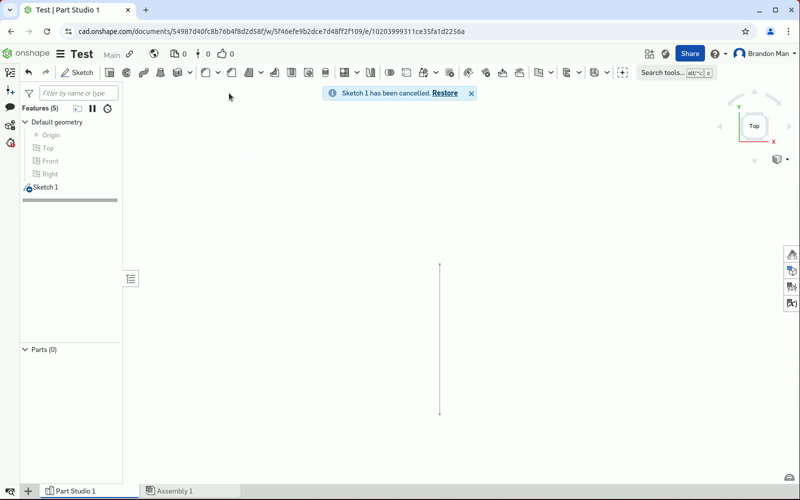
key(shift+h)
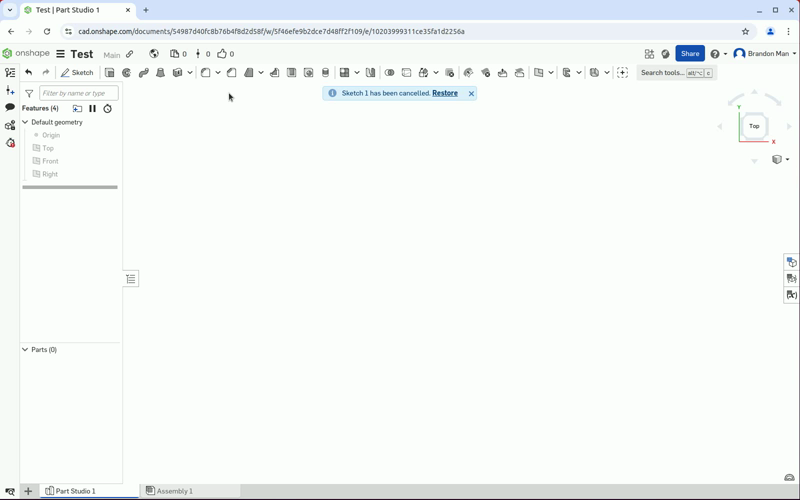
mouse_move(73, 352)
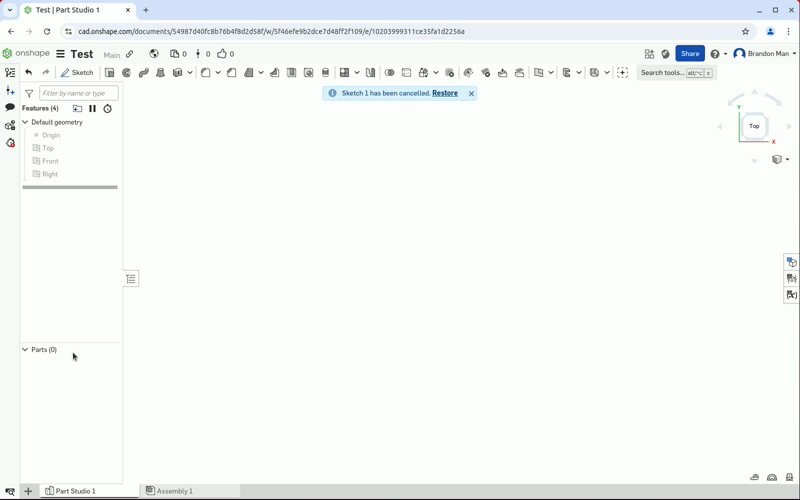
key(y)
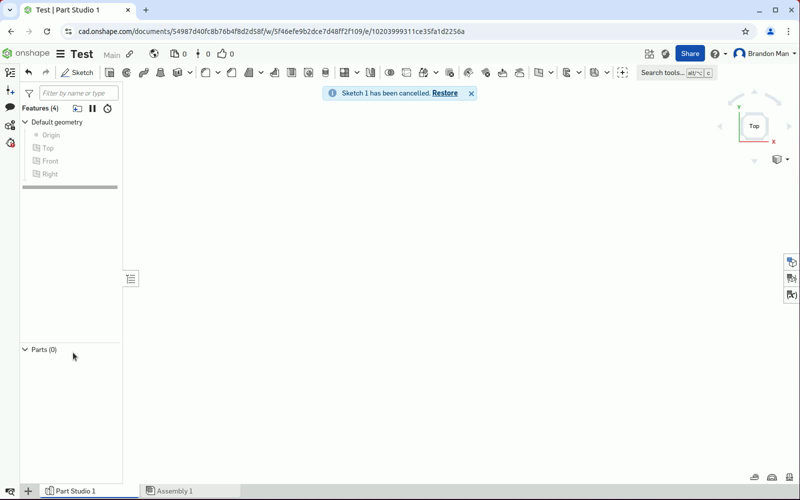
key(shift+p)
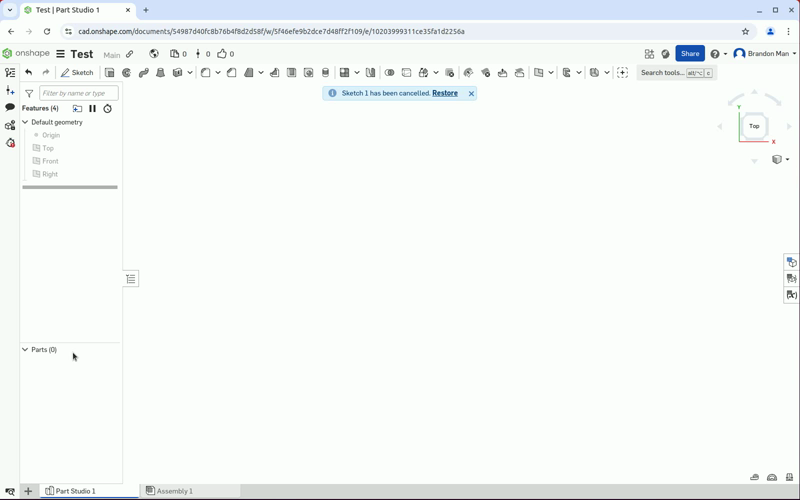
key(space)
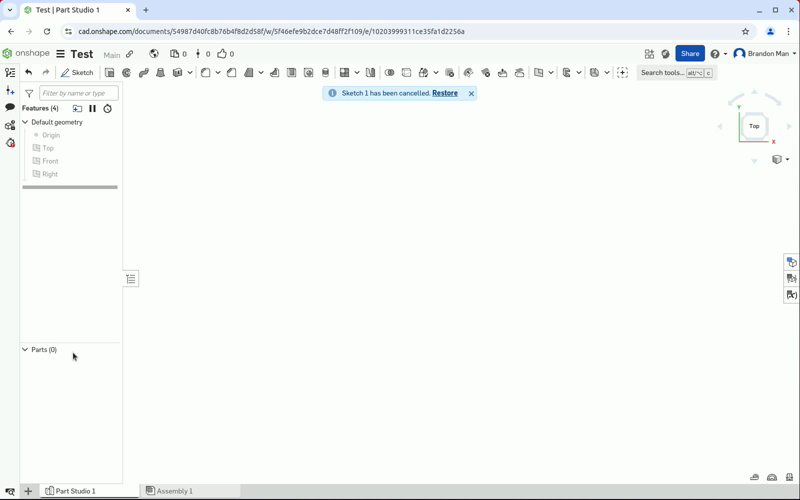
key_down(shift)
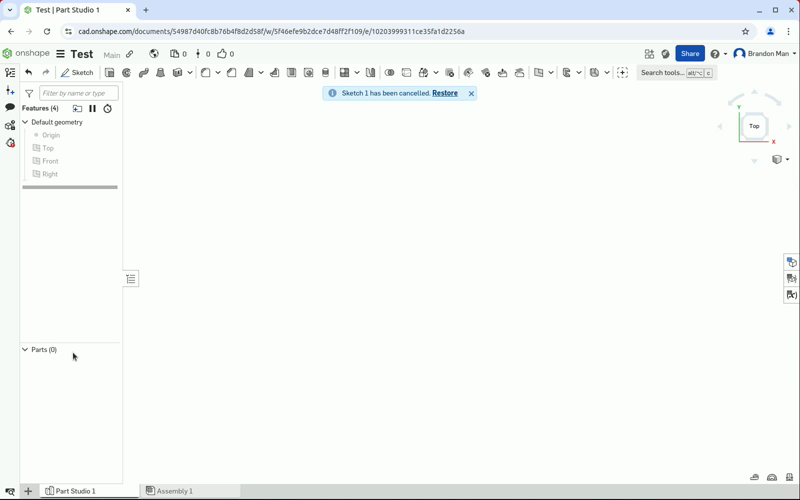
key(up)
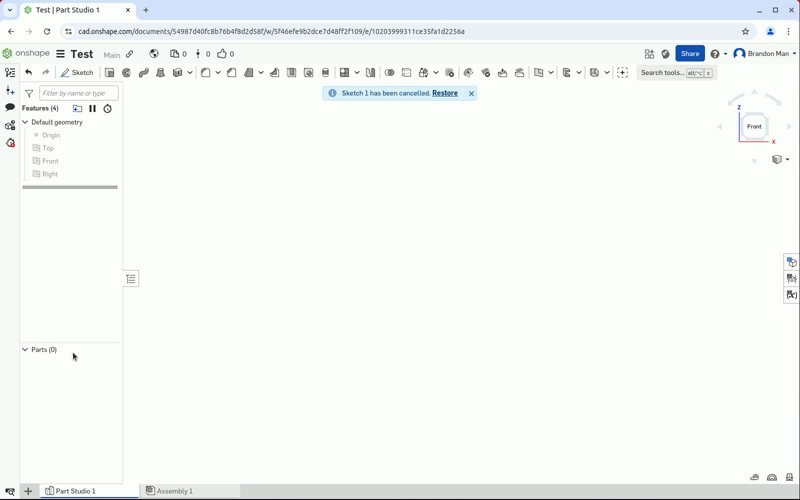
key_up(shift)
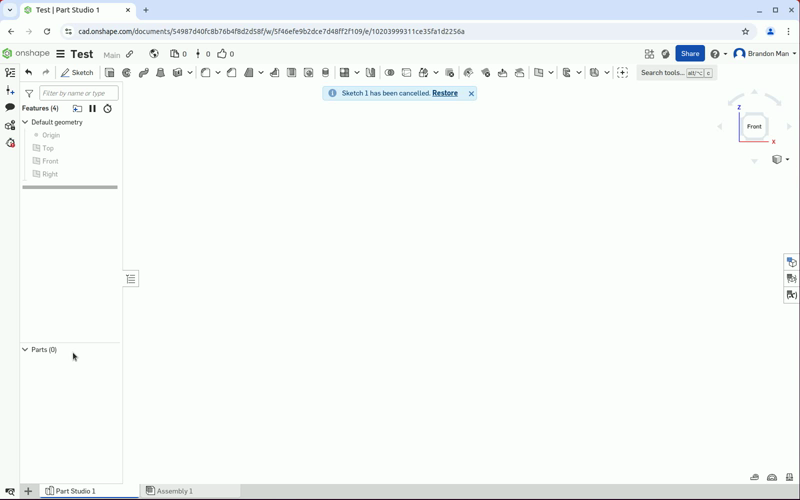
mouse_move(73, 352)
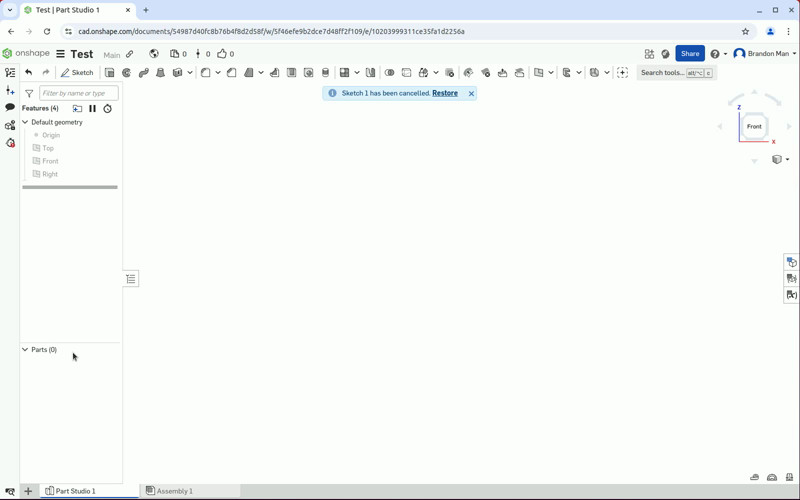
key(shift+y)
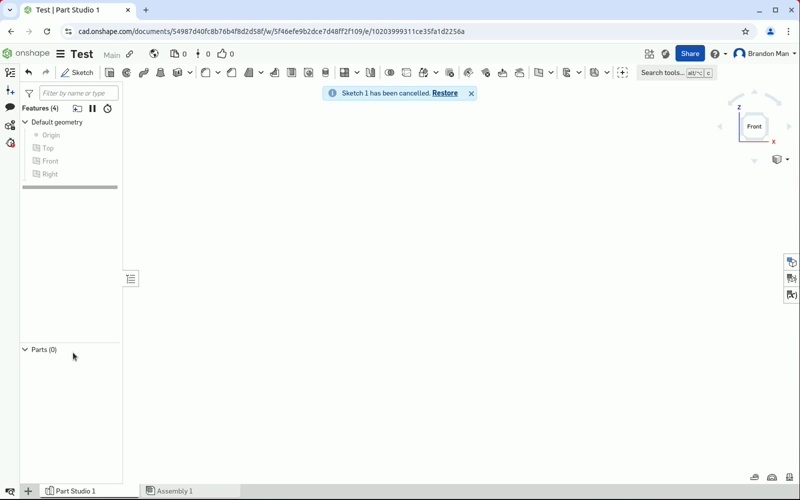
key(shift+s)
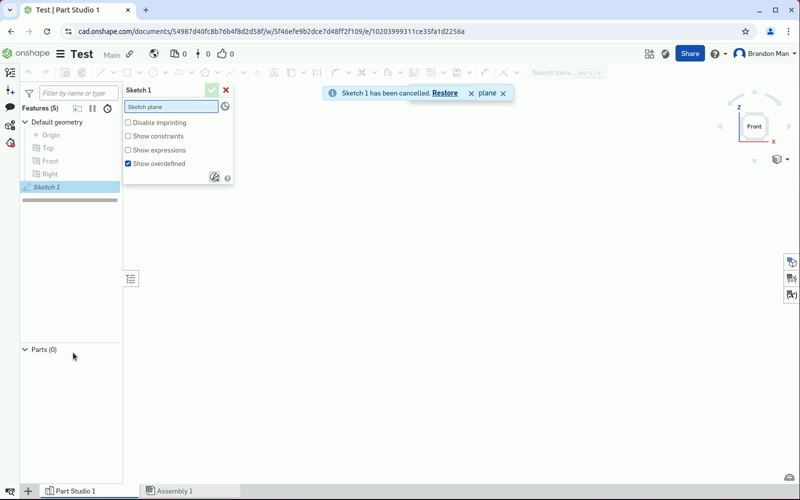
mouse_move(73, 163)
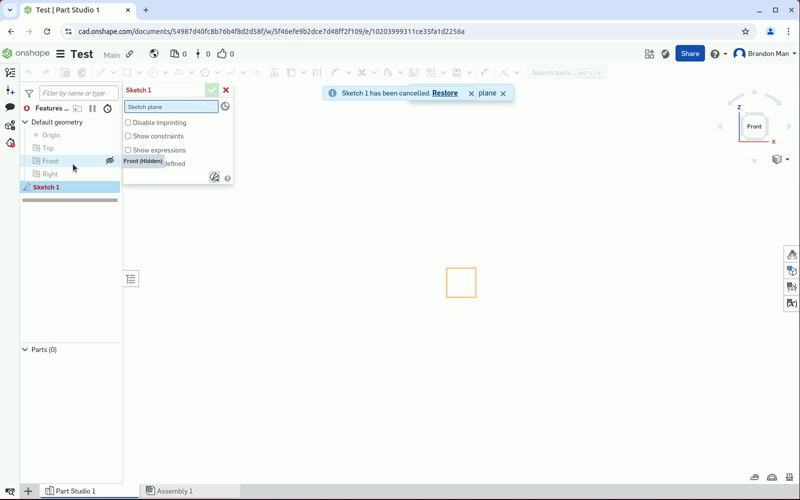
click(73, 163)
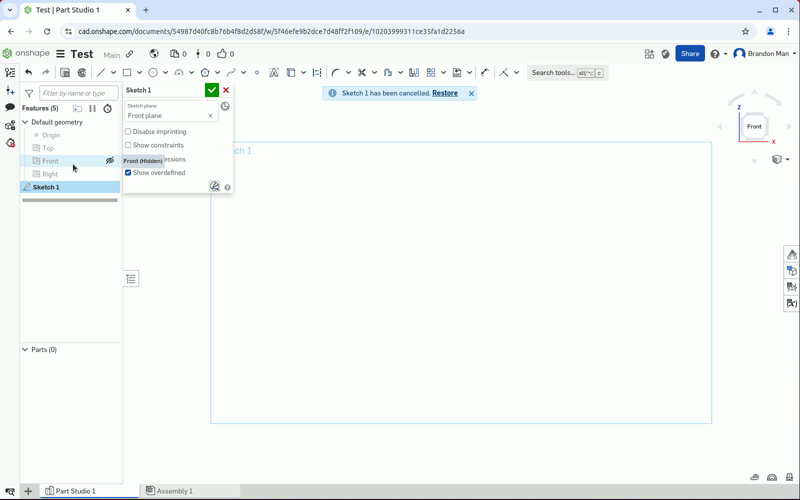
mouse_move(73, 352)
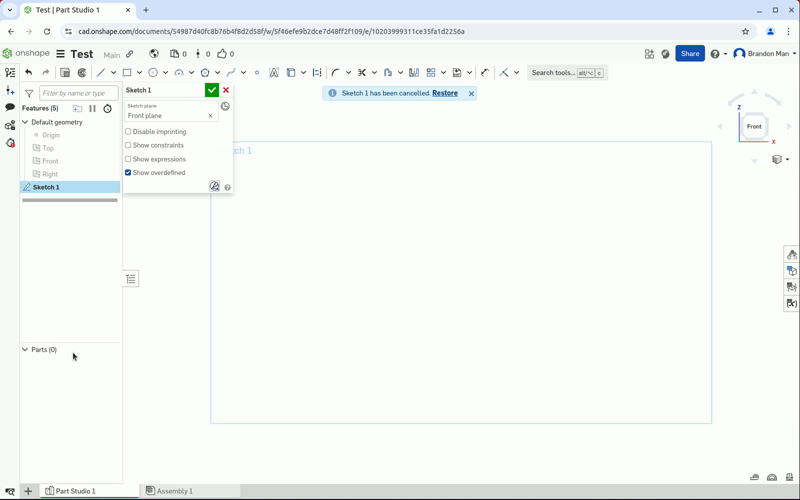
key(y)
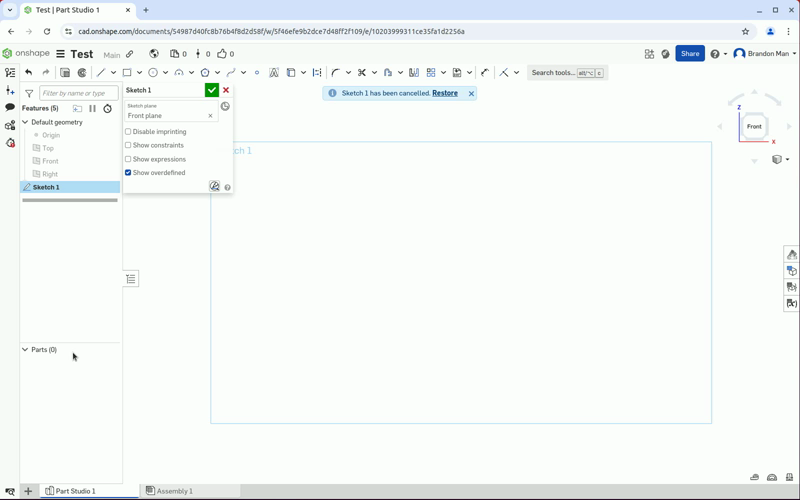
key(l)
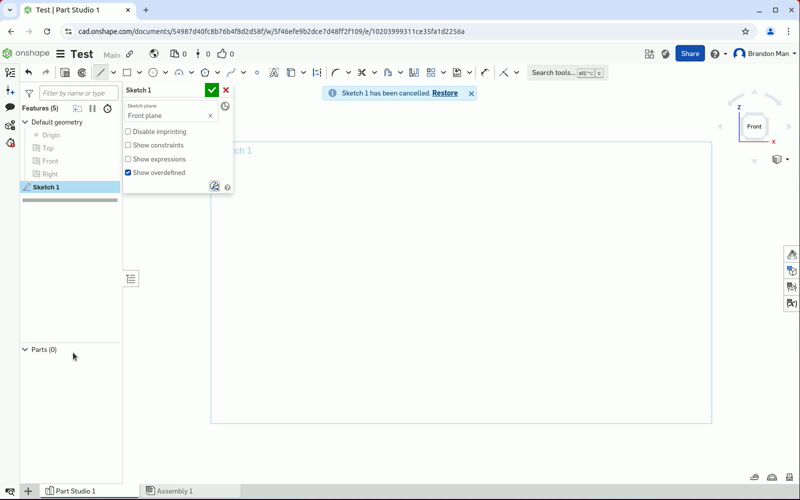
key_down(shift)
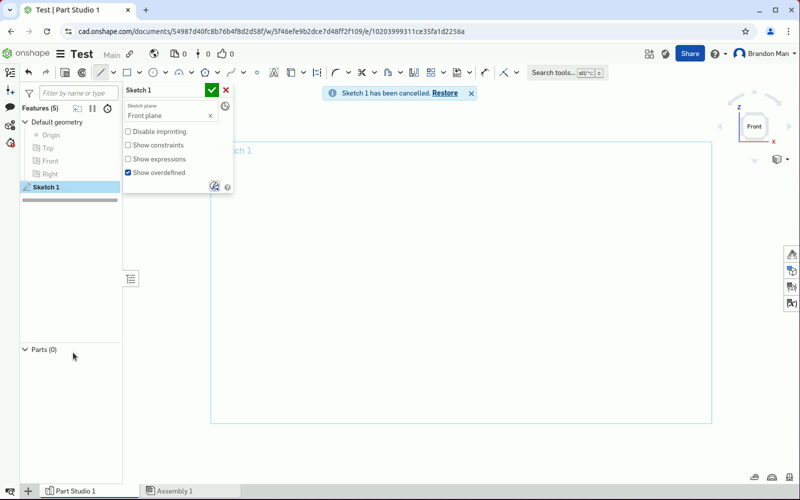
mouse_move(481, 355)
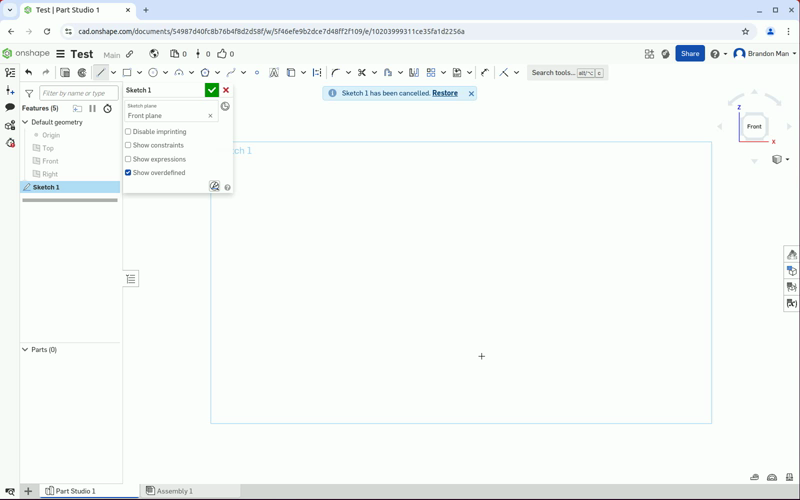
click(481, 355)
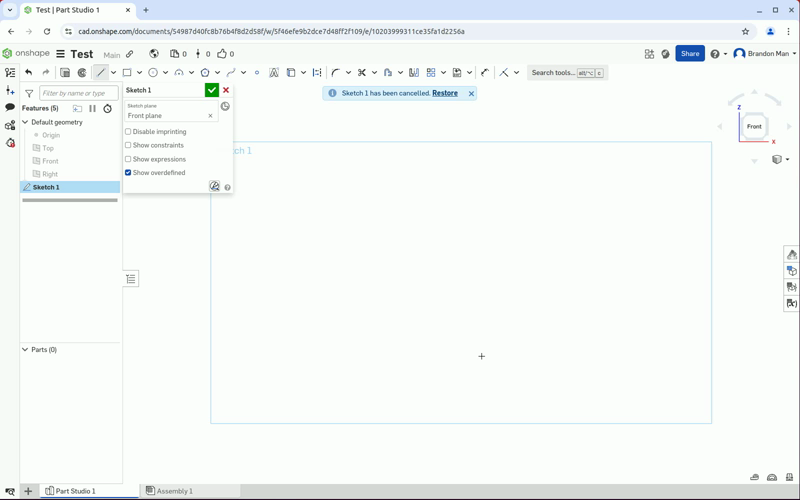
key_up(shift)
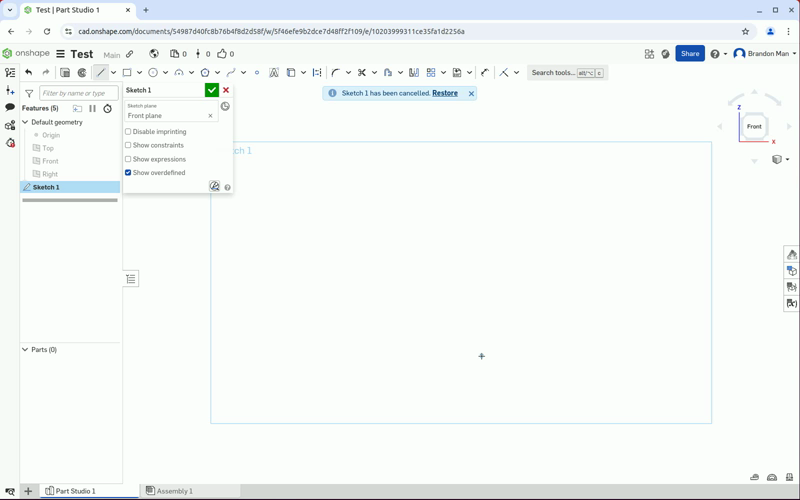
key_down(shift)
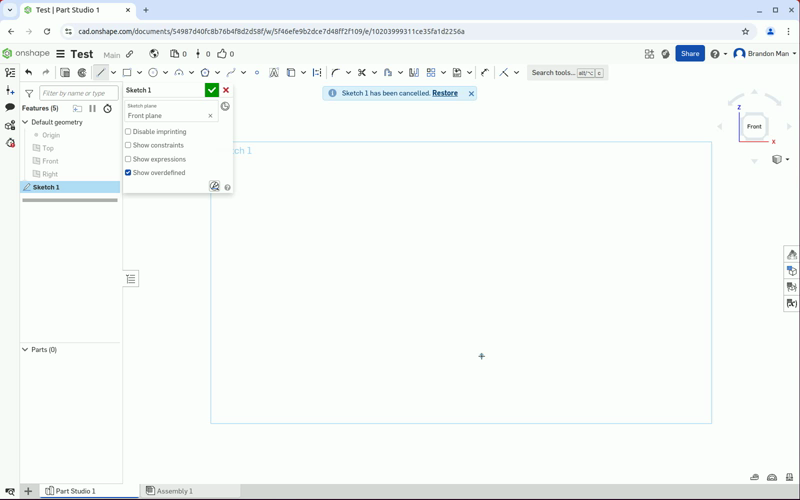
mouse_move(511, 355)
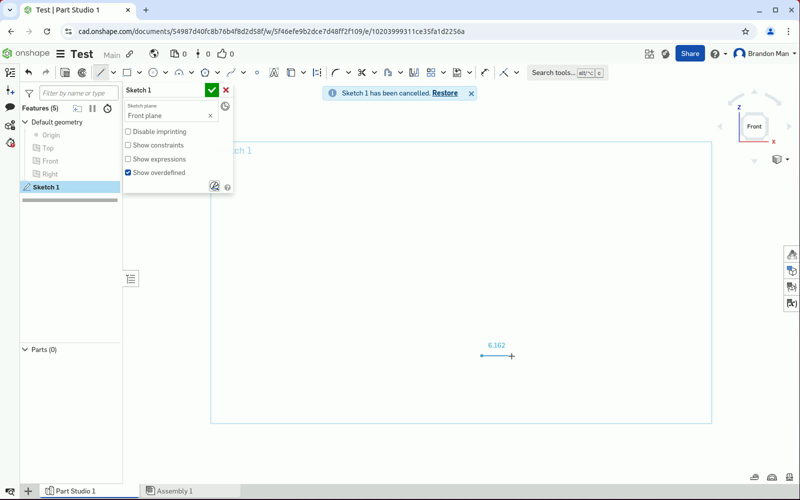
mouse_move(525, 355)
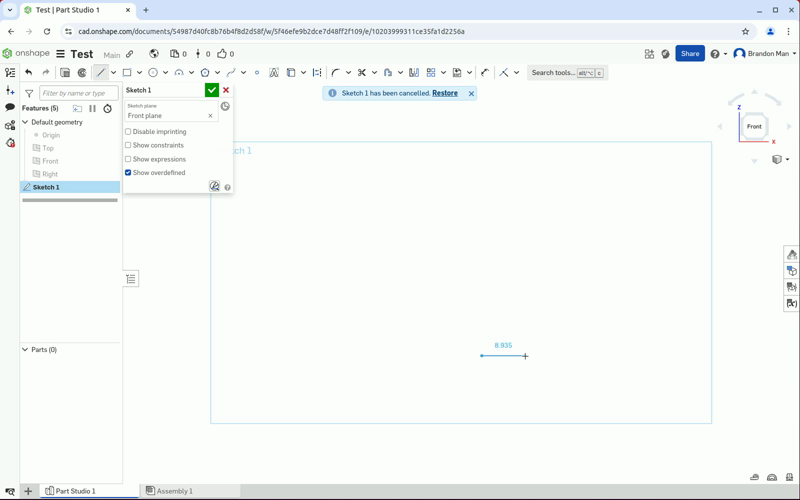
click(525, 355)
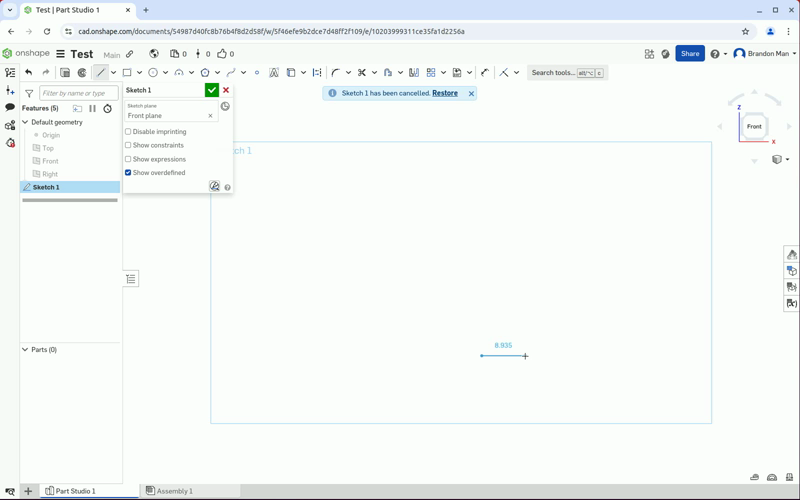
key_up(shift)
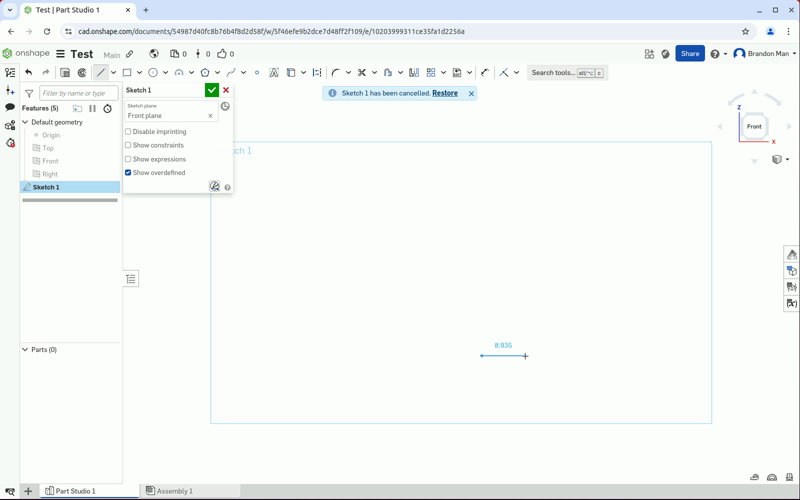
key_down(shift)
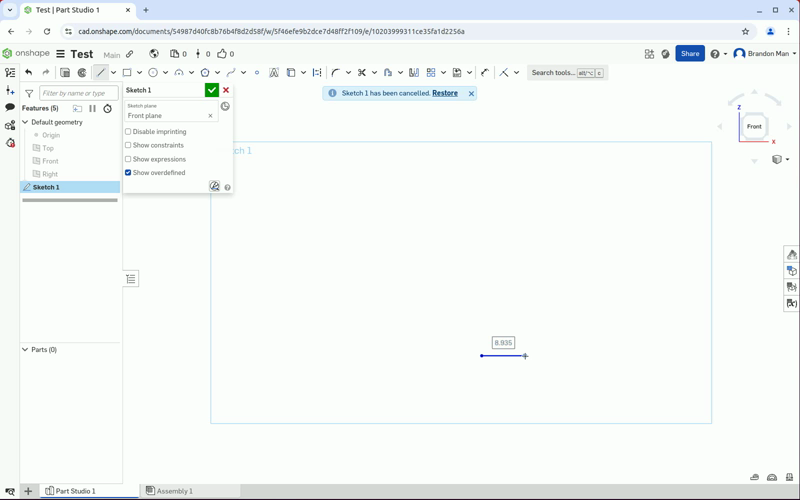
mouse_move(555, 355)
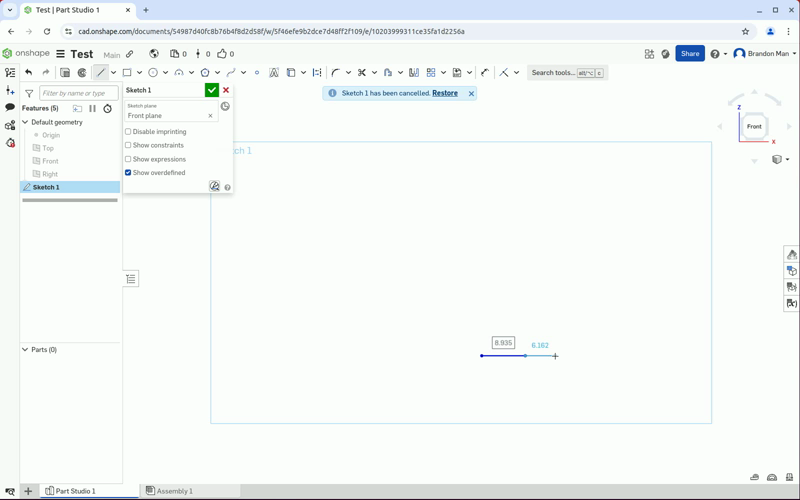
mouse_move(525, 325)
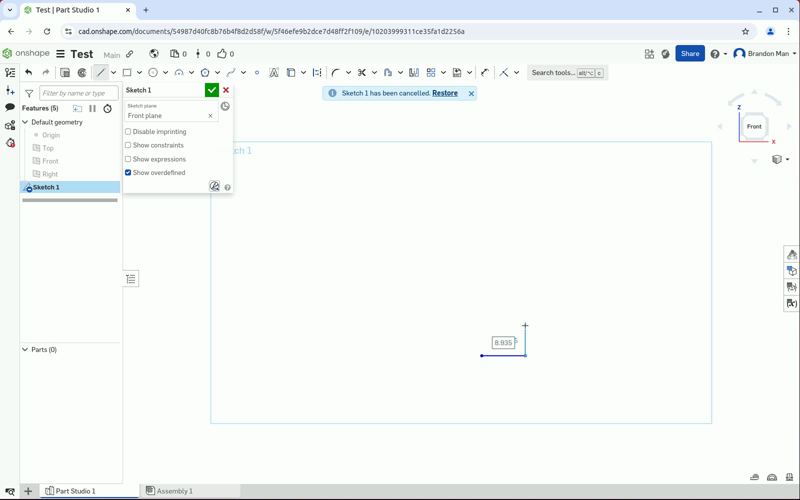
click(525, 325)
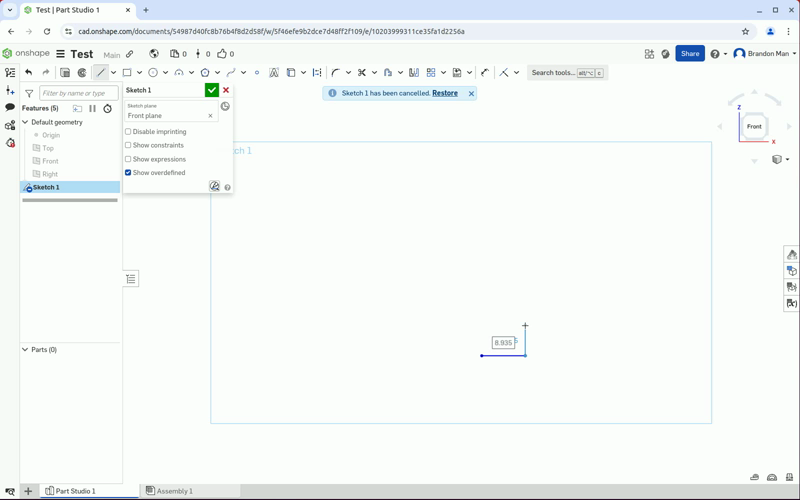
key_up(shift)
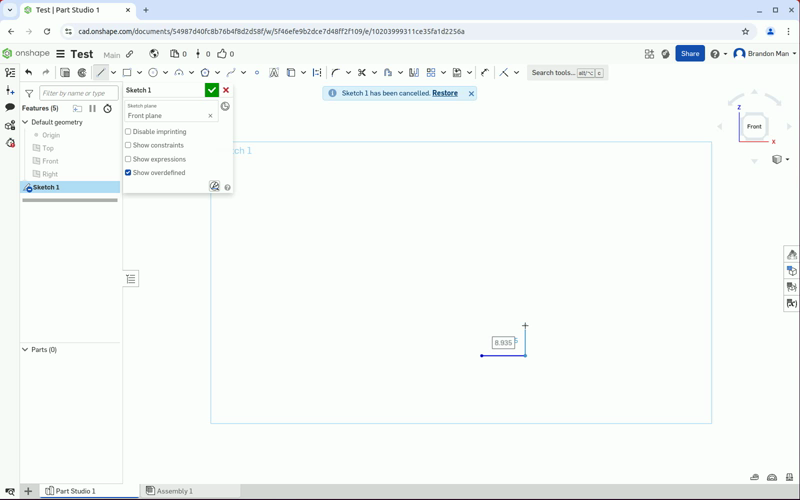
key_down(shift)
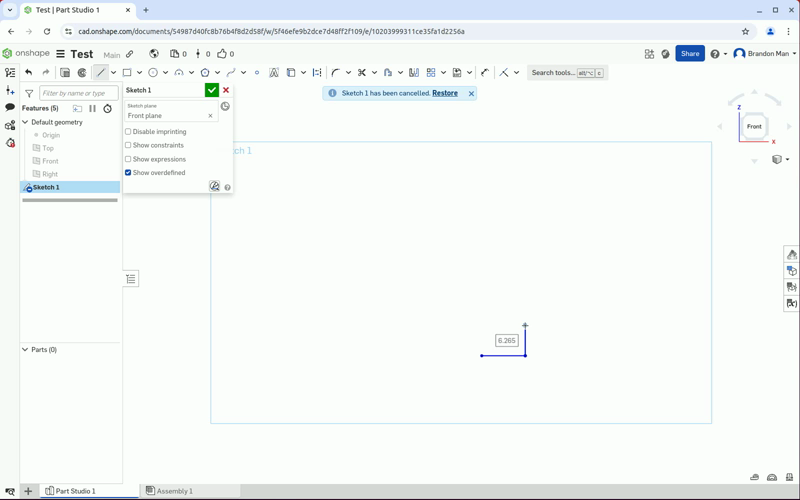
mouse_move(555, 325)
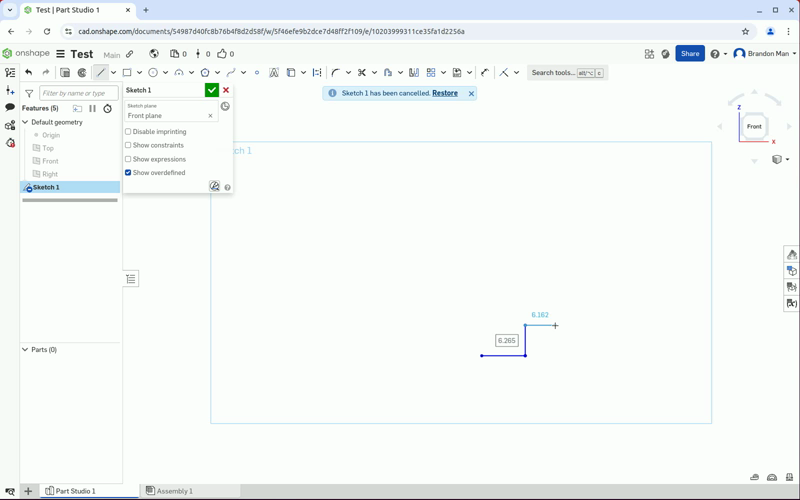
mouse_move(481, 325)
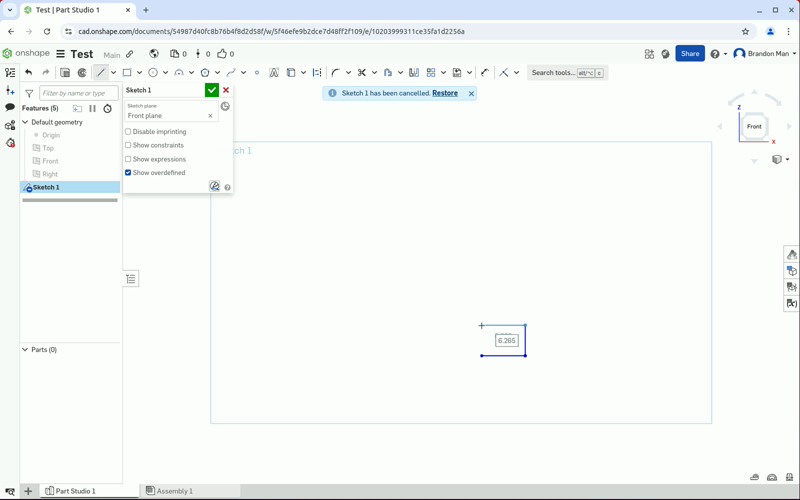
click(481, 325)
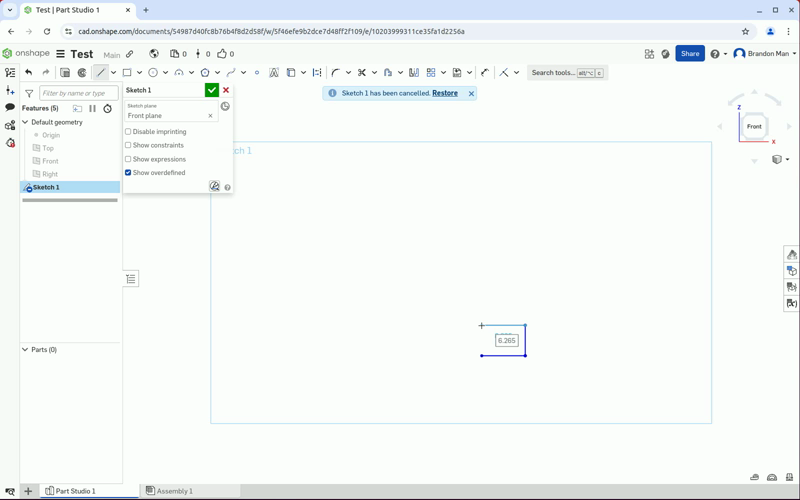
key_up(shift)
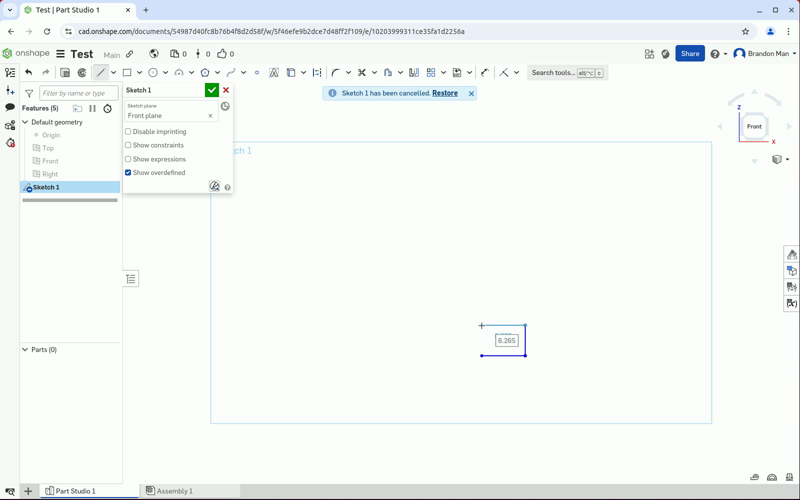
mouse_move(511, 325)
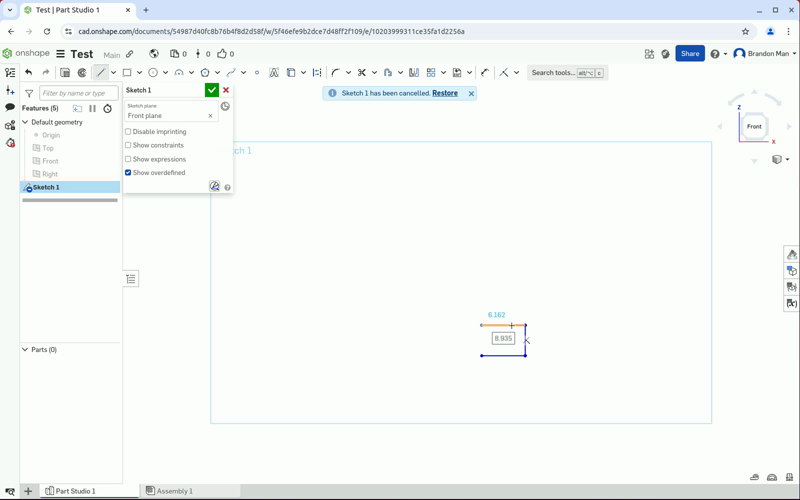
key_down(shift)
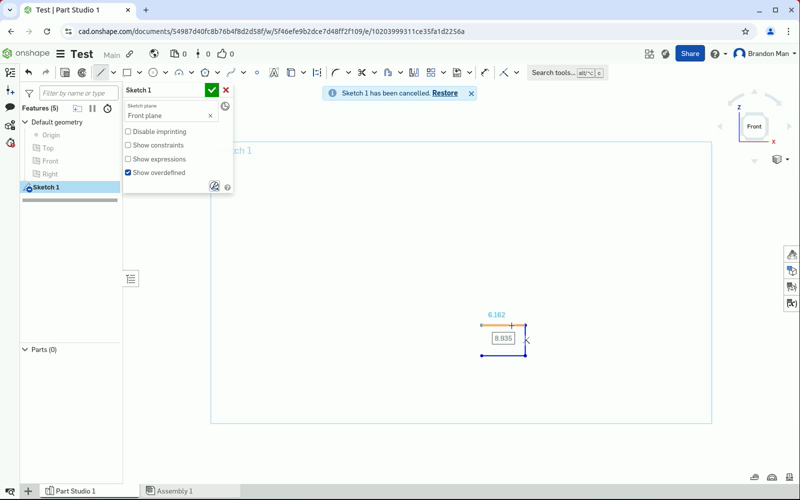
mouse_move(481, 355)
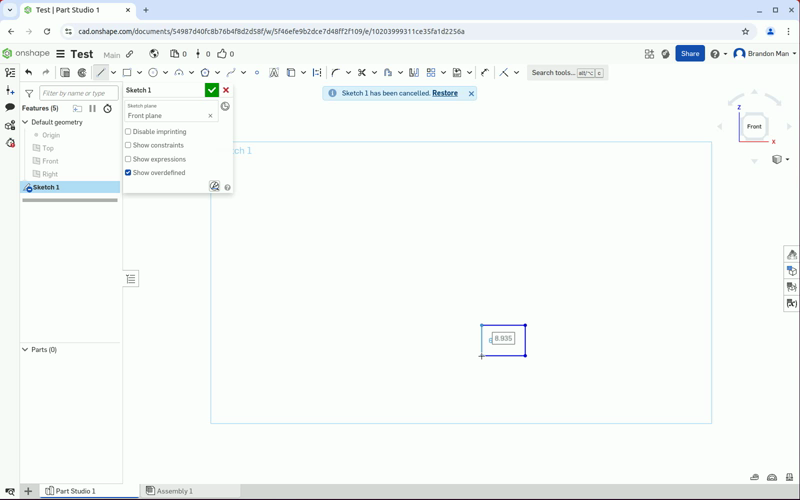
key_up(shift)
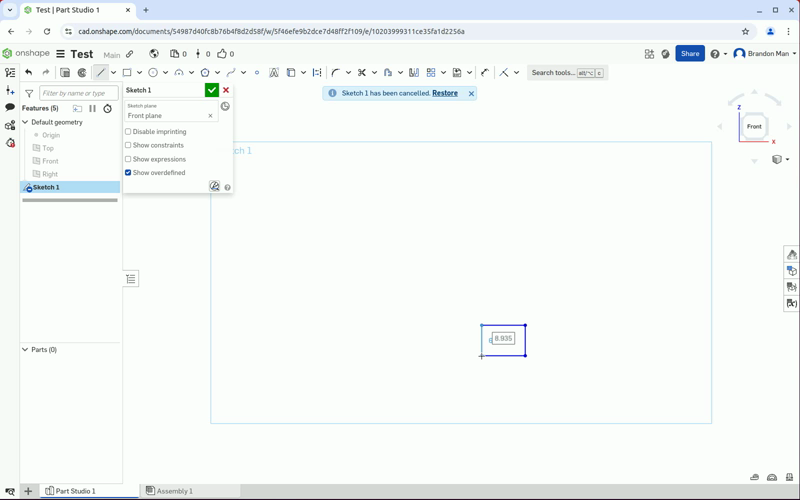
click(481, 355)
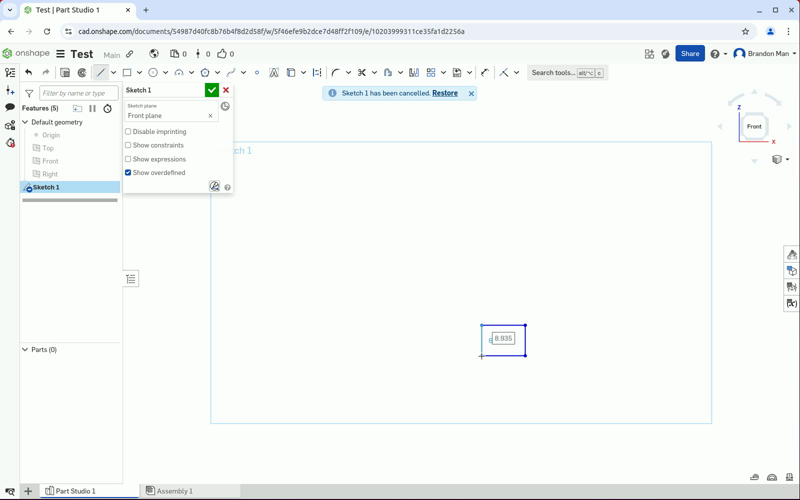
key(esc)
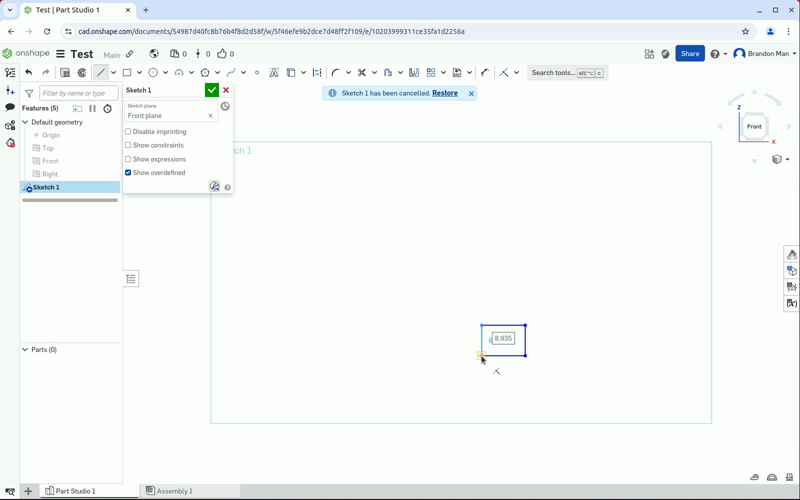
mouse_move(515, 334)
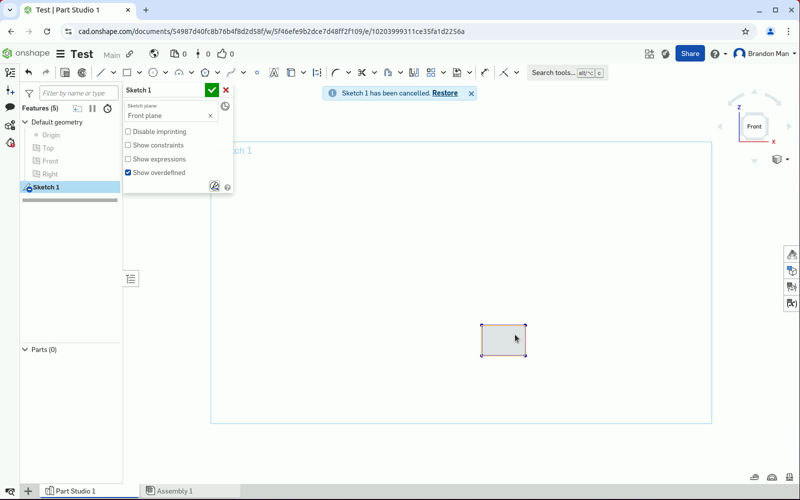
scroll(6)
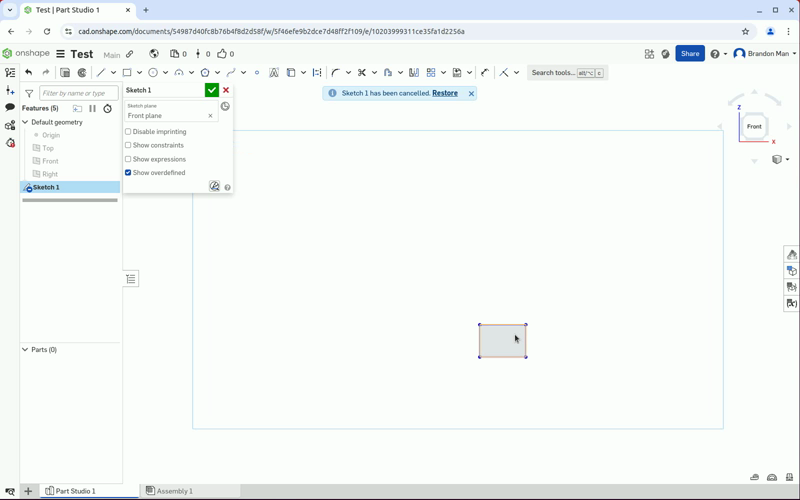
scroll(6)
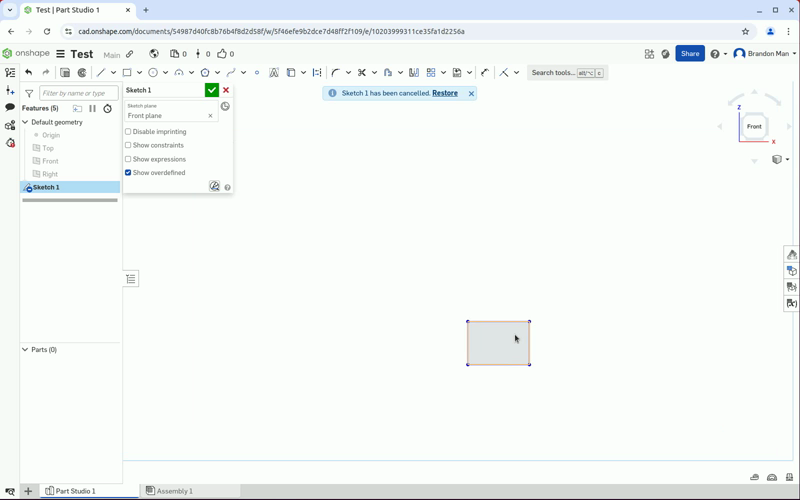
scroll(6)
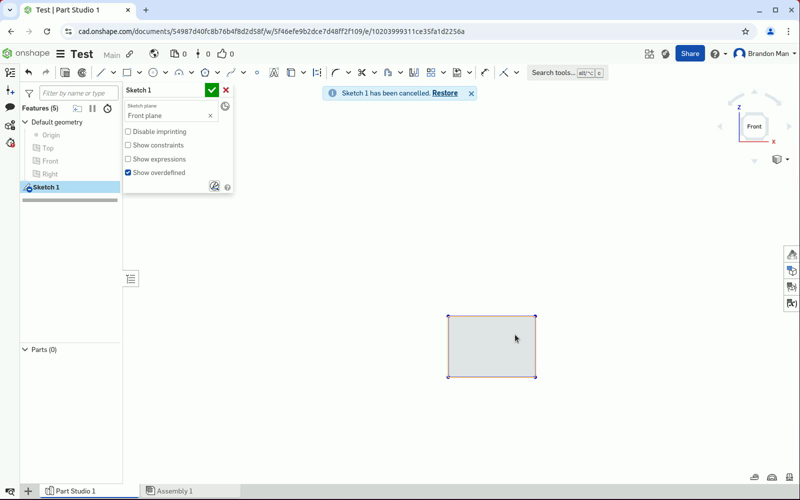
scroll(6)
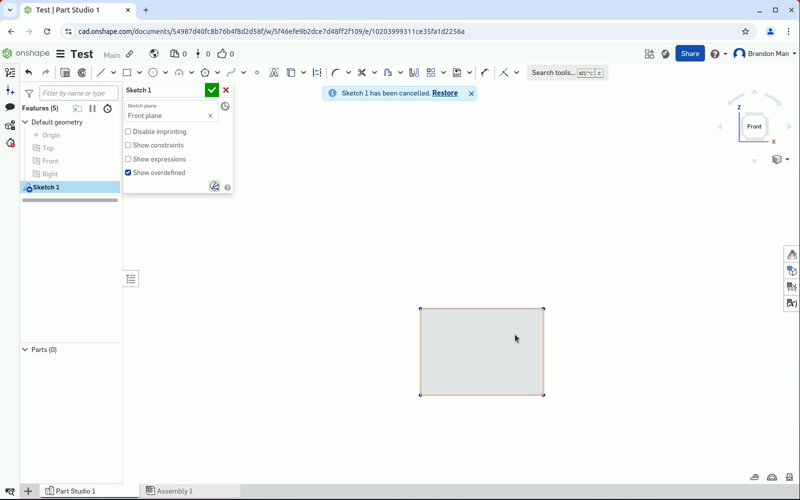
scroll(6)
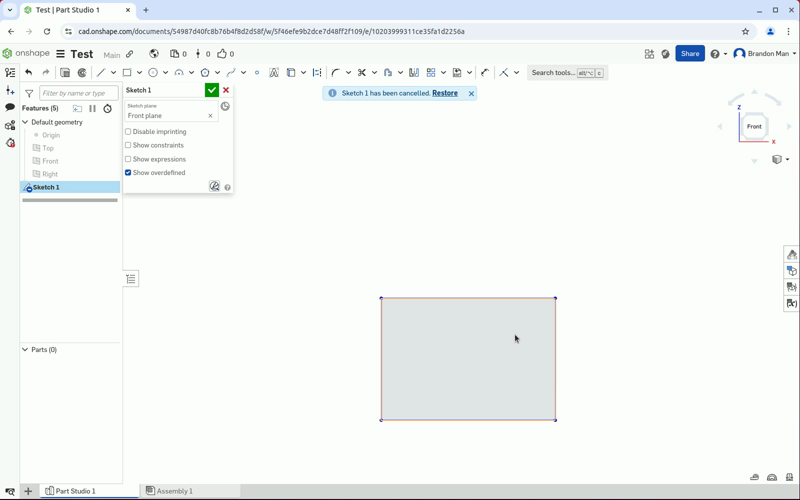
scroll(6)
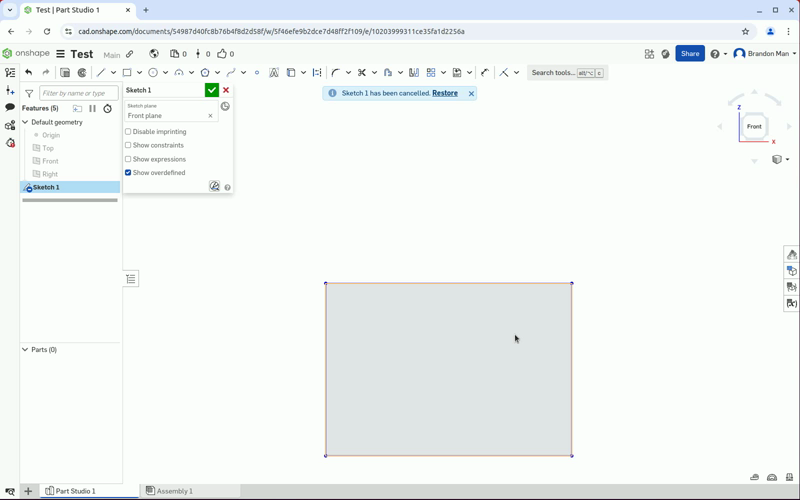
scroll(6)
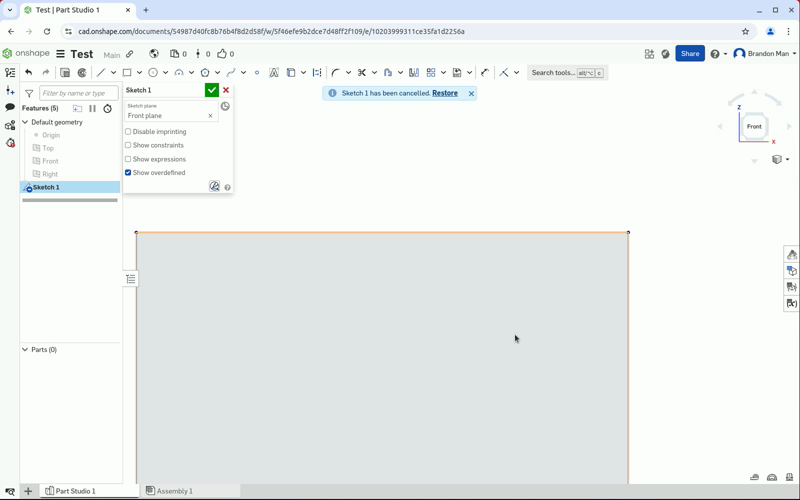
click(515, 334)
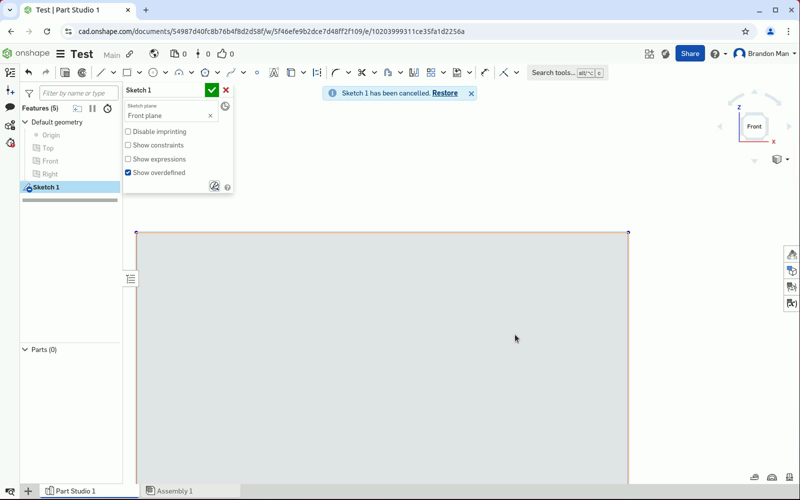
scroll(-6)
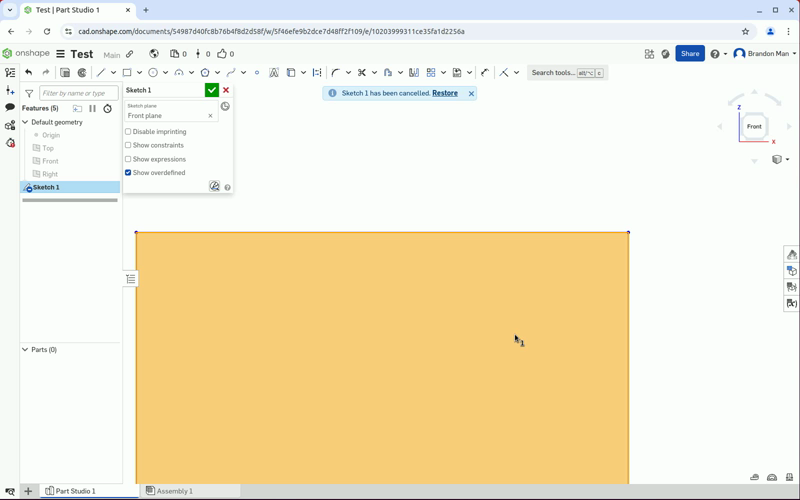
scroll(-6)
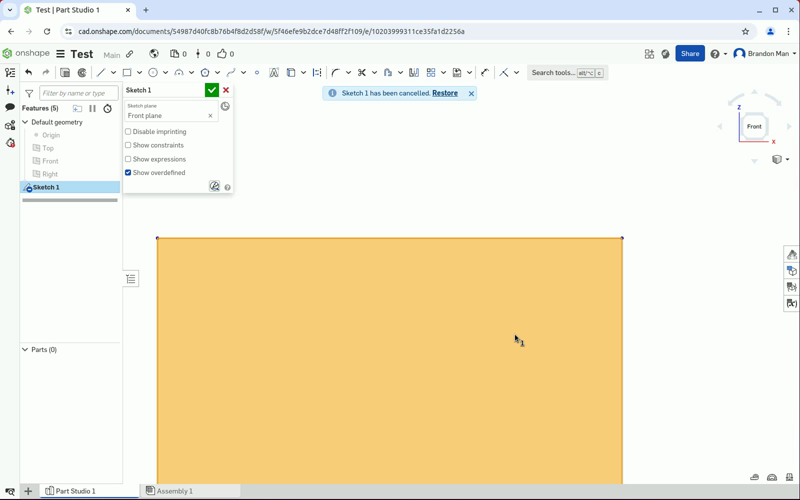
scroll(-6)
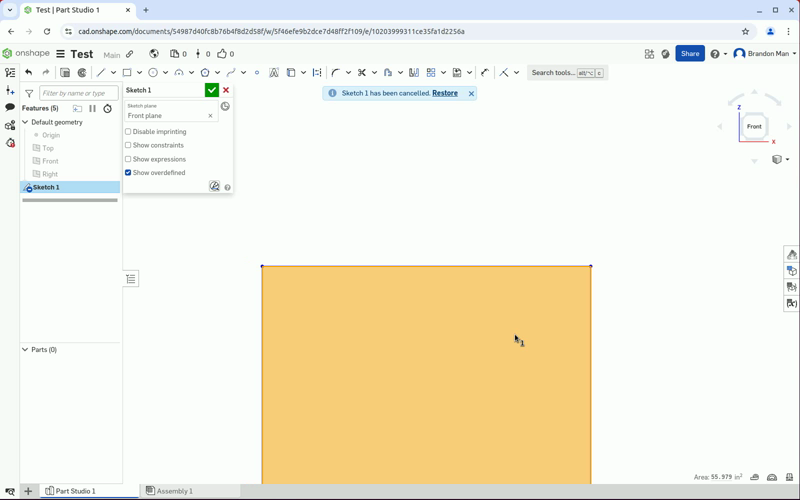
scroll(-6)
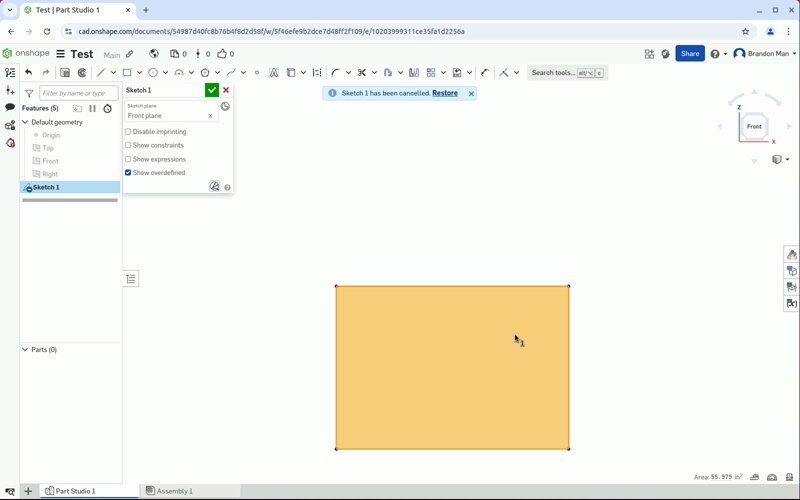
scroll(-6)
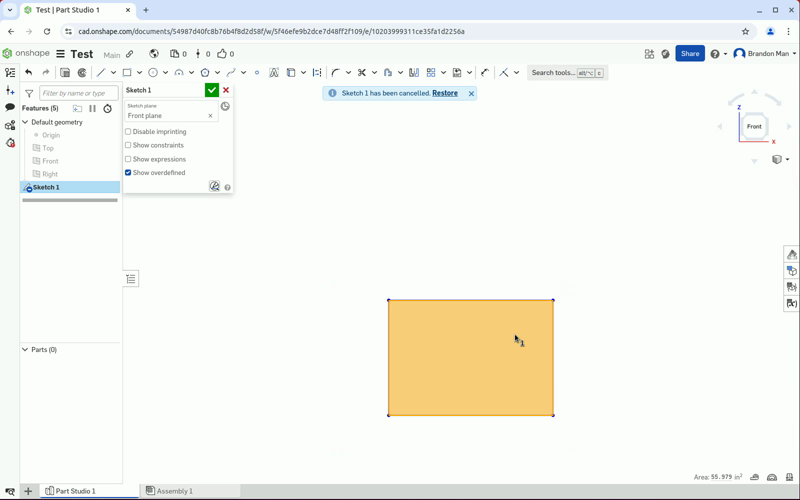
scroll(-6)
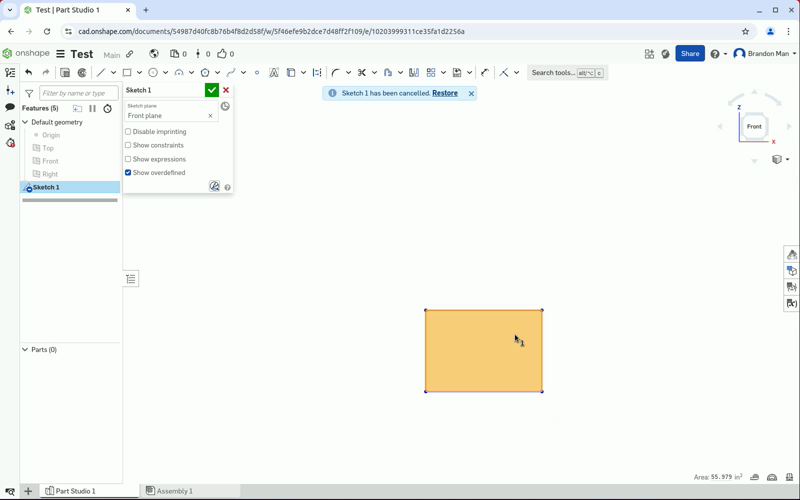
scroll(-6)
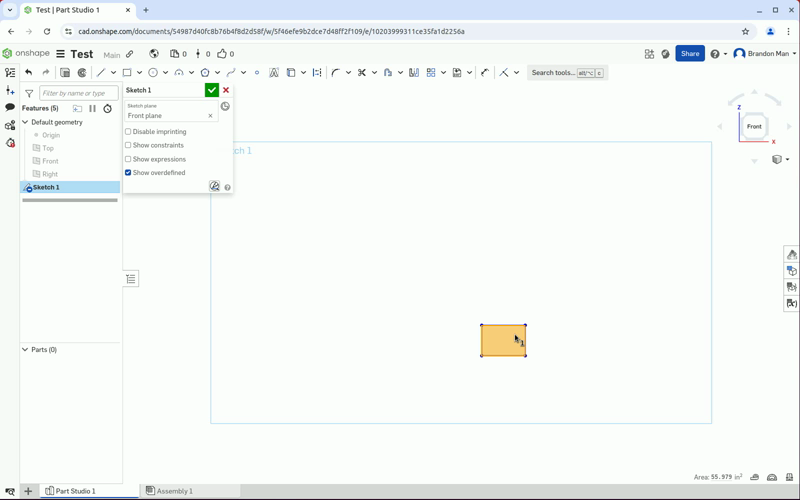
mouse_move(73, 352)
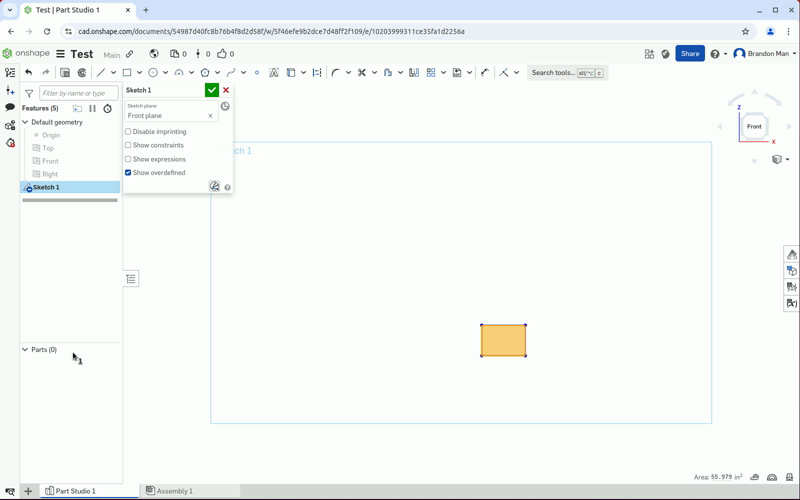
key(shift+y)
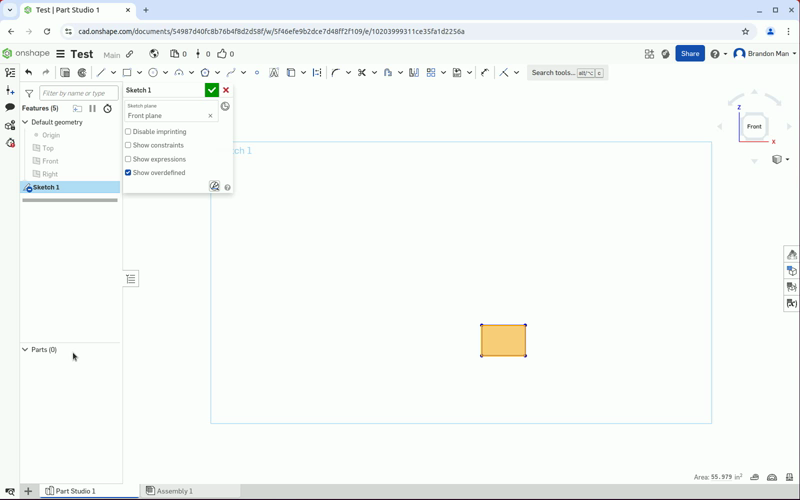
key(shift+e)
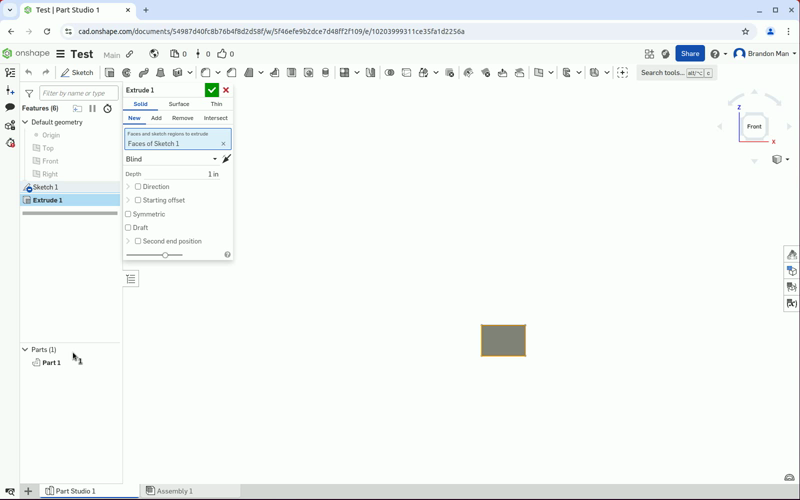
mouse_move(143, 106)
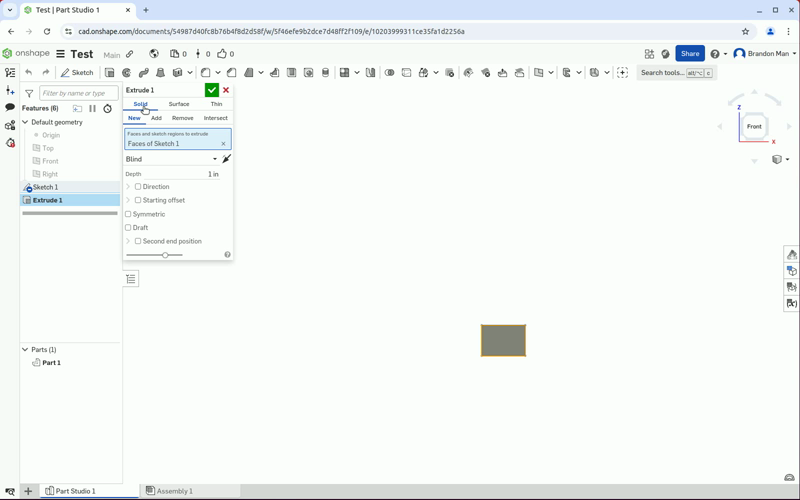
click(143, 106)
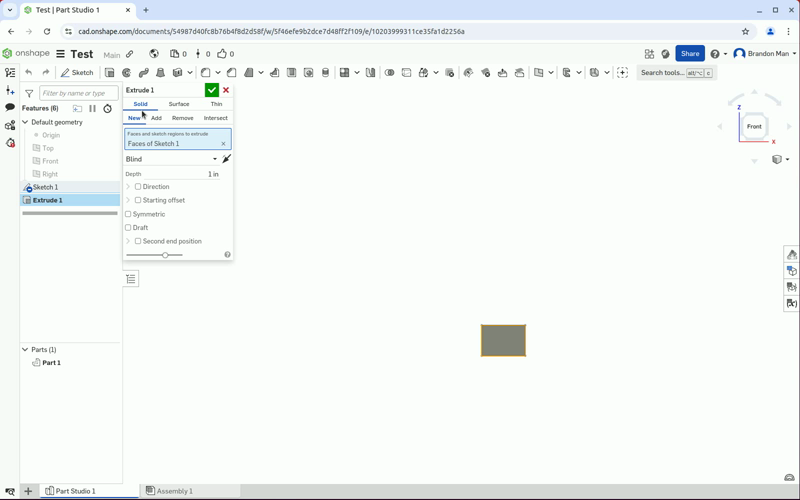
mouse_move(137, 120)
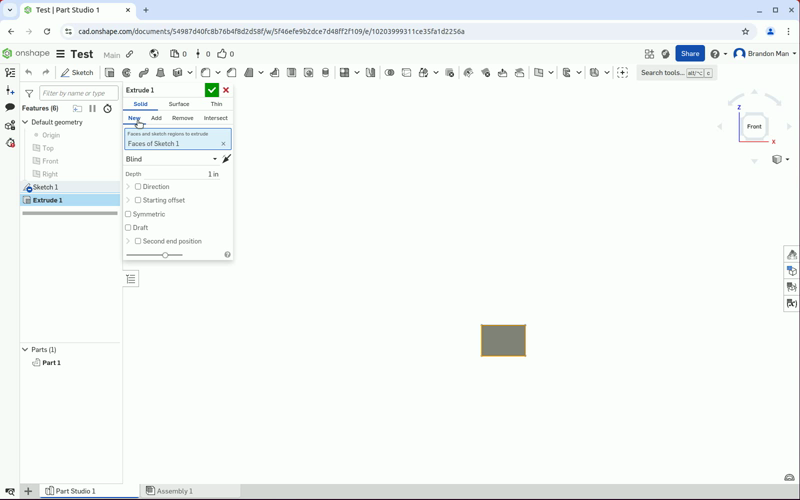
click(137, 120)
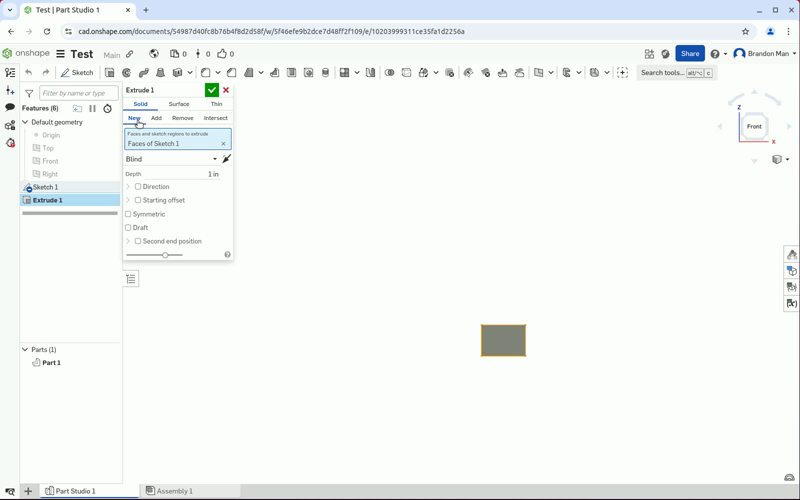
key(tab, 4)
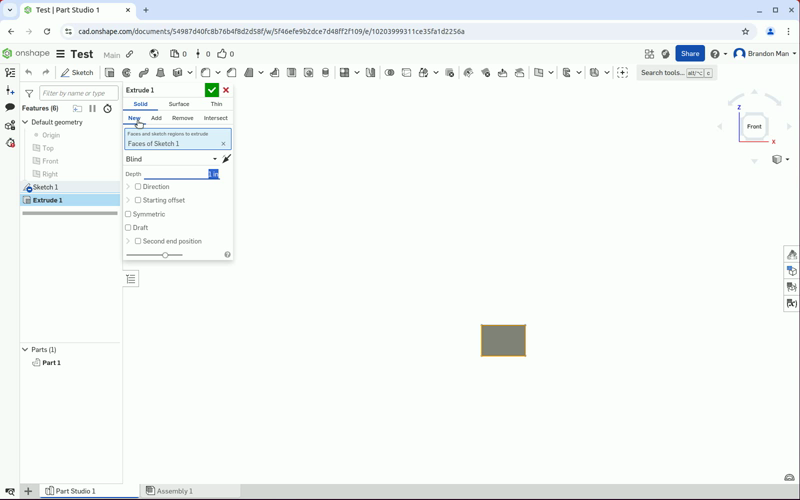
text(23.108)
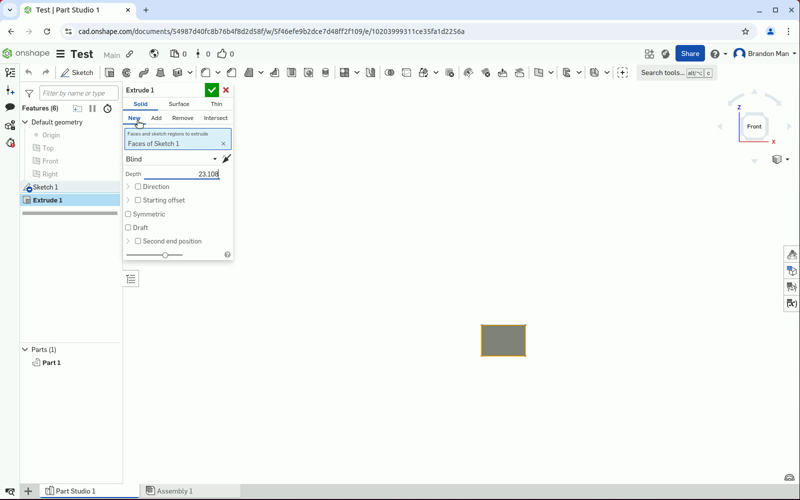
key(enter)
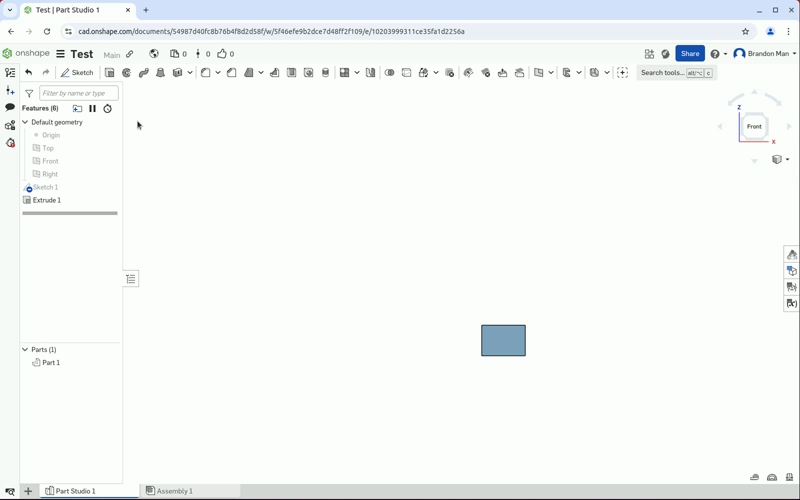
key(shift+h)
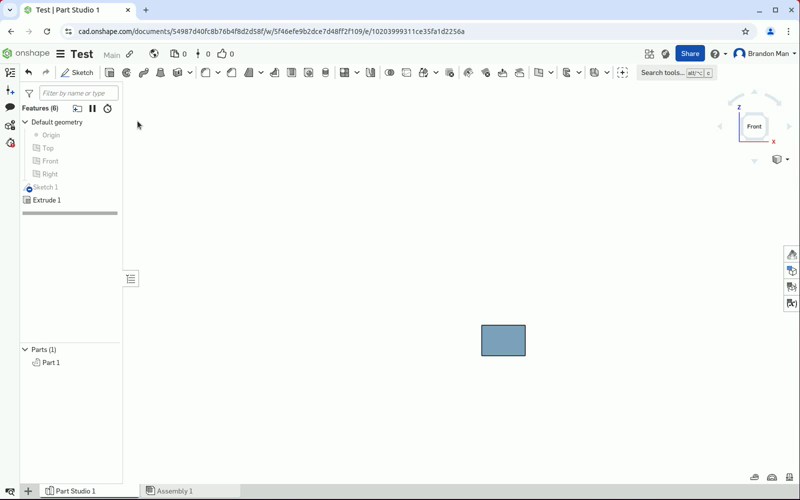
key(shift+h)
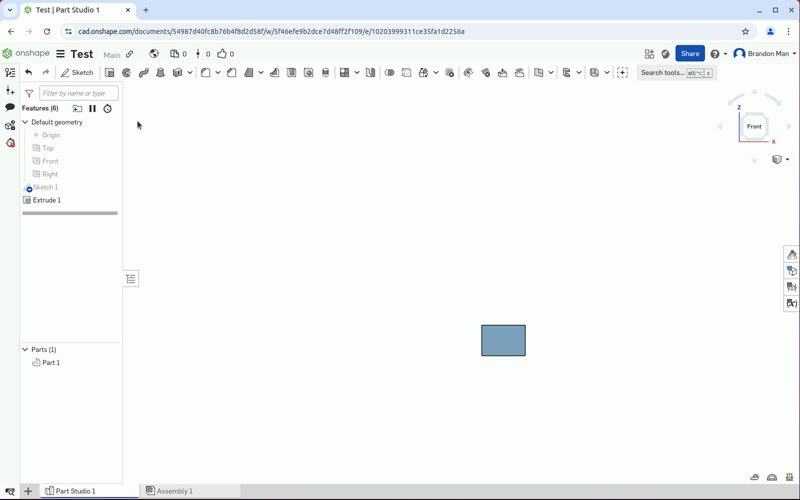
mouse_move(73, 189)
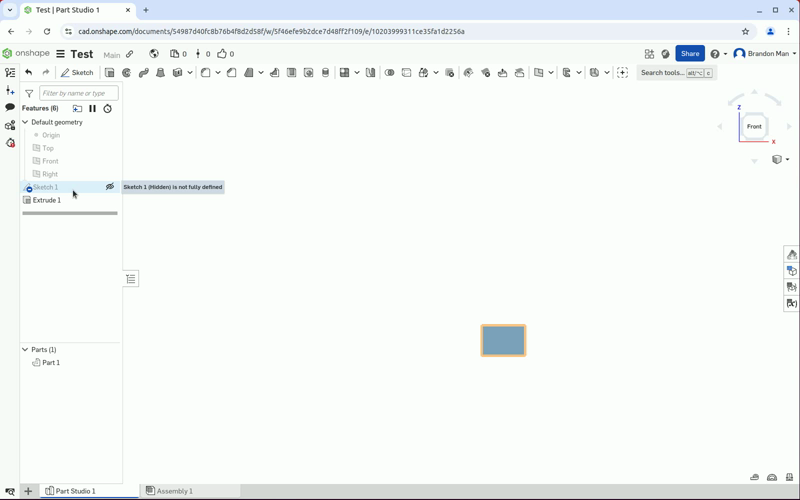
click(73, 189)
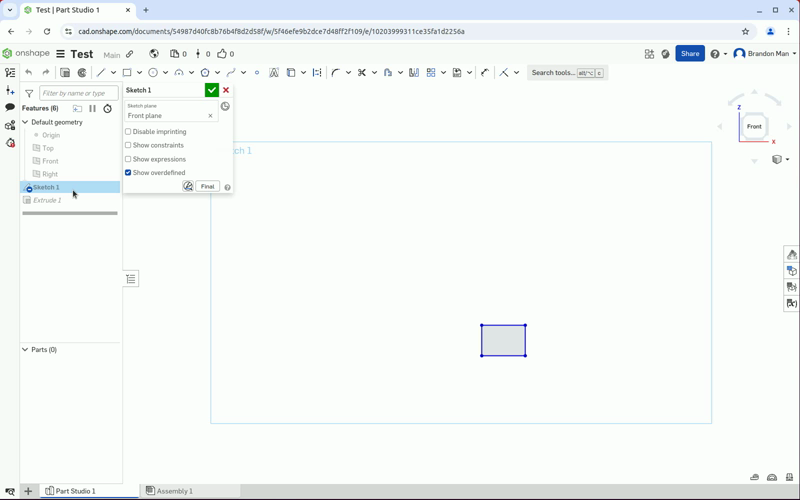
mouse_move(229, 92)
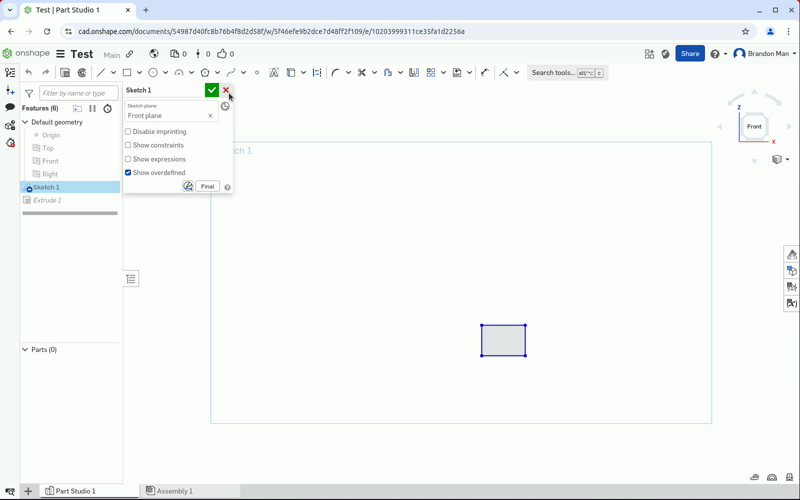
click(229, 92)
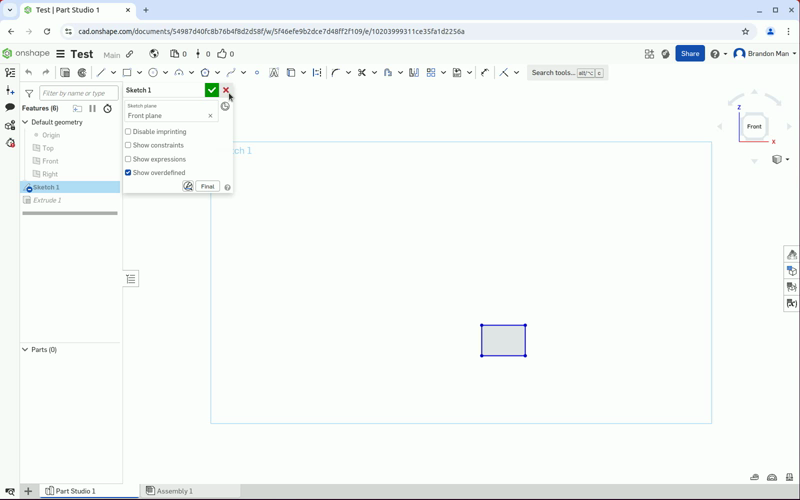
key(shift+s)
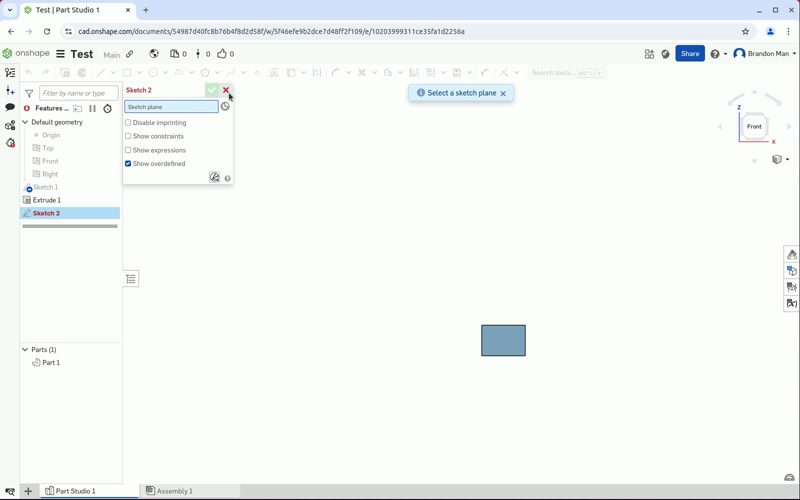
mouse_move(73, 163)
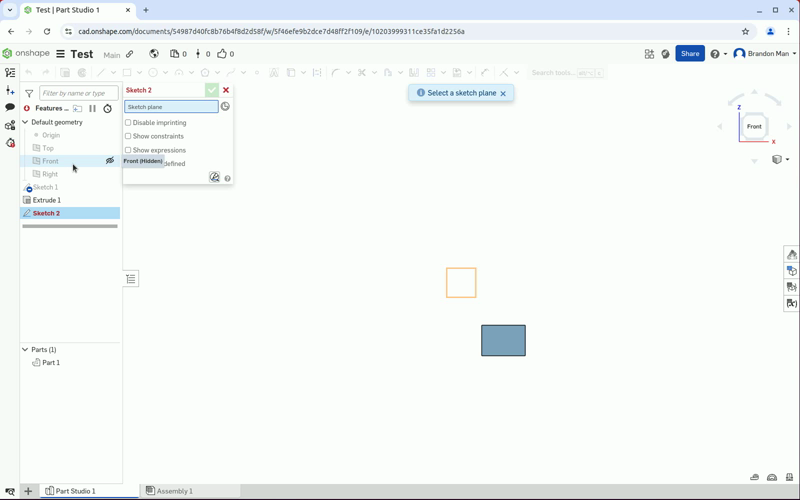
click(73, 163)
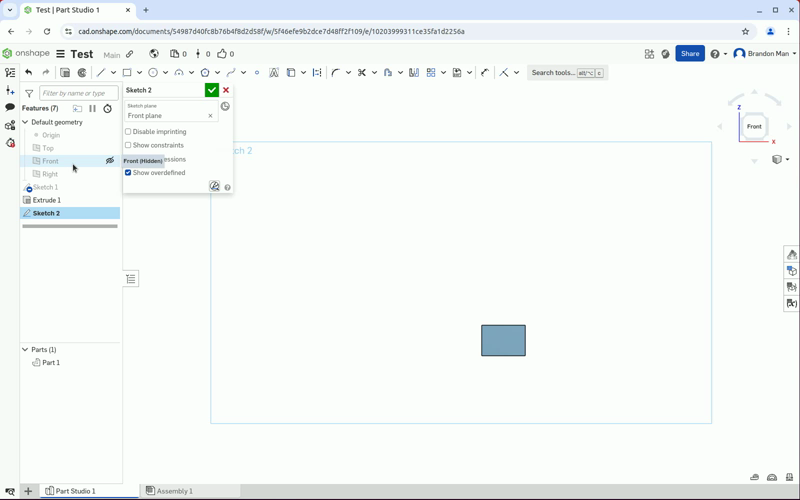
mouse_move(73, 352)
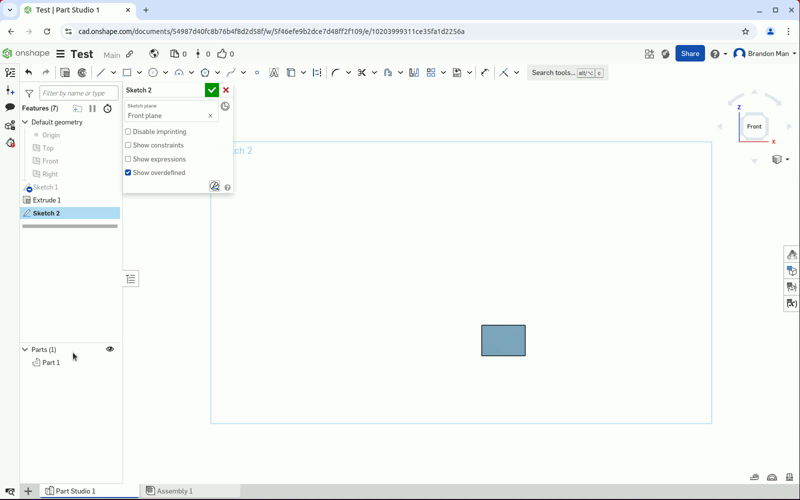
key(y)
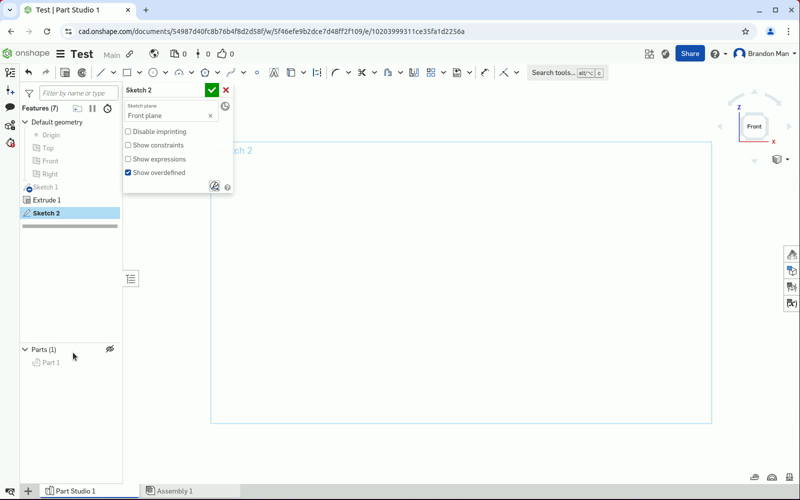
key(l)
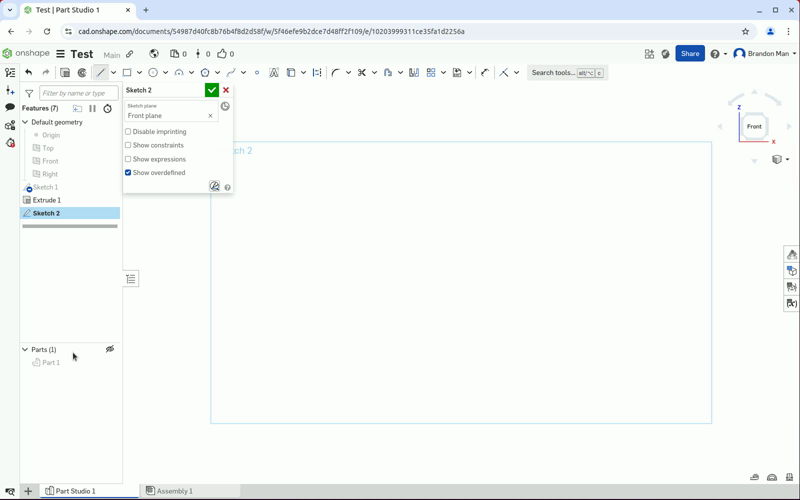
key_down(shift)
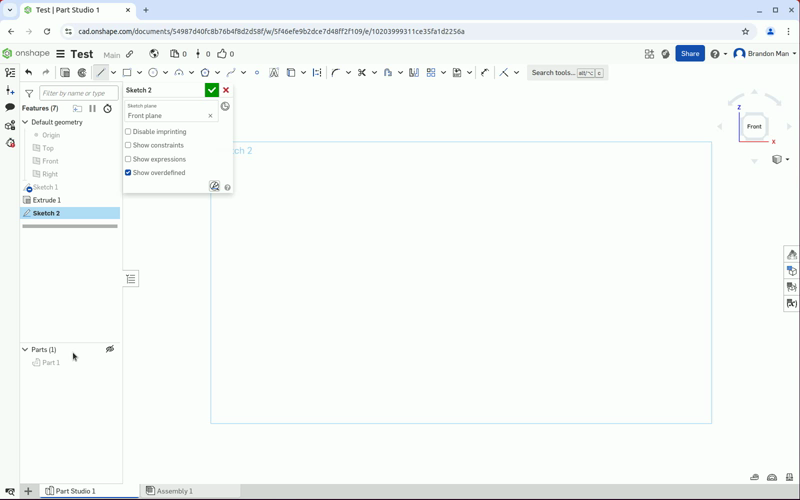
mouse_move(398, 355)
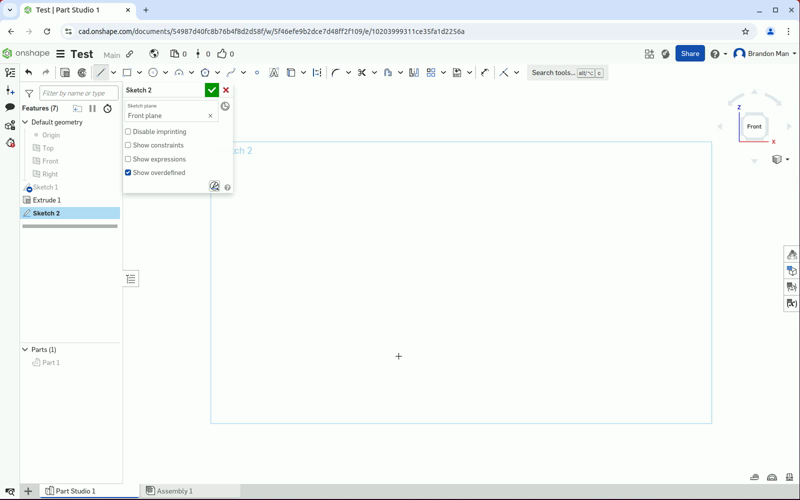
click(398, 355)
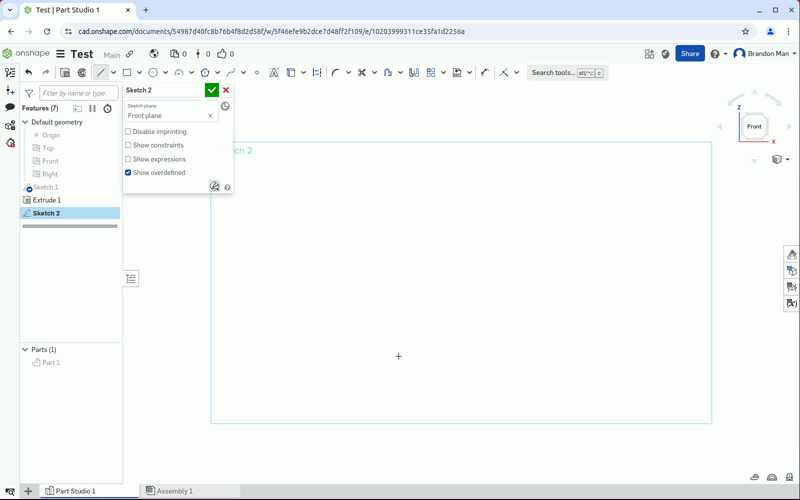
key_up(shift)
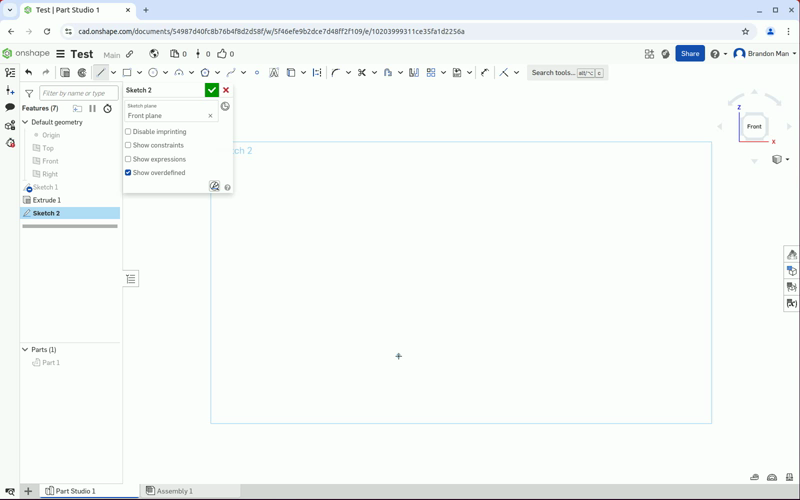
key_down(shift)
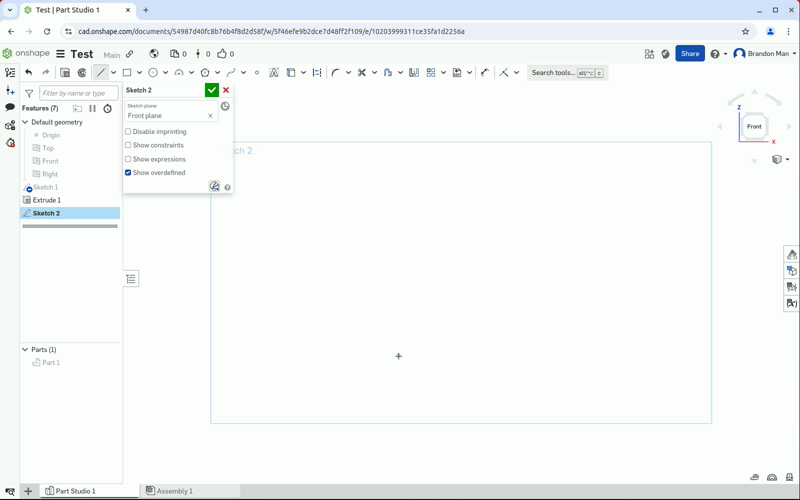
mouse_move(428, 355)
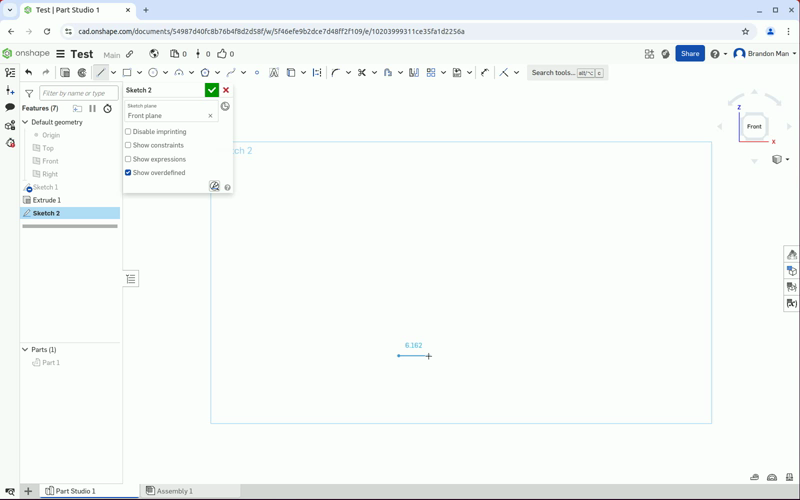
mouse_move(441, 355)
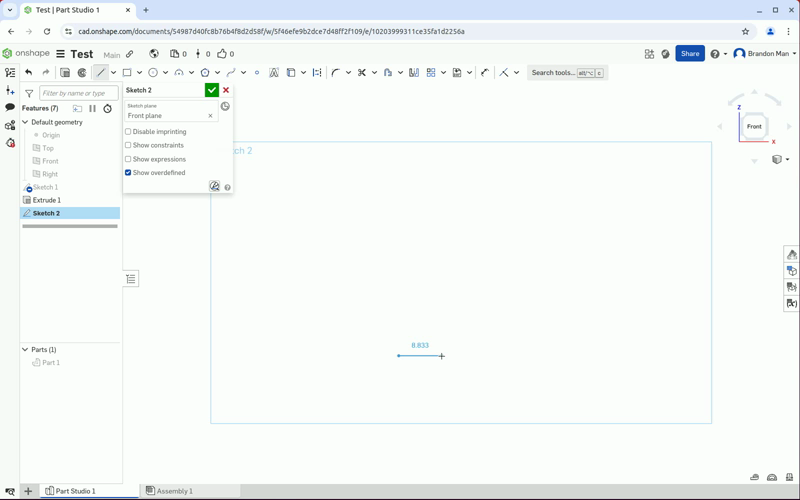
click(441, 355)
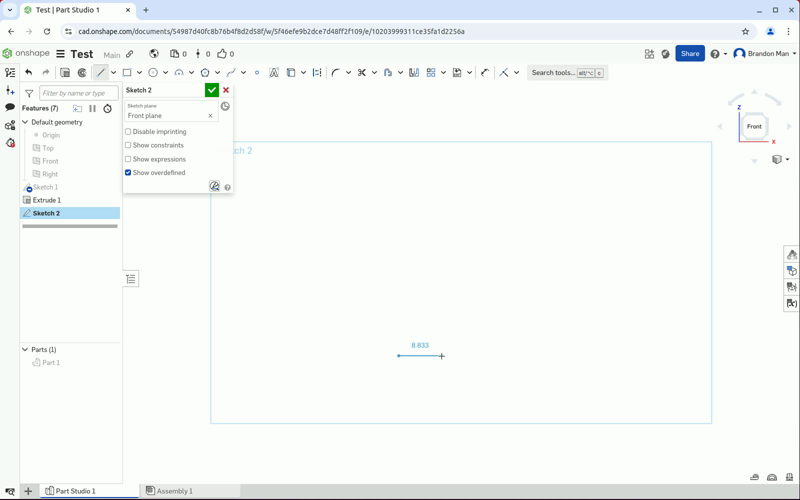
key_up(shift)
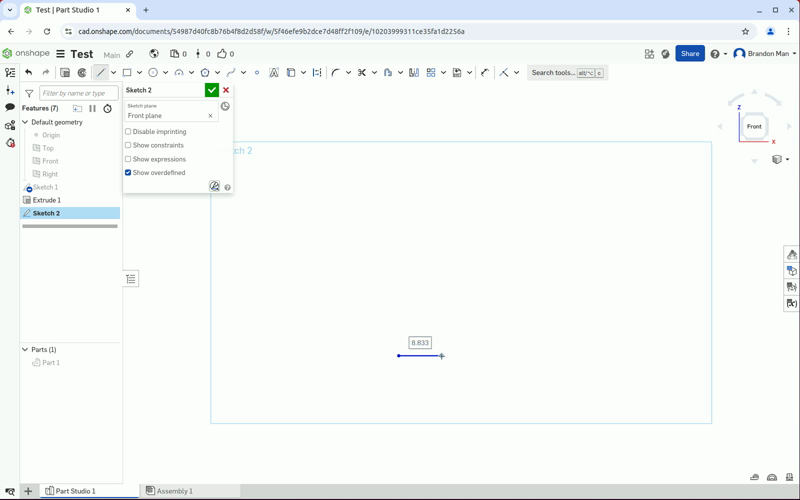
key_down(shift)
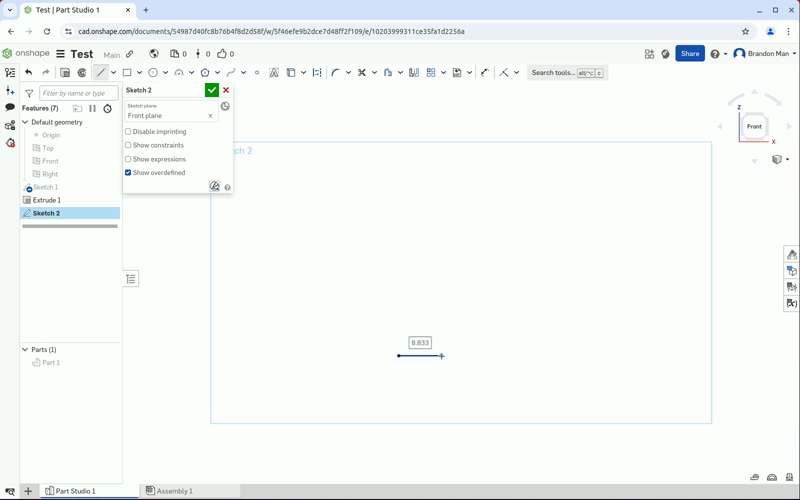
mouse_move(471, 355)
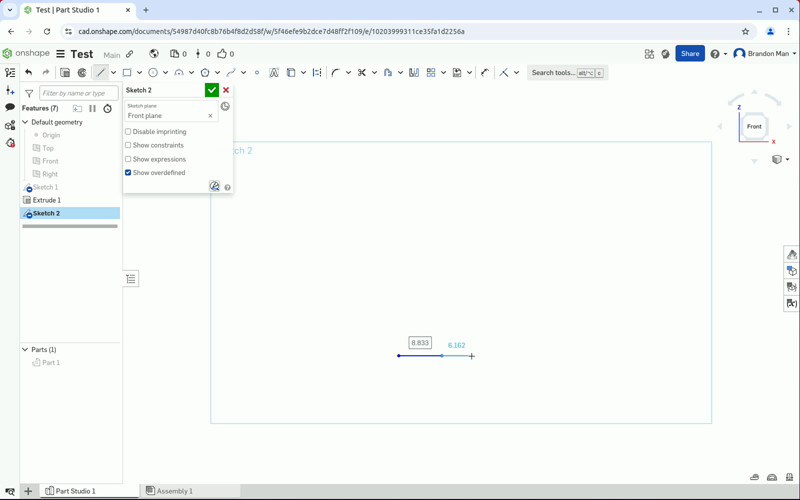
mouse_move(441, 325)
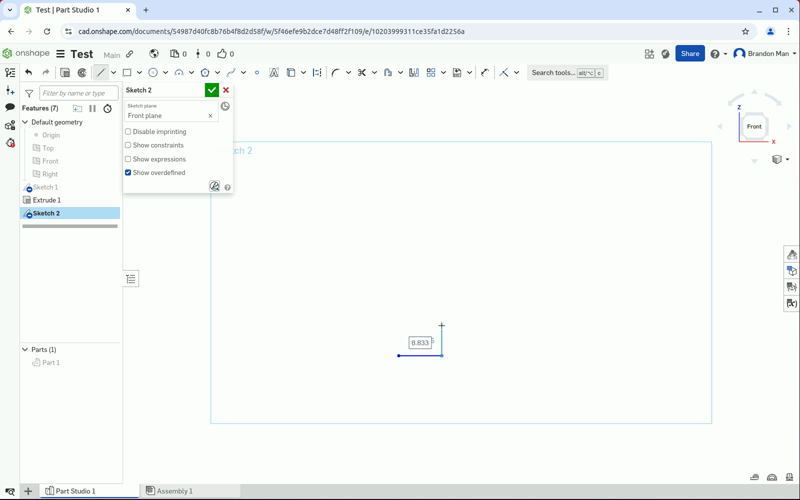
click(441, 325)
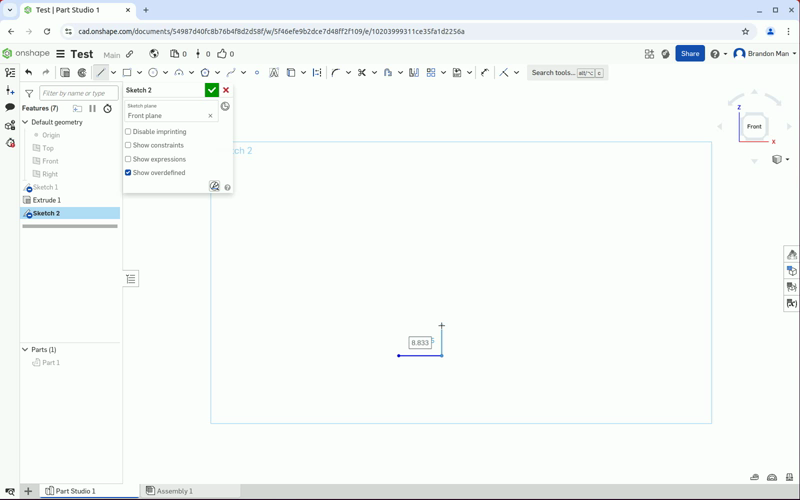
key_up(shift)
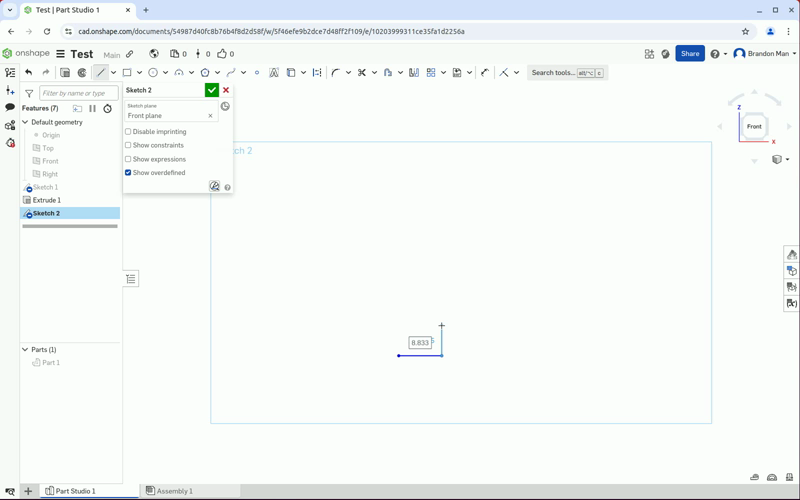
key_down(shift)
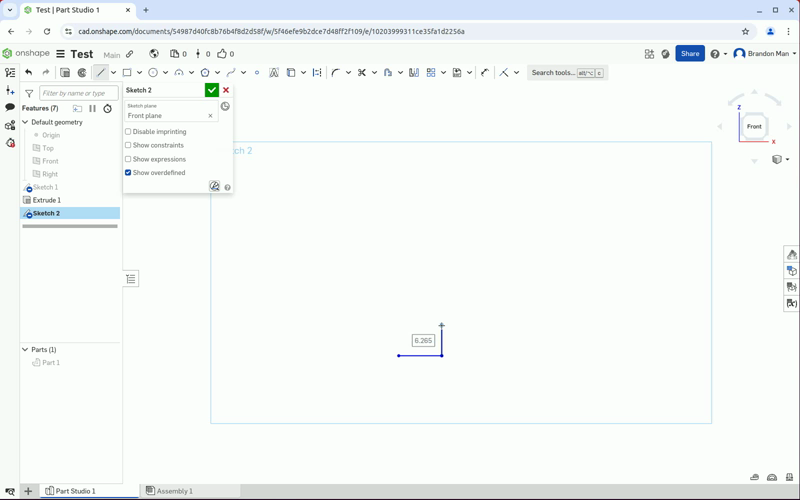
mouse_move(471, 325)
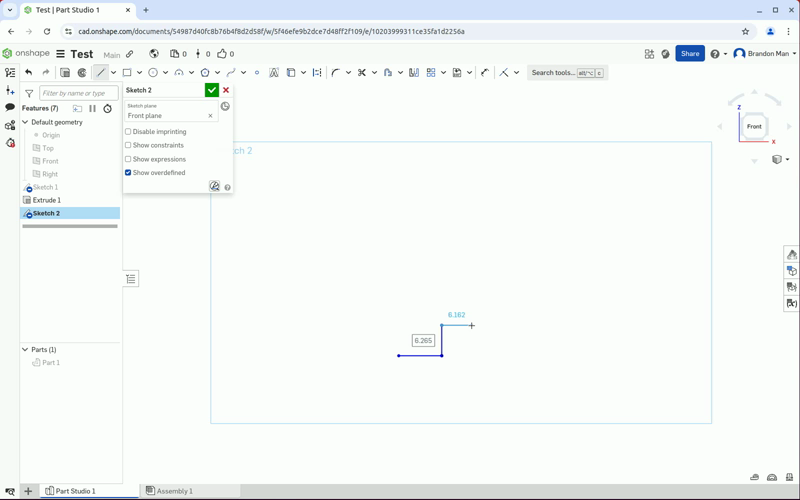
mouse_move(398, 325)
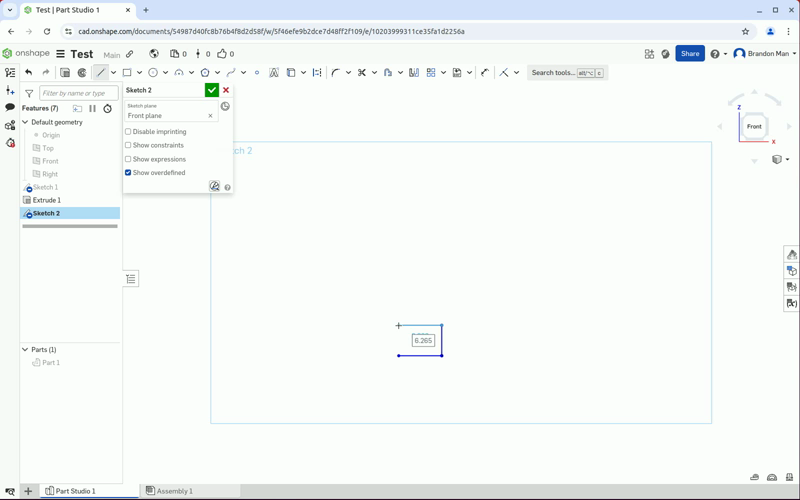
click(398, 325)
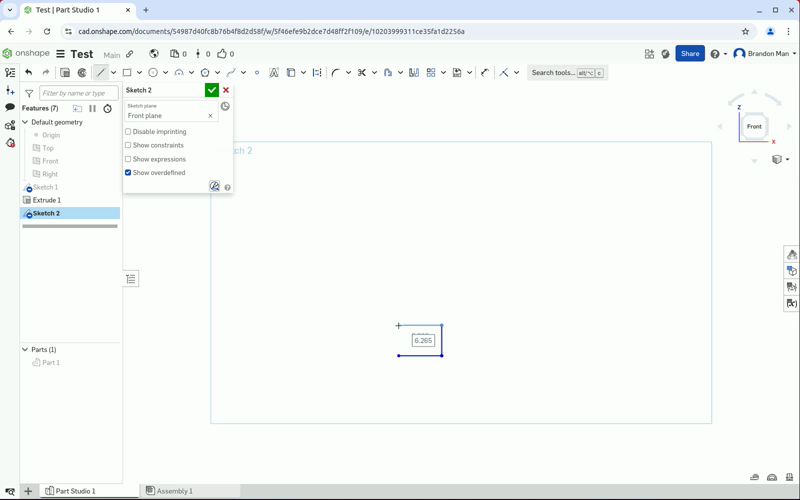
key_up(shift)
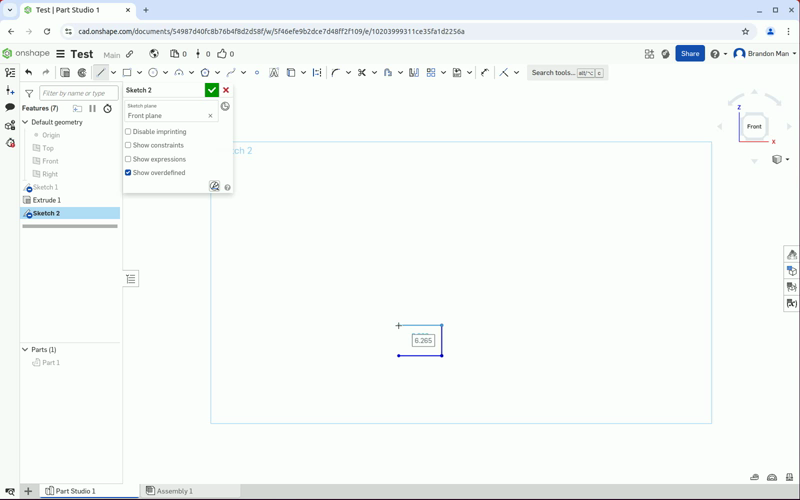
mouse_move(428, 325)
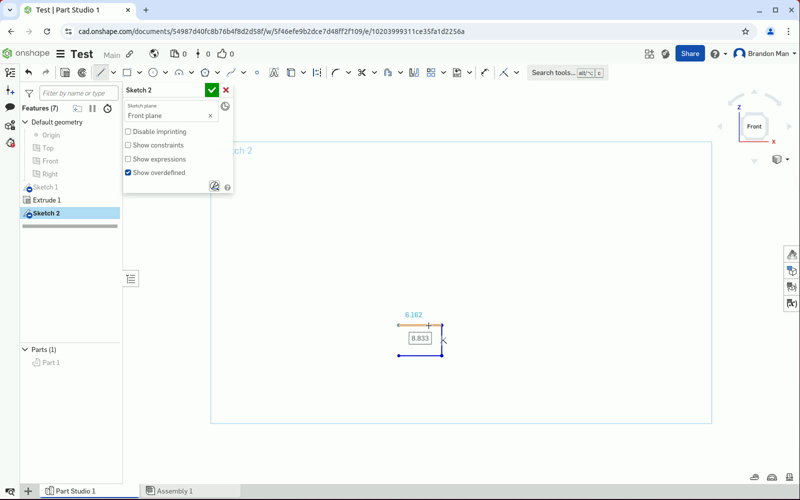
key_down(shift)
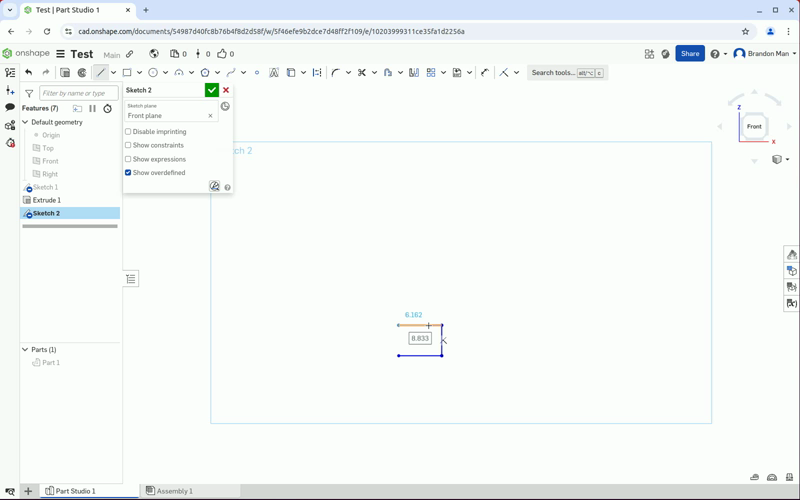
mouse_move(398, 355)
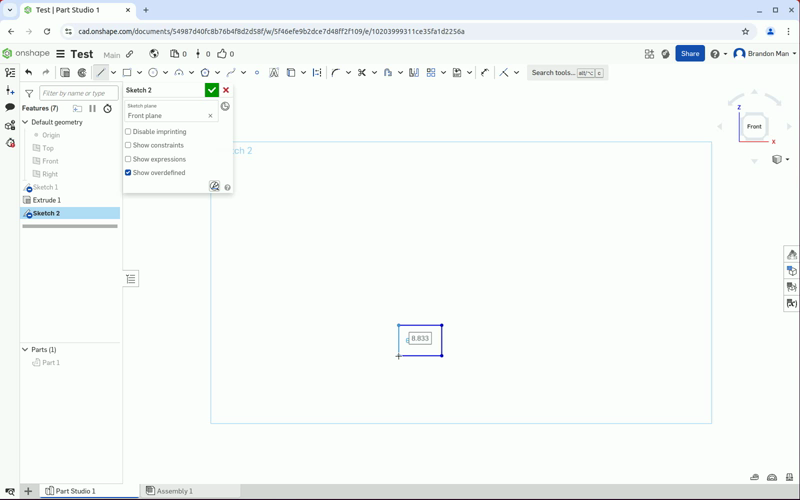
key_up(shift)
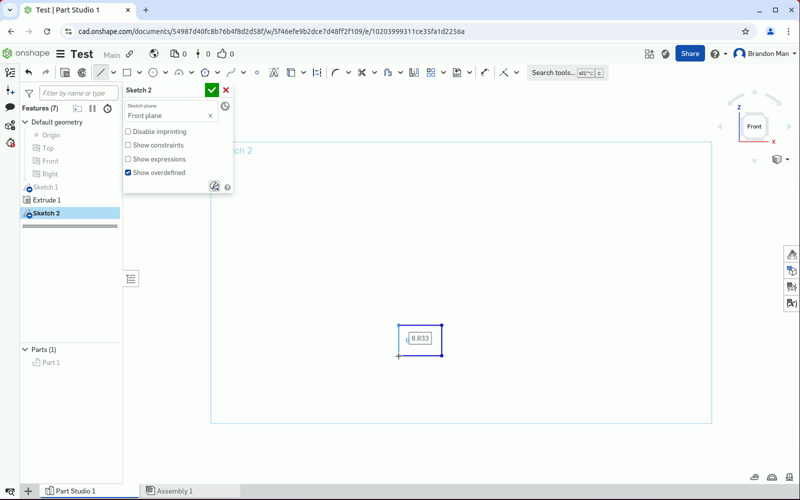
click(398, 355)
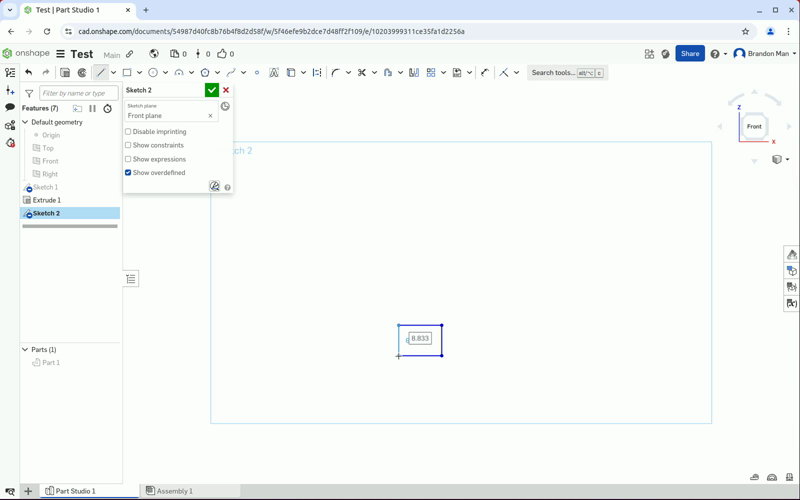
key(esc)
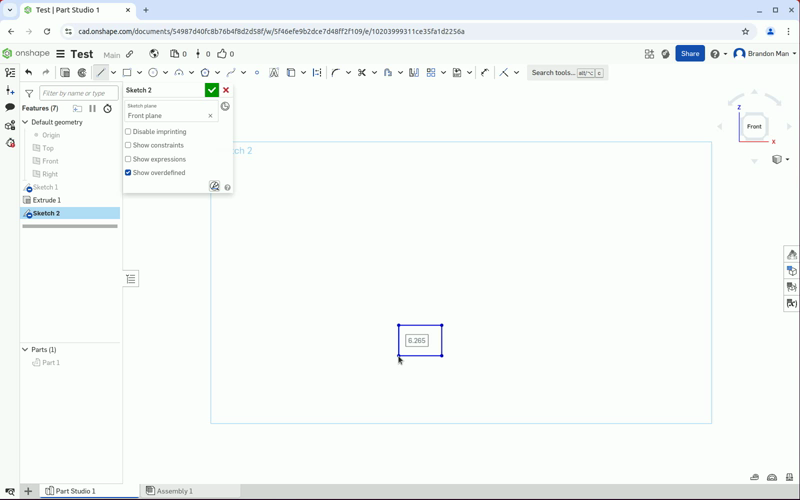
mouse_move(407, 337)
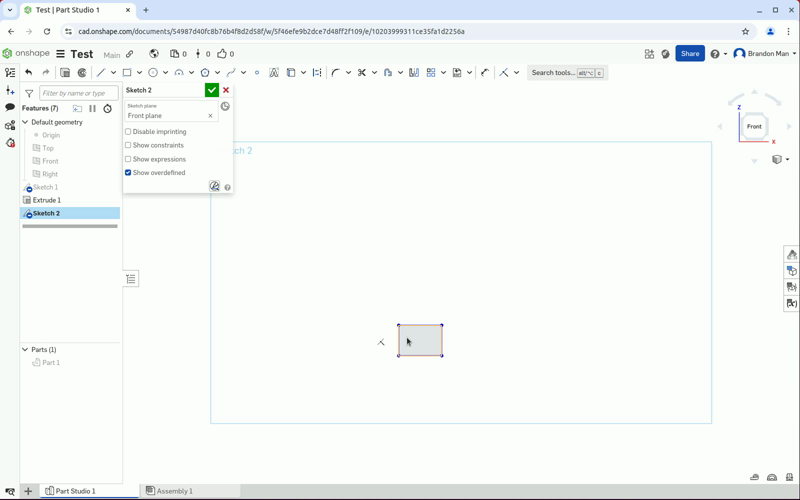
scroll(6)
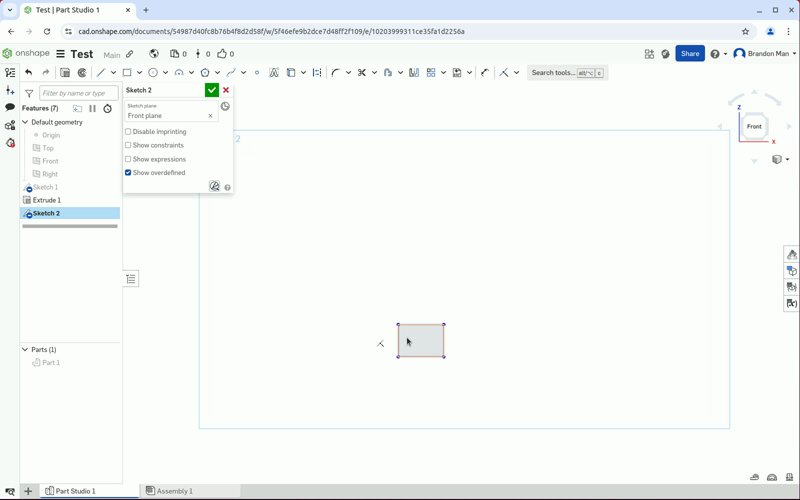
scroll(6)
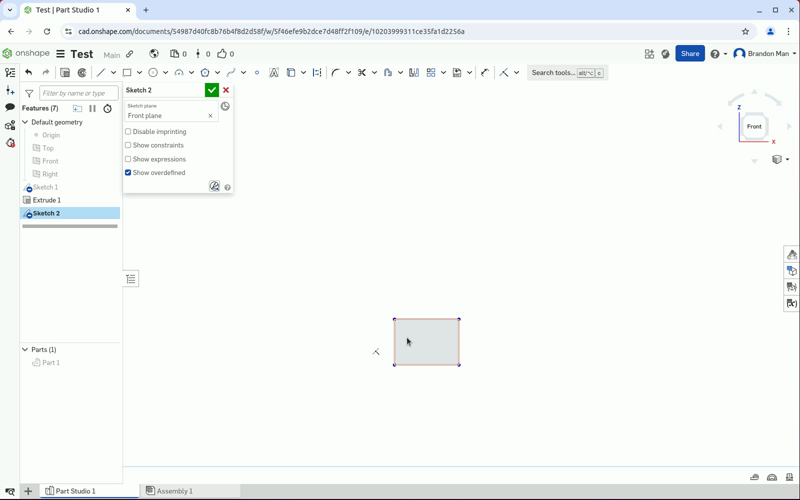
scroll(6)
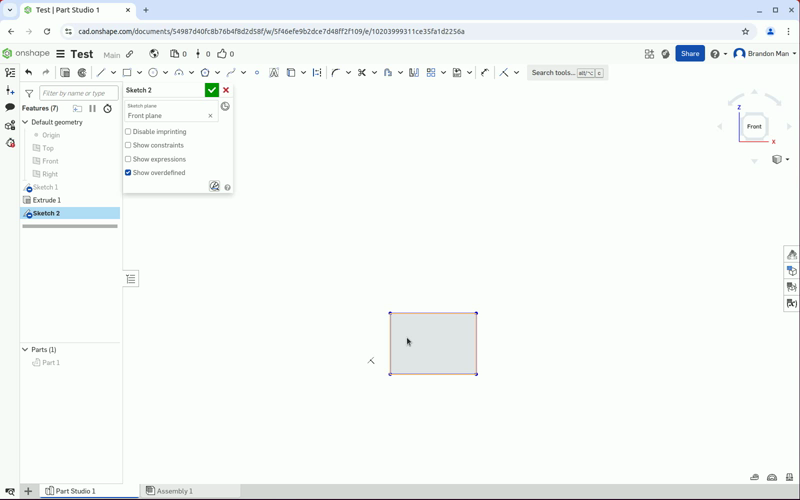
scroll(6)
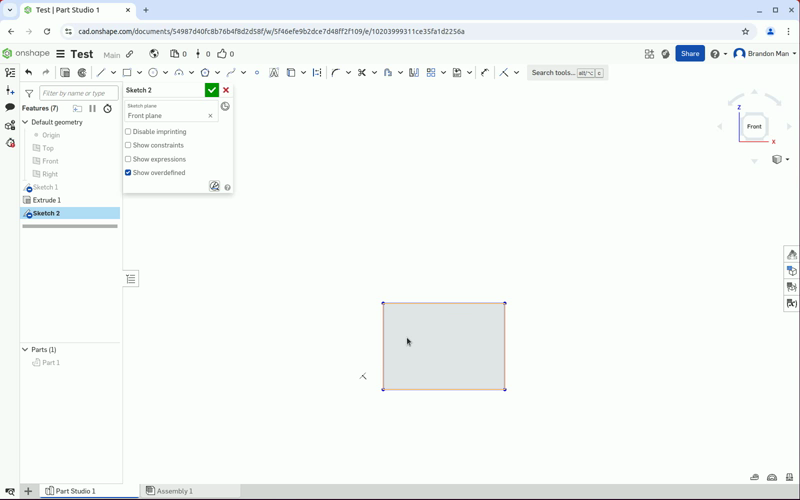
scroll(6)
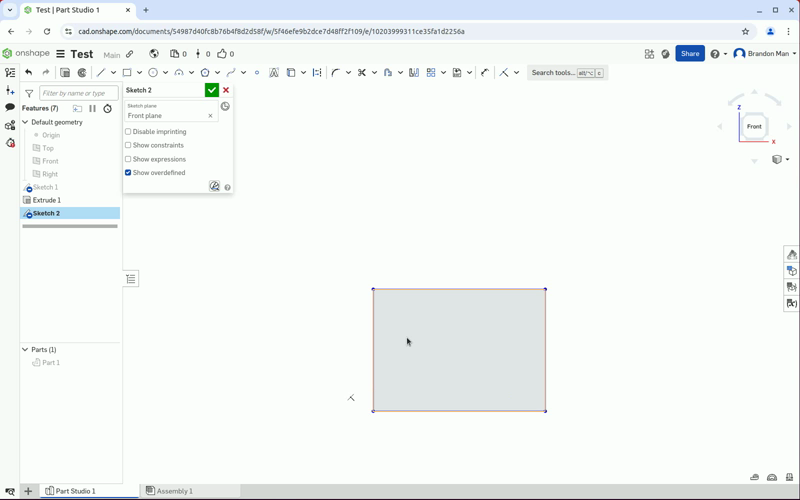
scroll(6)
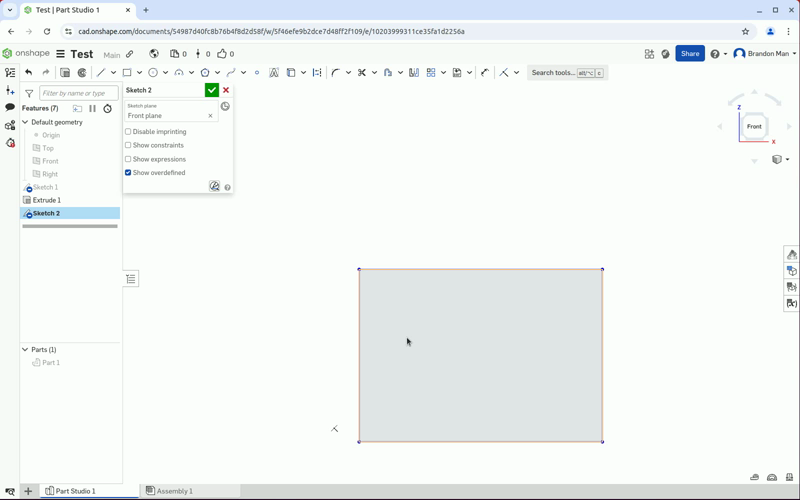
scroll(6)
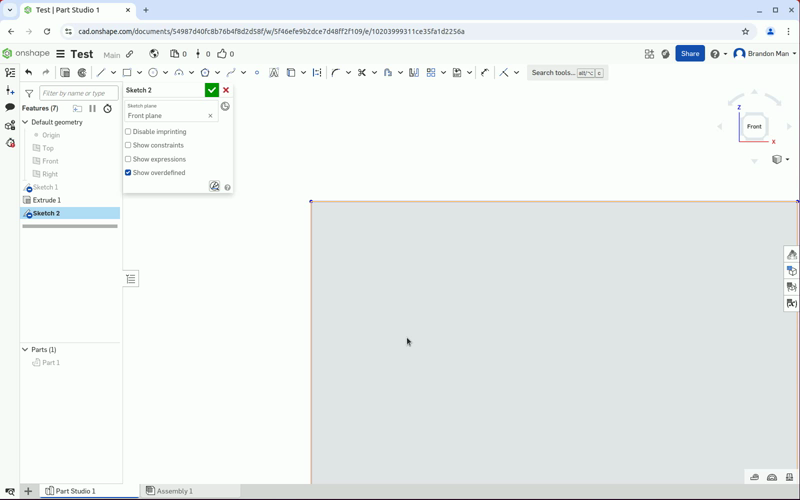
click(407, 337)
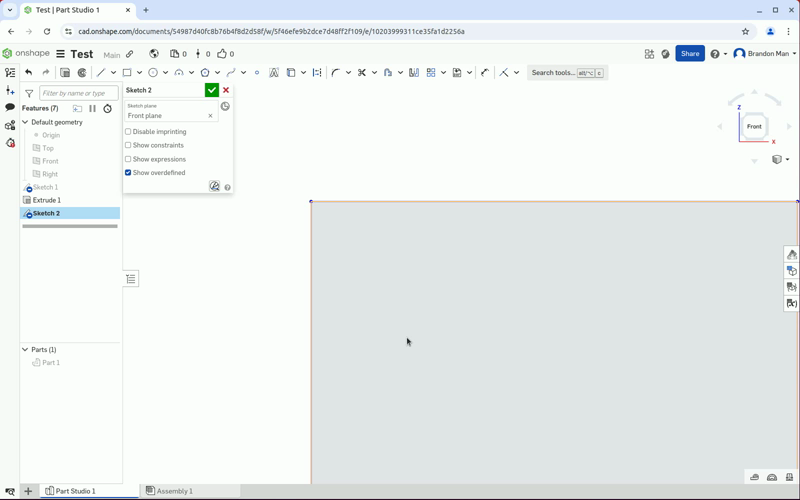
scroll(-6)
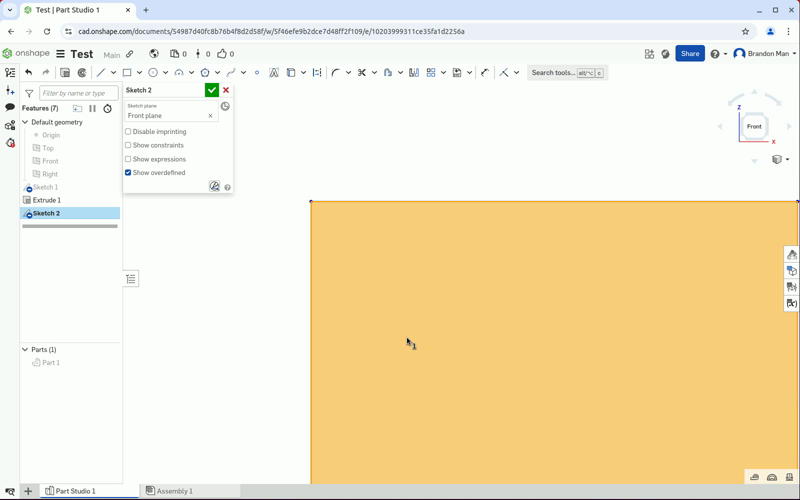
scroll(-6)
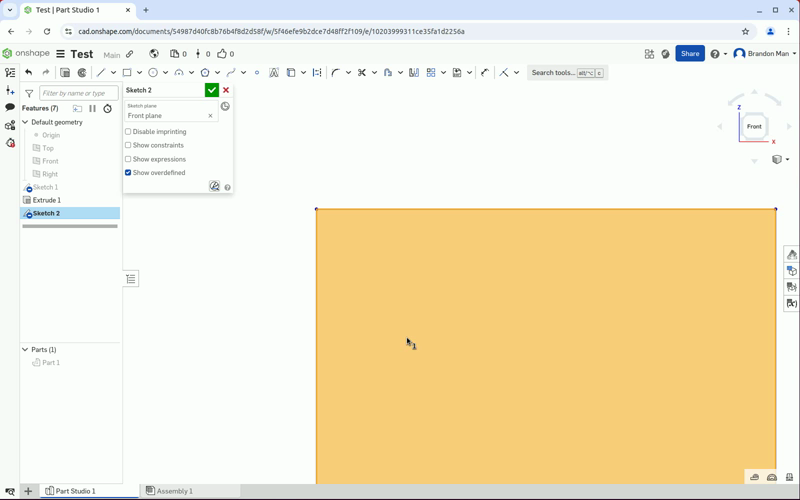
scroll(-6)
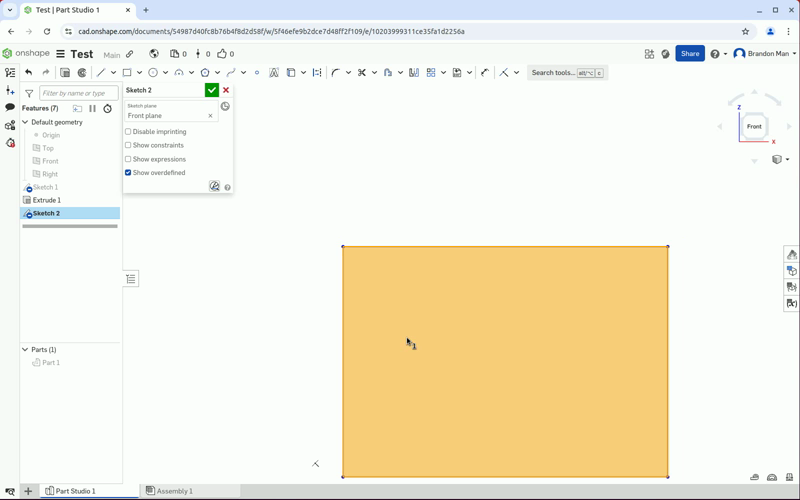
scroll(-6)
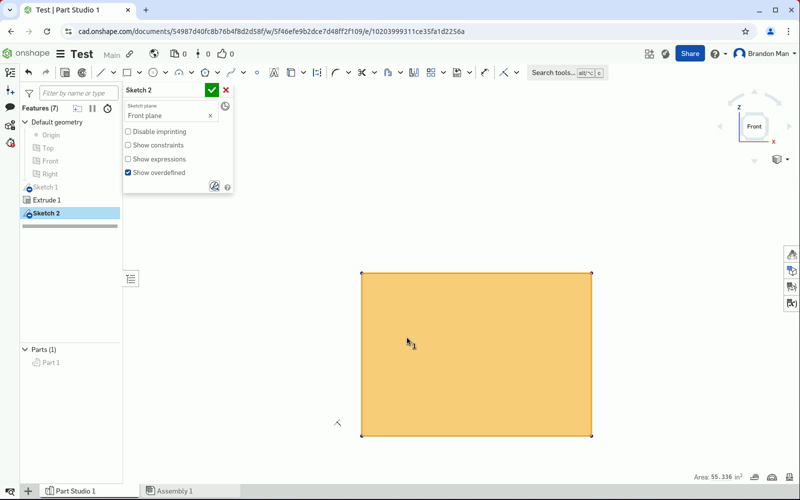
scroll(-6)
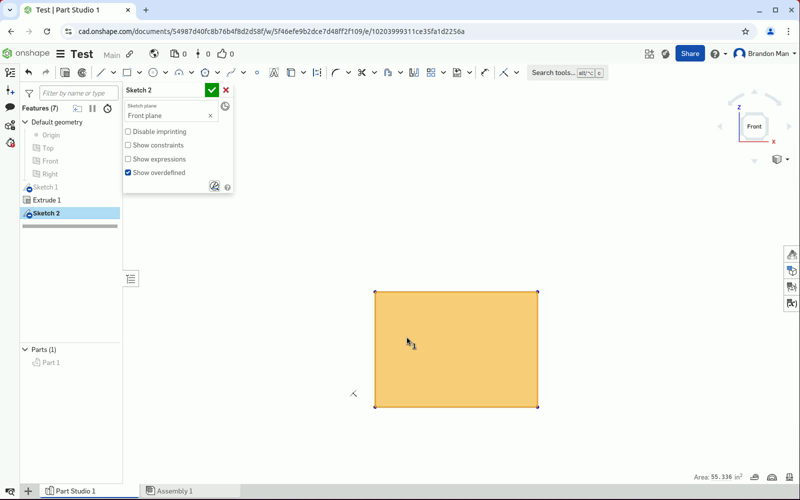
scroll(-6)
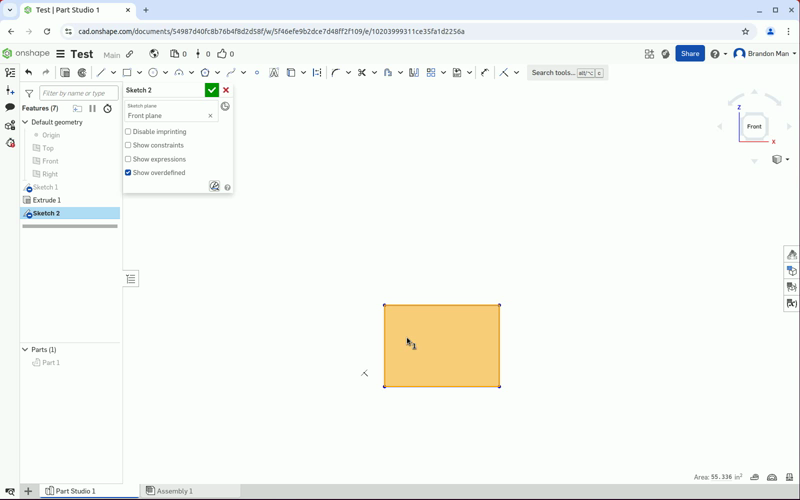
scroll(-6)
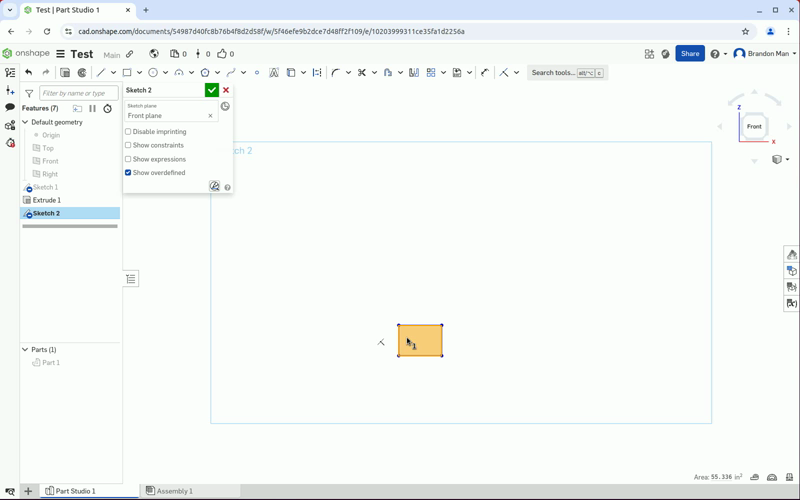
mouse_move(73, 352)
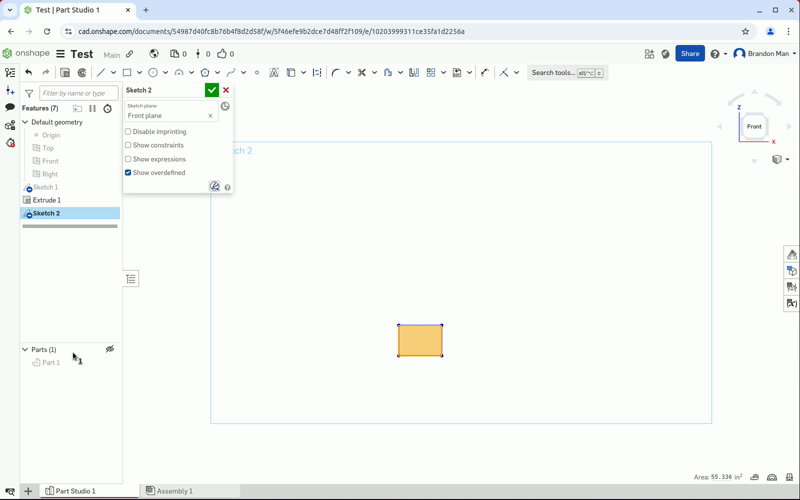
key(shift+y)
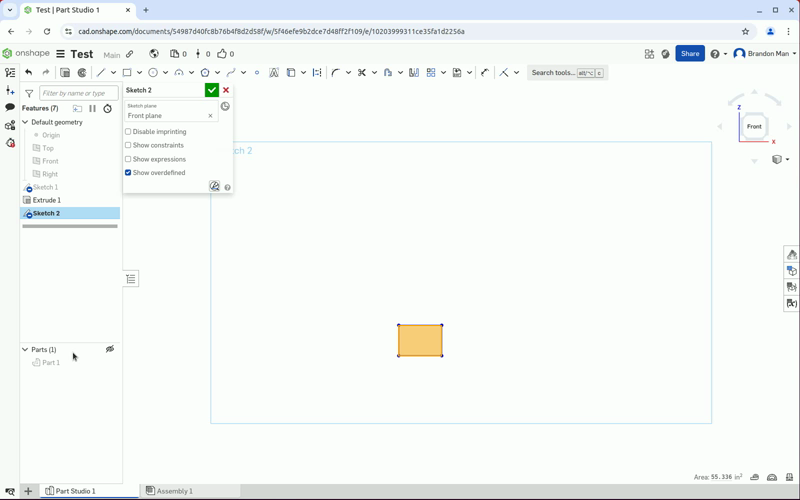
key(shift+e)
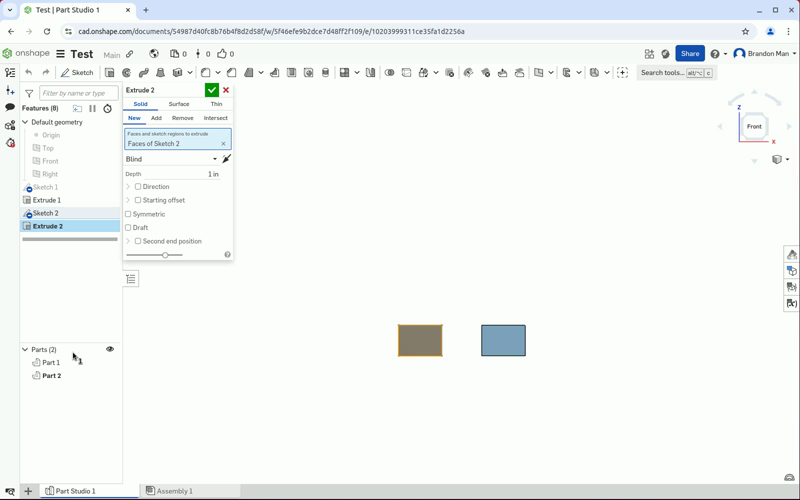
mouse_move(143, 106)
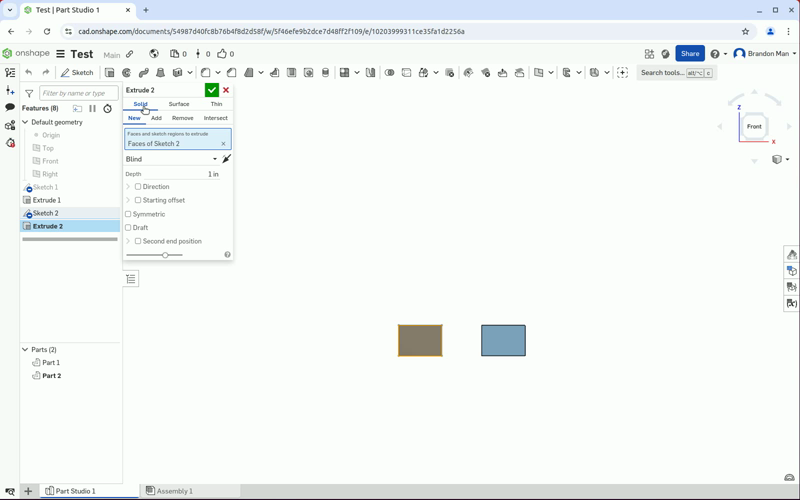
click(143, 106)
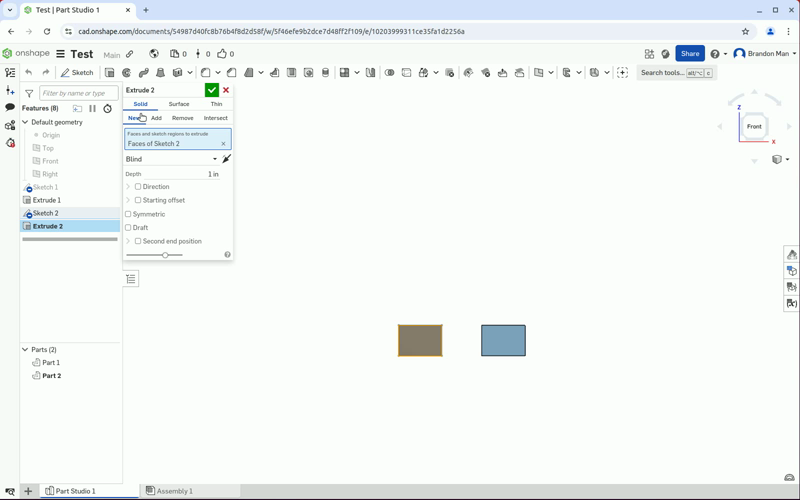
mouse_move(137, 120)
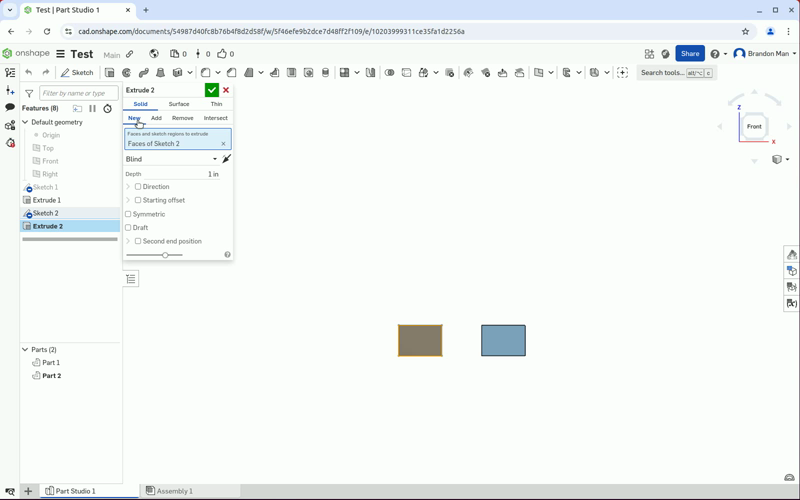
click(137, 120)
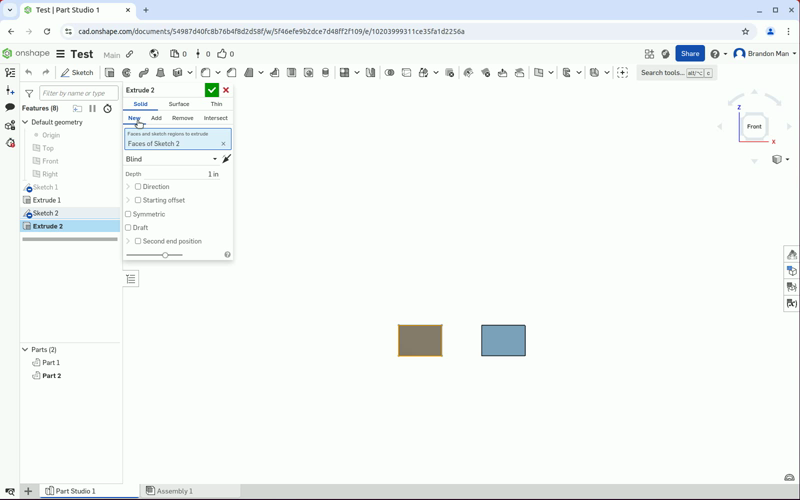
key(tab, 4)
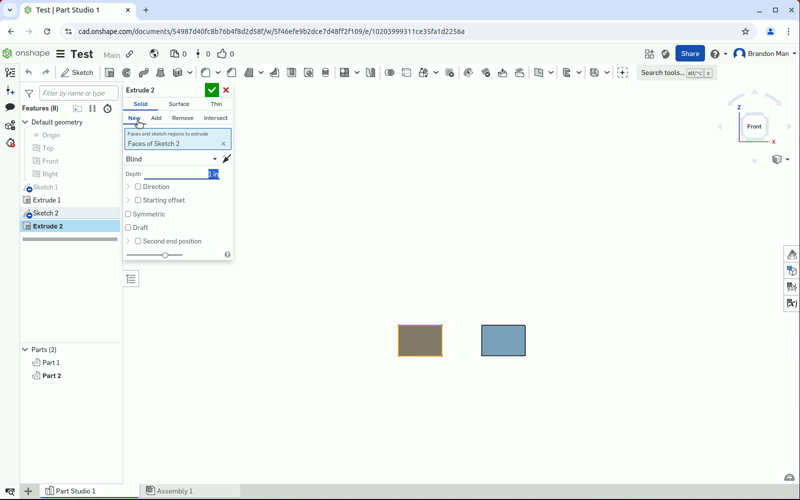
text(23.108)
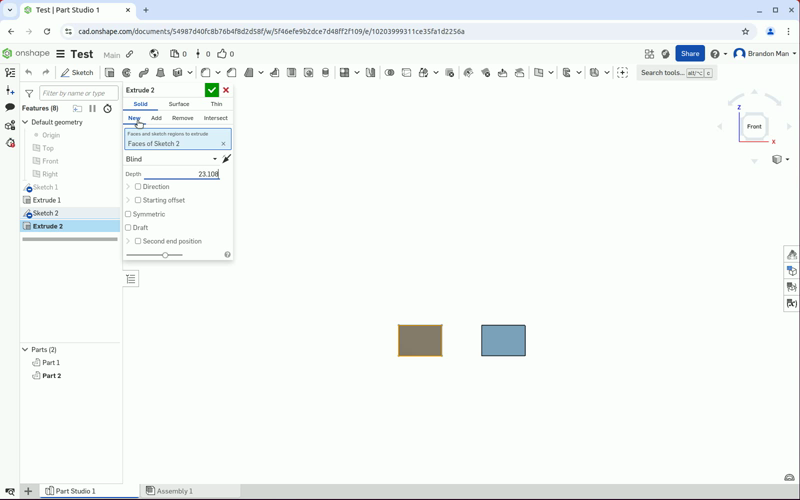
key(enter)
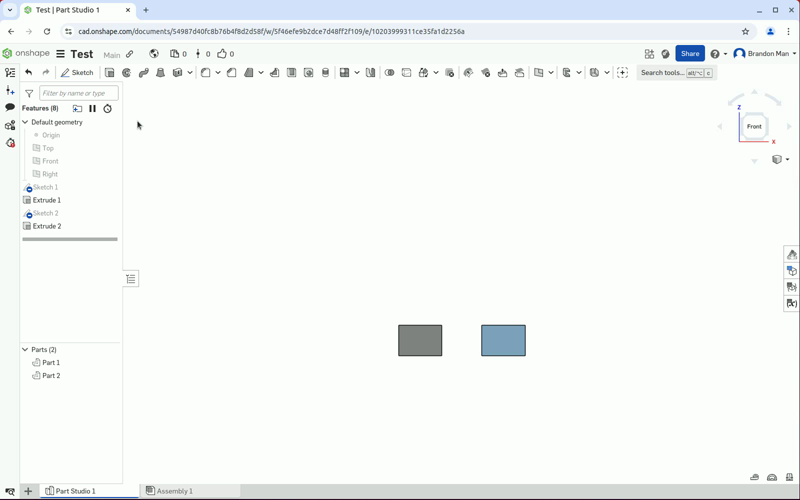
key(shift+h)
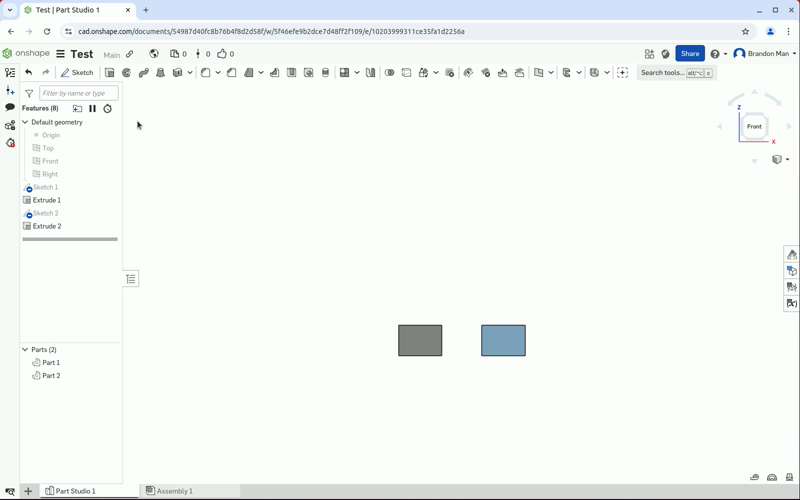
key(shift+h)
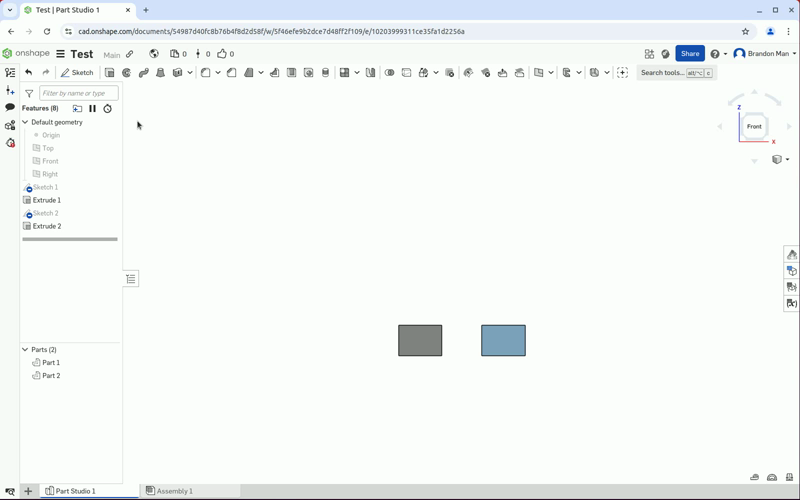
mouse_move(73, 189)
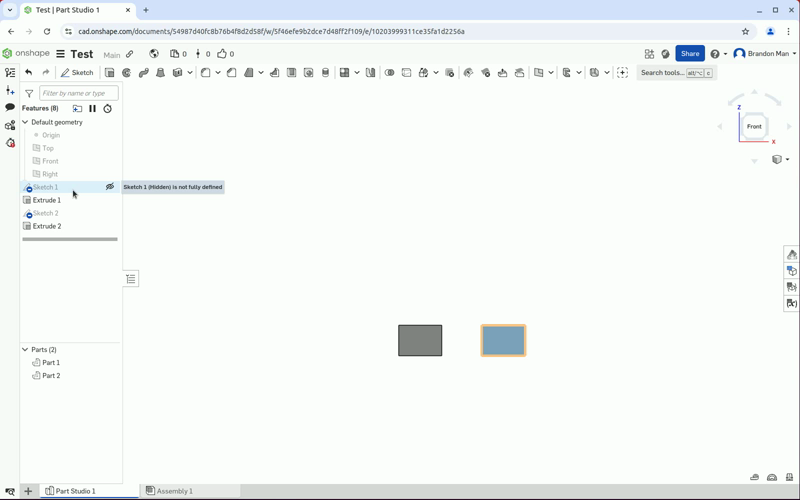
click(73, 189)
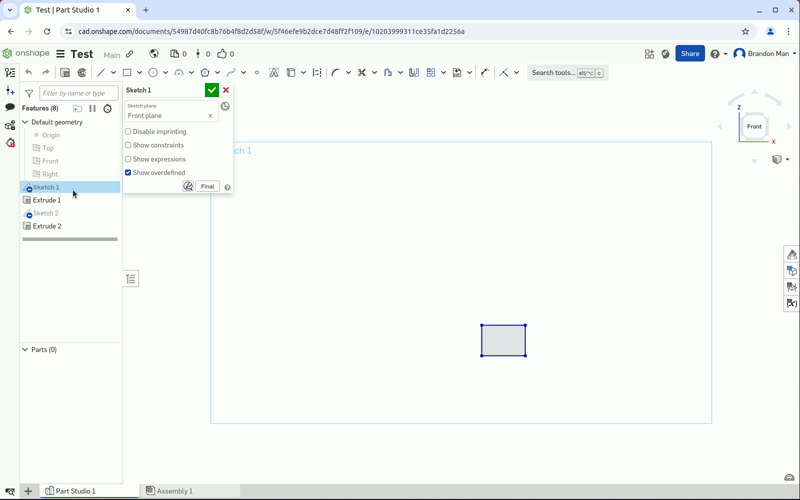
mouse_move(229, 92)
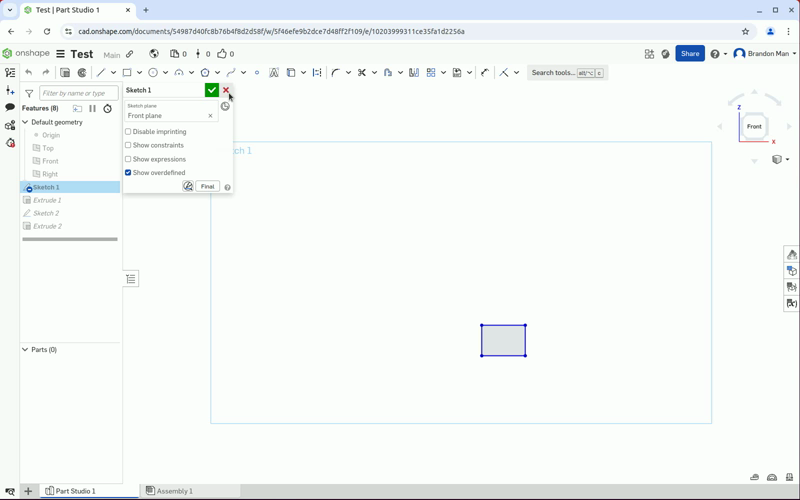
click(229, 92)
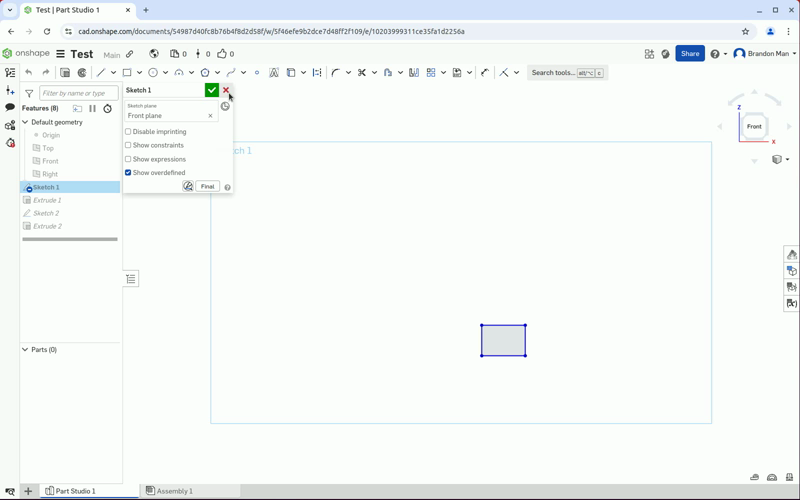
key(shift+s)
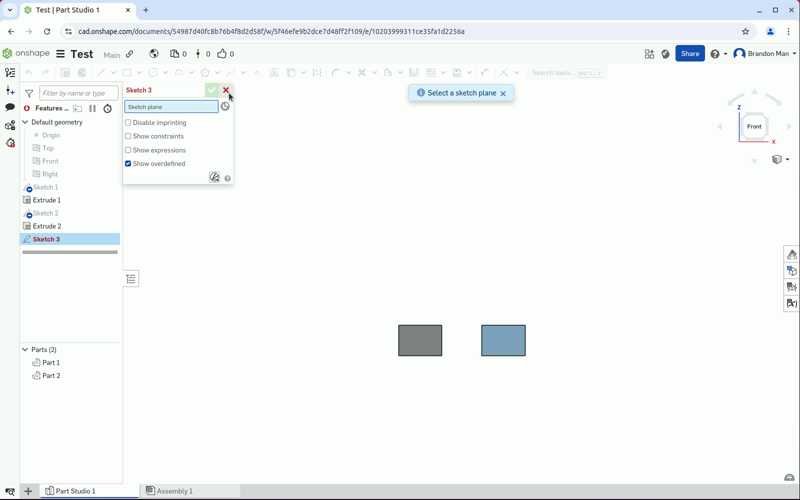
mouse_move(73, 163)
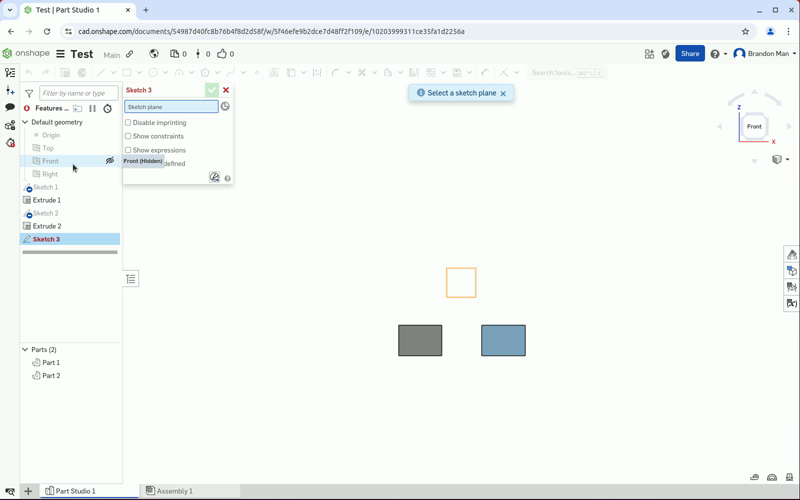
click(73, 163)
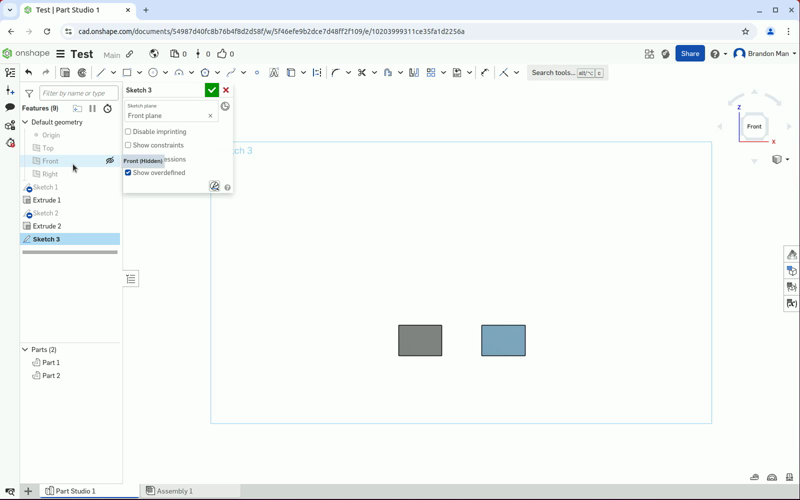
mouse_move(73, 352)
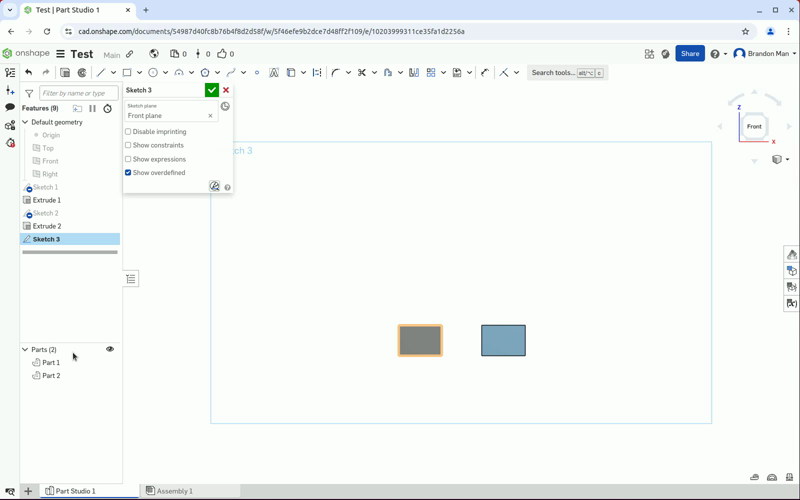
key(y)
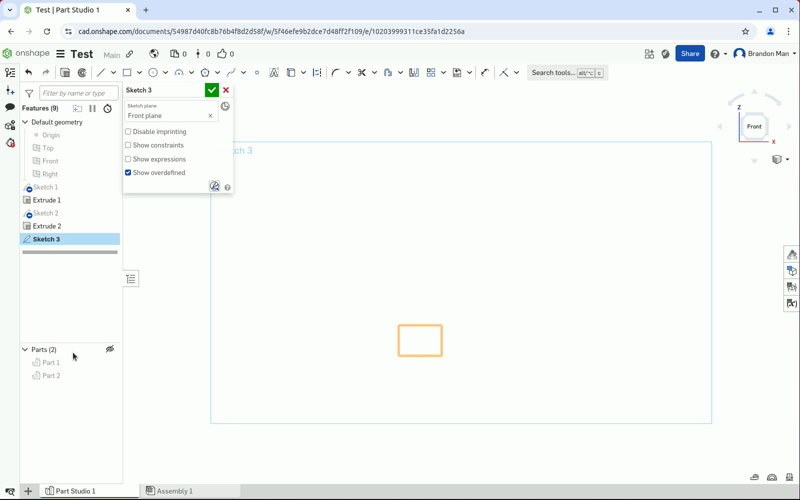
key(l)
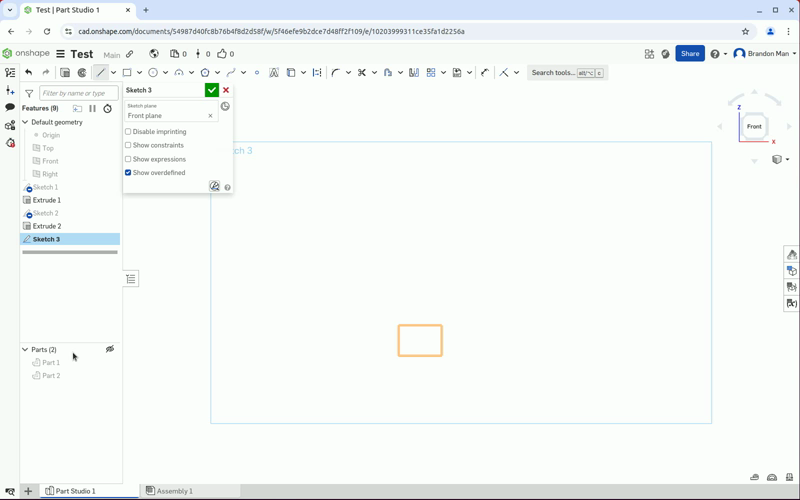
key_down(shift)
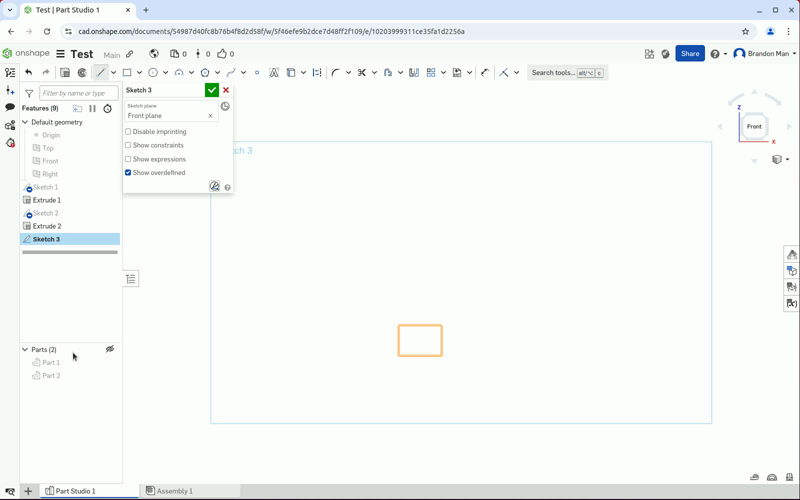
mouse_move(439, 355)
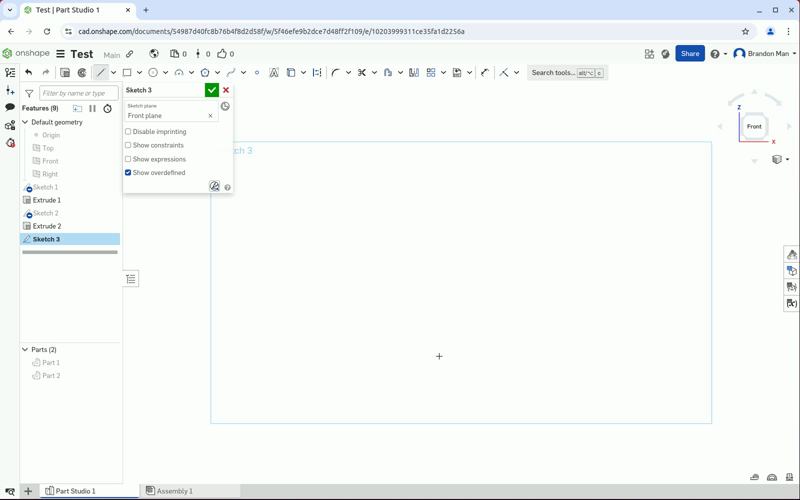
click(439, 355)
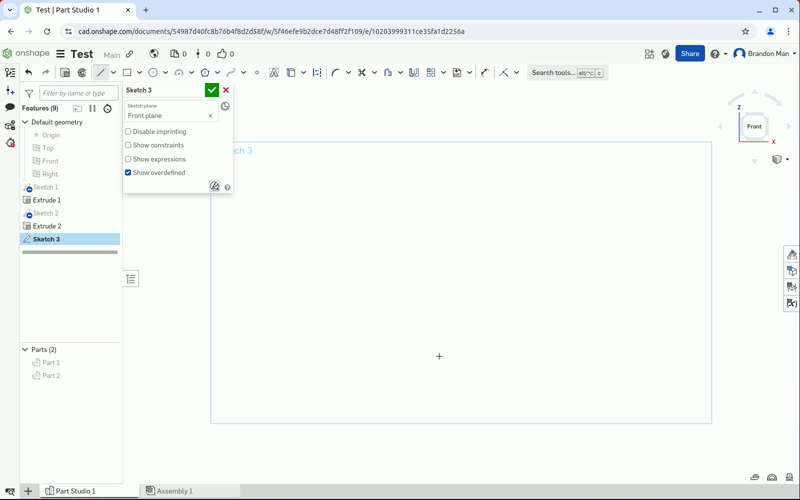
key_up(shift)
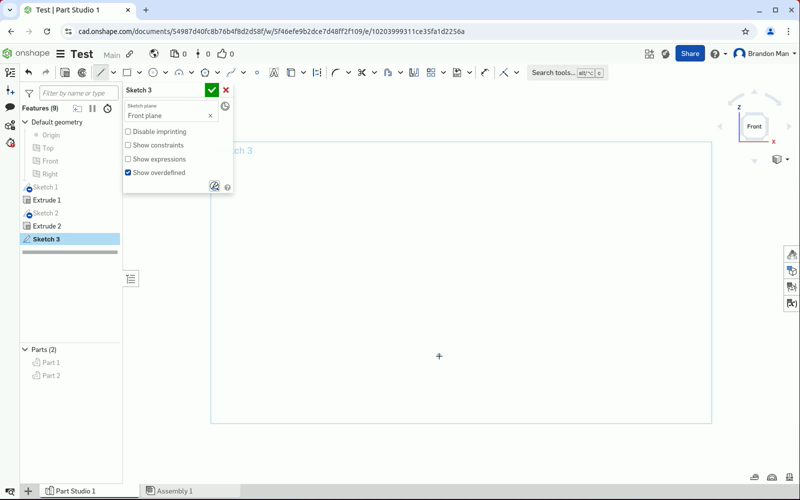
key_down(shift)
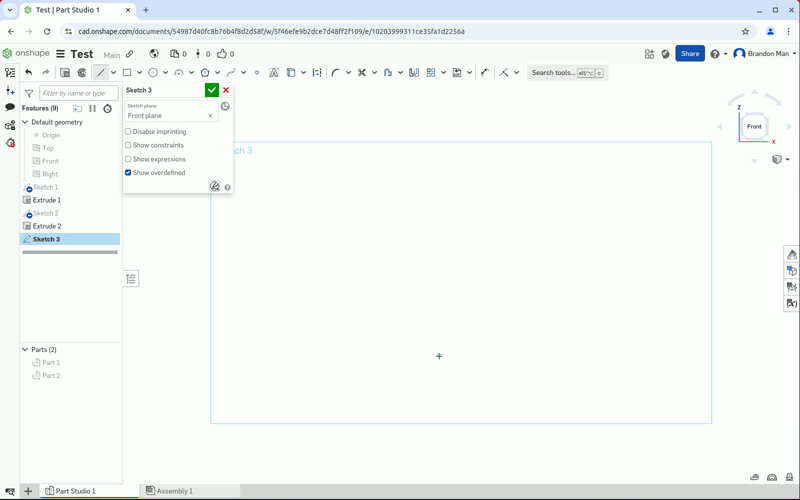
mouse_move(469, 355)
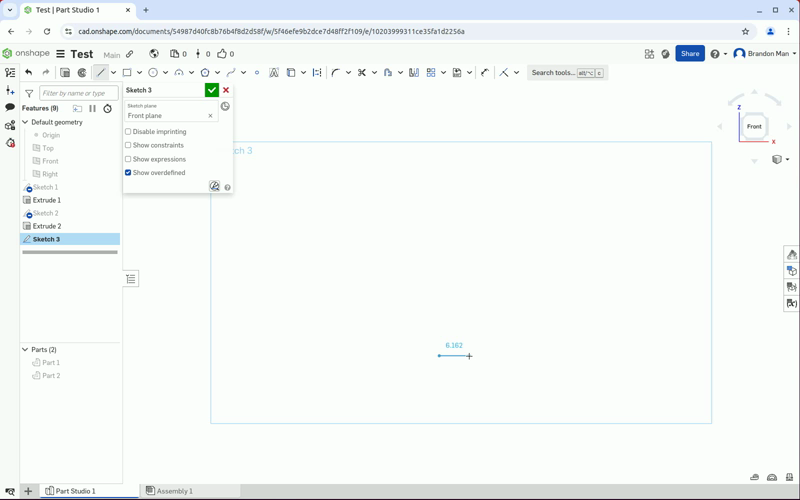
mouse_move(482, 355)
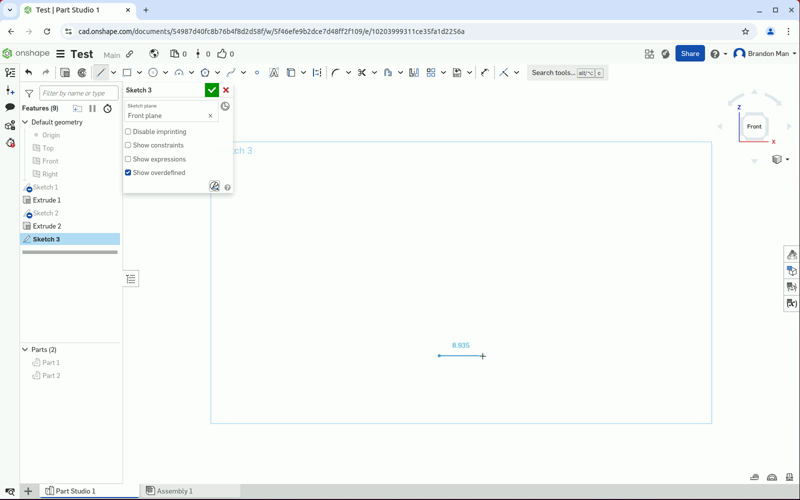
click(482, 355)
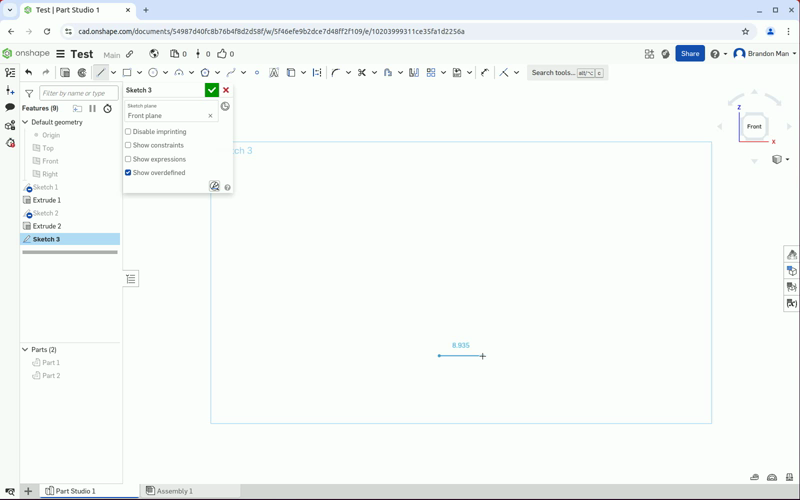
key_up(shift)
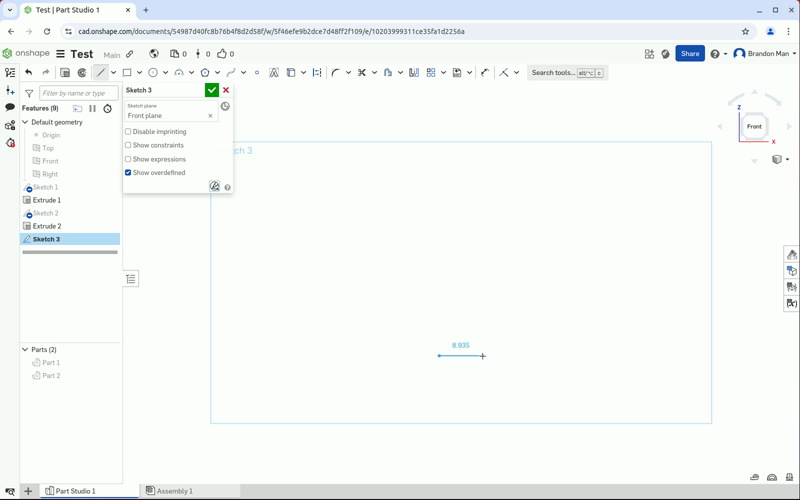
key_down(shift)
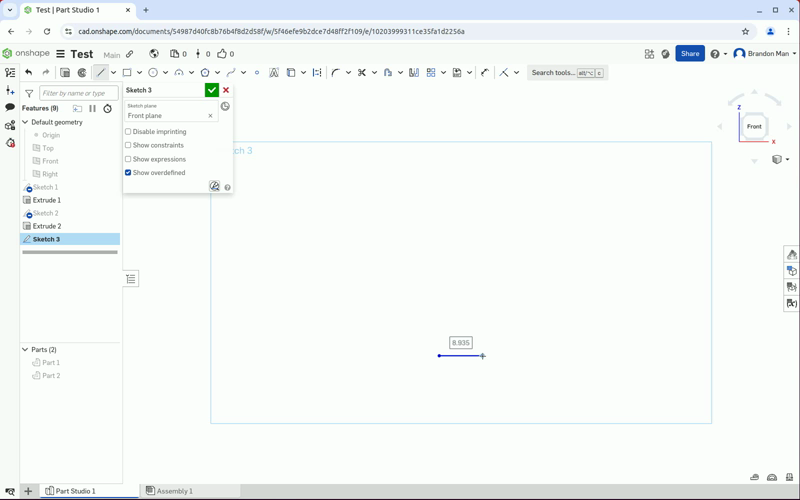
mouse_move(512, 355)
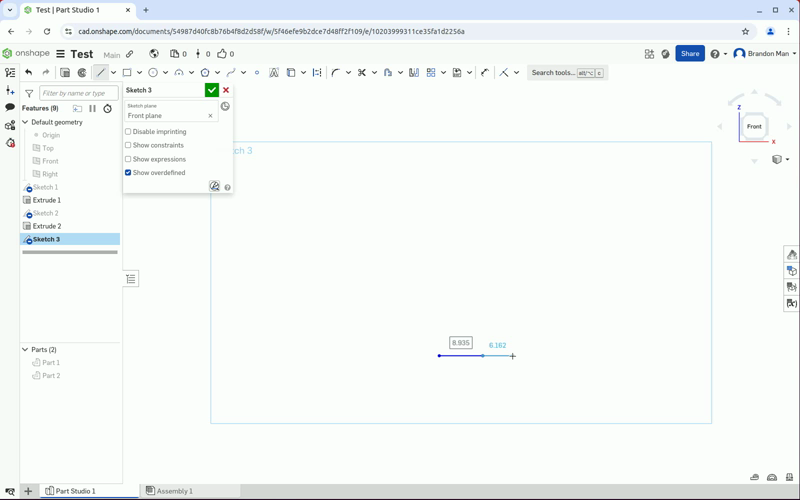
mouse_move(482, 325)
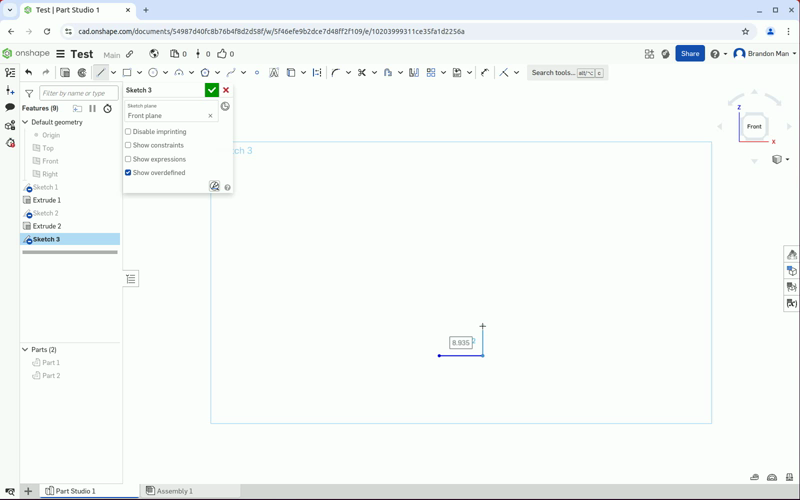
click(482, 325)
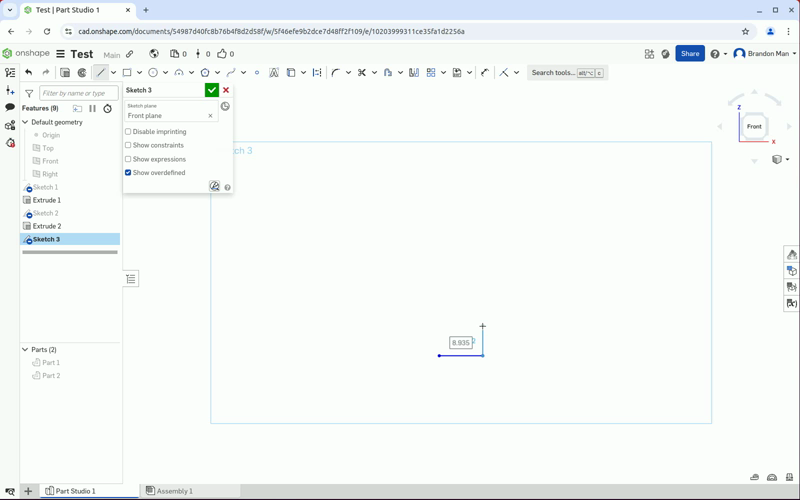
key_up(shift)
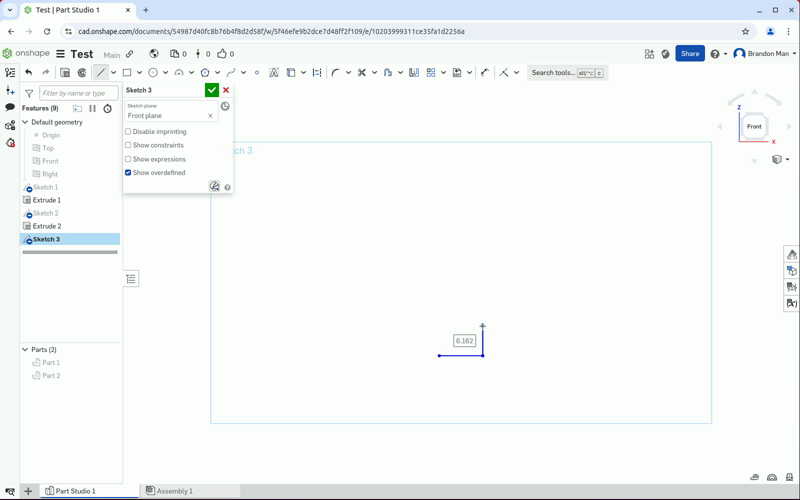
key_down(shift)
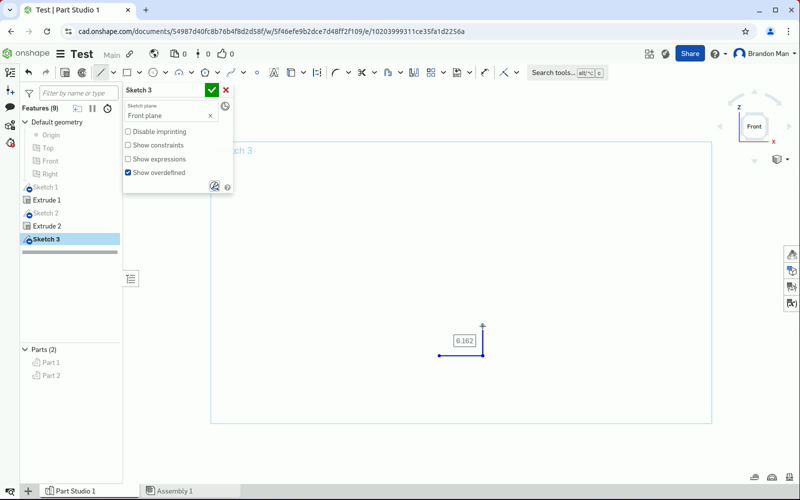
mouse_move(512, 325)
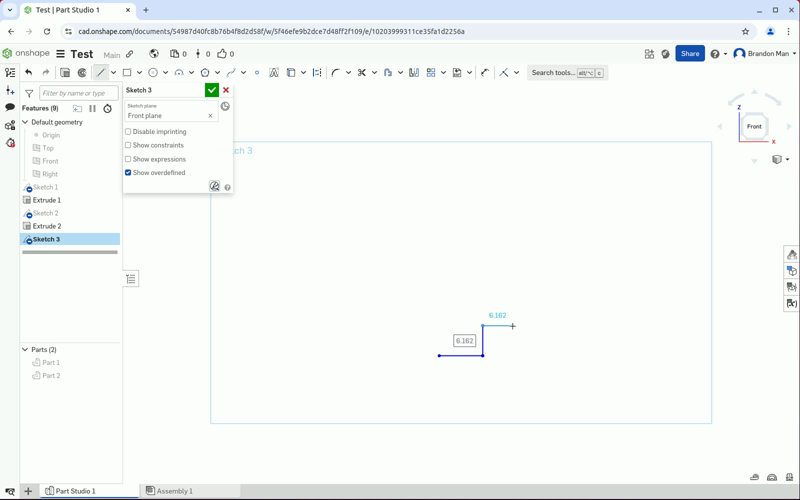
mouse_move(439, 325)
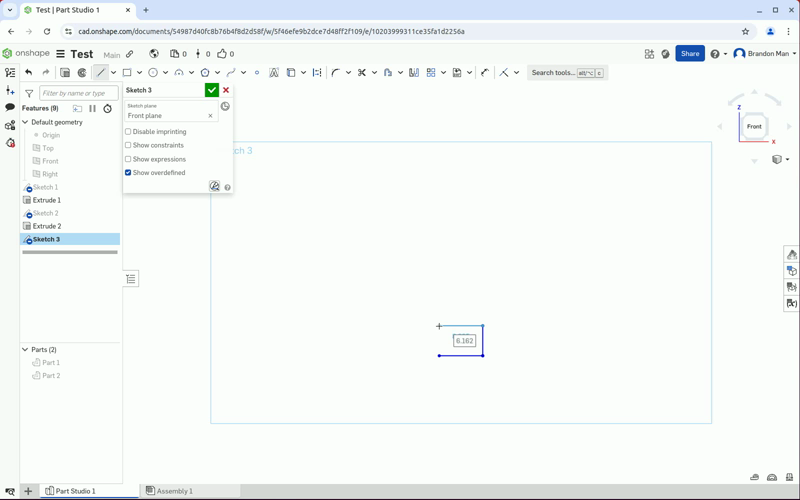
click(439, 325)
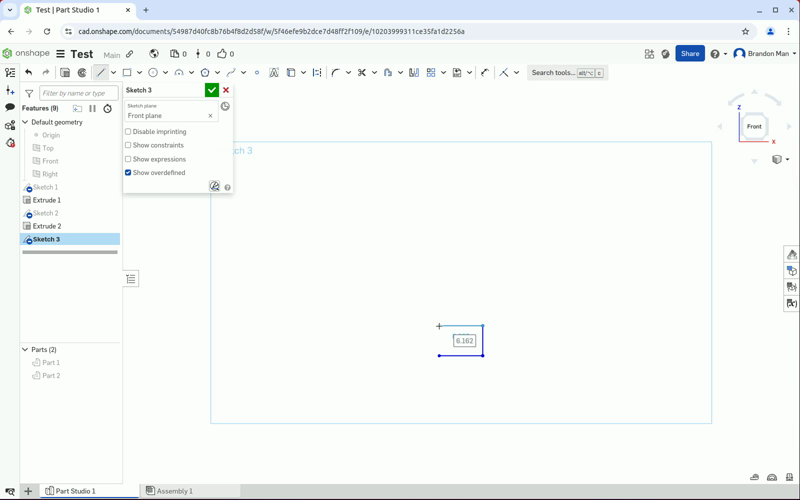
key_up(shift)
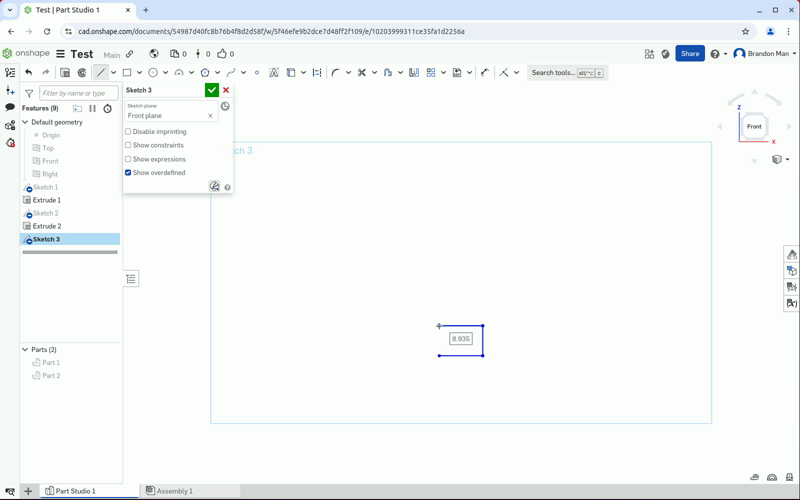
mouse_move(469, 325)
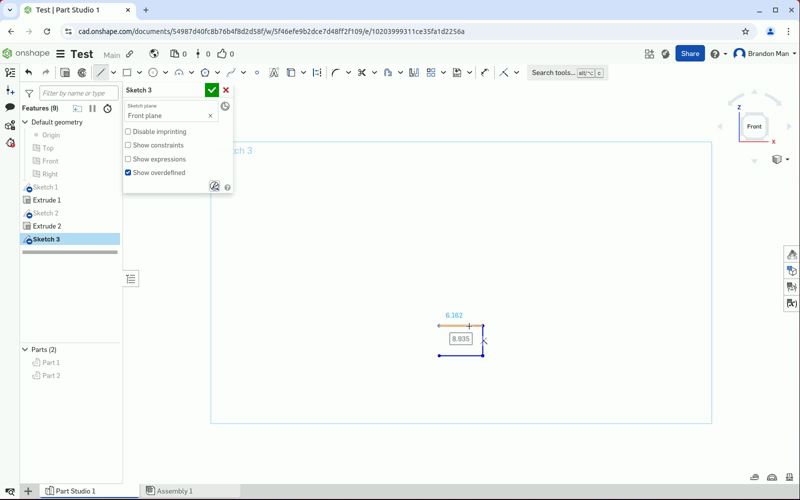
key_down(shift)
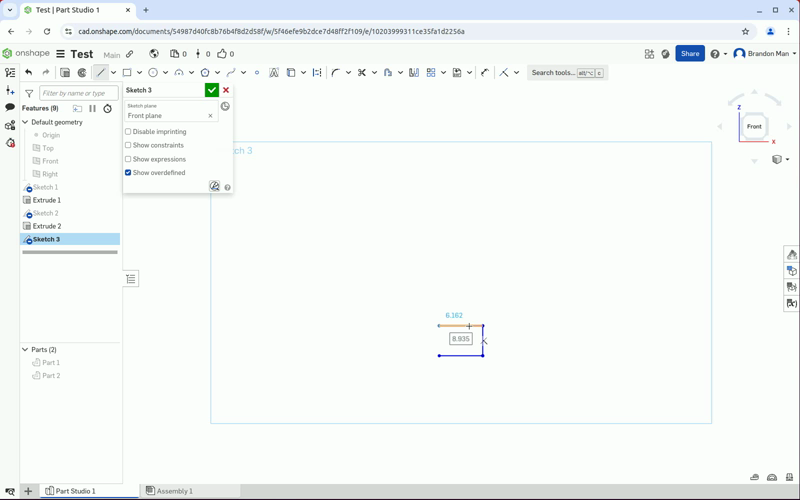
mouse_move(439, 355)
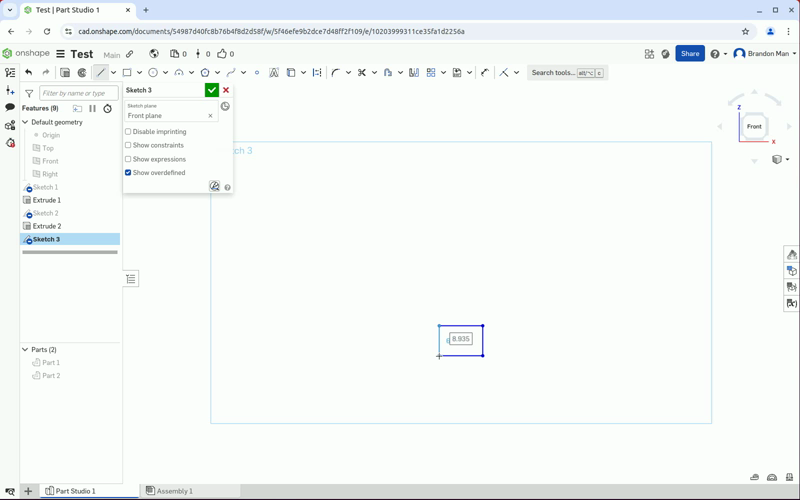
key_up(shift)
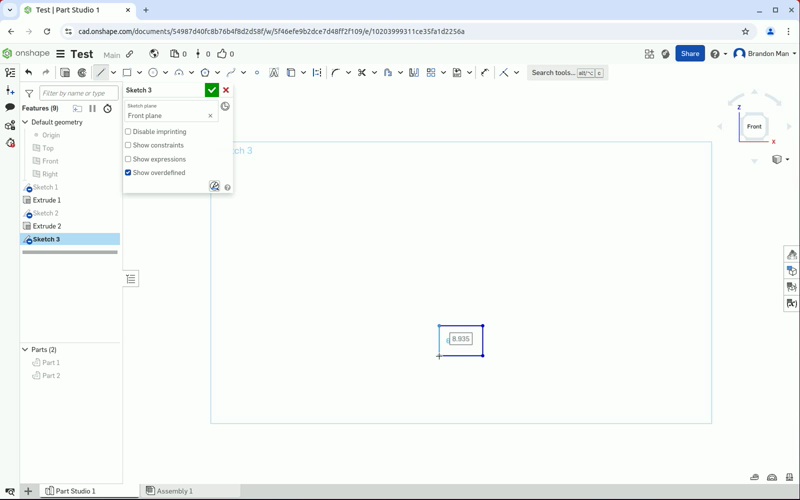
click(439, 355)
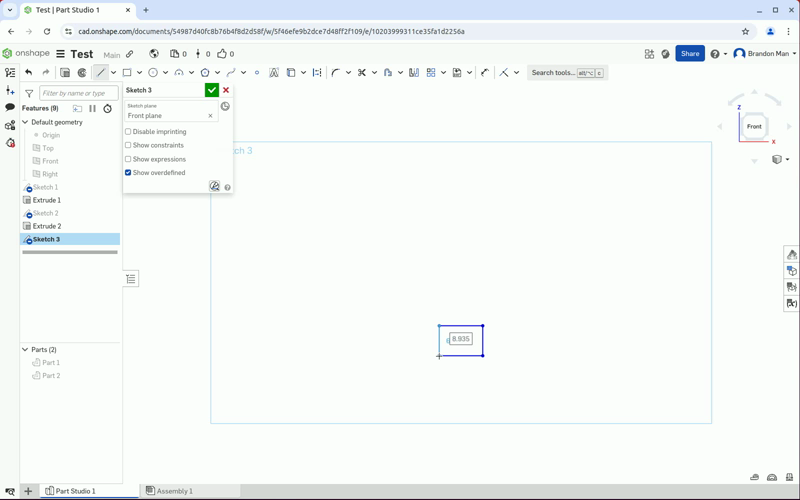
key(esc)
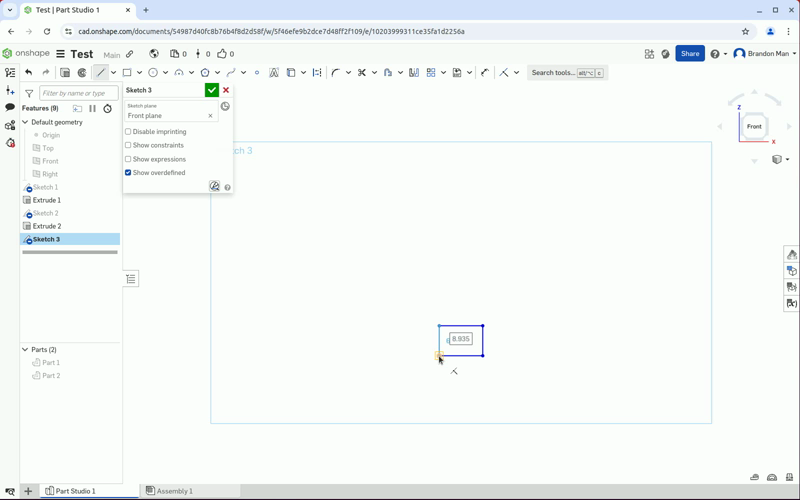
mouse_move(455, 334)
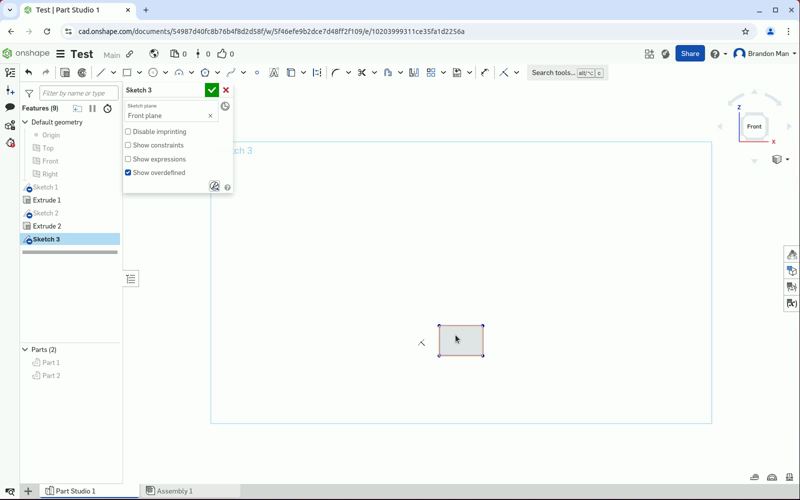
scroll(6)
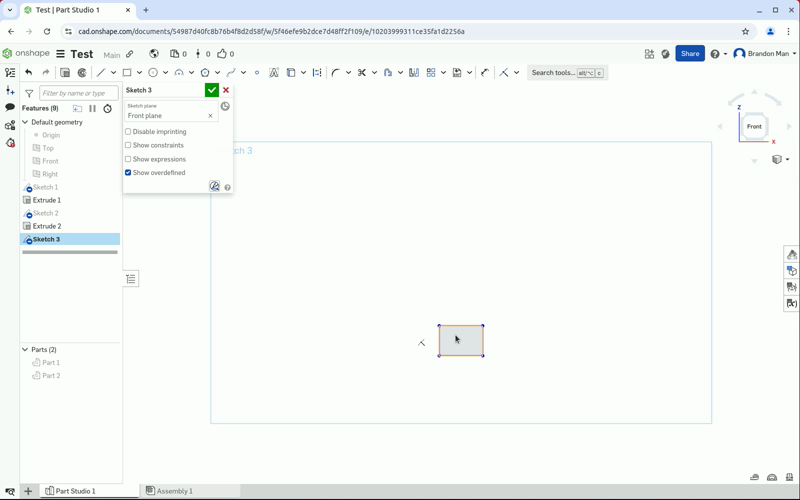
scroll(6)
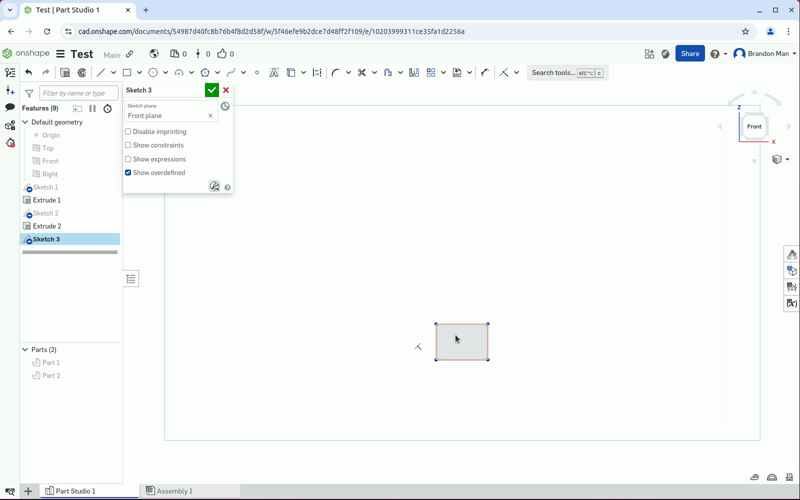
scroll(6)
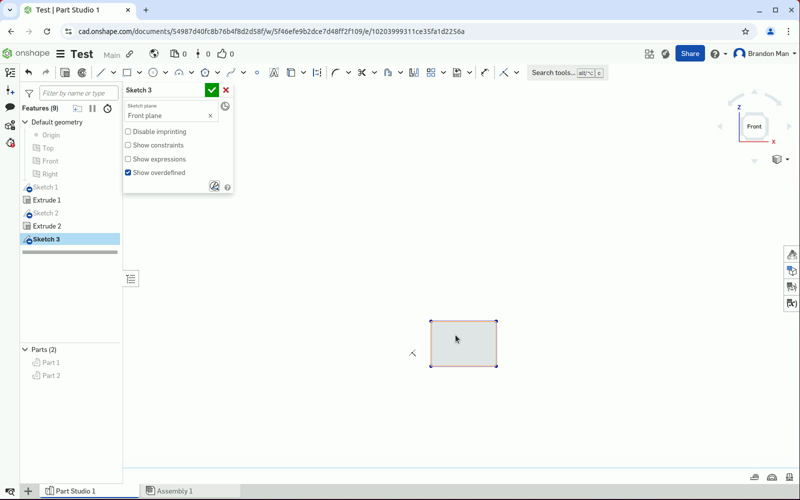
scroll(6)
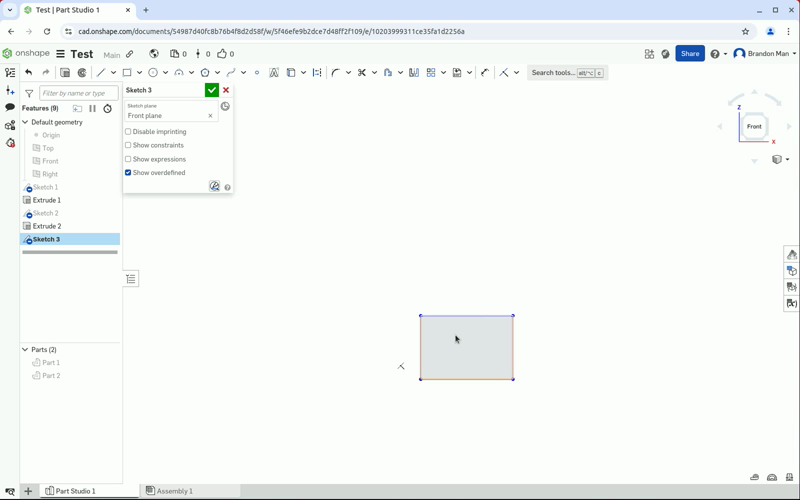
scroll(6)
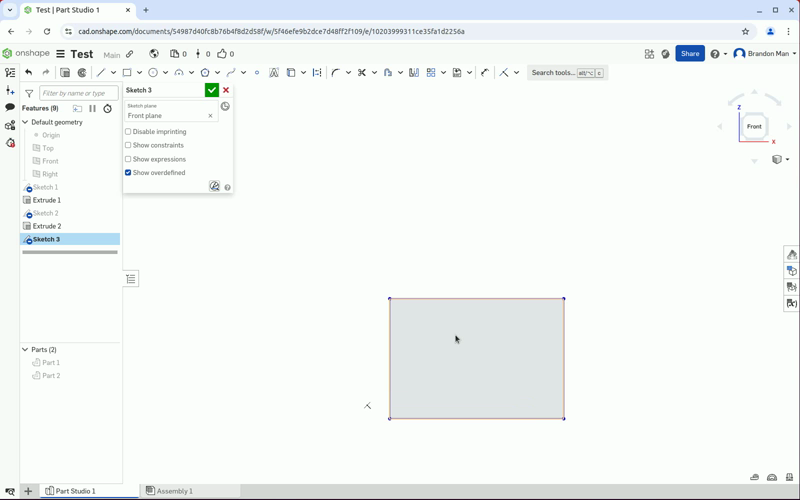
scroll(6)
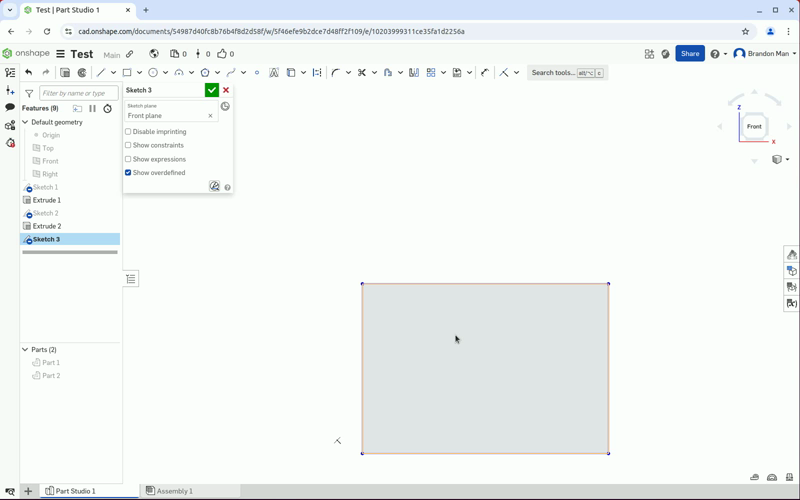
scroll(6)
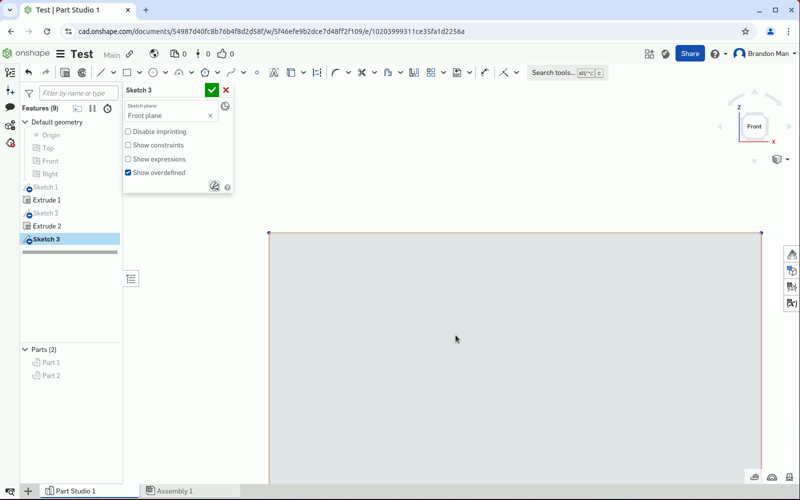
click(455, 334)
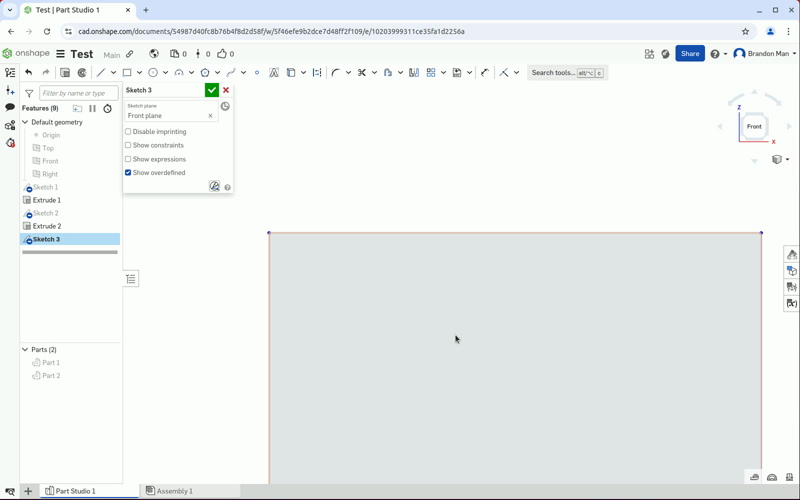
scroll(-6)
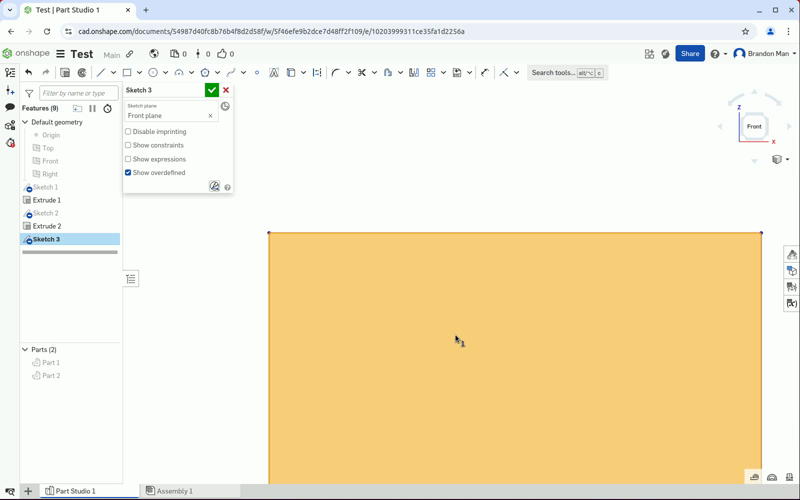
scroll(-6)
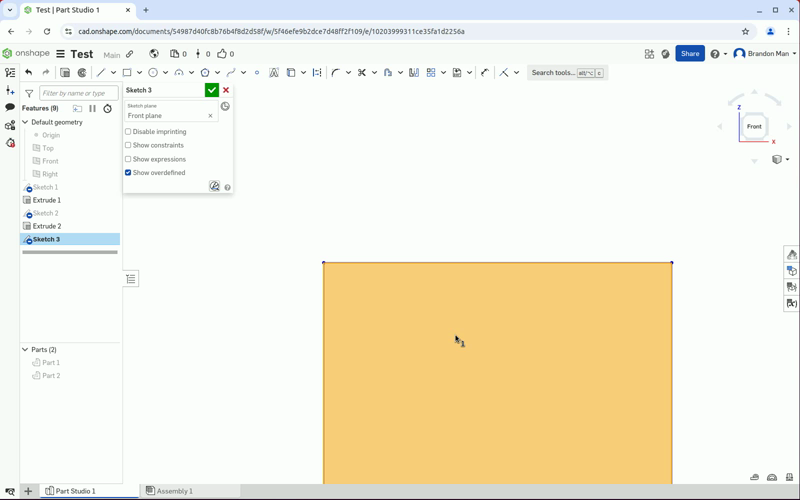
scroll(-6)
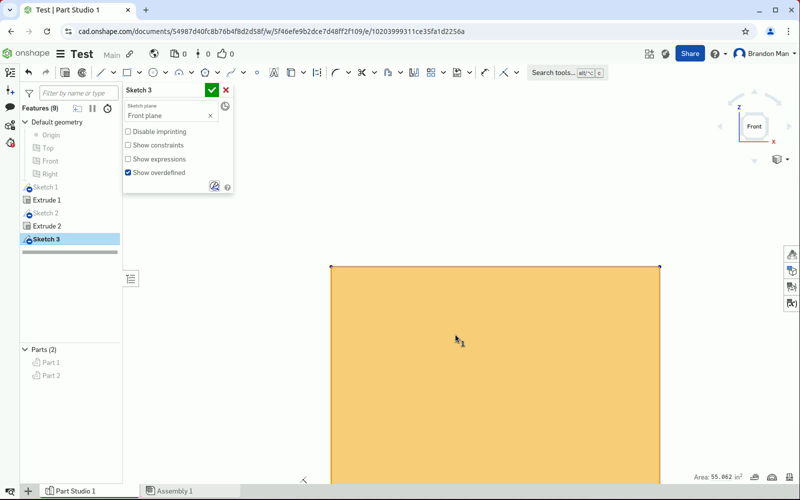
scroll(-6)
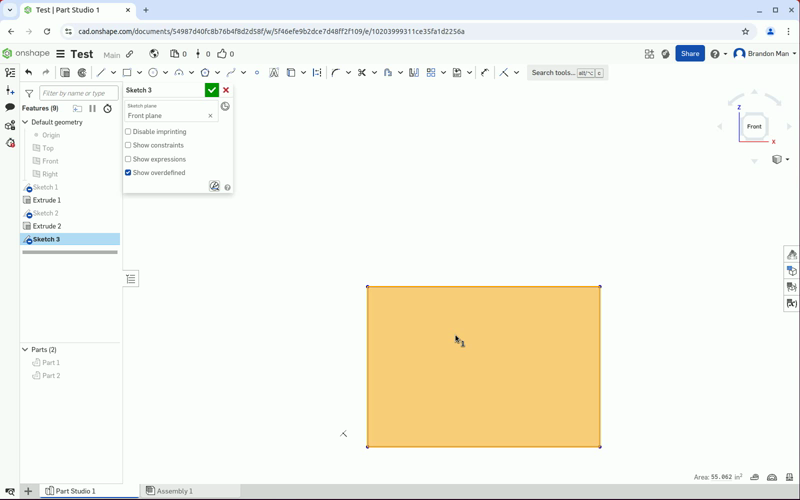
scroll(-6)
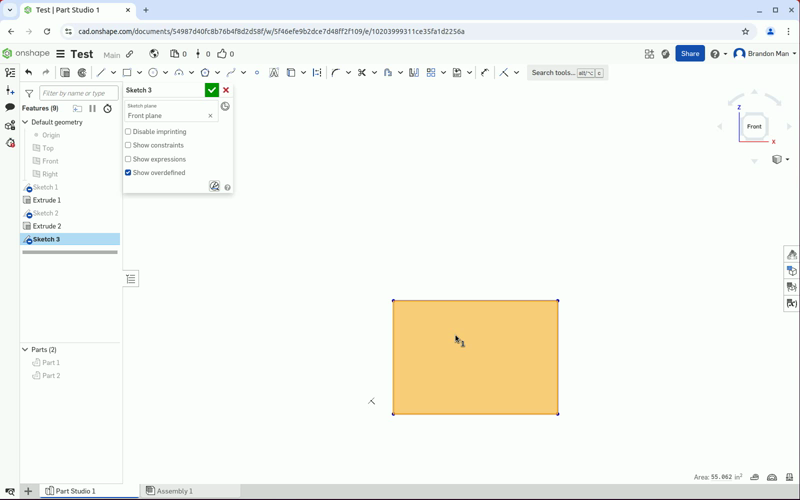
scroll(-6)
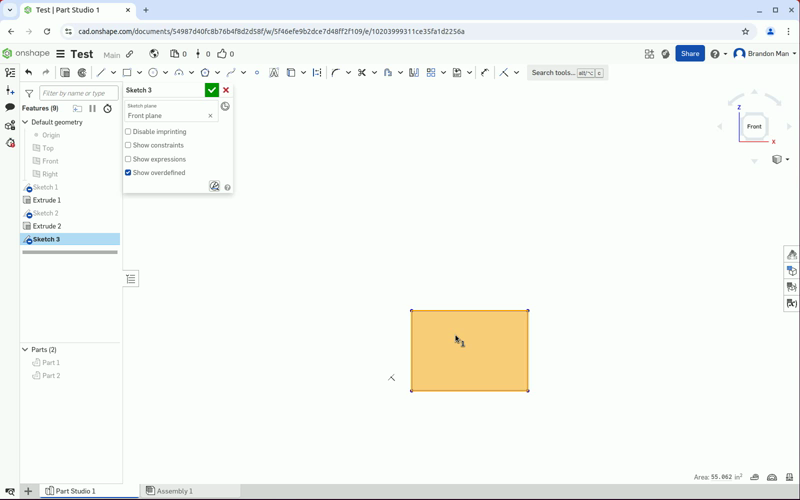
scroll(-6)
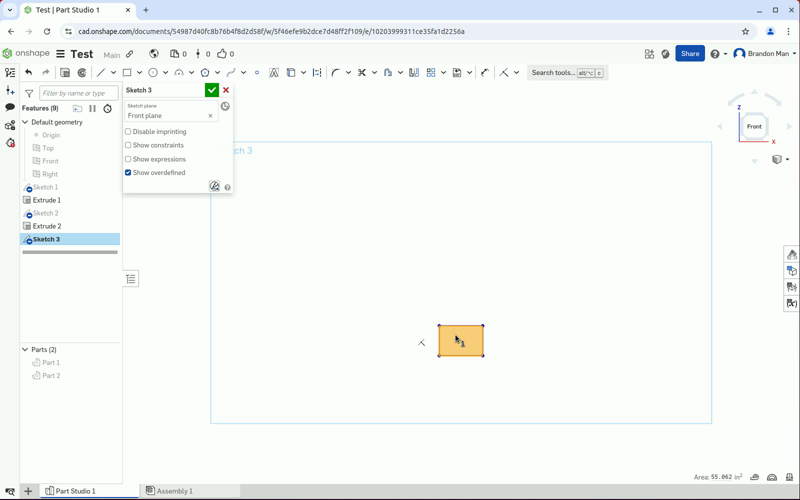
mouse_move(73, 352)
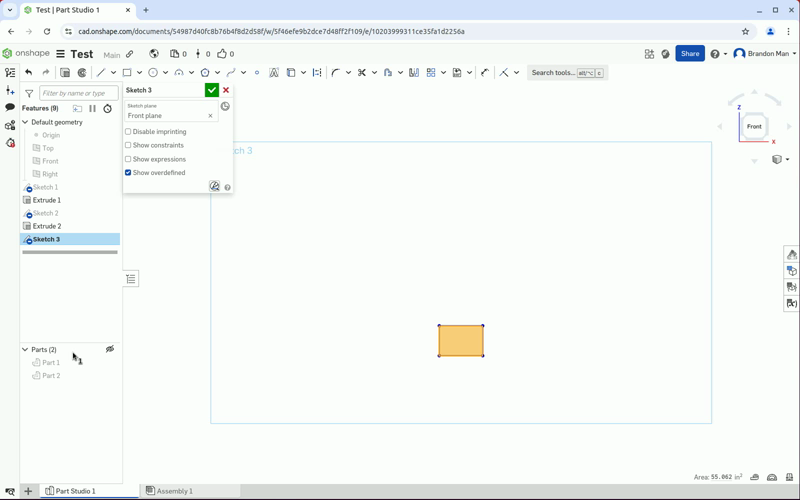
key(shift+y)
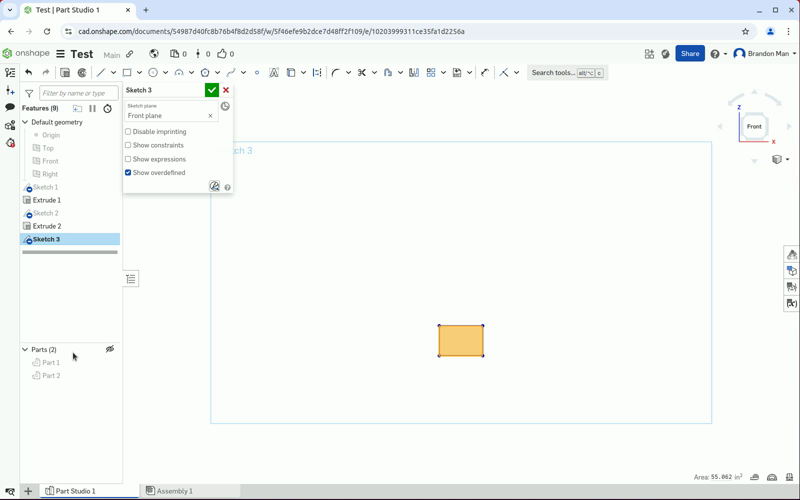
key(shift+e)
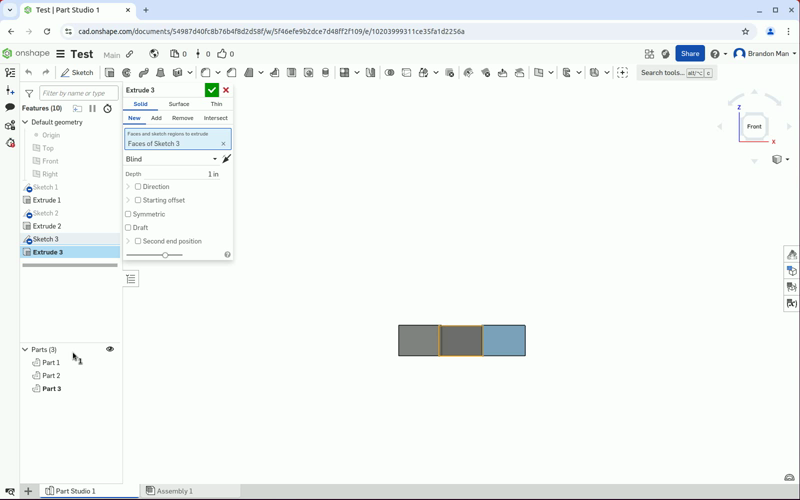
mouse_move(143, 106)
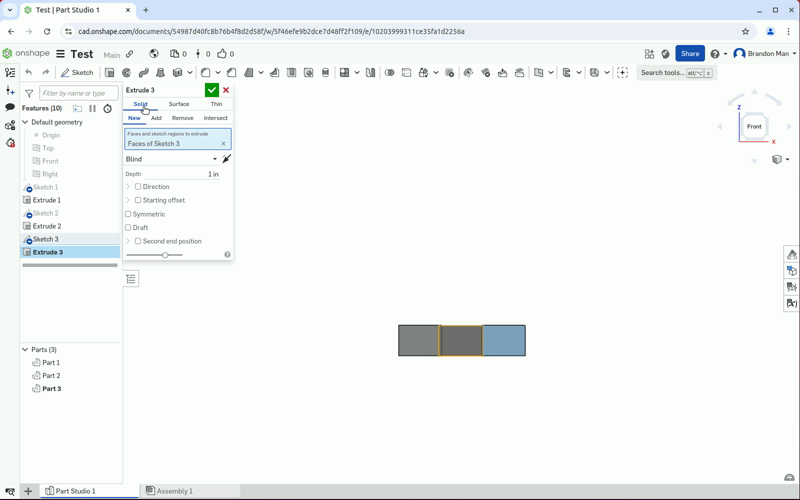
click(143, 106)
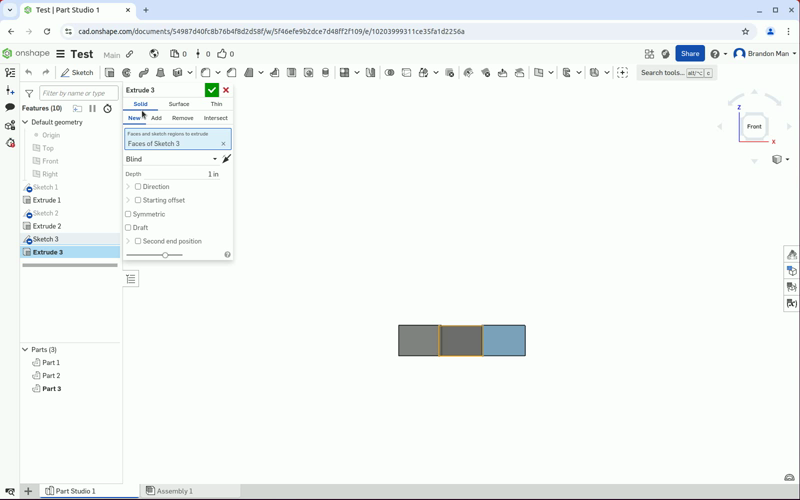
mouse_move(137, 120)
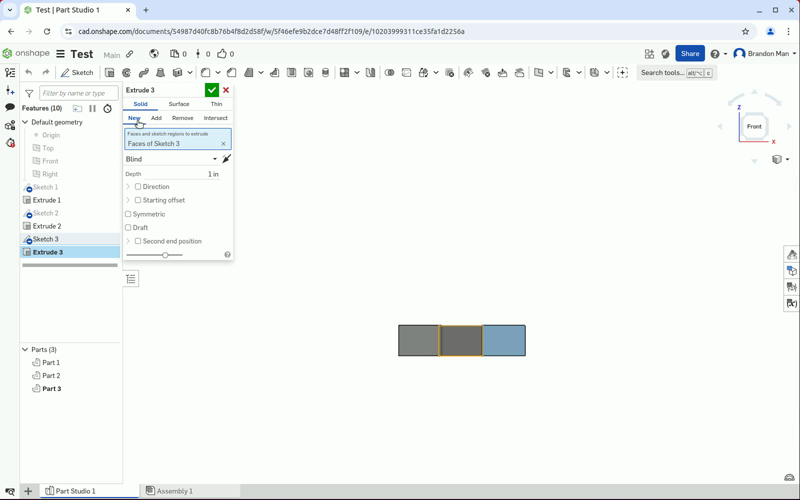
click(137, 120)
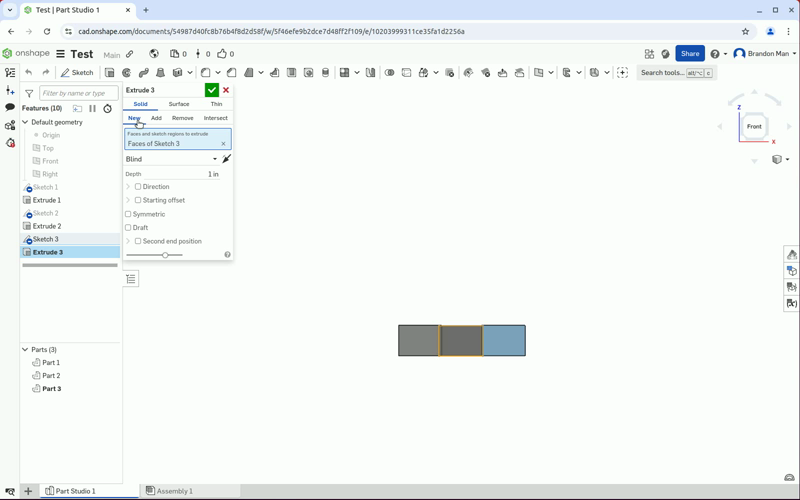
key(tab, 4)
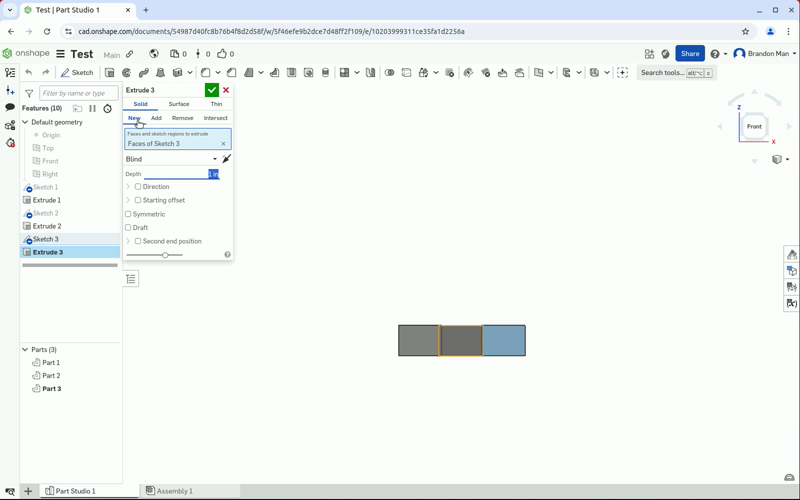
text(14.443)
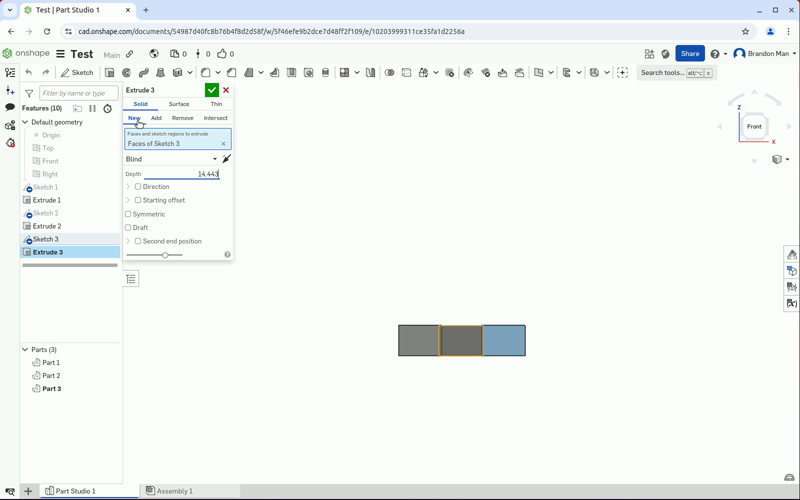
key(enter)
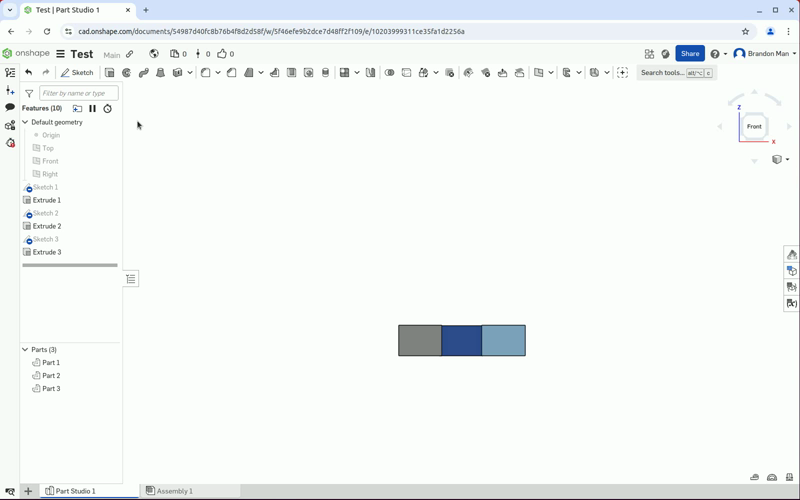
key(shift+h)
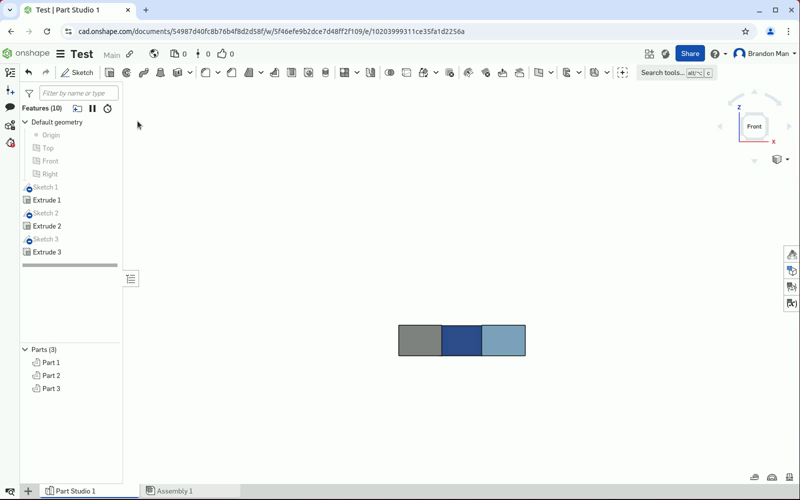
key(shift+h)
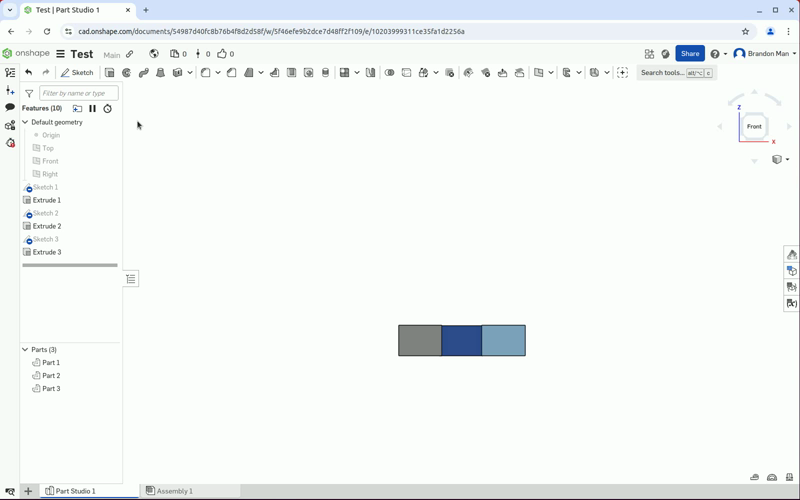
mouse_move(73, 189)
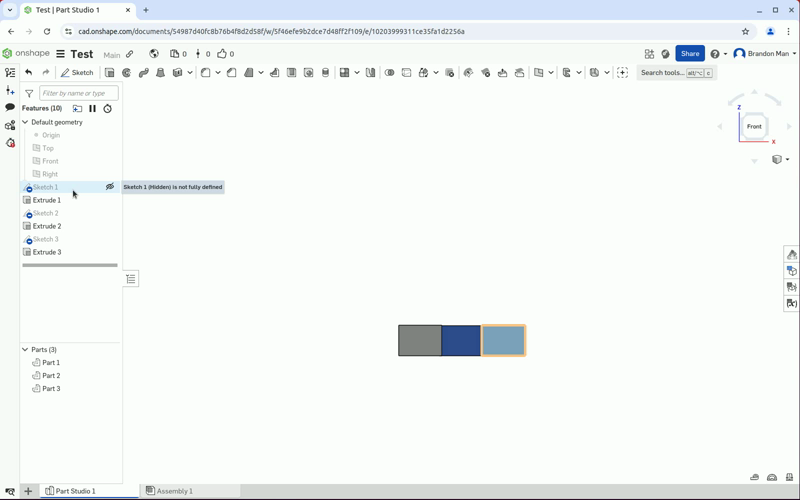
click(73, 189)
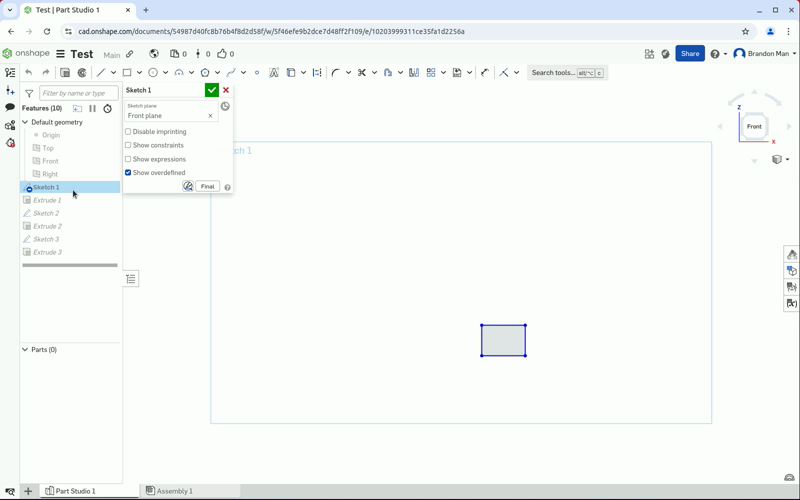
mouse_move(229, 92)
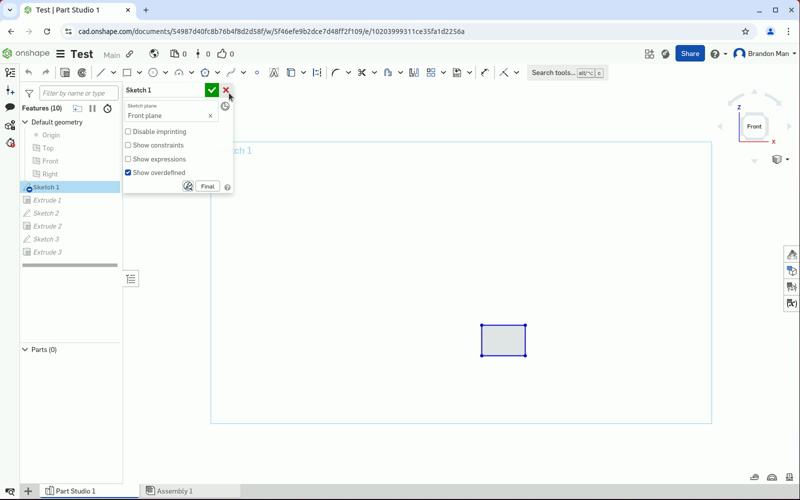
click(229, 92)
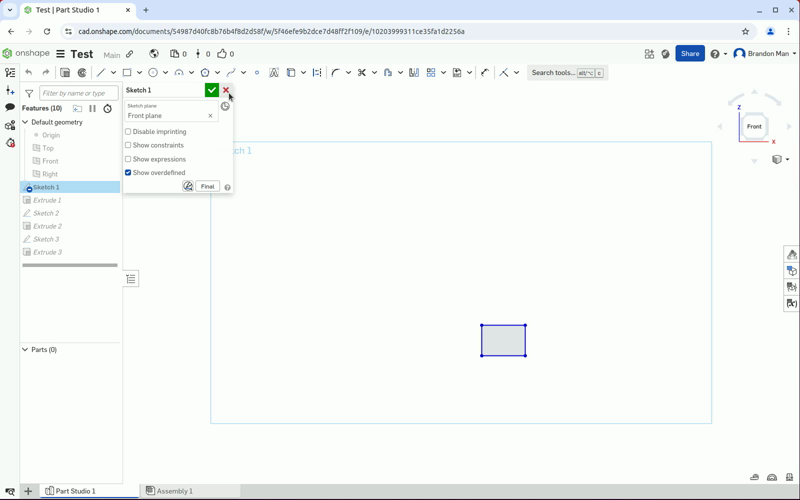
key(shift+s)
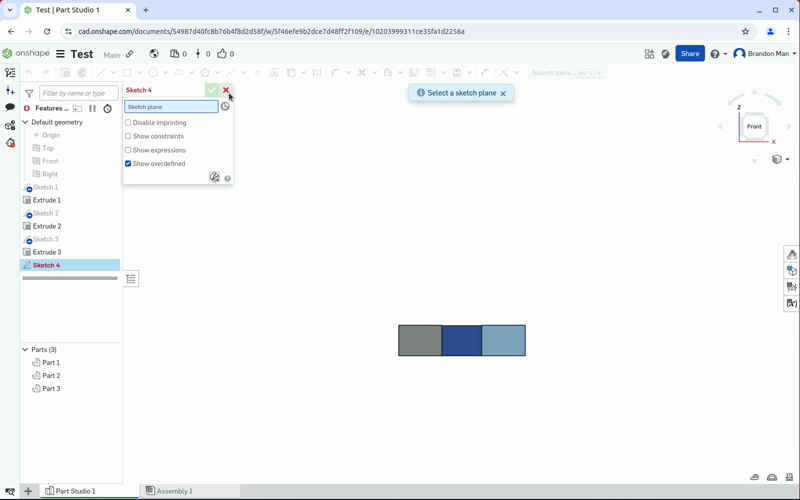
mouse_move(73, 163)
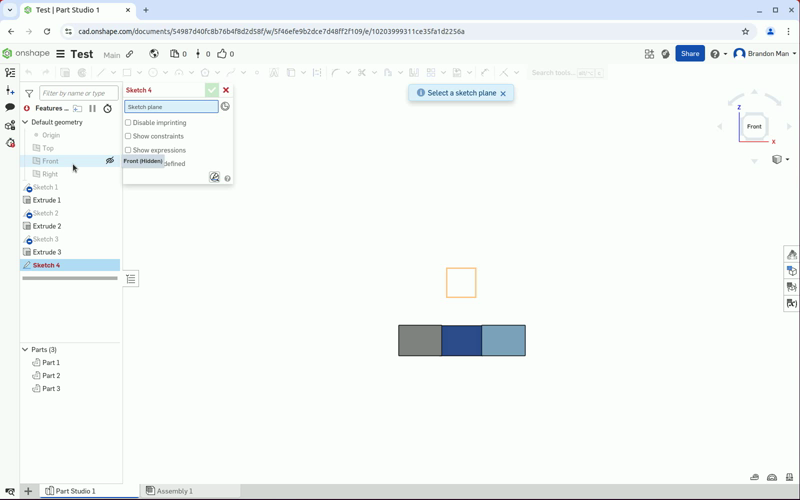
click(73, 163)
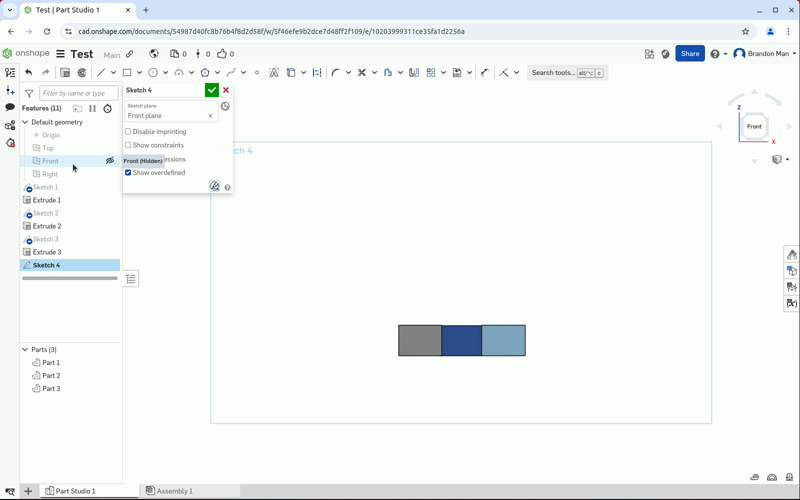
mouse_move(73, 352)
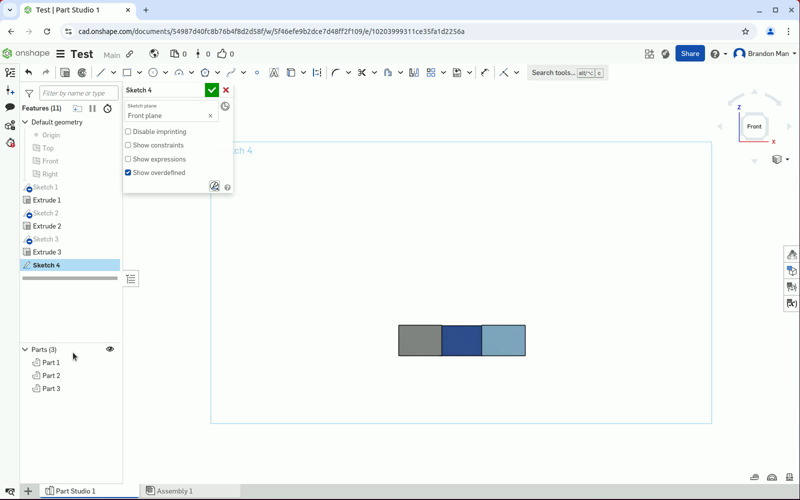
key(y)
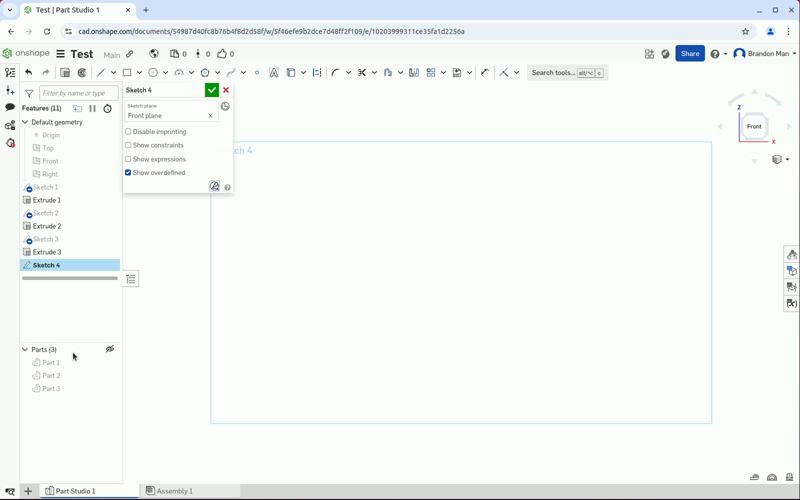
key(l)
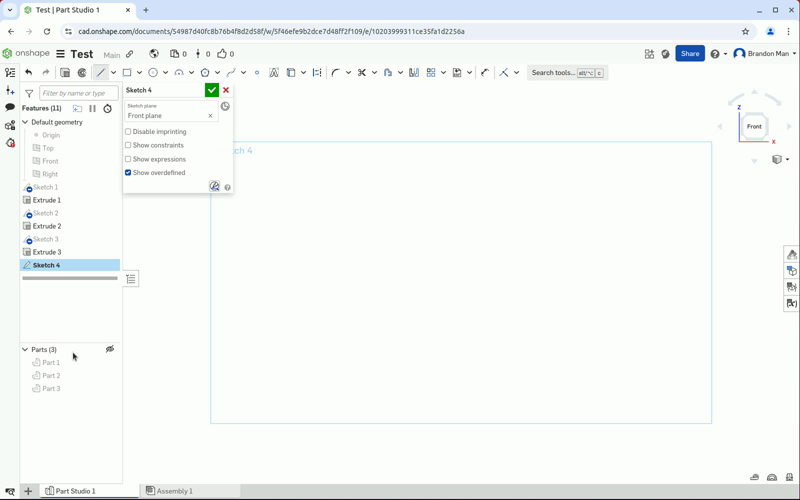
key_down(shift)
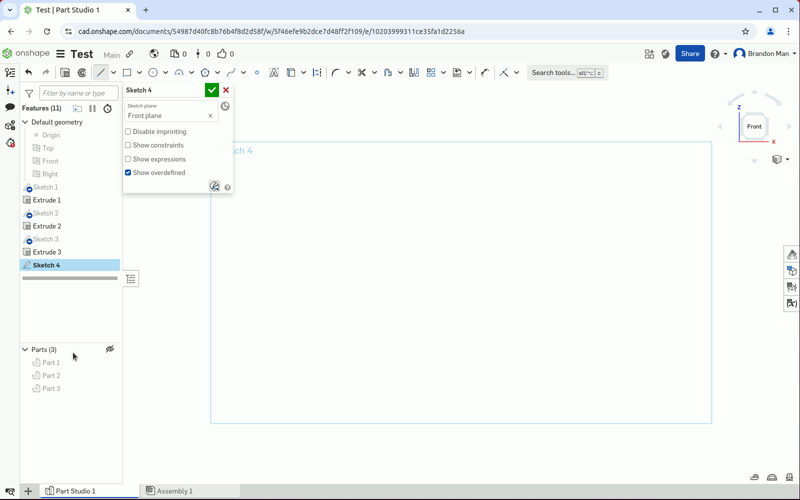
mouse_move(398, 326)
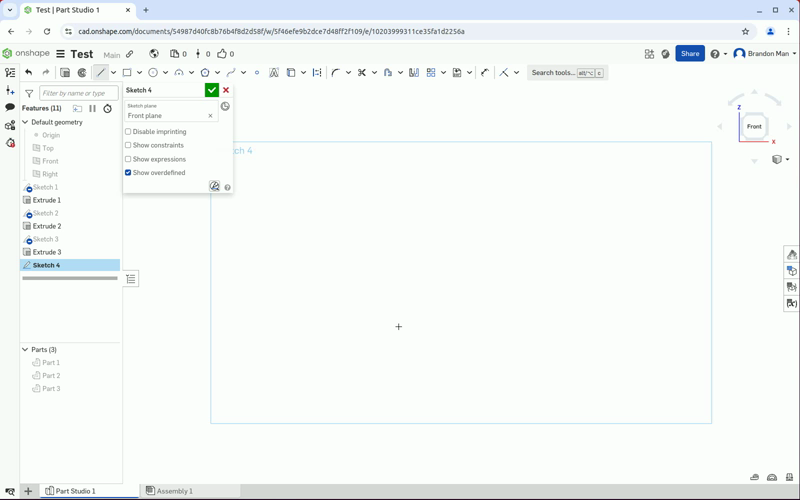
click(398, 326)
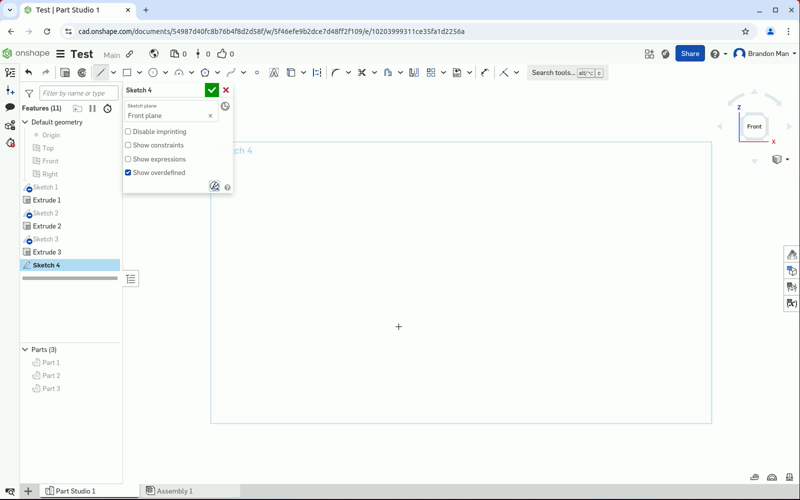
key_up(shift)
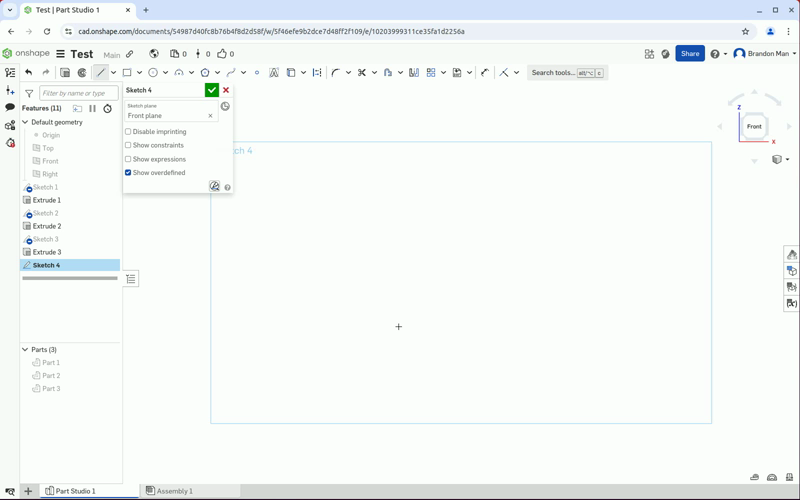
key_down(shift)
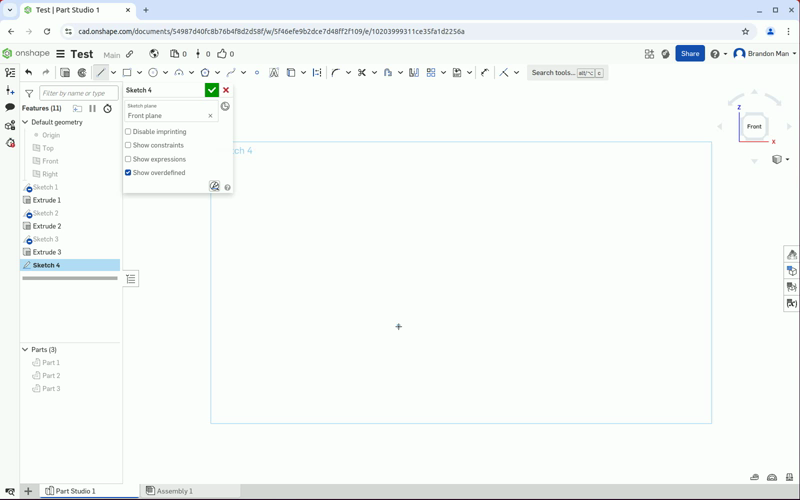
mouse_move(428, 326)
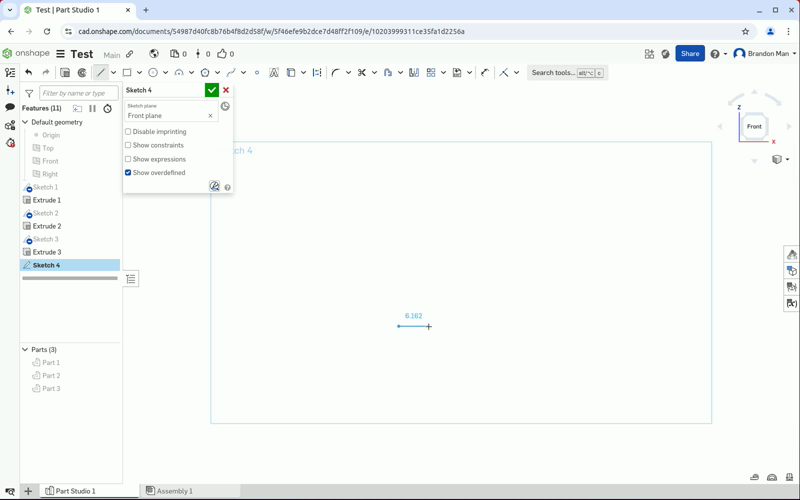
mouse_move(440, 326)
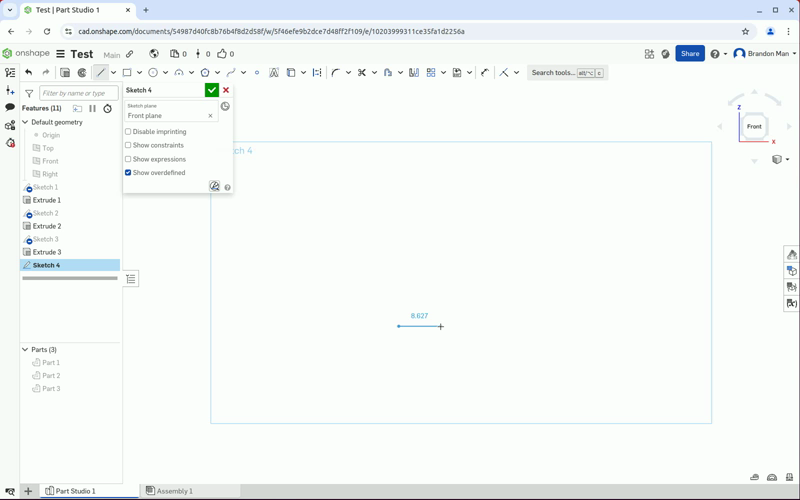
click(440, 326)
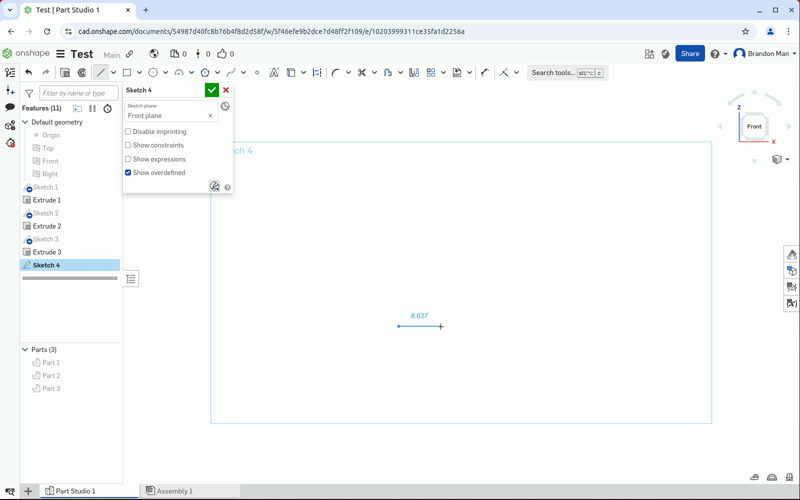
key_up(shift)
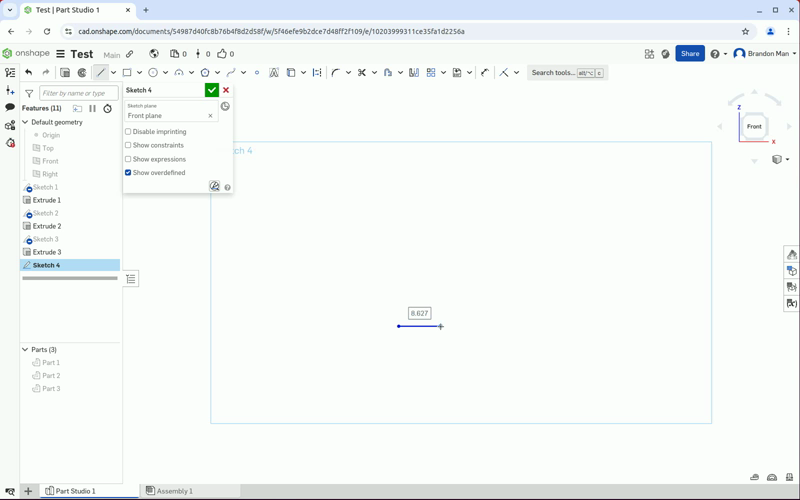
key_down(shift)
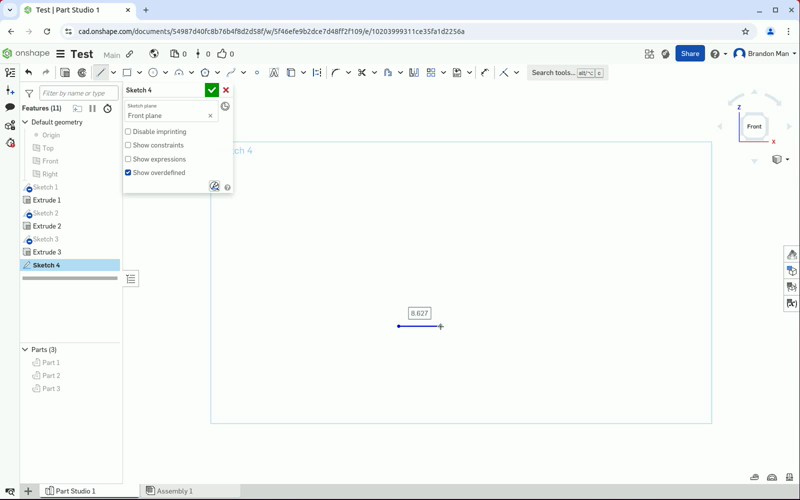
mouse_move(470, 326)
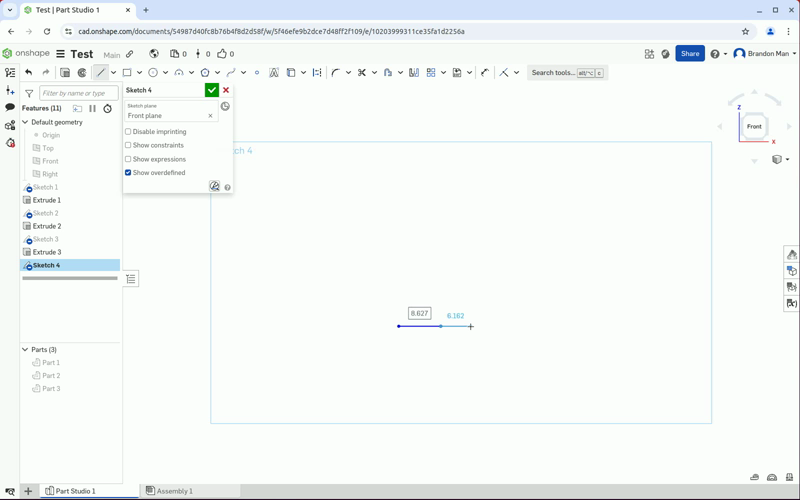
mouse_move(481, 326)
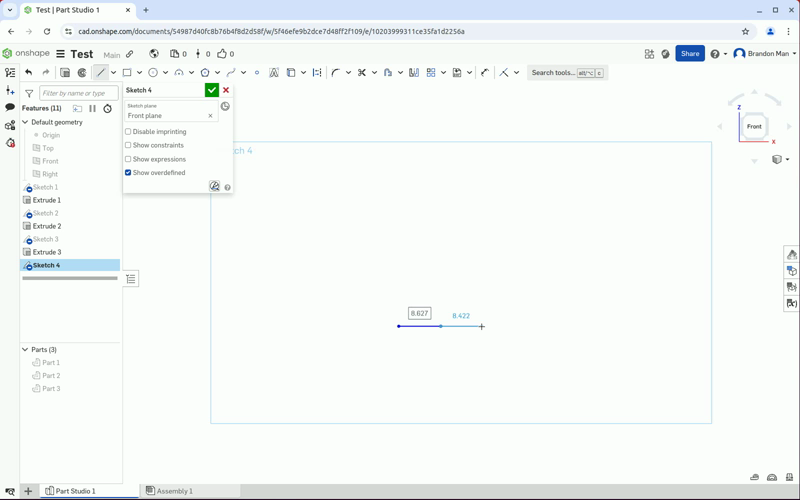
click(481, 326)
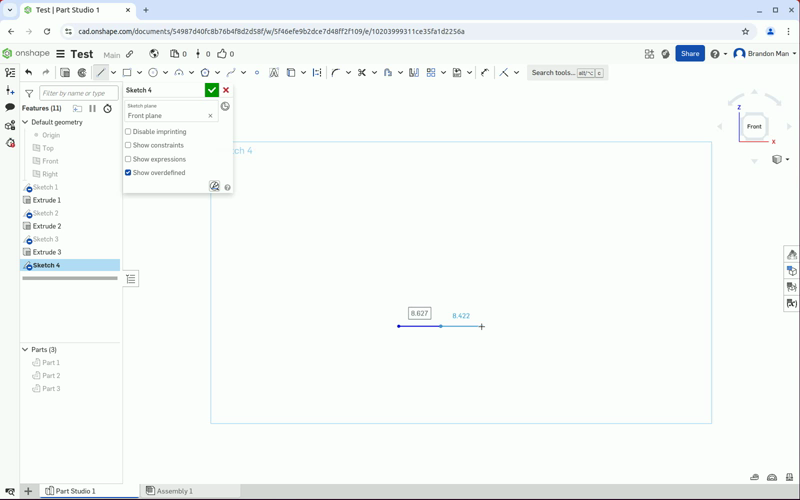
key_up(shift)
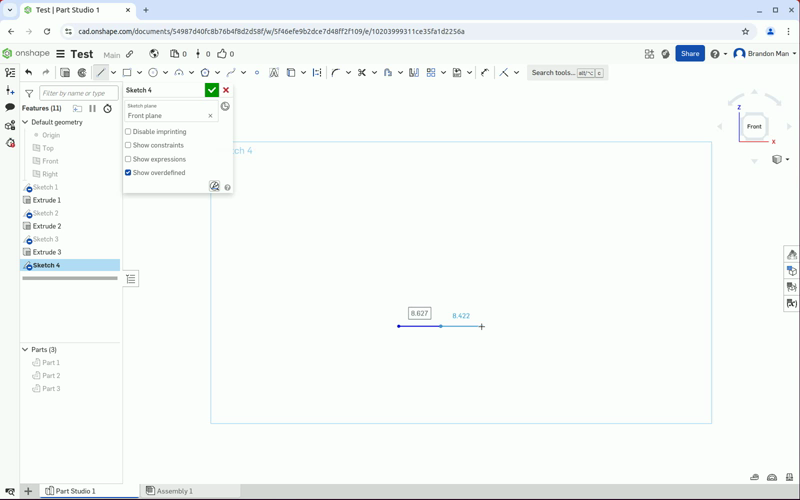
key_down(shift)
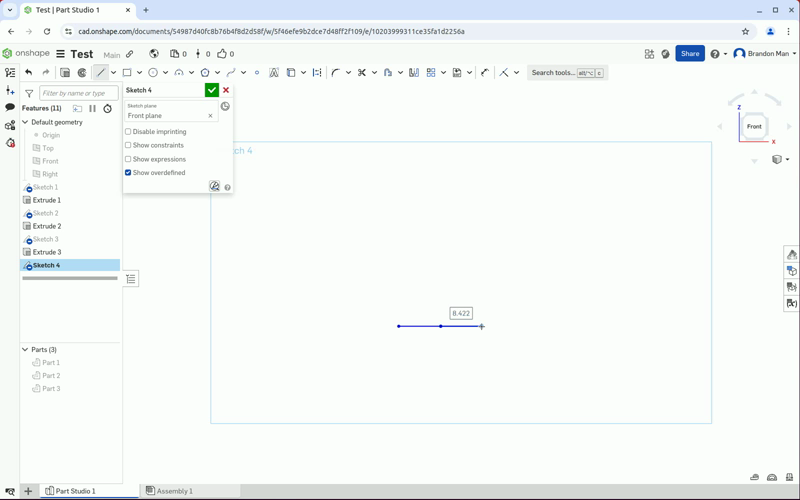
mouse_move(511, 326)
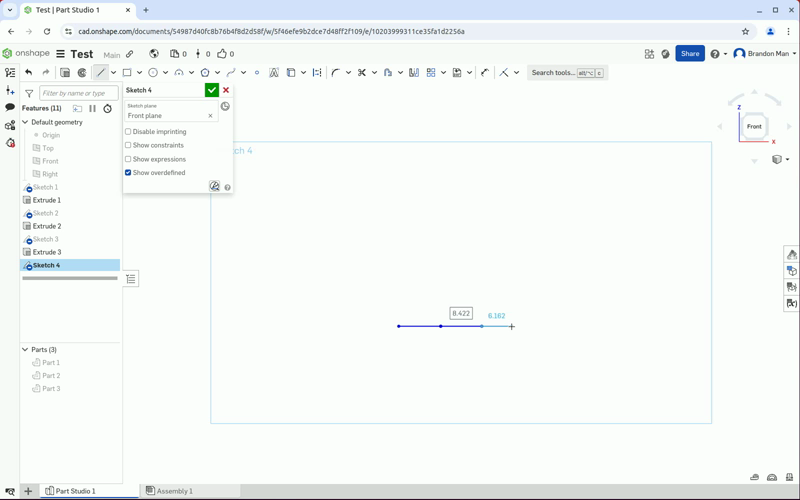
mouse_move(523, 326)
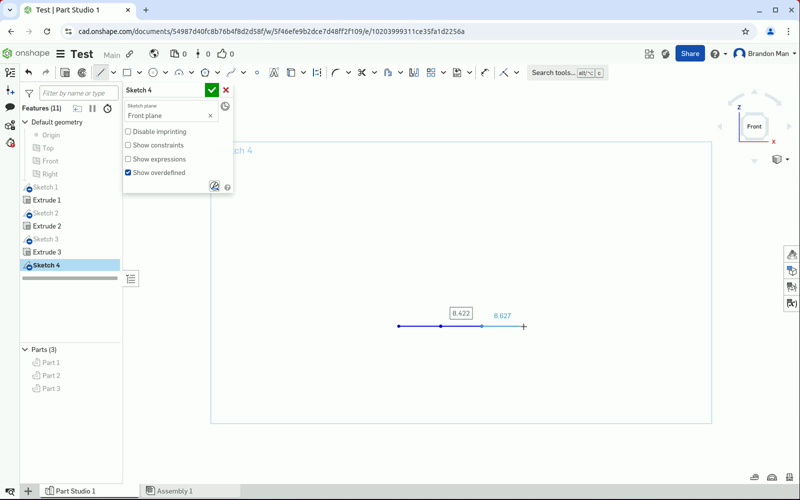
click(523, 326)
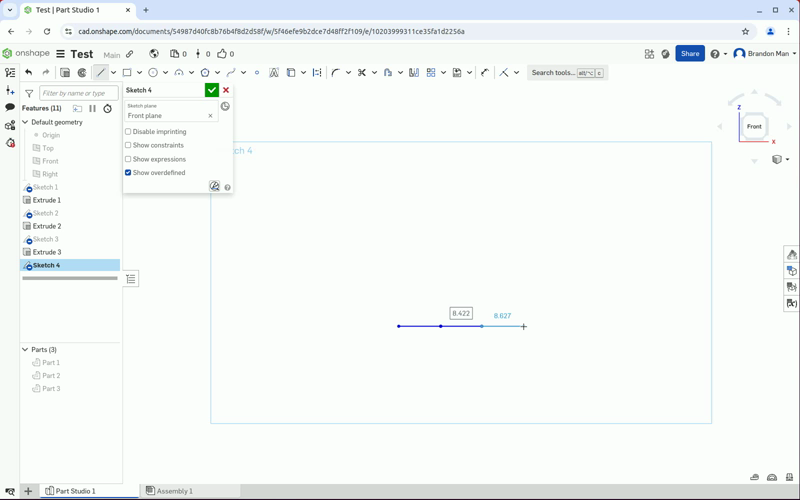
key_up(shift)
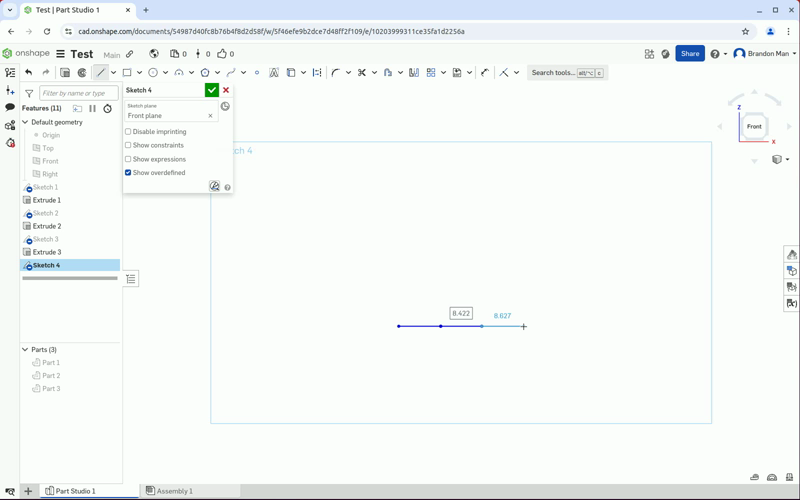
key_down(shift)
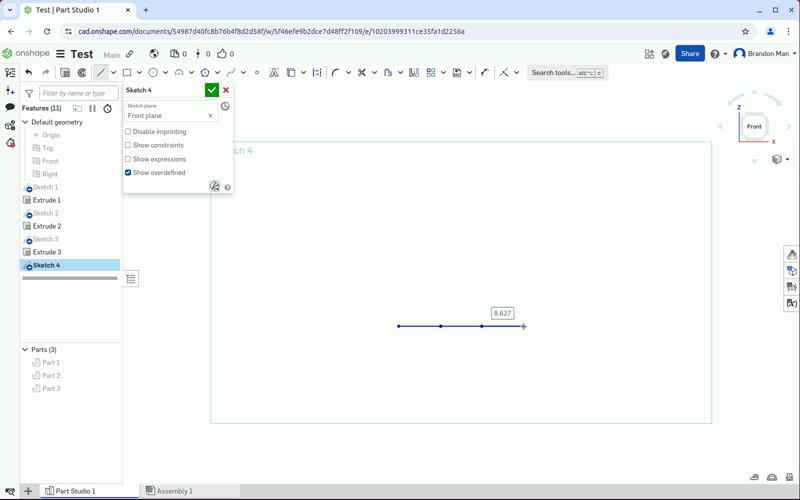
mouse_move(523, 208)
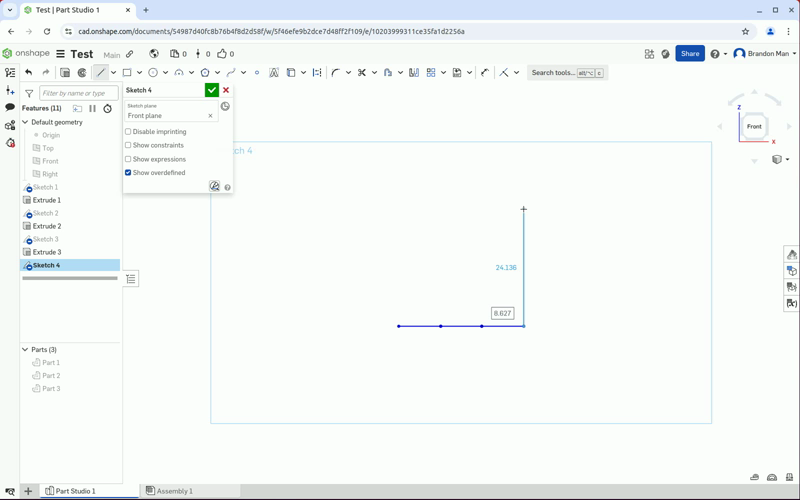
click(523, 208)
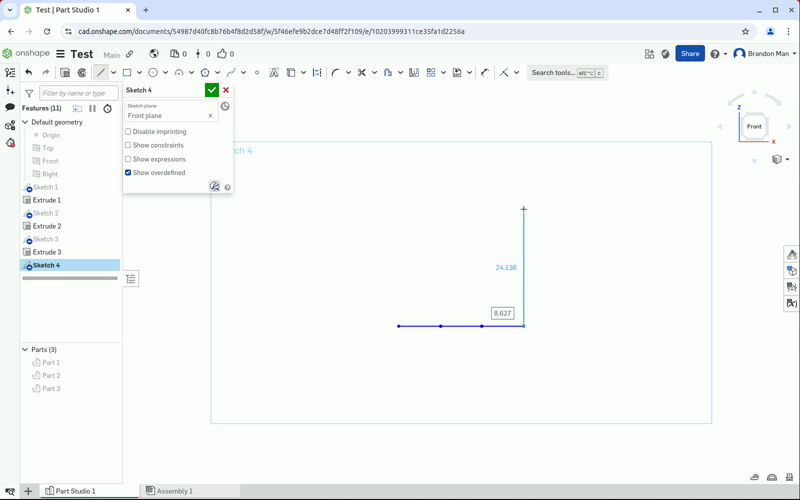
key_up(shift)
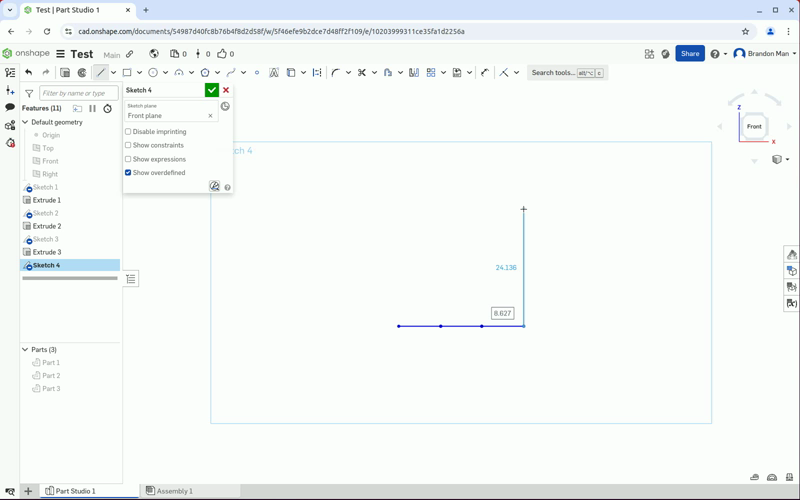
key_down(shift)
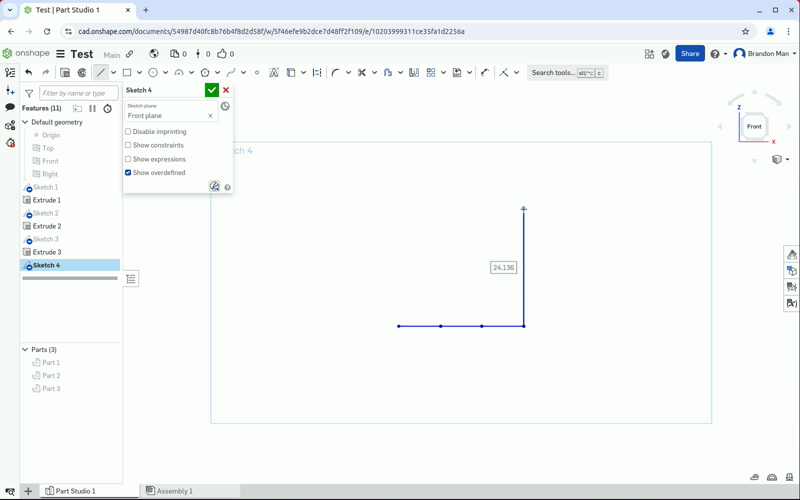
mouse_move(553, 208)
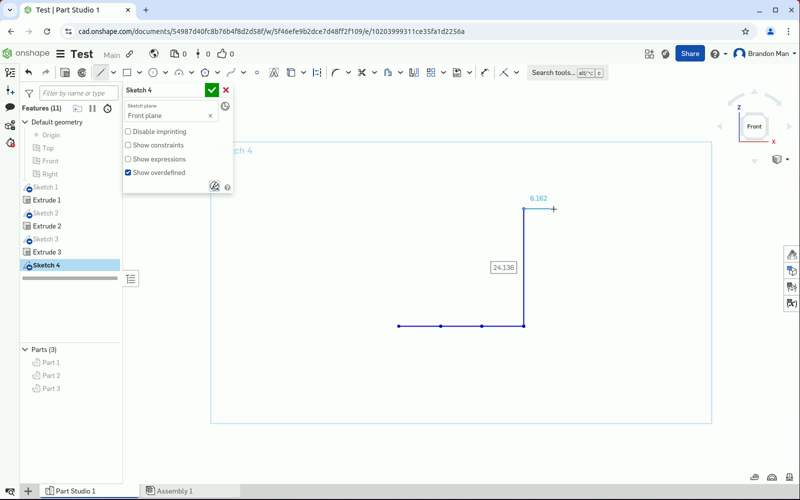
mouse_move(492, 208)
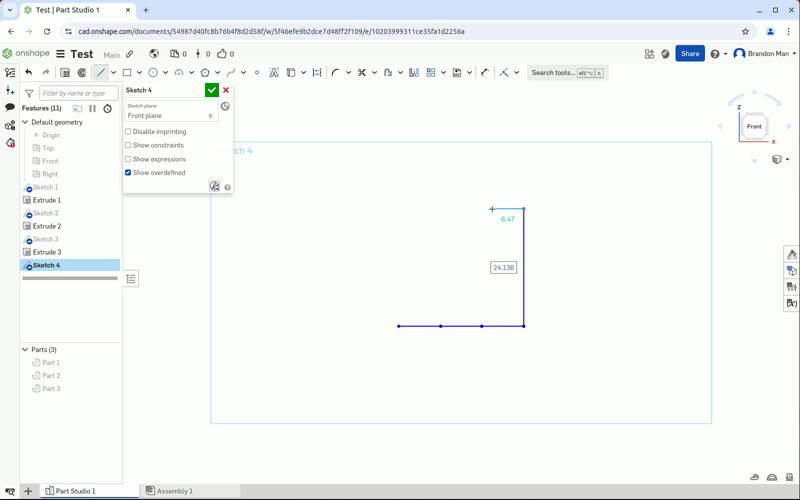
click(492, 208)
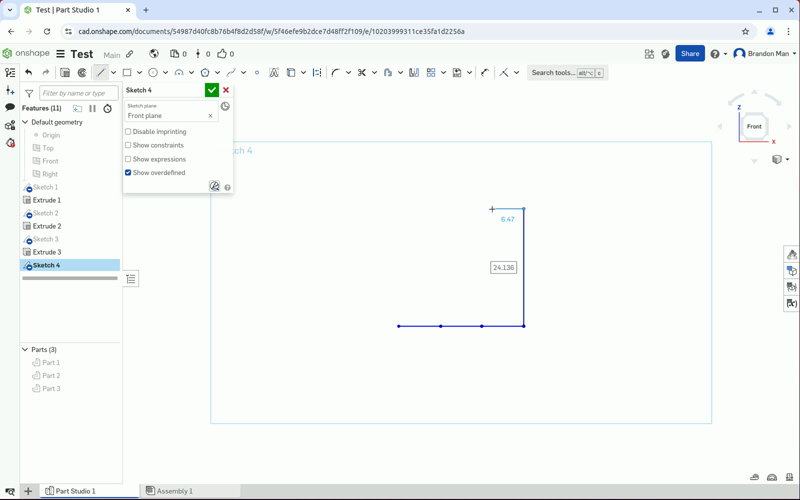
key_up(shift)
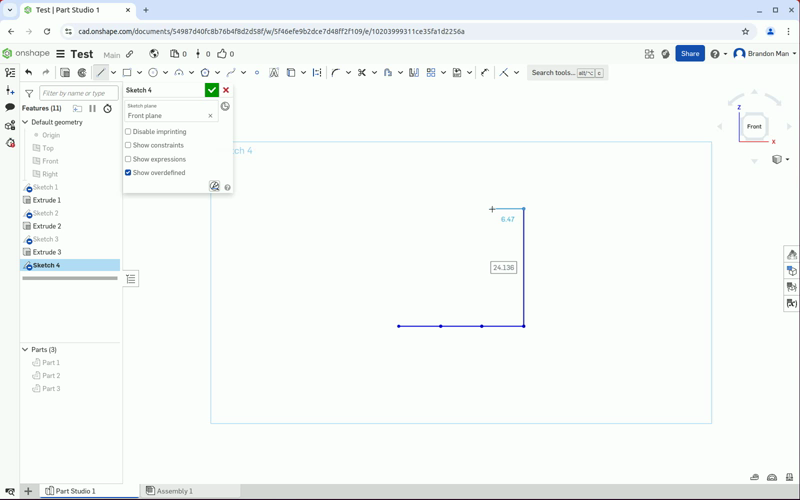
key_down(shift)
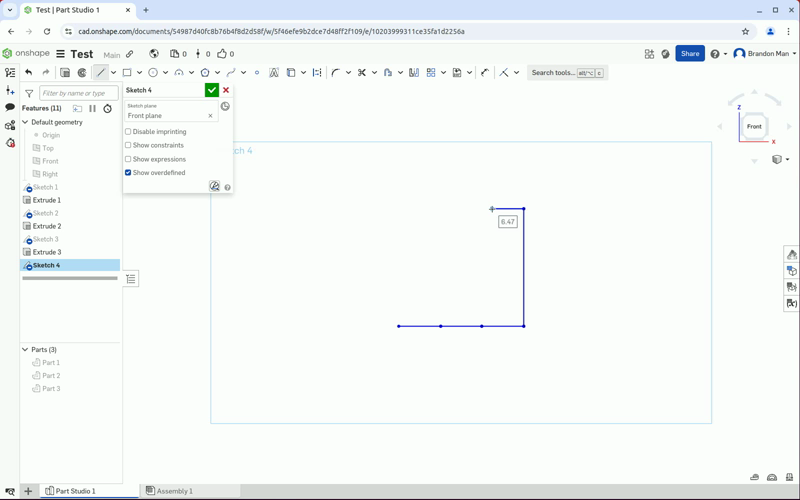
mouse_move(522, 208)
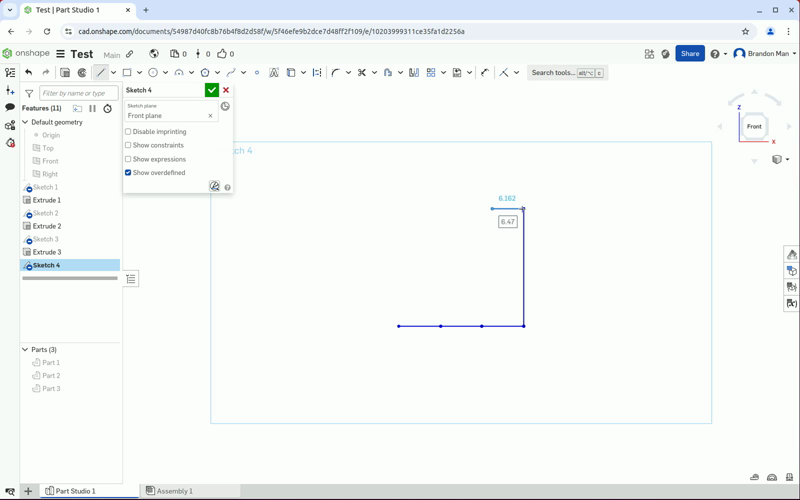
mouse_move(492, 260)
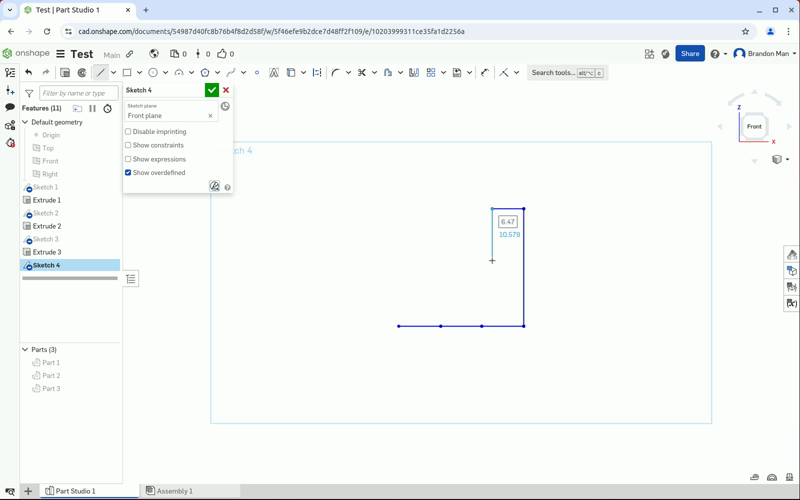
click(492, 260)
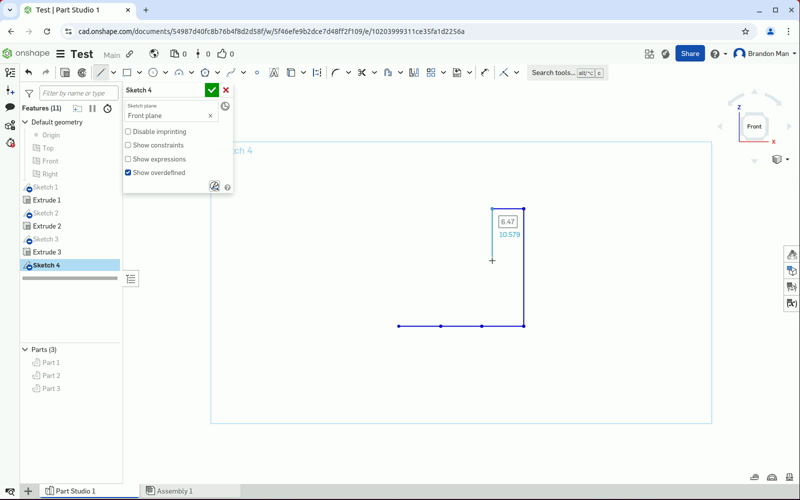
key_up(shift)
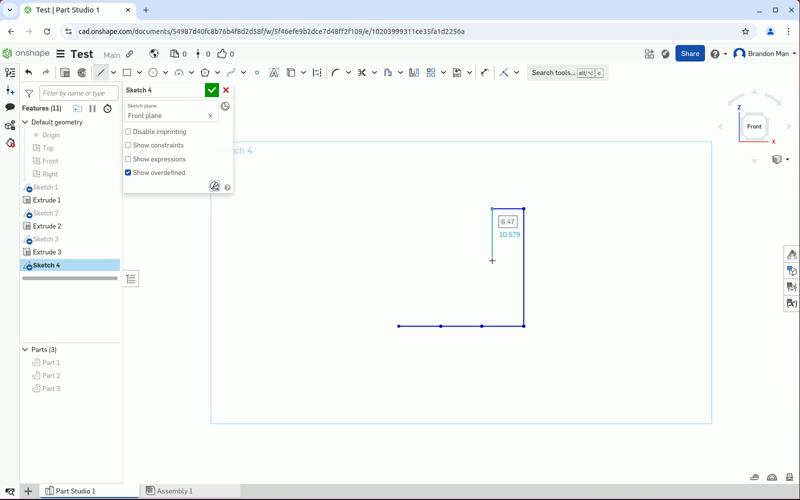
key(esc)
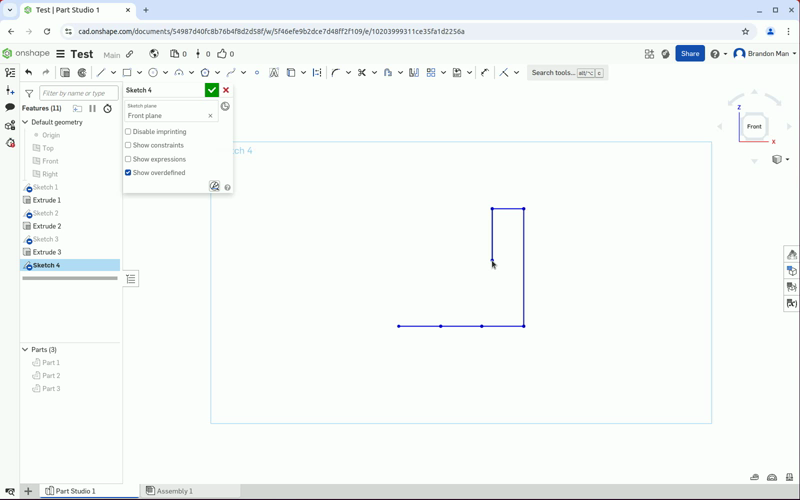
key(a)
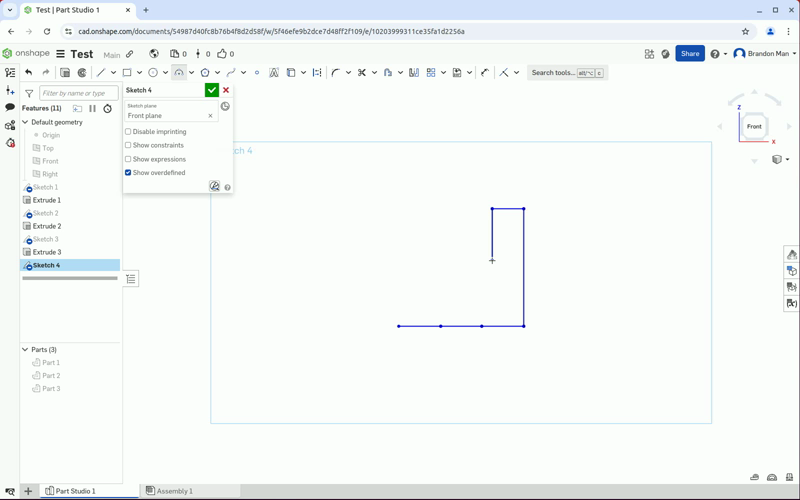
mouse_move(492, 260)
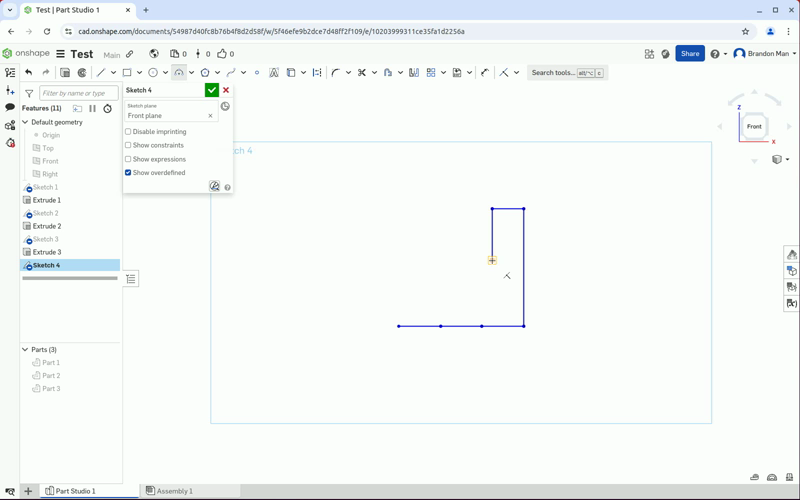
click(492, 260)
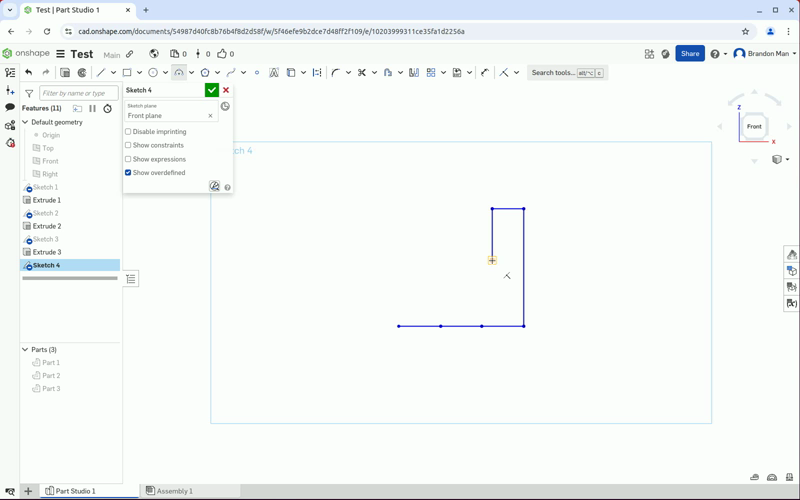
key_down(shift)
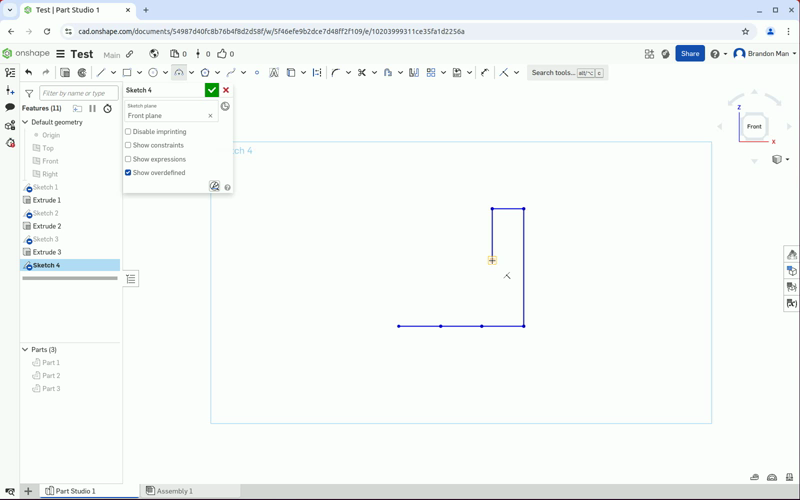
mouse_move(430, 260)
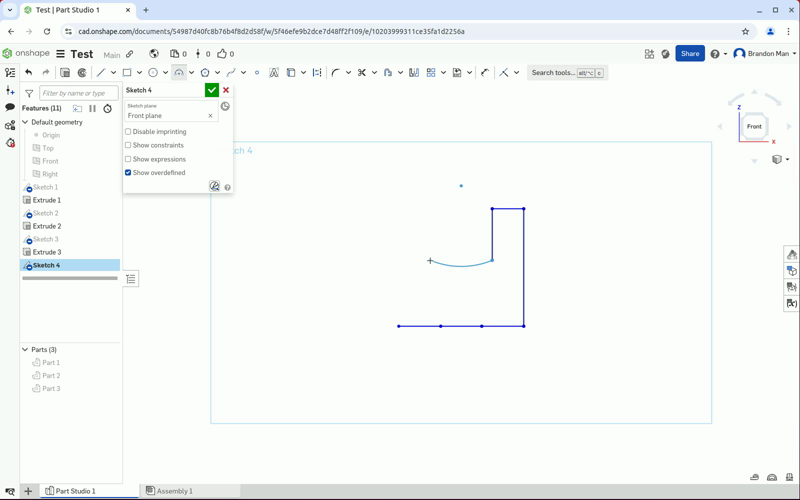
click(430, 260)
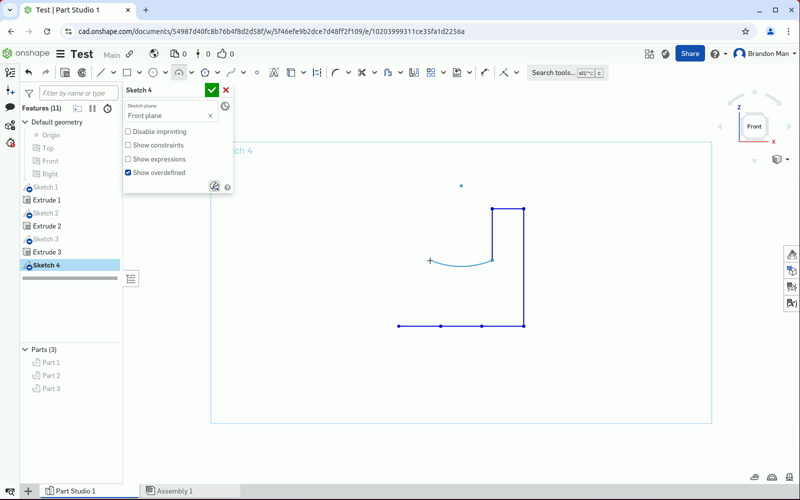
mouse_move(461, 291)
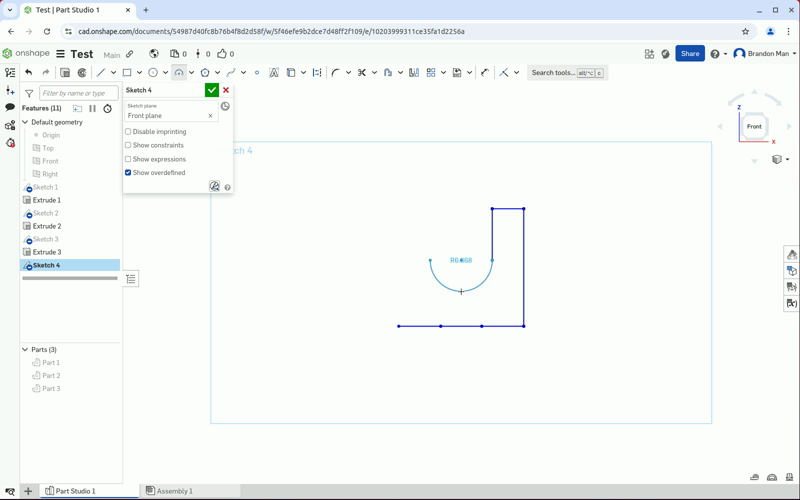
click(461, 291)
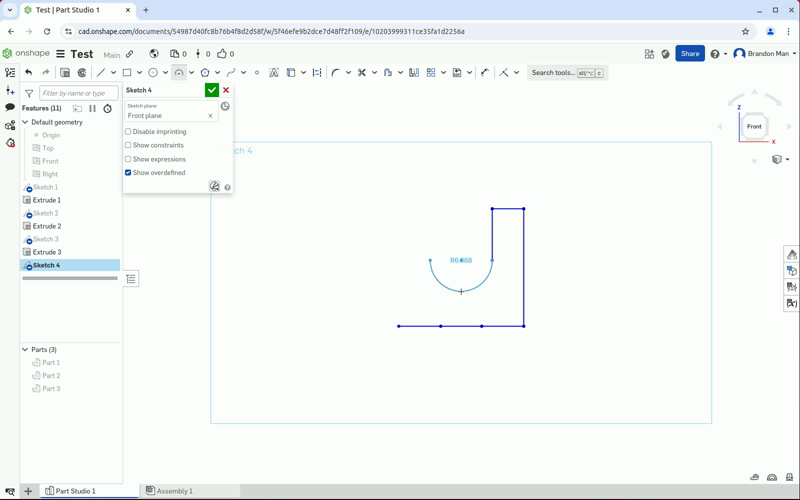
key_up(shift)
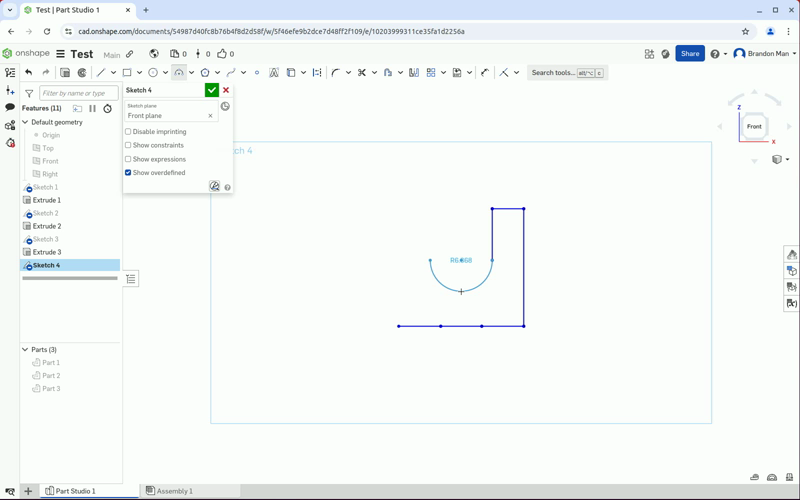
key(esc)
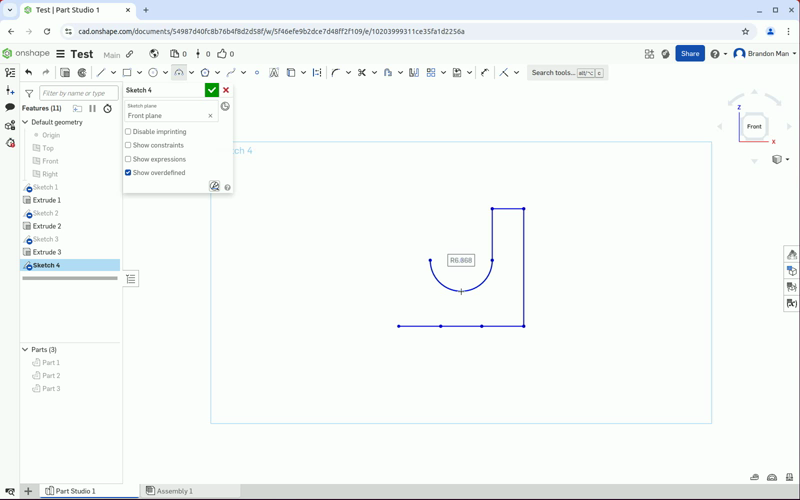
key(l)
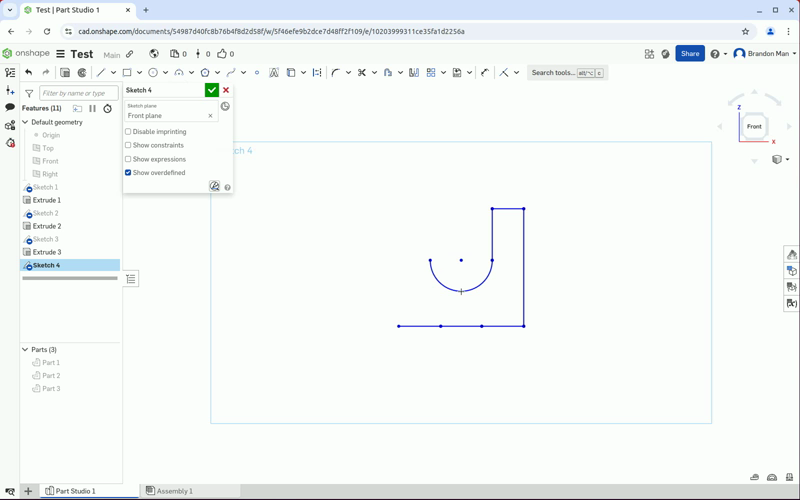
mouse_move(430, 260)
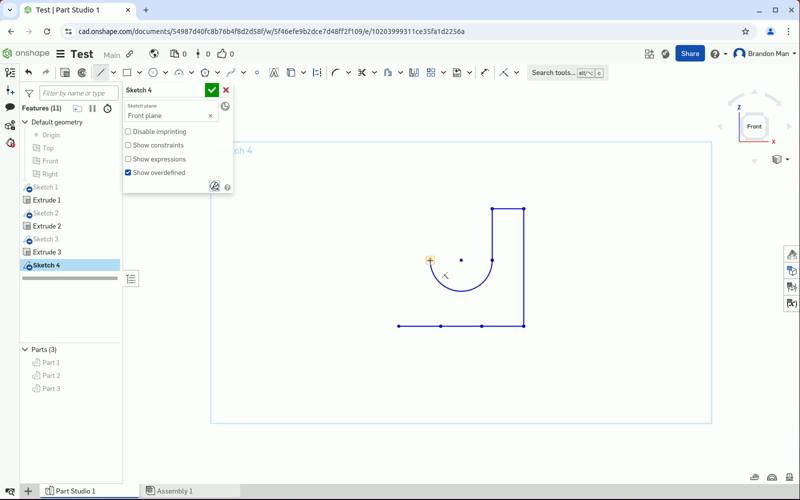
click(430, 260)
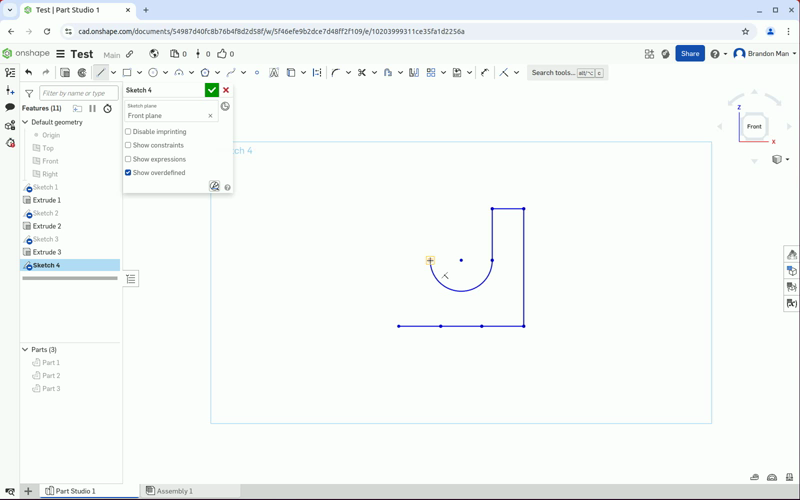
key_down(shift)
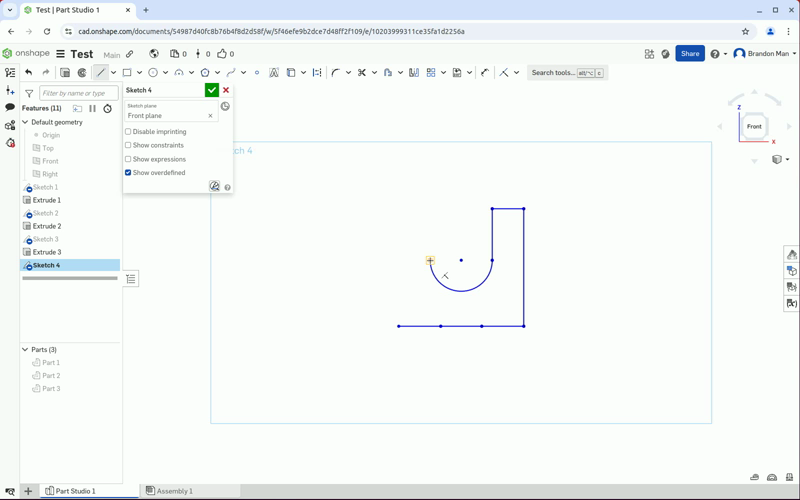
mouse_move(460, 260)
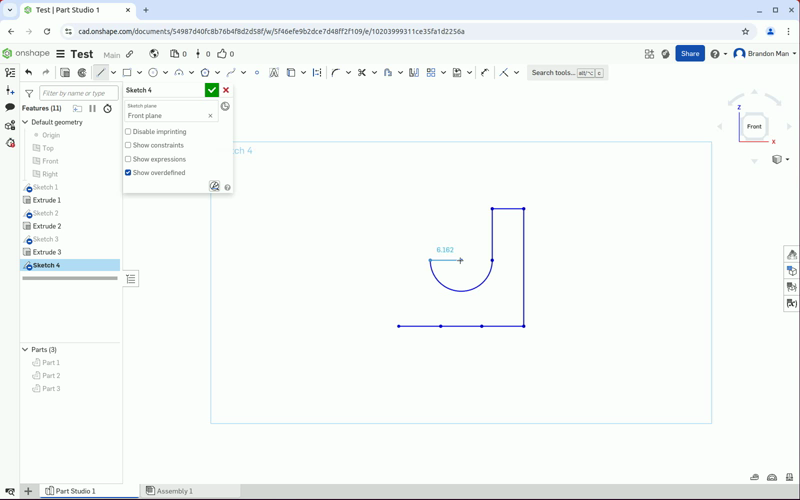
mouse_move(430, 208)
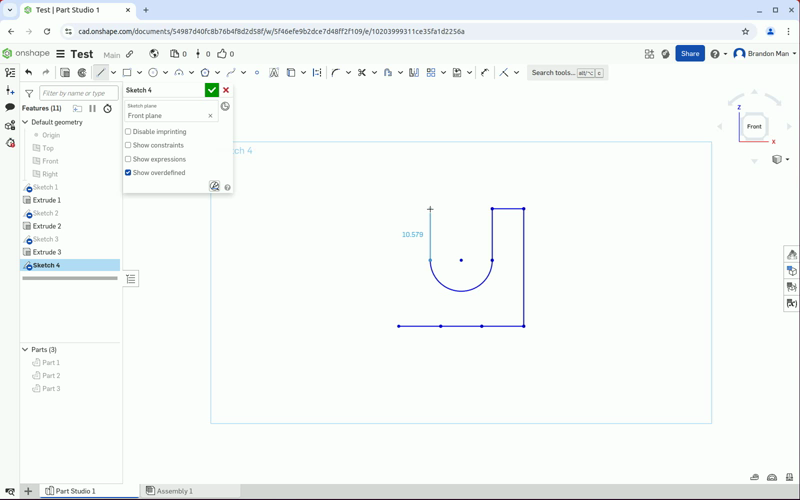
click(430, 208)
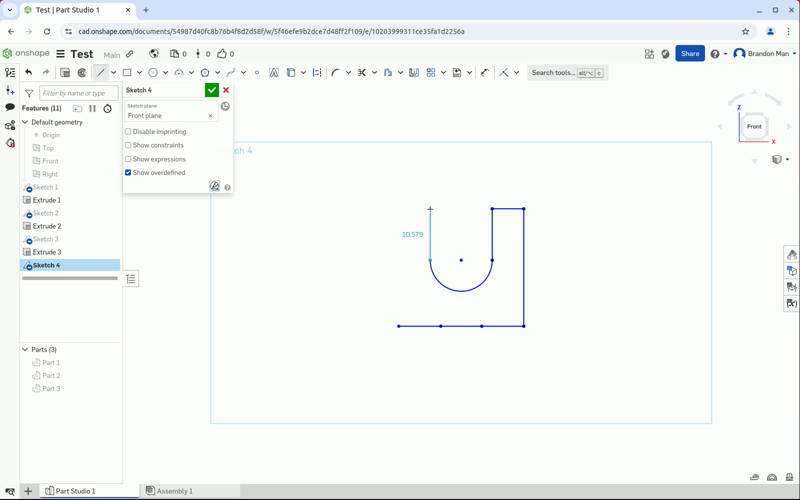
key_up(shift)
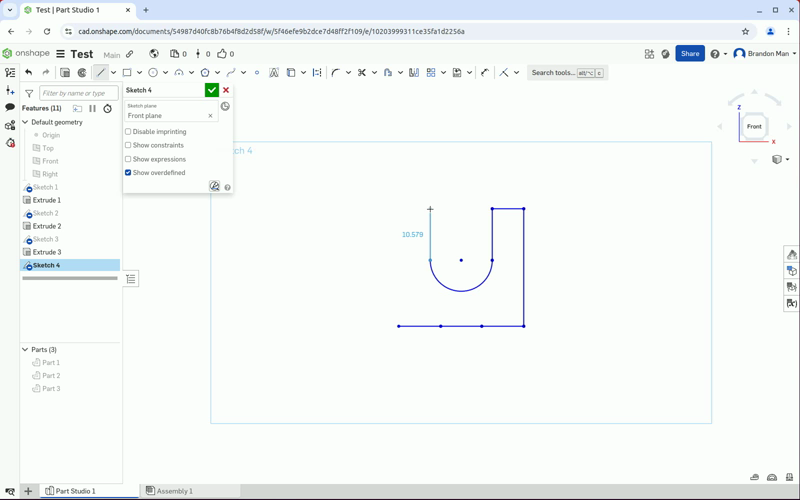
key_down(shift)
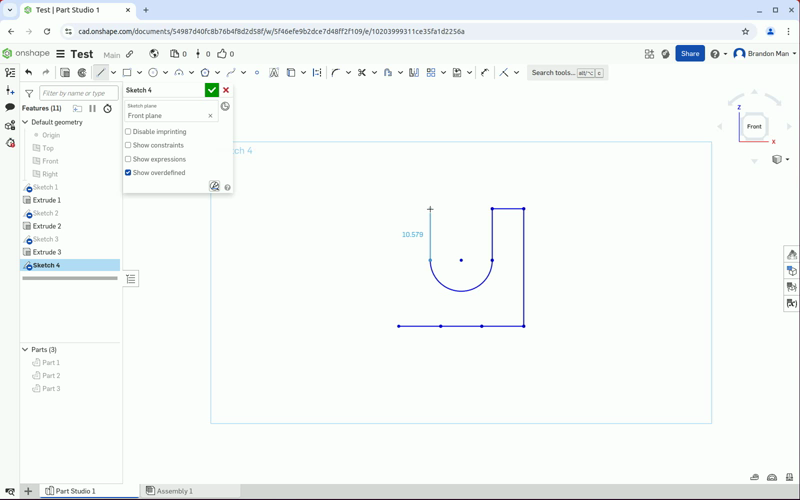
mouse_move(460, 208)
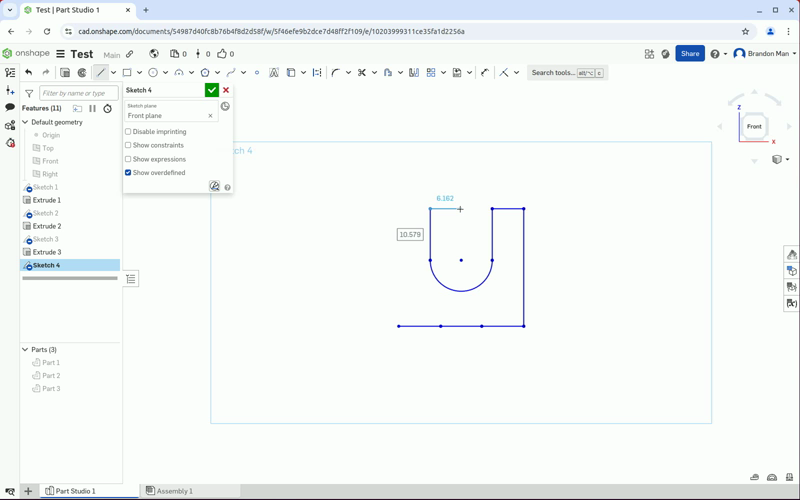
mouse_move(398, 208)
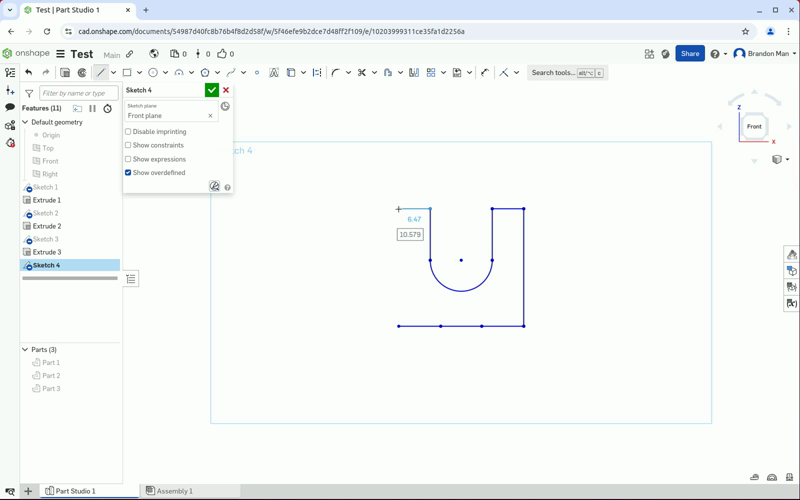
click(398, 208)
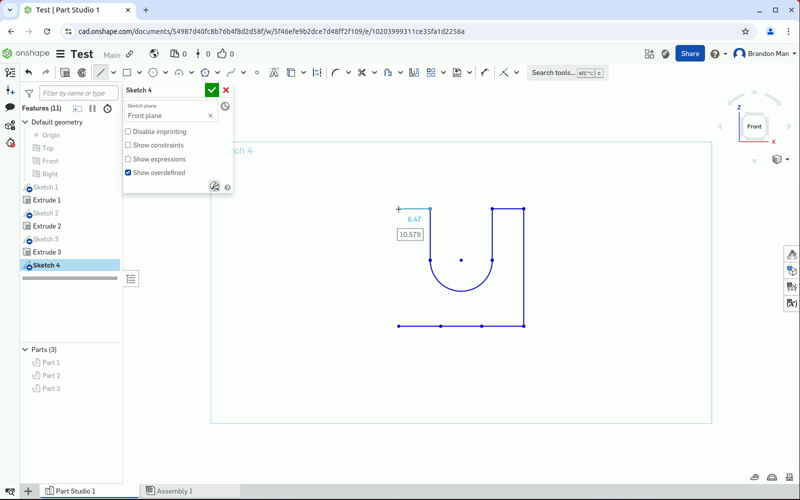
key_up(shift)
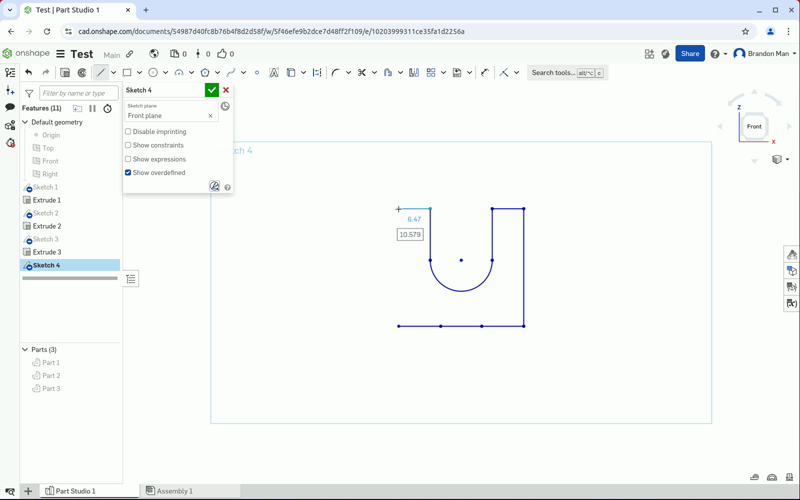
key_down(shift)
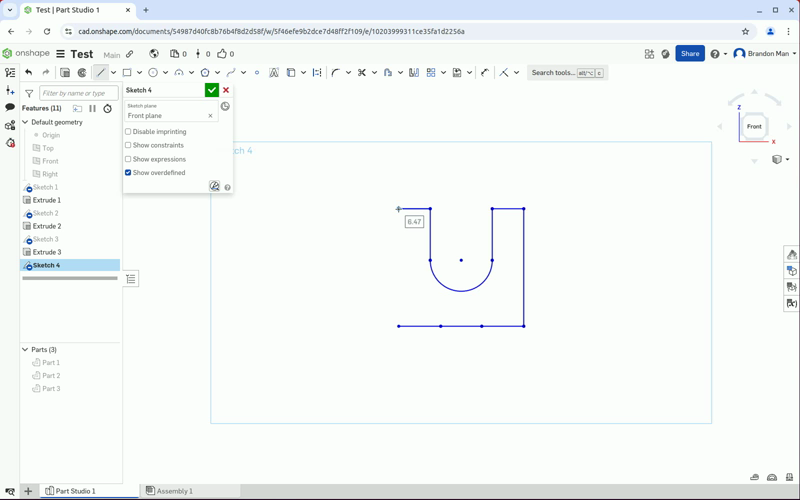
mouse_move(398, 326)
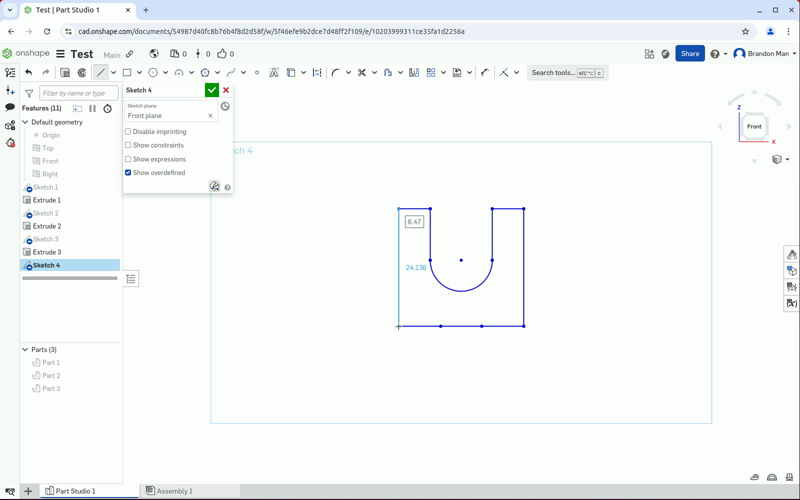
key_up(shift)
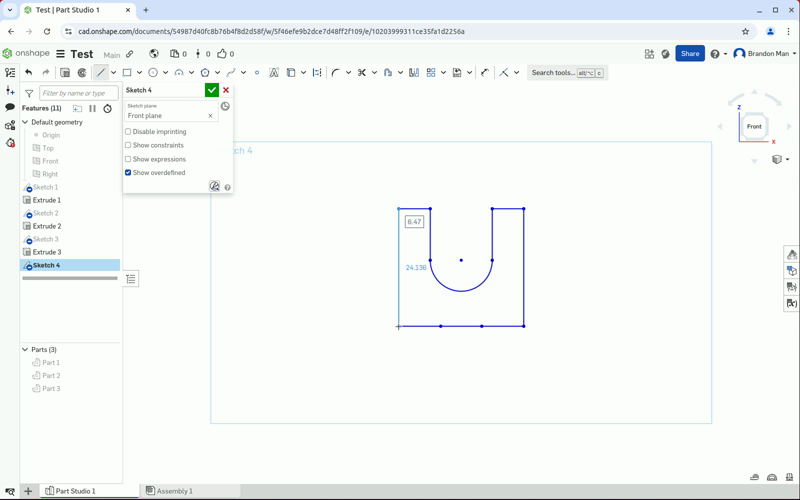
click(398, 326)
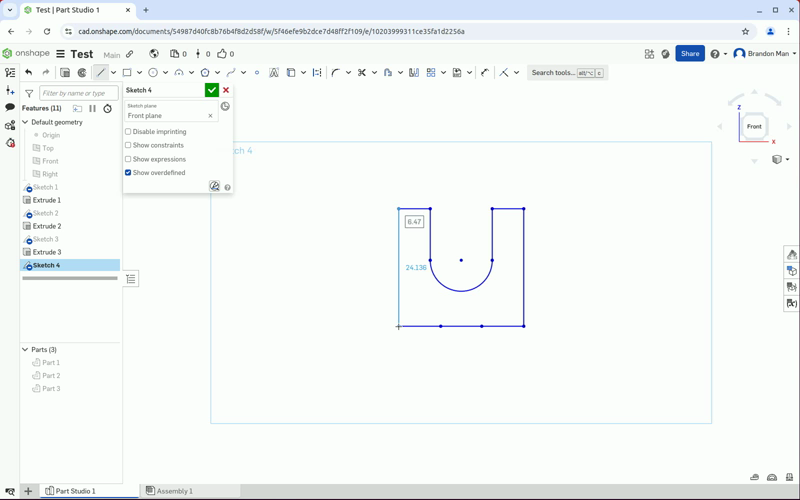
key(esc)
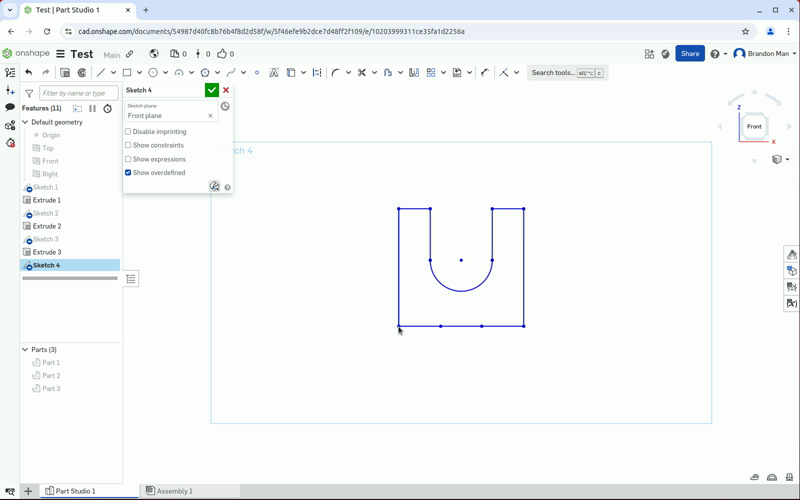
mouse_move(435, 315)
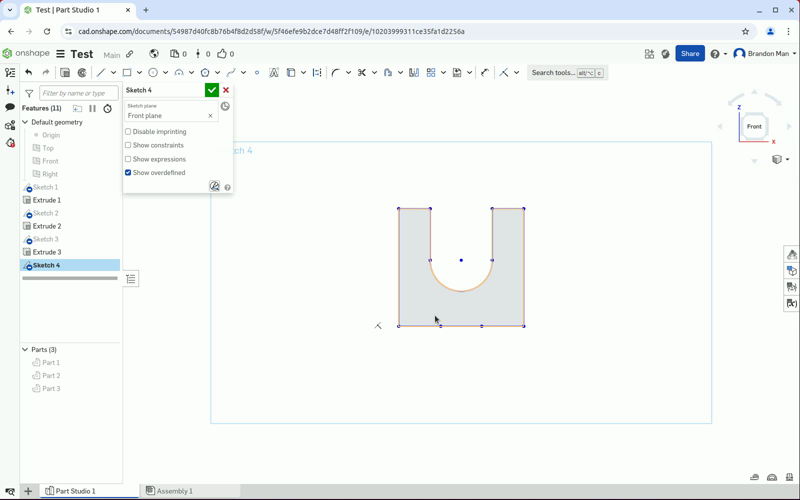
scroll(6)
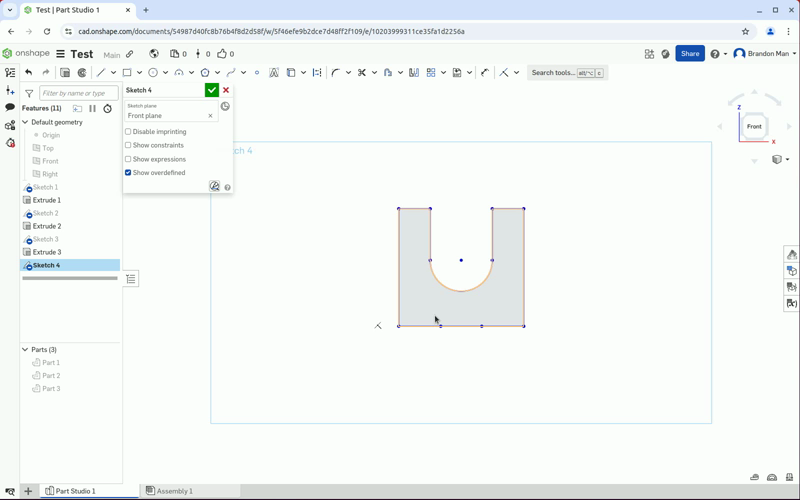
scroll(6)
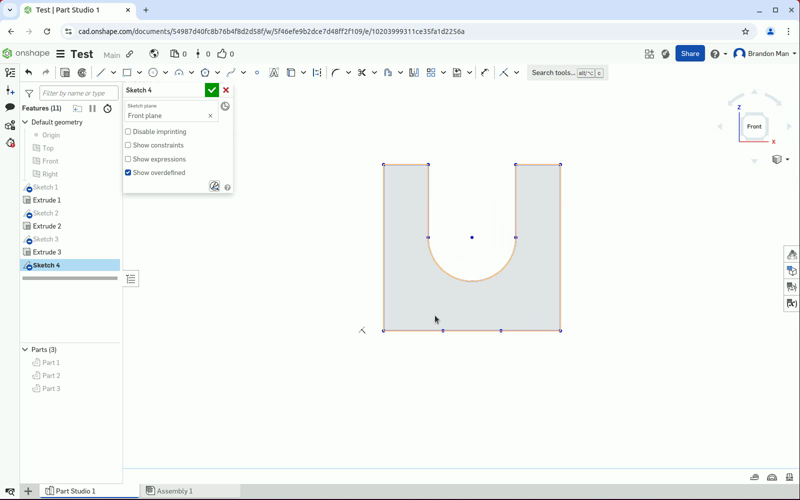
scroll(6)
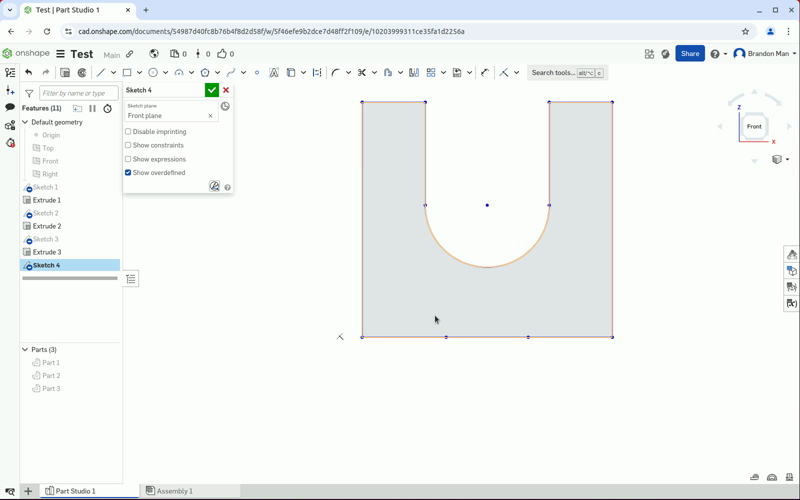
scroll(6)
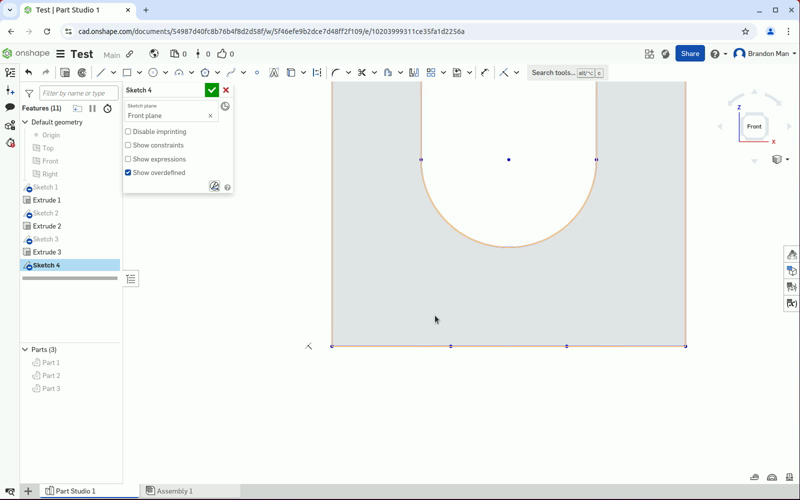
scroll(6)
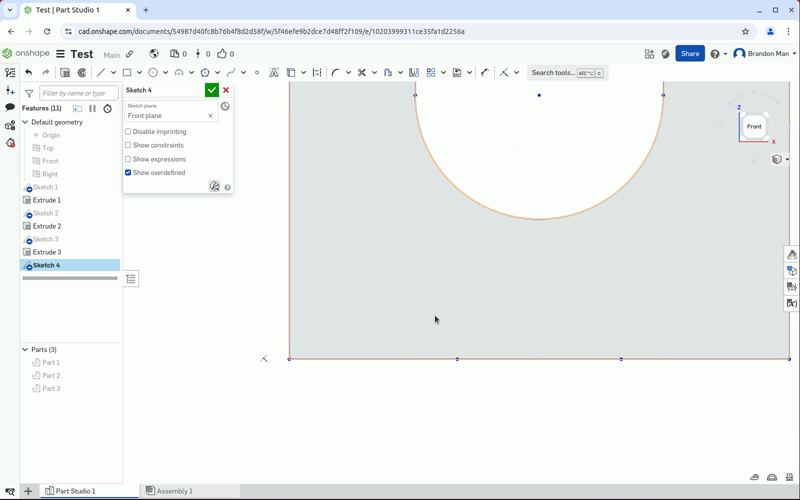
scroll(6)
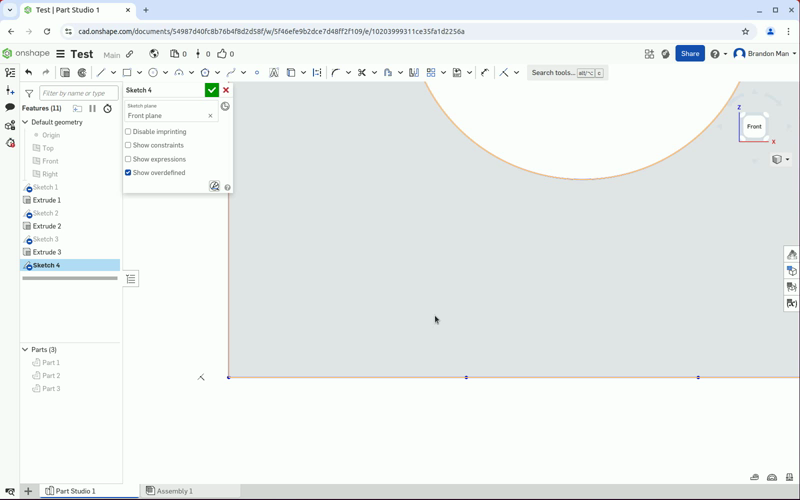
scroll(6)
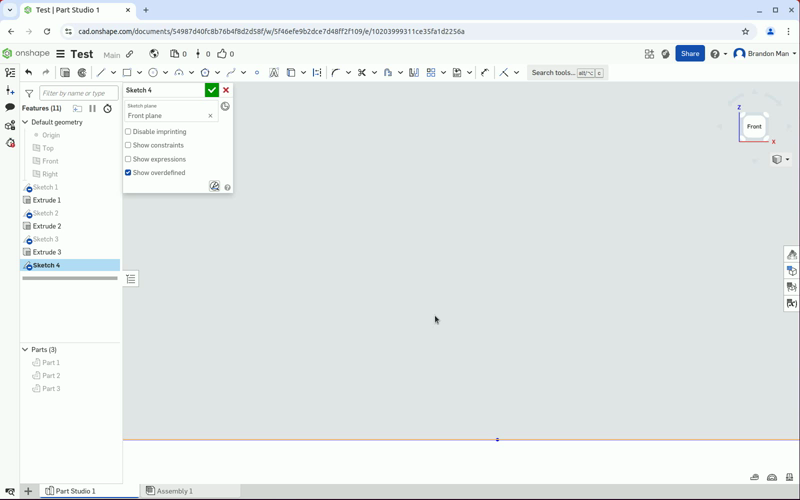
click(435, 315)
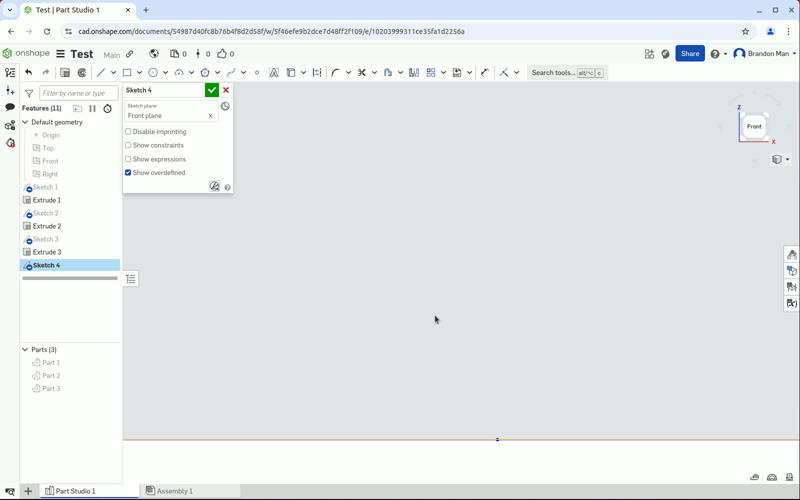
scroll(-6)
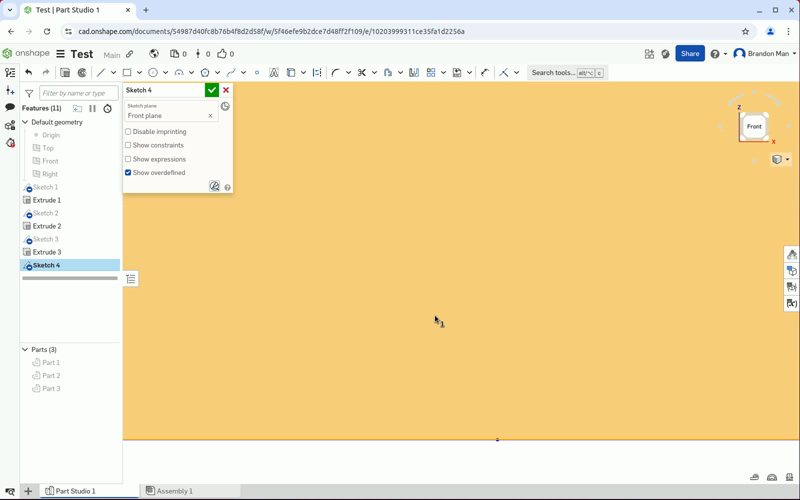
scroll(-6)
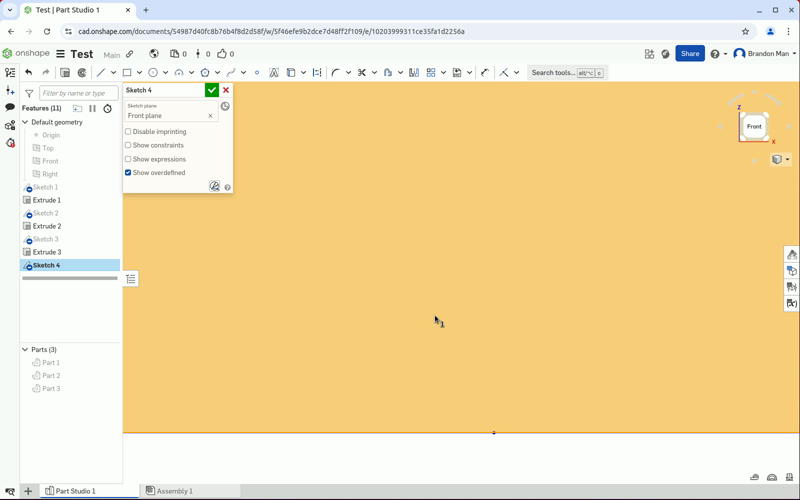
scroll(-6)
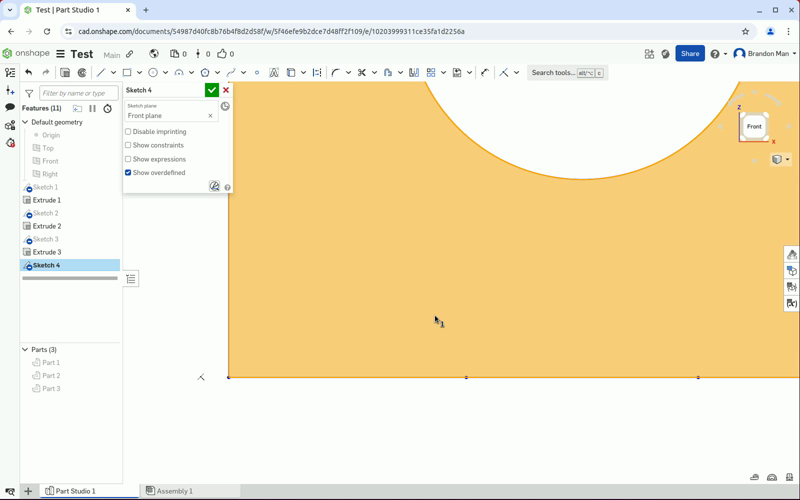
scroll(-6)
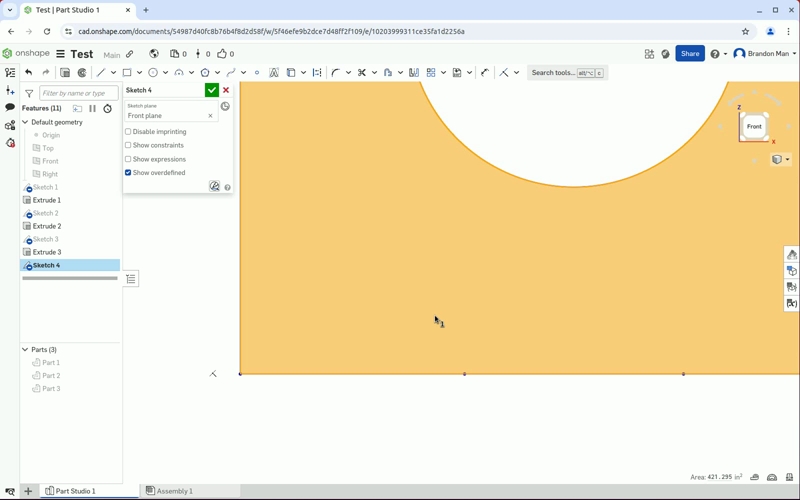
scroll(-6)
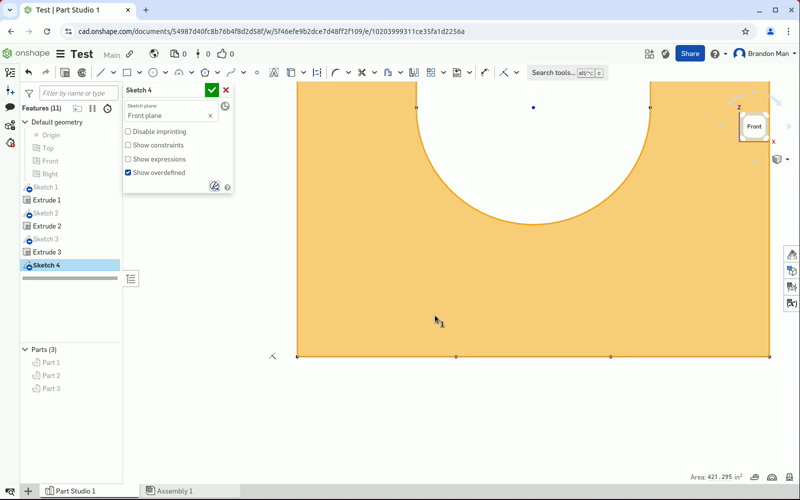
scroll(-6)
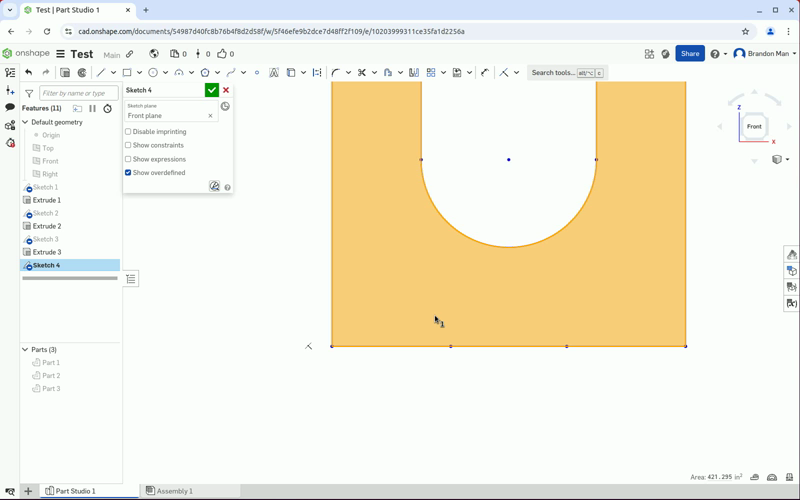
scroll(-6)
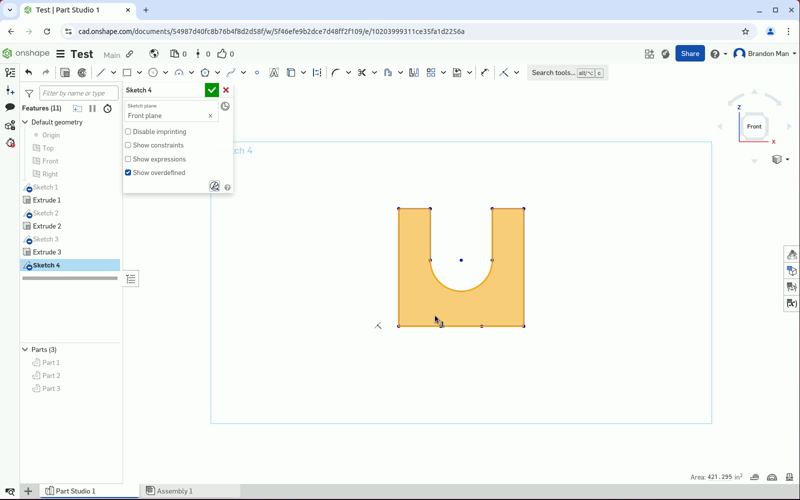
mouse_move(73, 352)
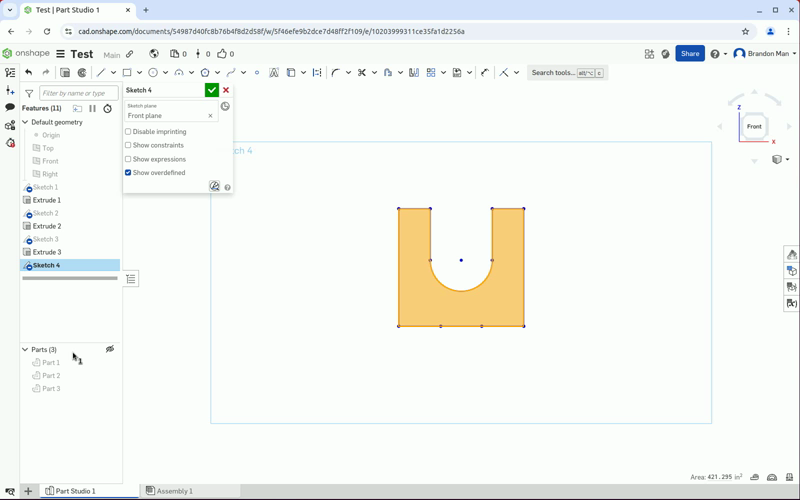
key(shift+y)
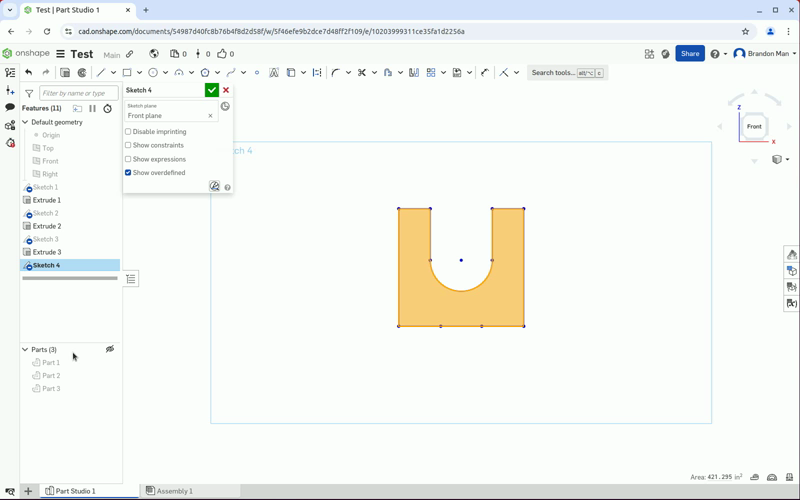
key(shift+e)
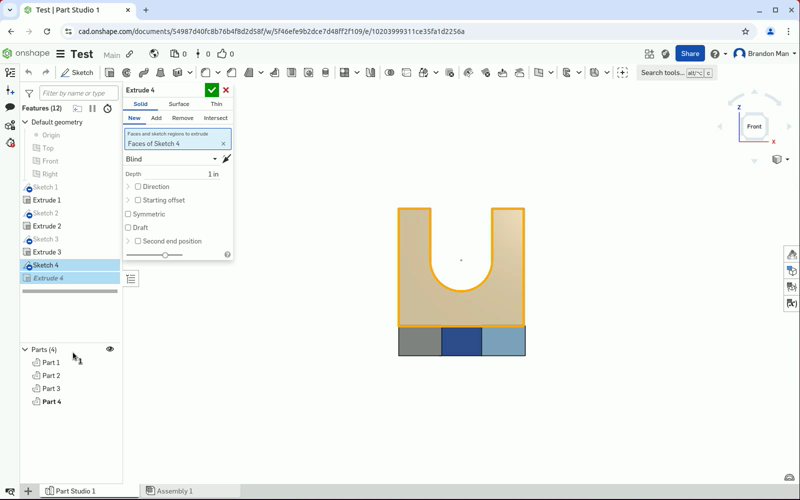
mouse_move(143, 106)
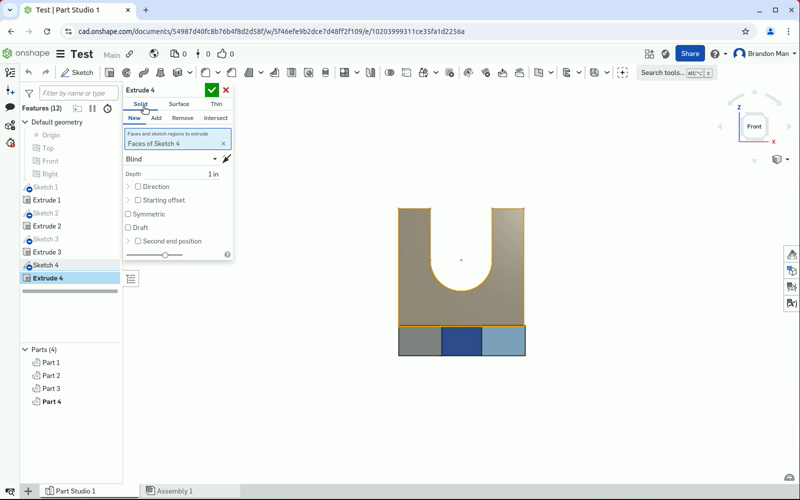
click(143, 106)
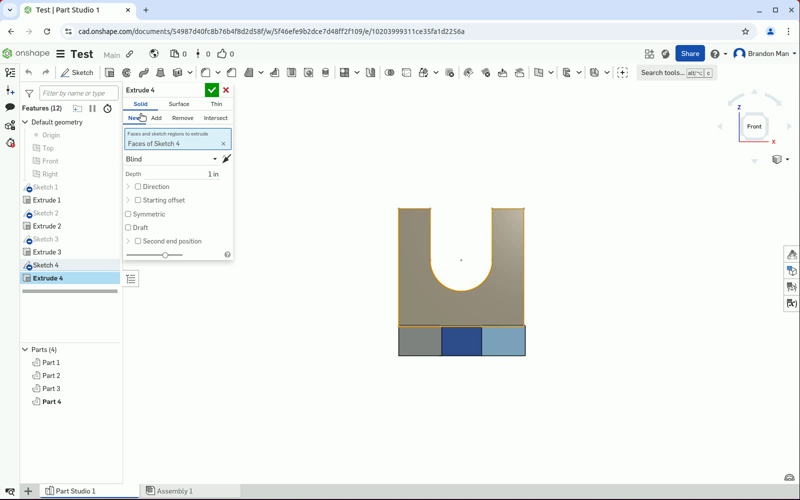
mouse_move(137, 120)
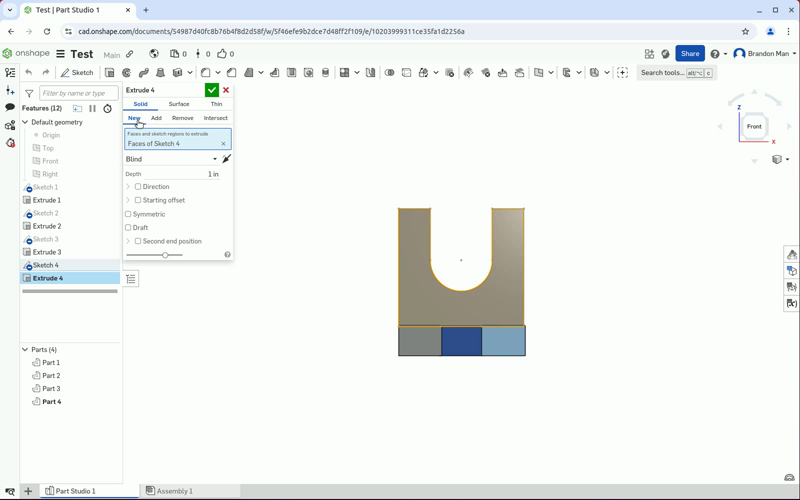
click(137, 120)
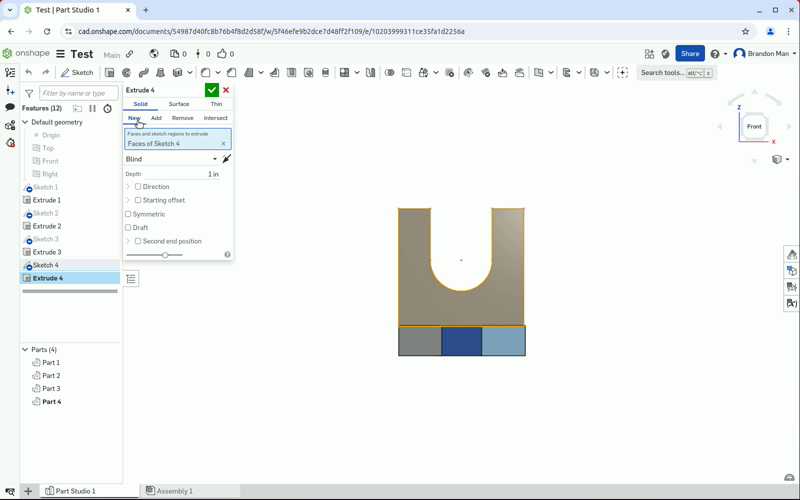
key(tab, 4)
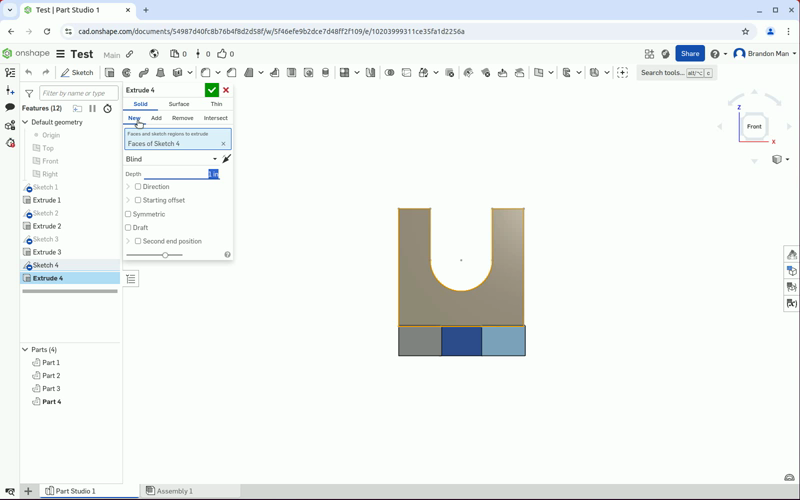
text(10.591)
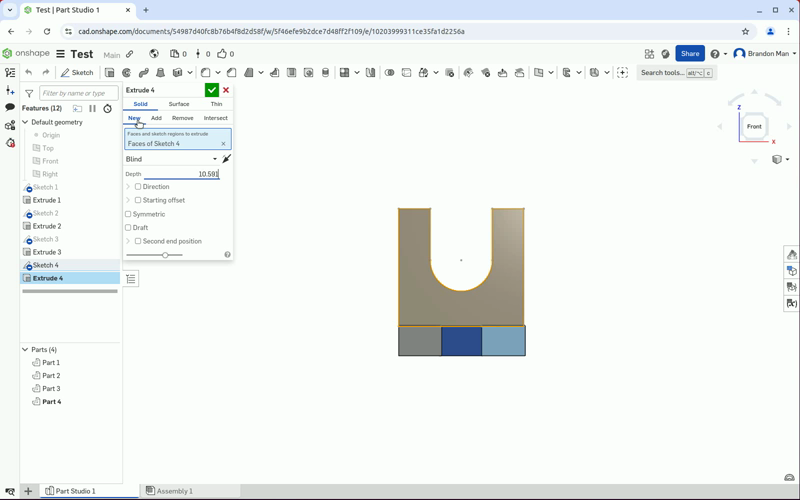
key(enter)
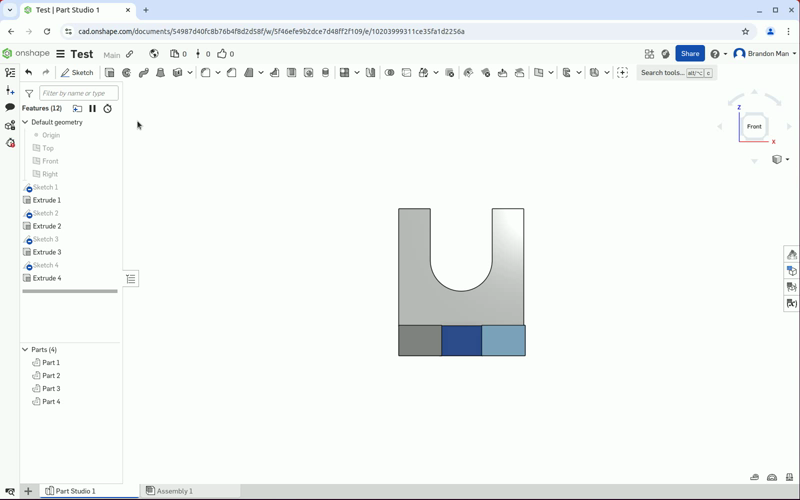
key(shift+h)
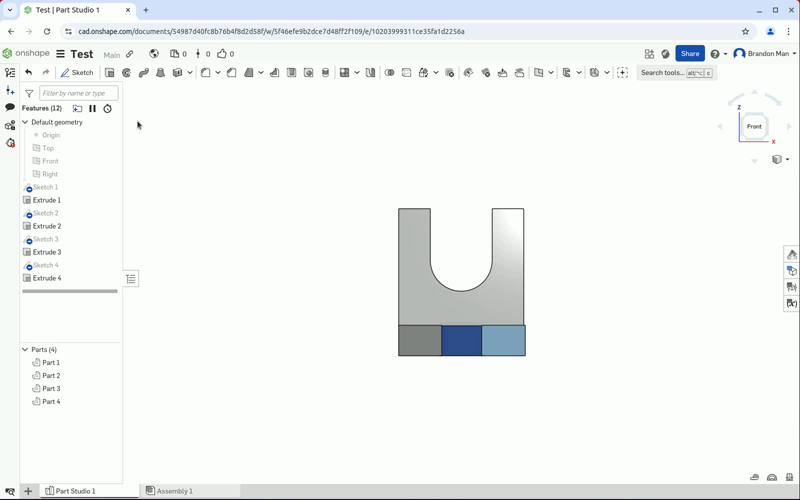
key(shift+h)
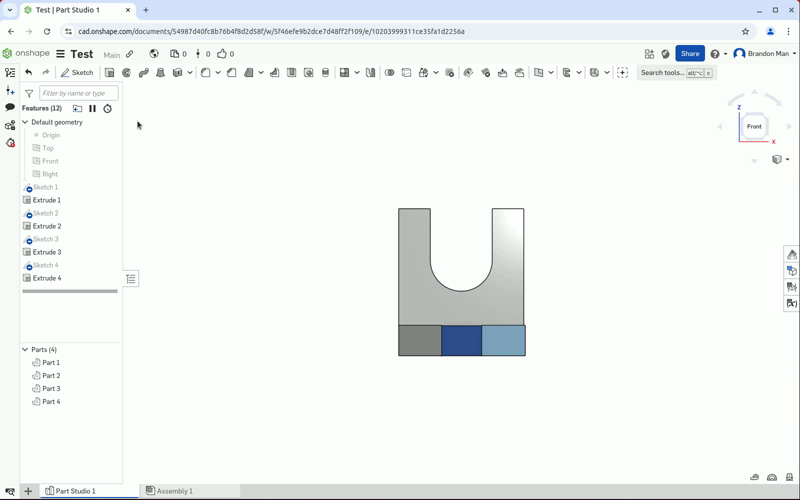
mouse_move(73, 189)
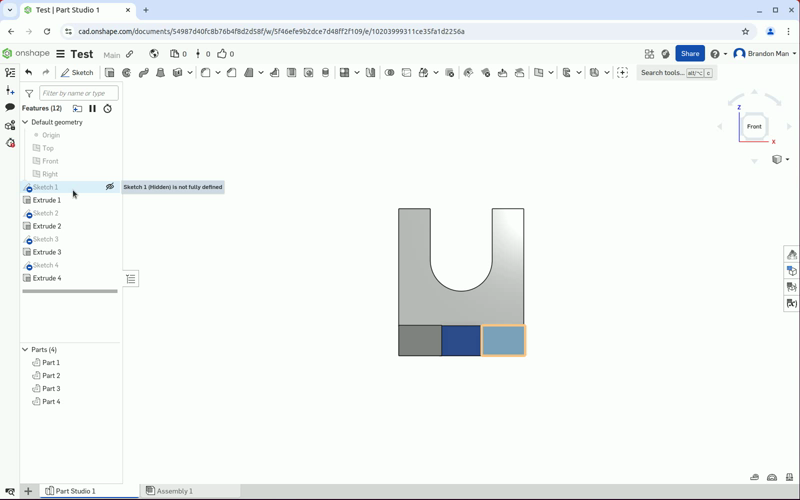
click(73, 189)
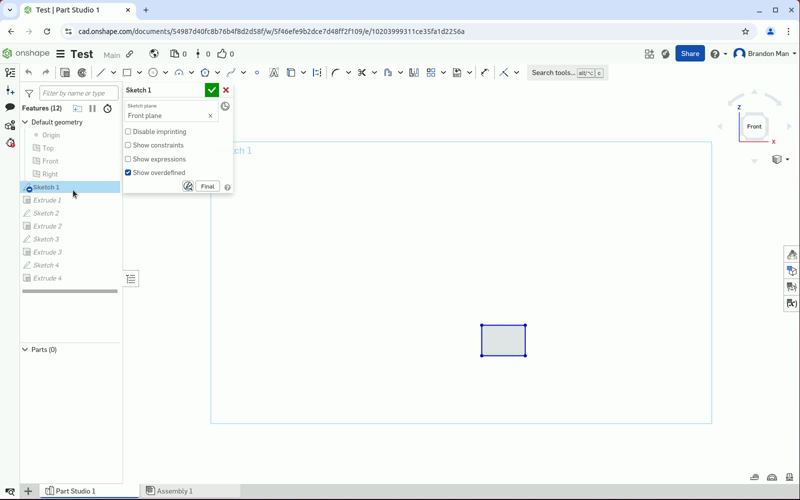
mouse_move(229, 92)
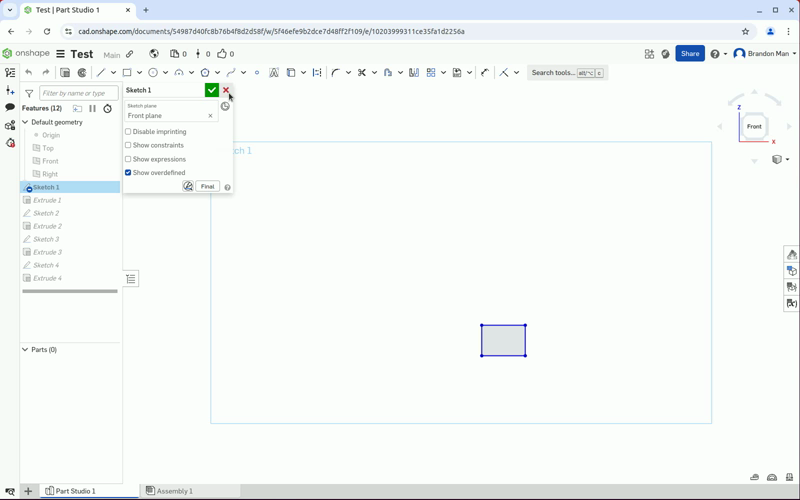
click(229, 92)
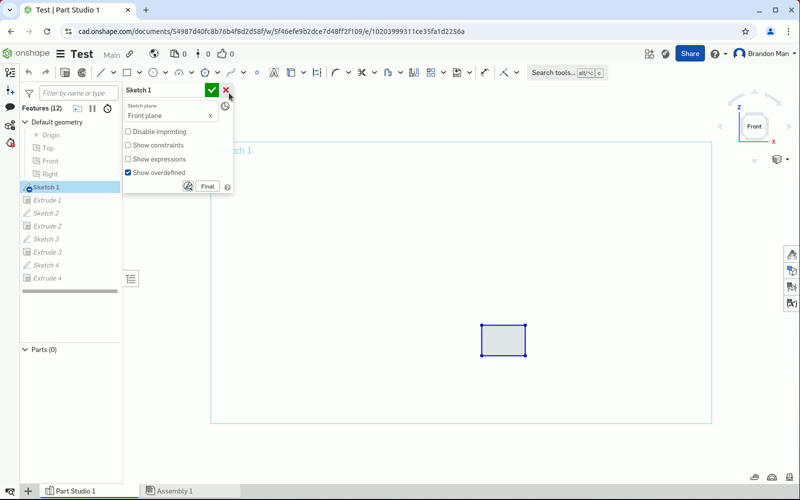
key(shift+s)
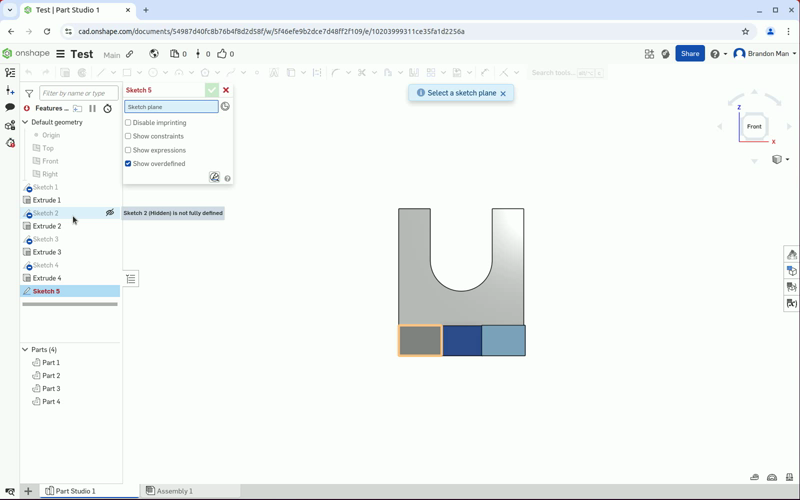
scroll(3)
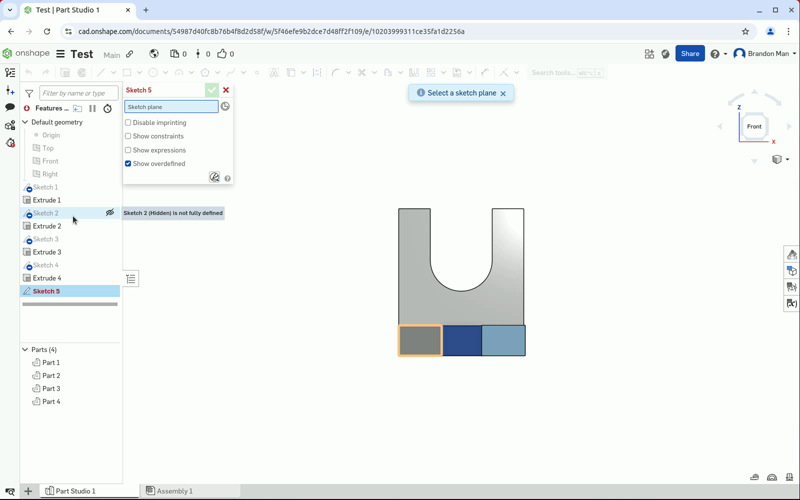
mouse_move(73, 163)
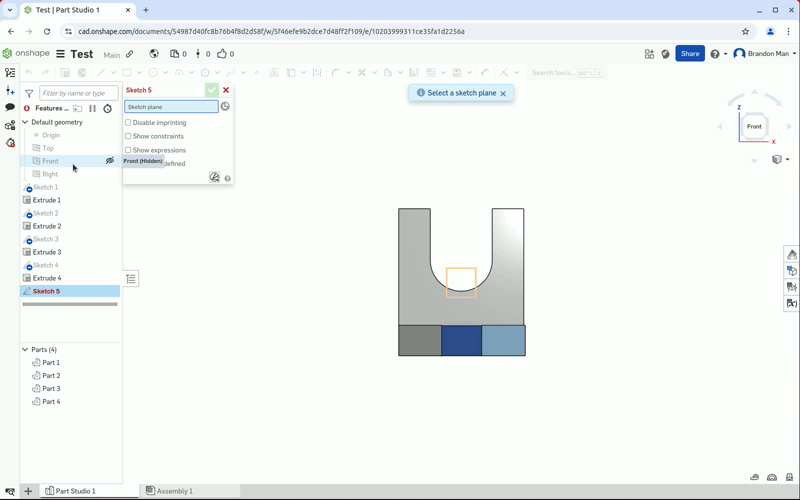
click(73, 163)
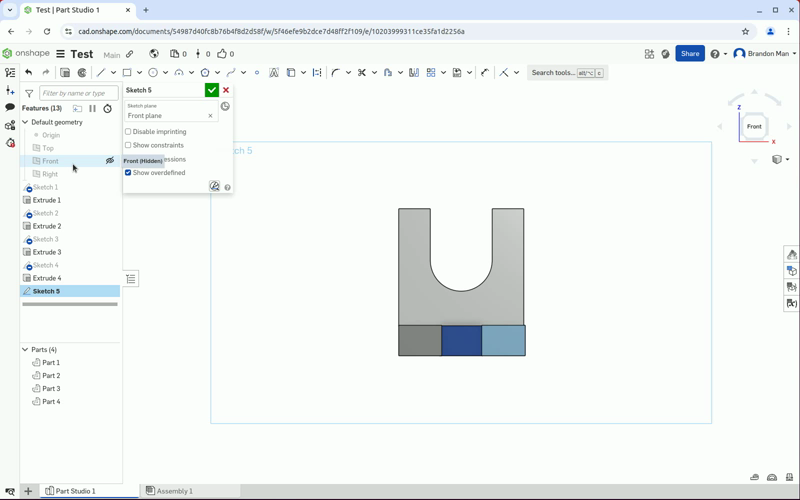
mouse_move(73, 352)
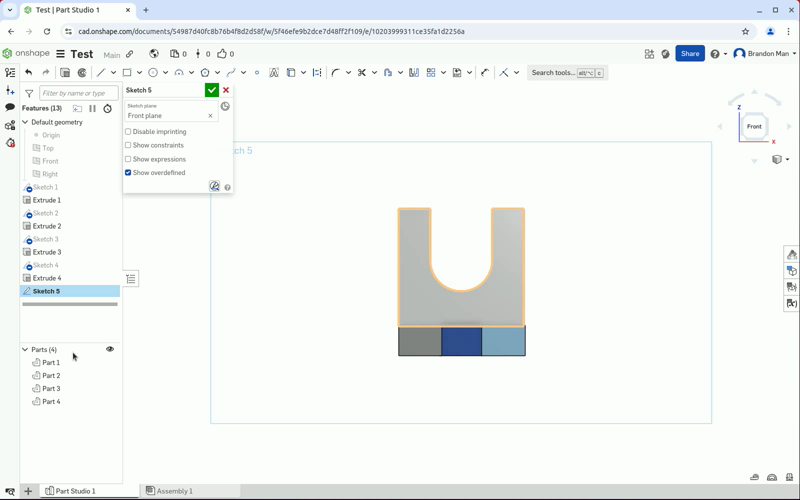
key(y)
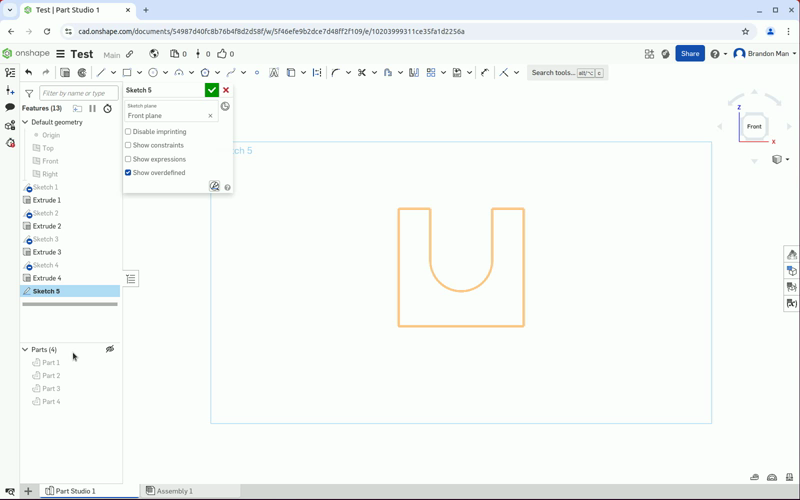
key(a)
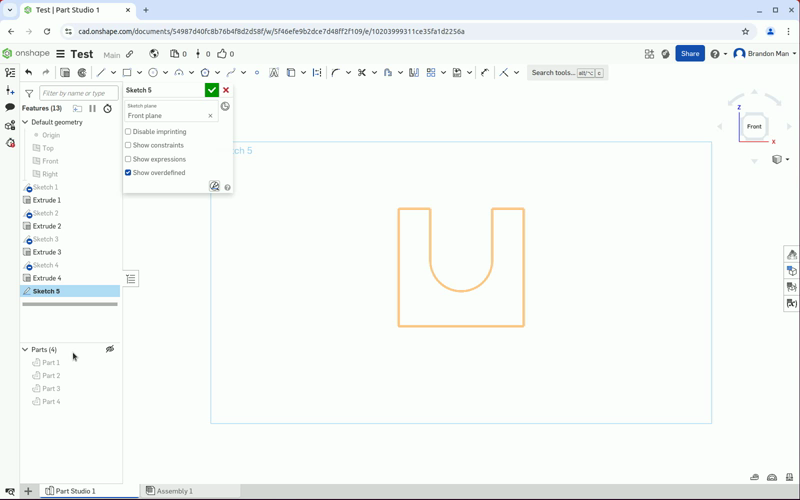
key_down(shift)
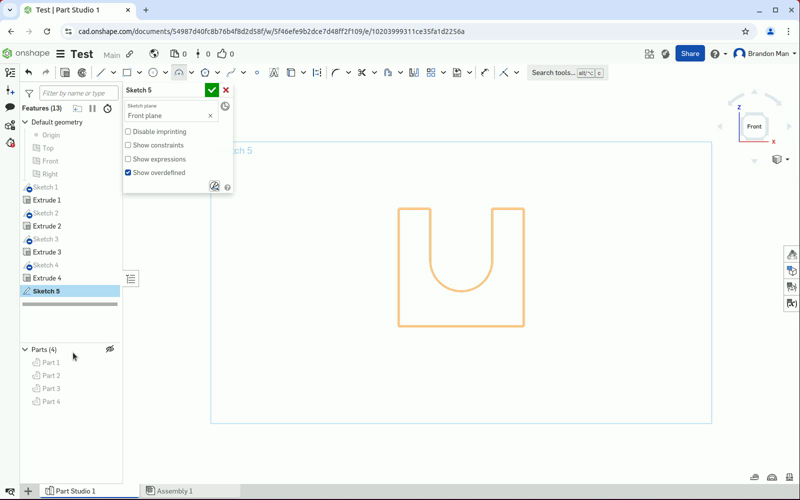
mouse_move(429, 260)
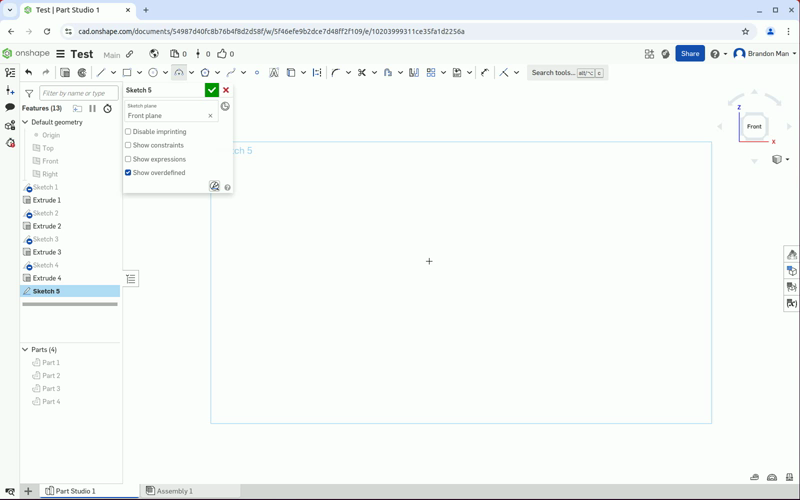
click(429, 260)
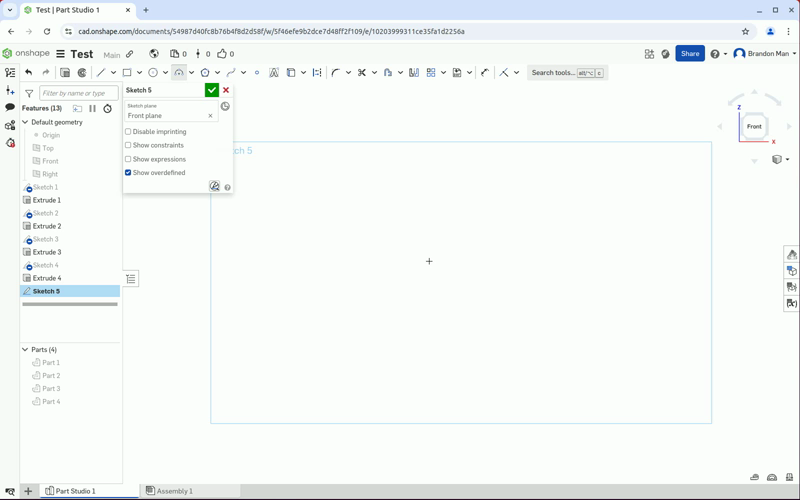
key_up(shift)
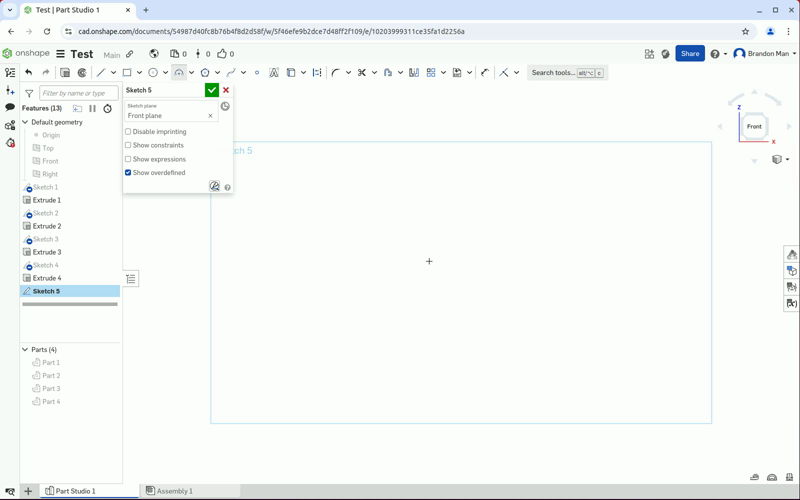
key_down(shift)
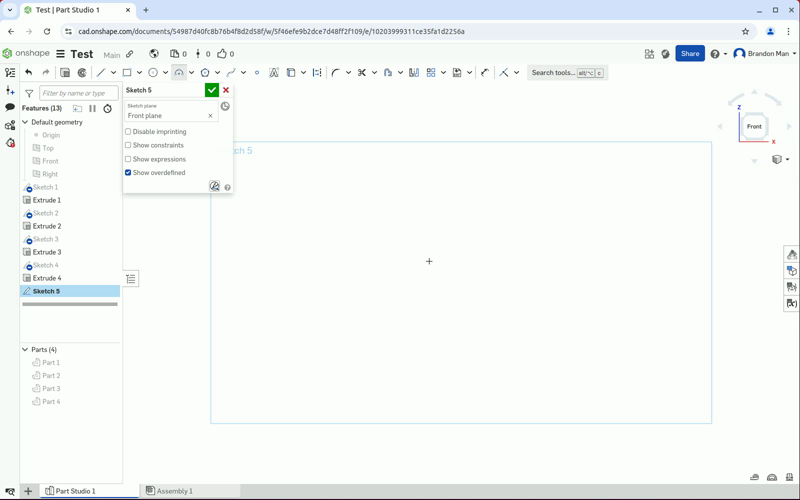
mouse_move(491, 260)
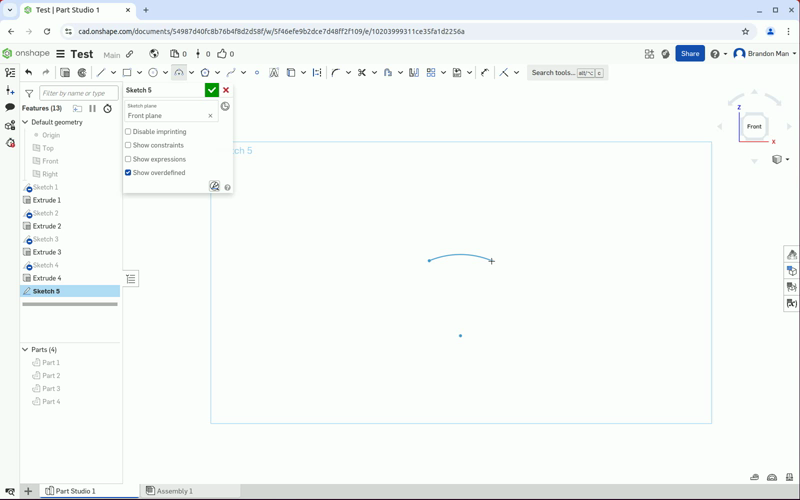
click(491, 260)
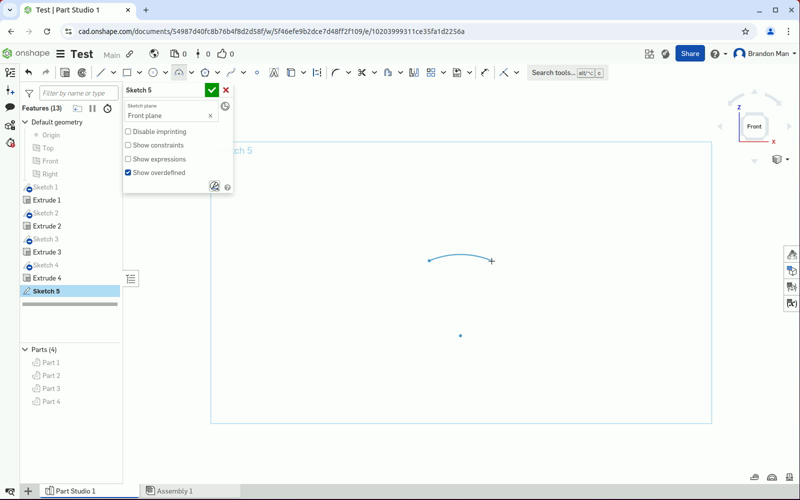
mouse_move(460, 291)
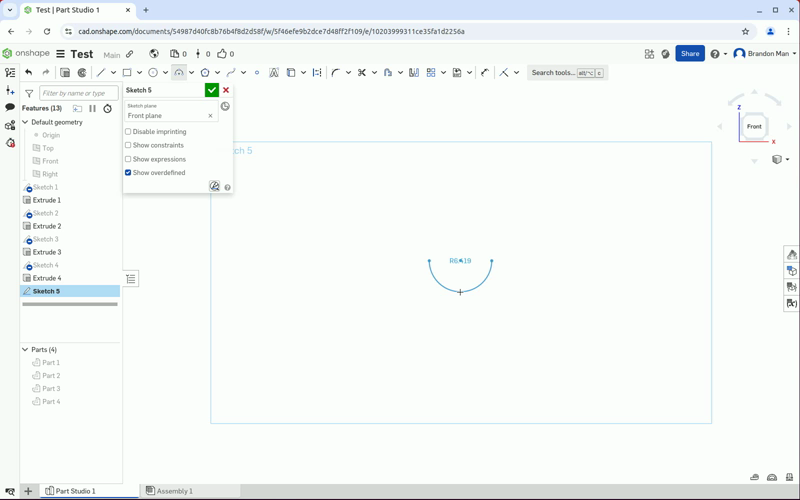
click(460, 291)
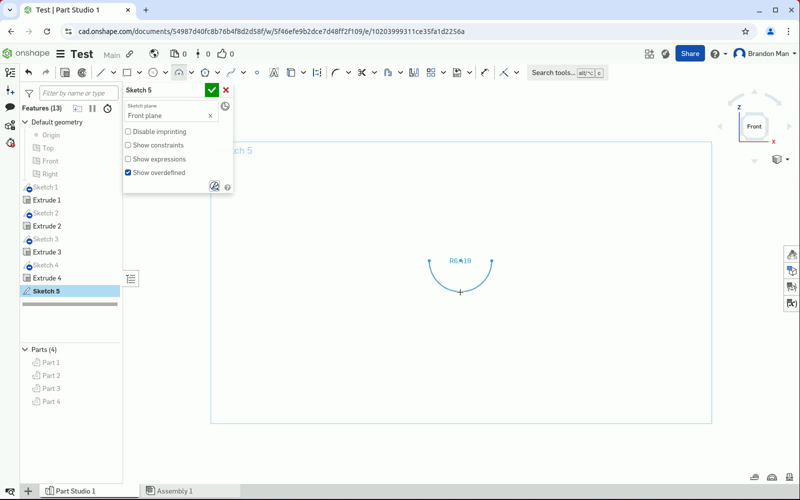
key_up(shift)
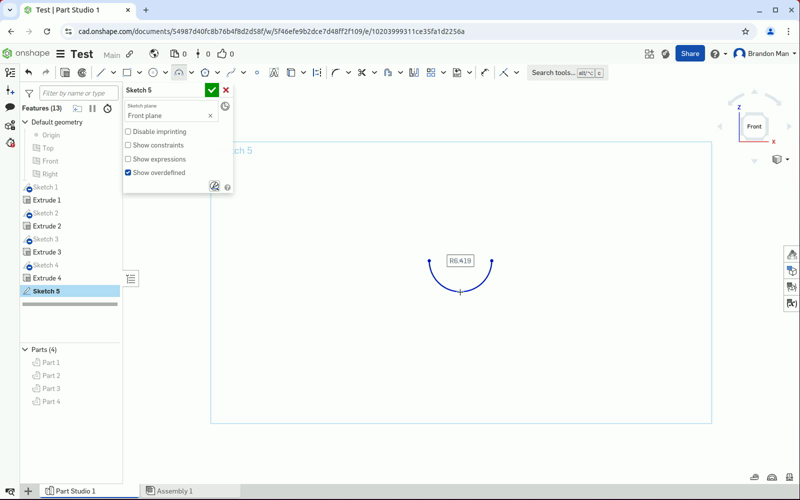
key(esc)
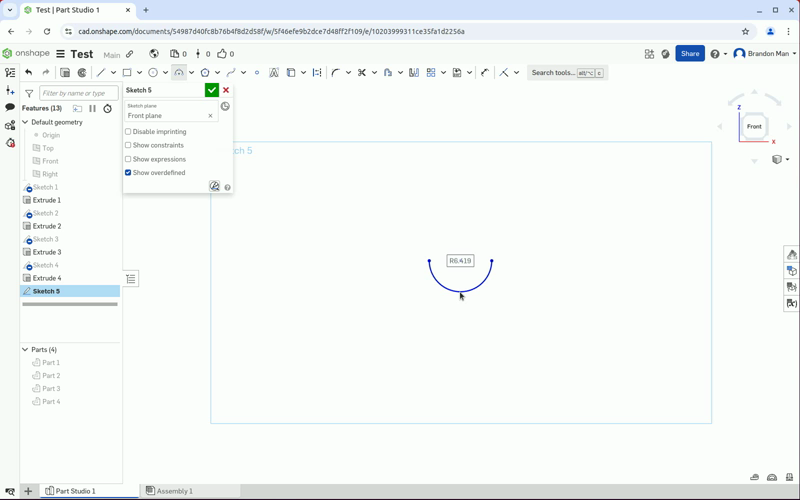
key(l)
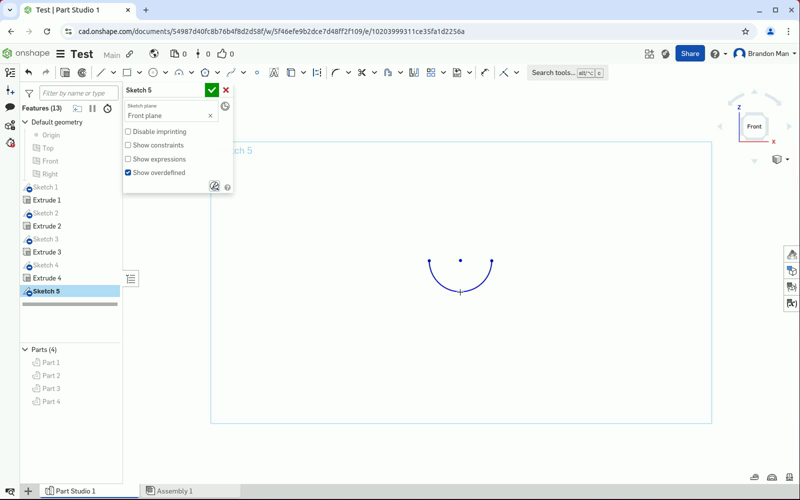
mouse_move(491, 260)
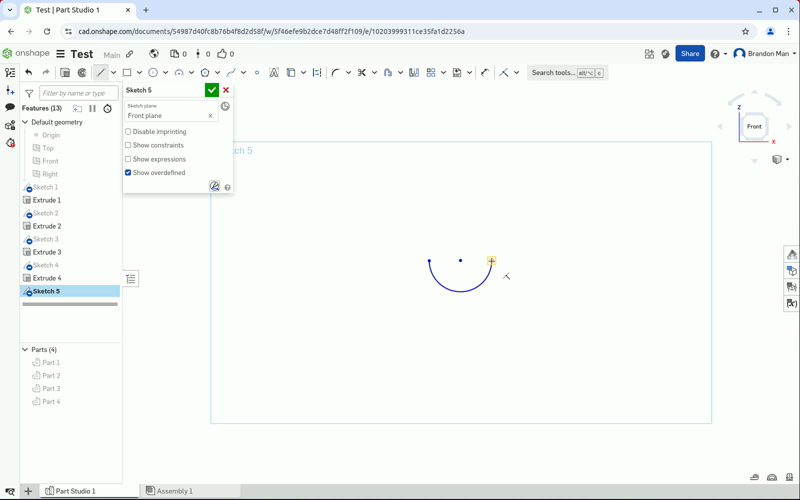
click(491, 260)
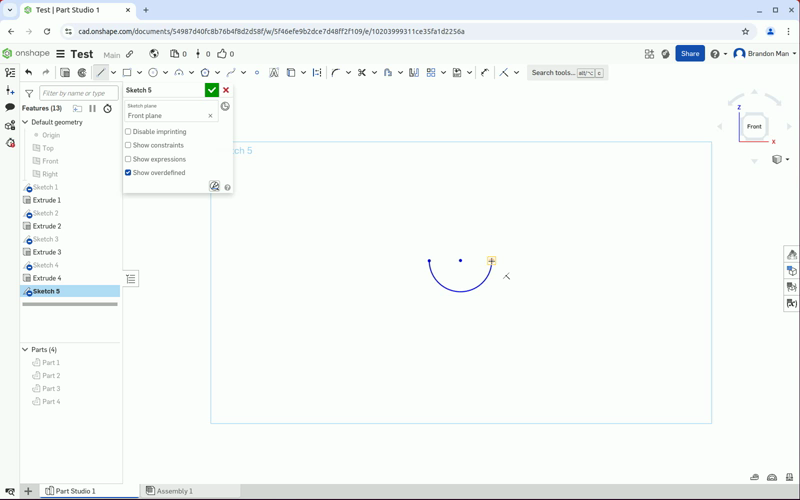
key_down(shift)
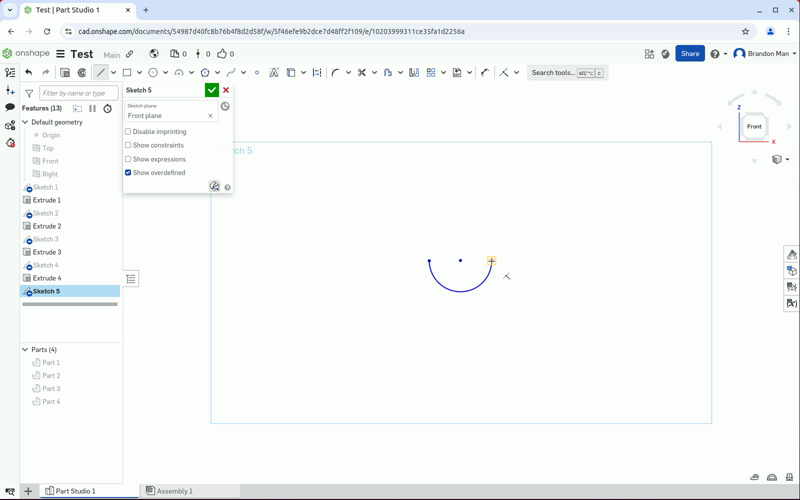
mouse_move(521, 260)
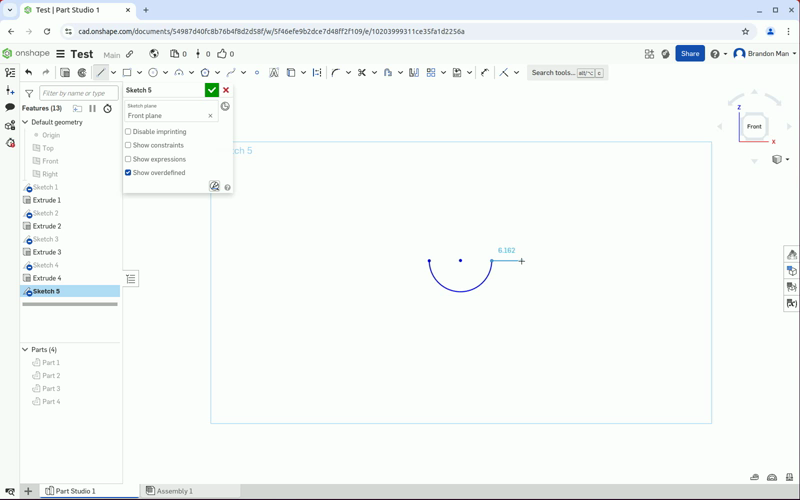
mouse_move(491, 209)
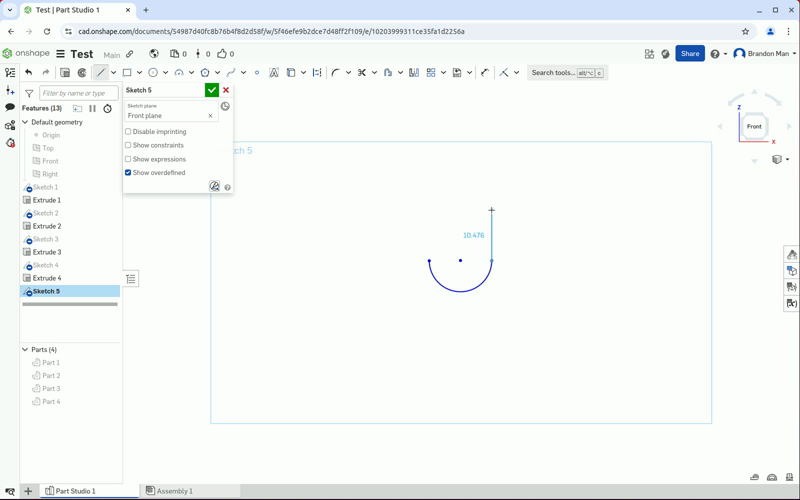
click(491, 209)
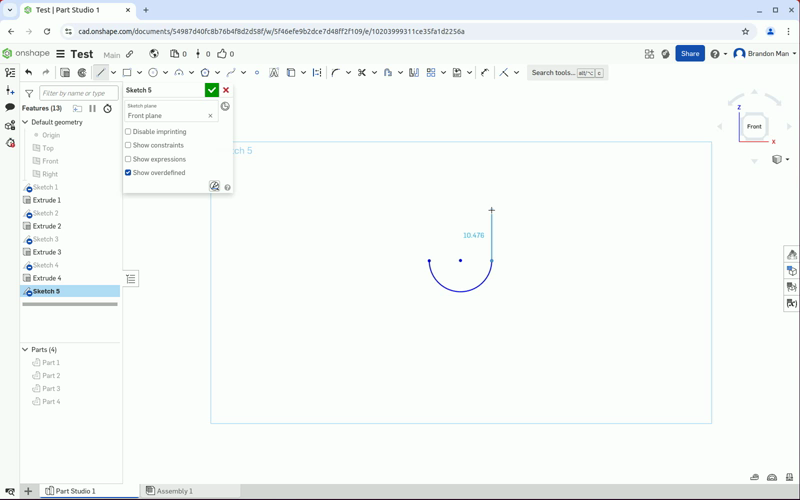
key_up(shift)
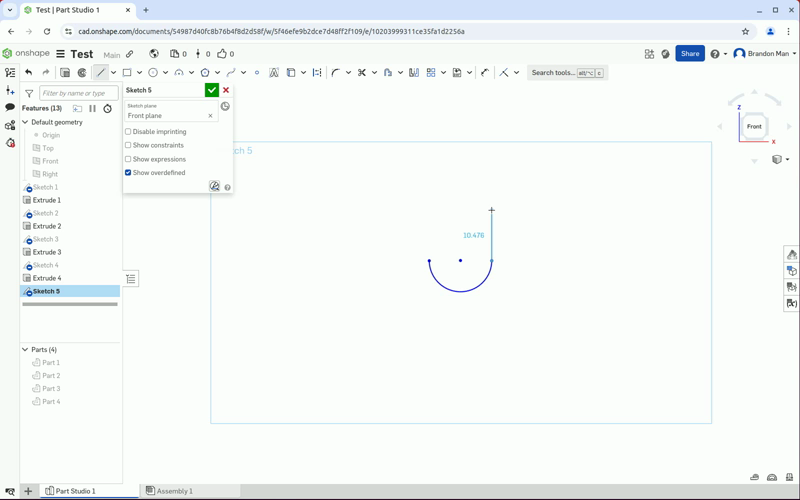
key_down(shift)
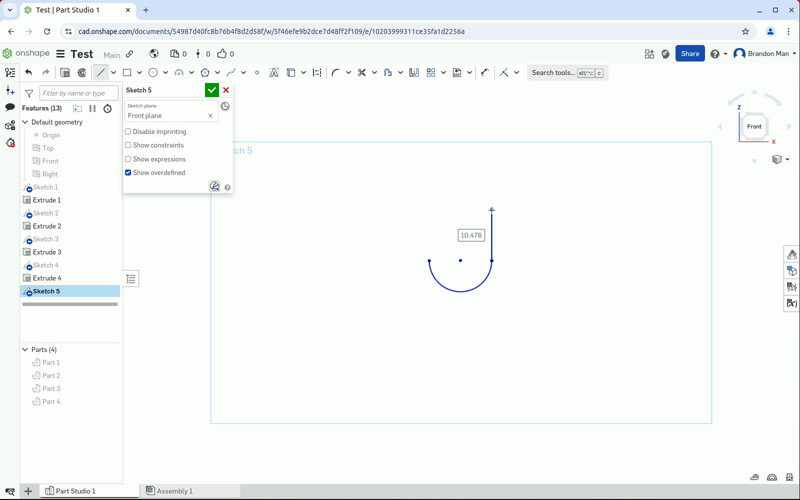
mouse_move(429, 209)
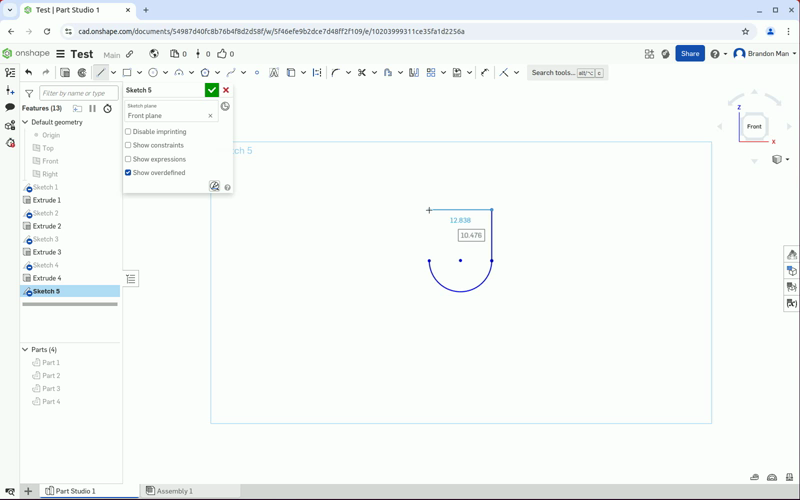
click(429, 209)
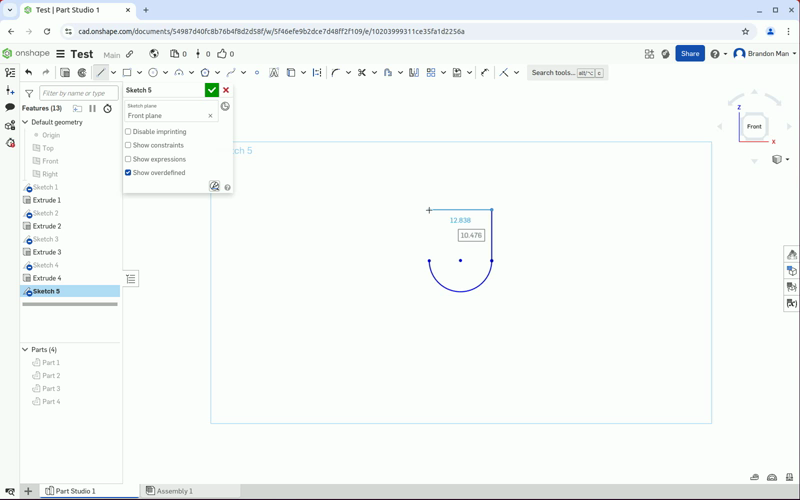
key_up(shift)
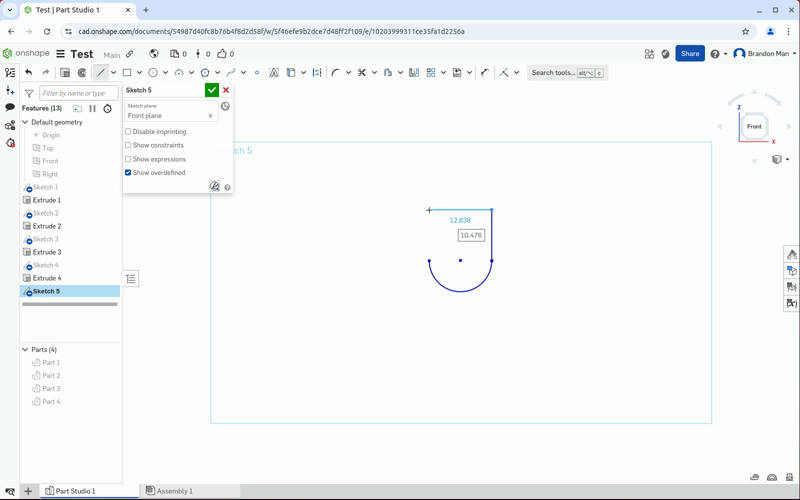
mouse_move(459, 209)
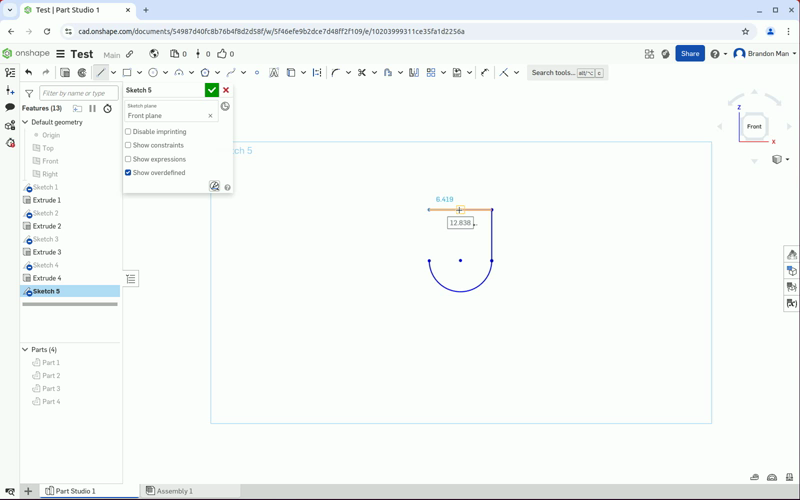
key_down(shift)
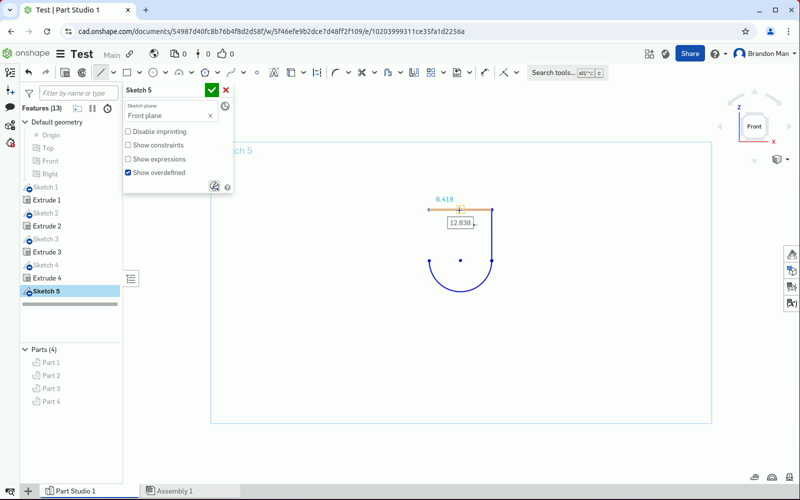
mouse_move(429, 260)
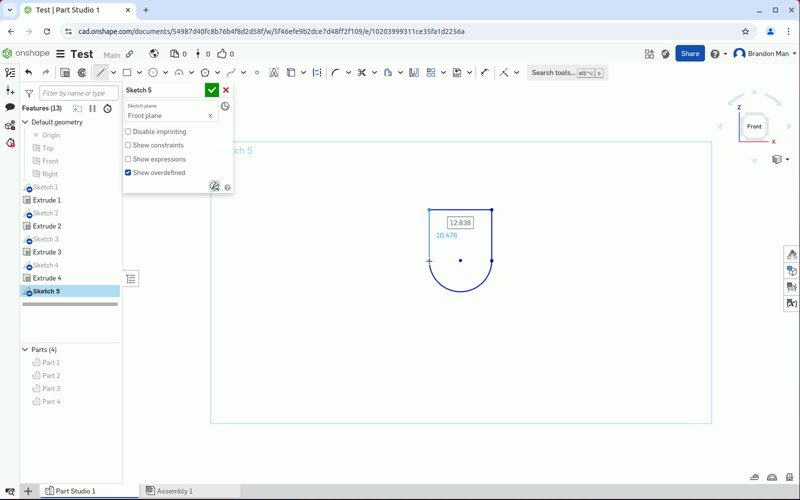
key_up(shift)
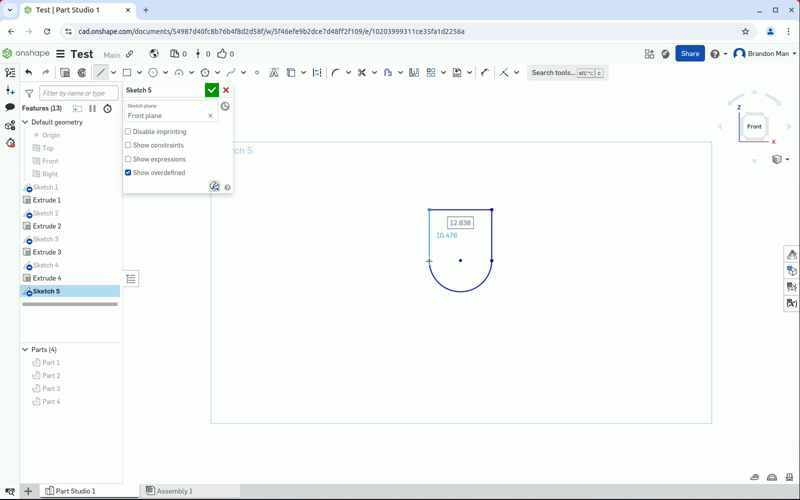
click(429, 260)
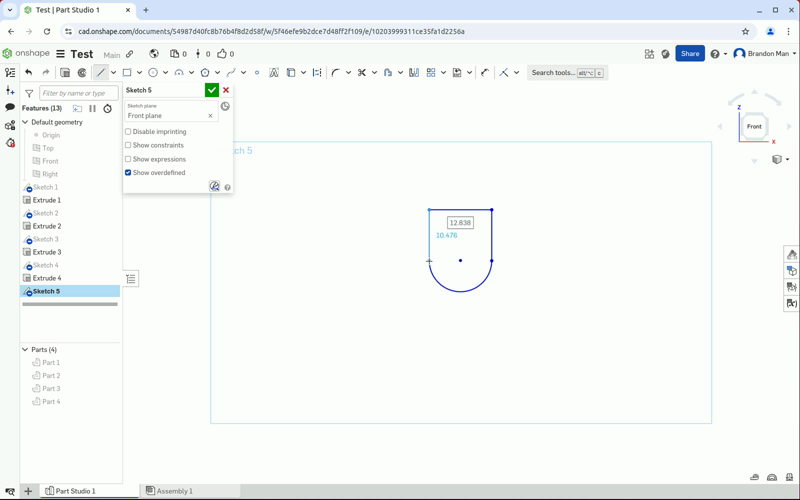
key(esc)
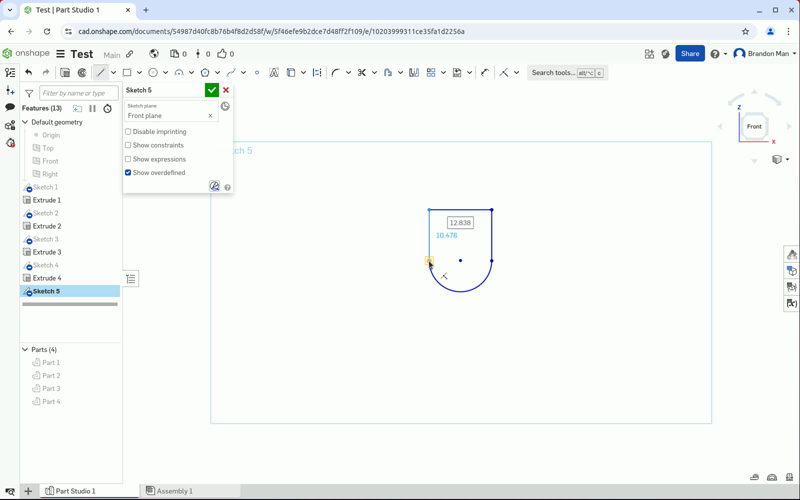
key(c)
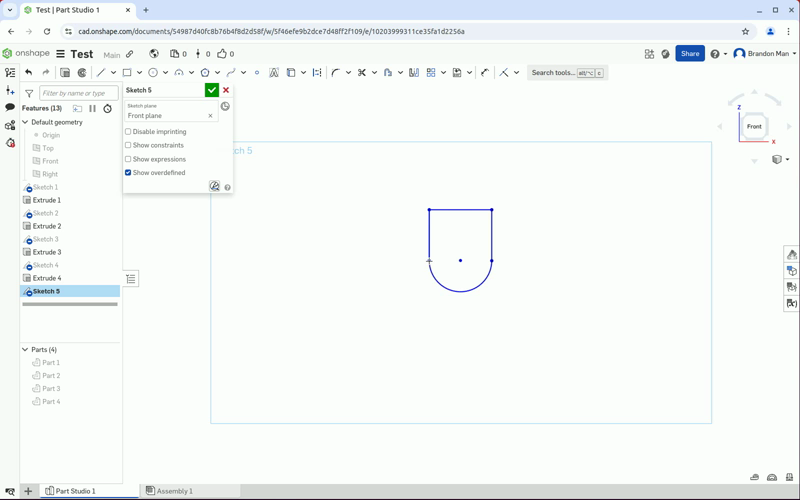
key_down(shift)
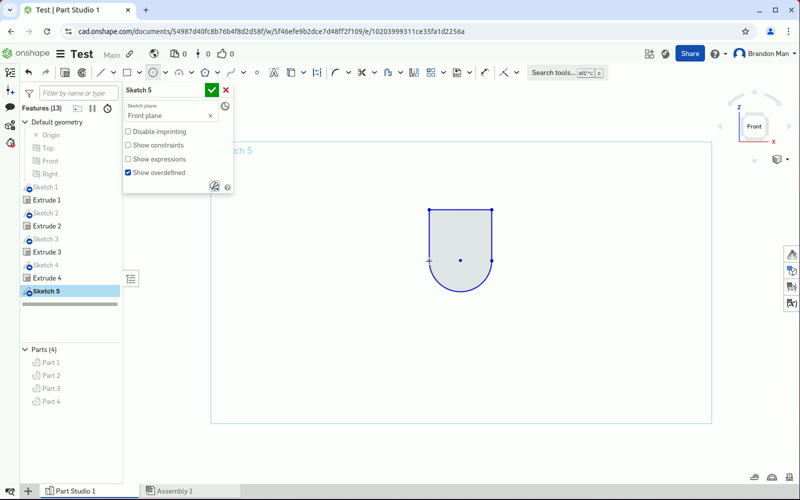
mouse_move(460, 260)
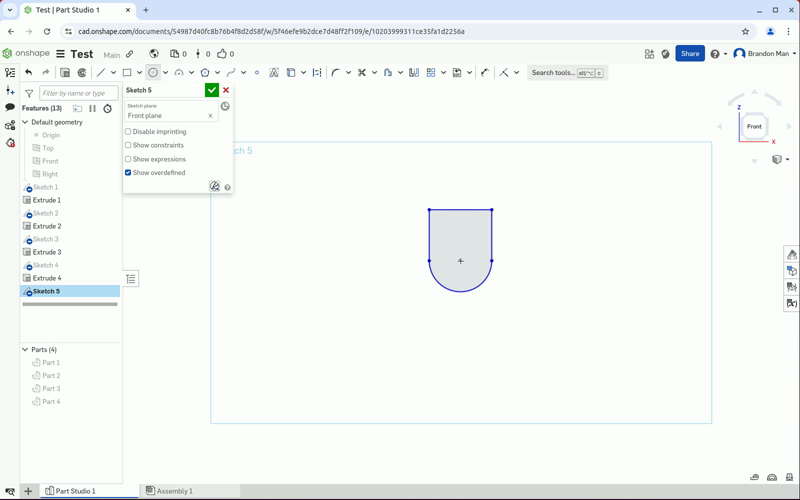
click(460, 260)
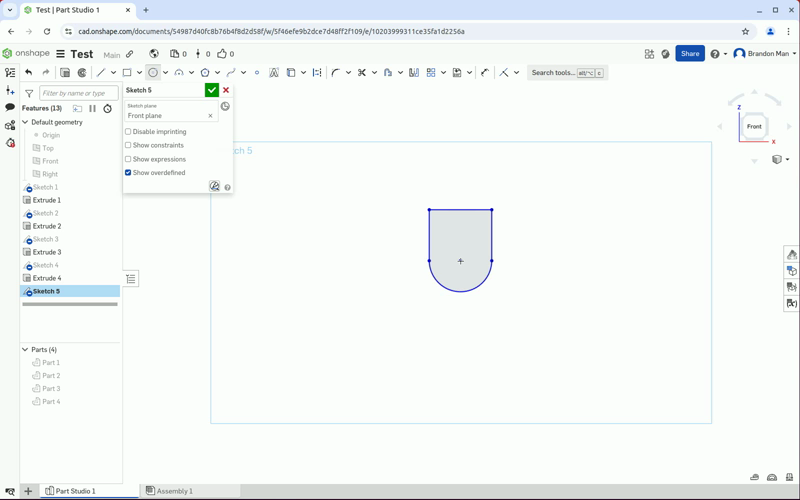
key_up(shift)
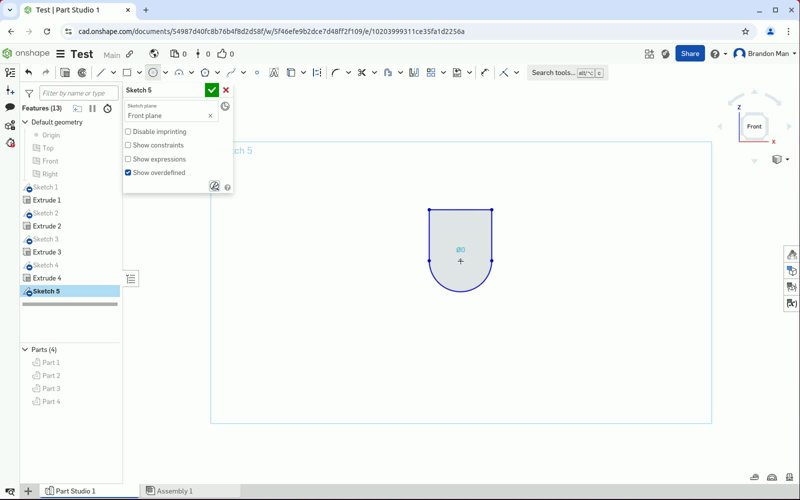
mouse_move(476, 260)
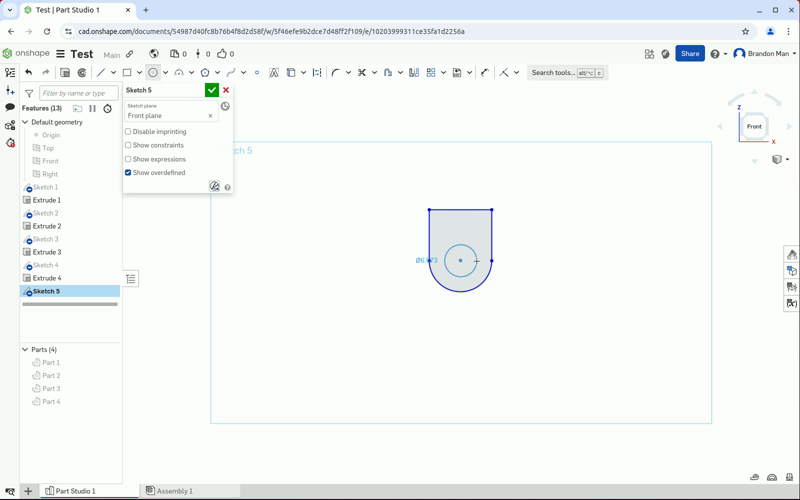
click(476, 260)
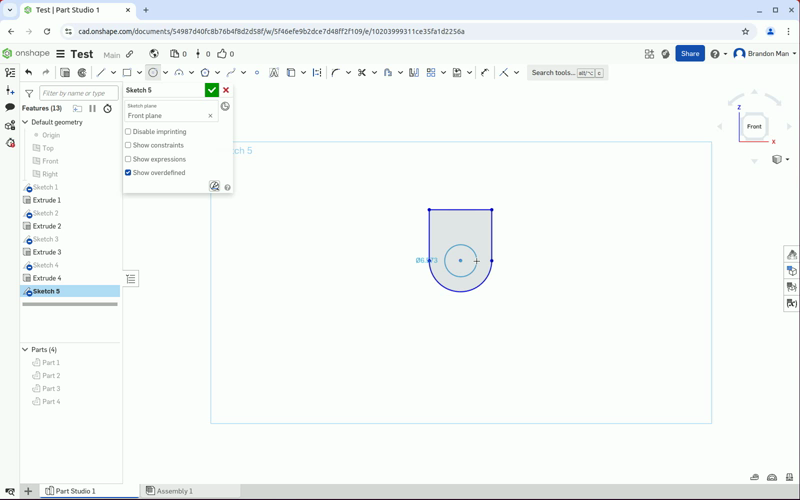
key(esc)
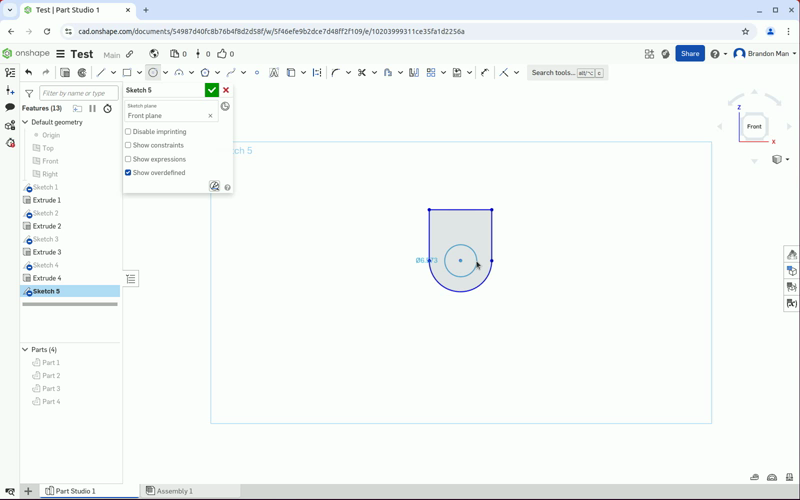
mouse_move(443, 250)
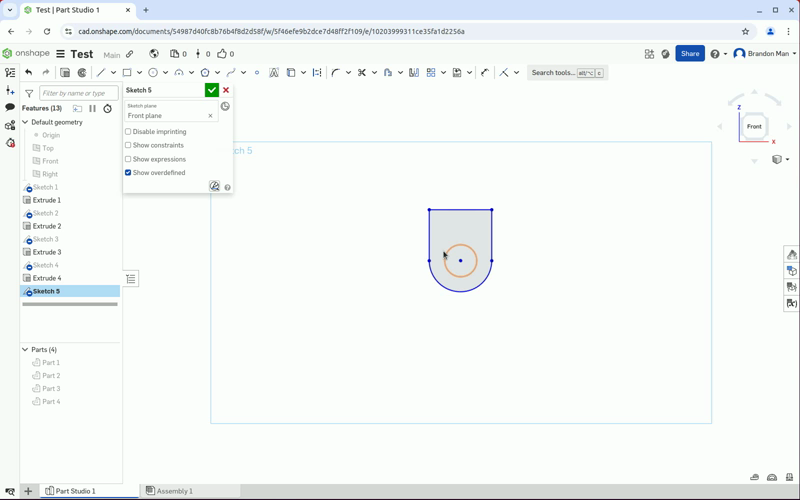
click(443, 250)
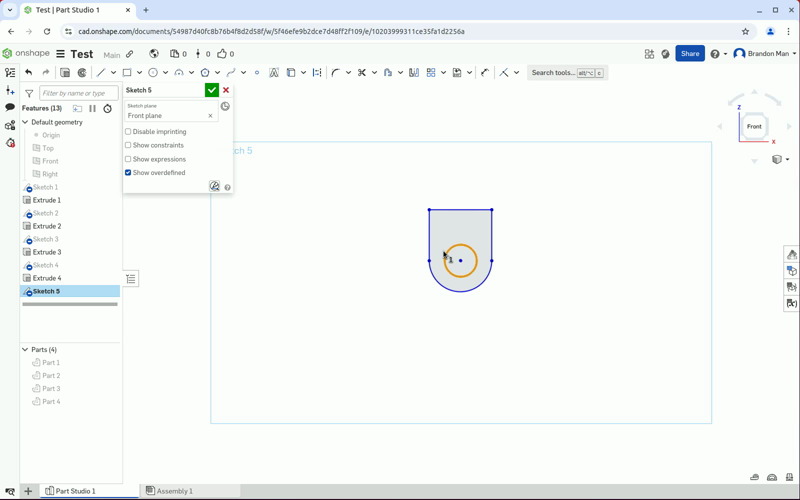
mouse_move(73, 352)
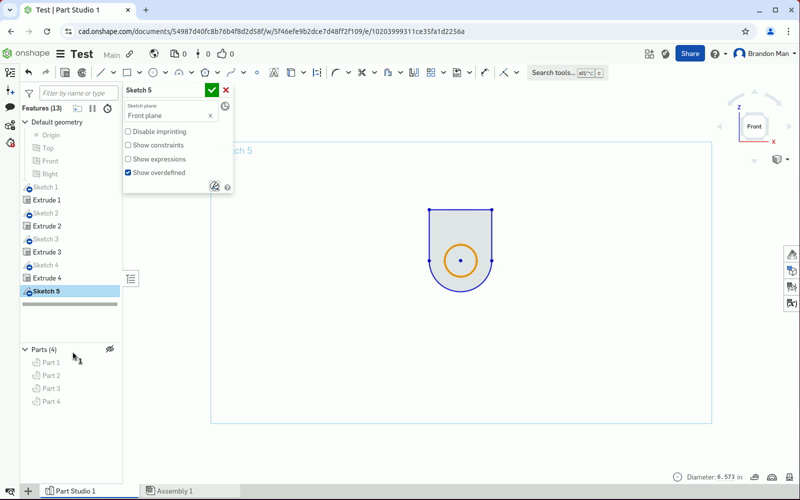
key(shift+y)
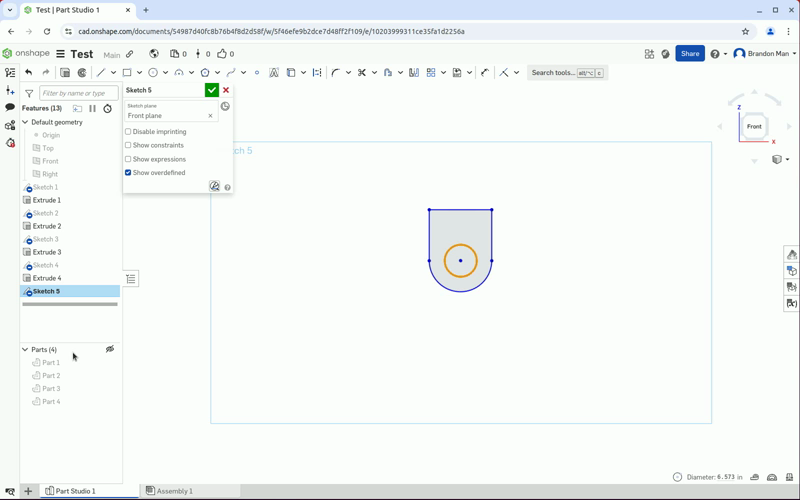
key(shift+e)
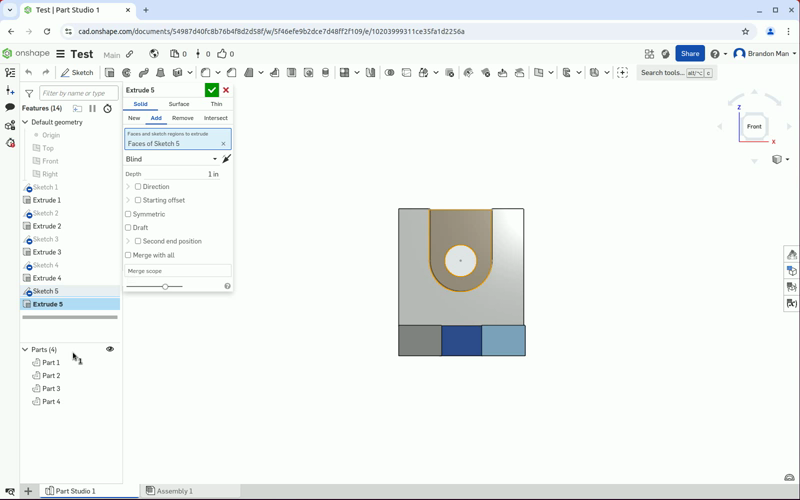
mouse_move(143, 106)
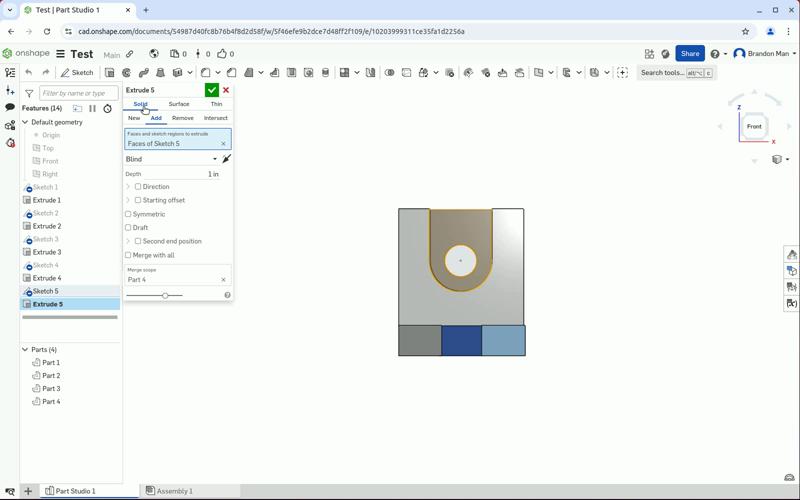
click(143, 106)
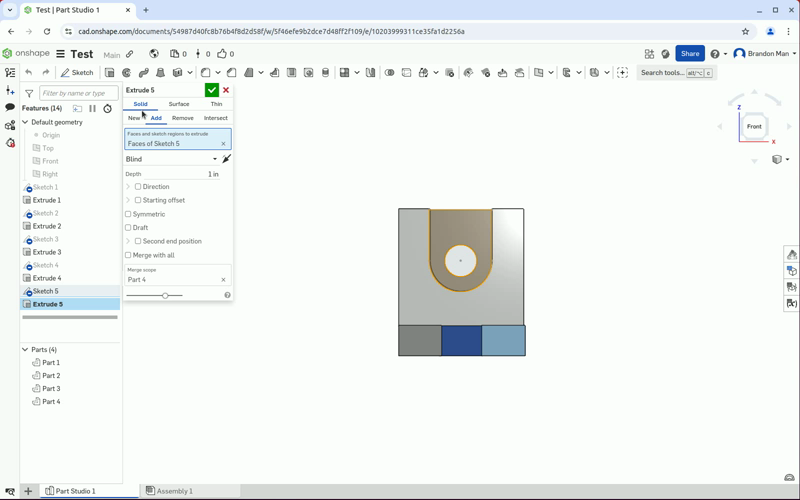
mouse_move(137, 120)
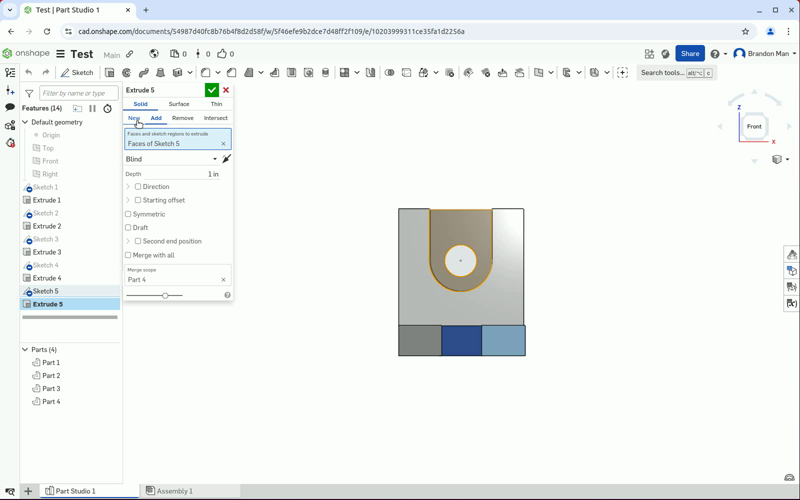
click(137, 120)
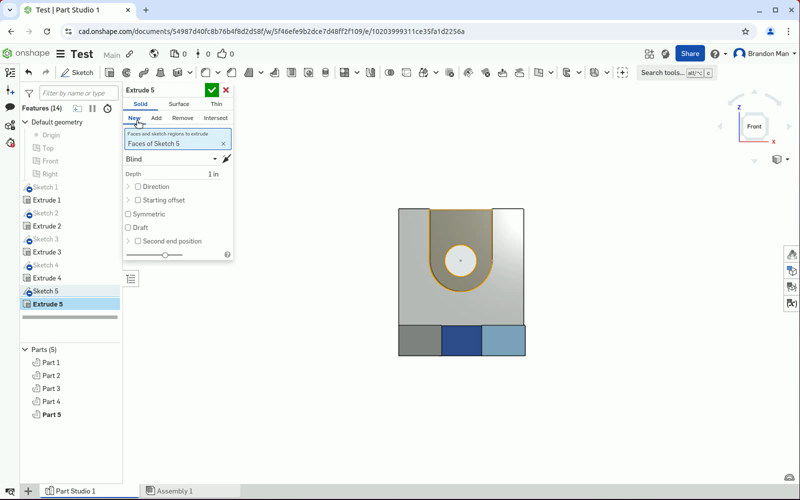
key(tab, 4)
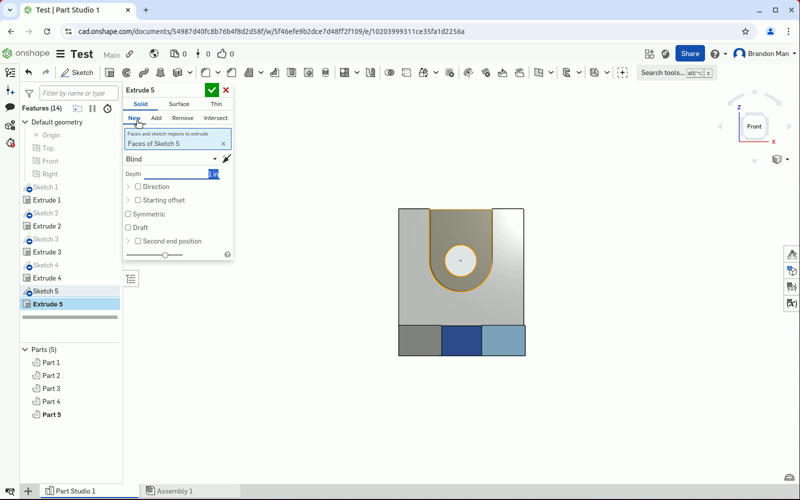
text(2.648)
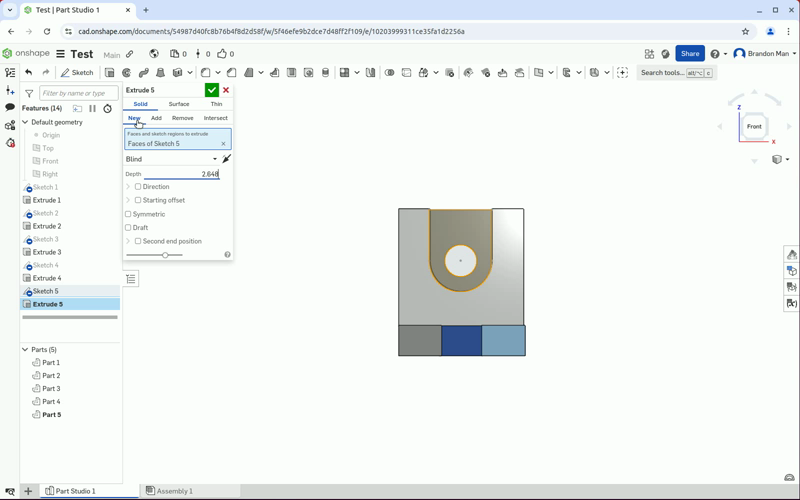
key(enter)
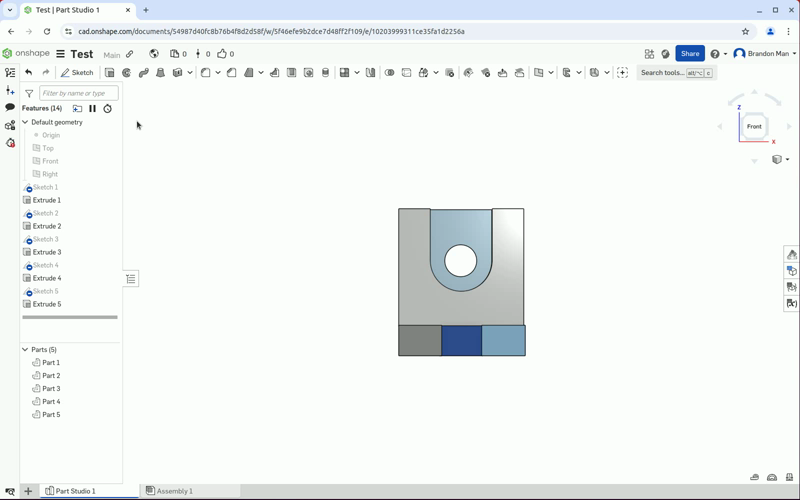
key(shift+h)
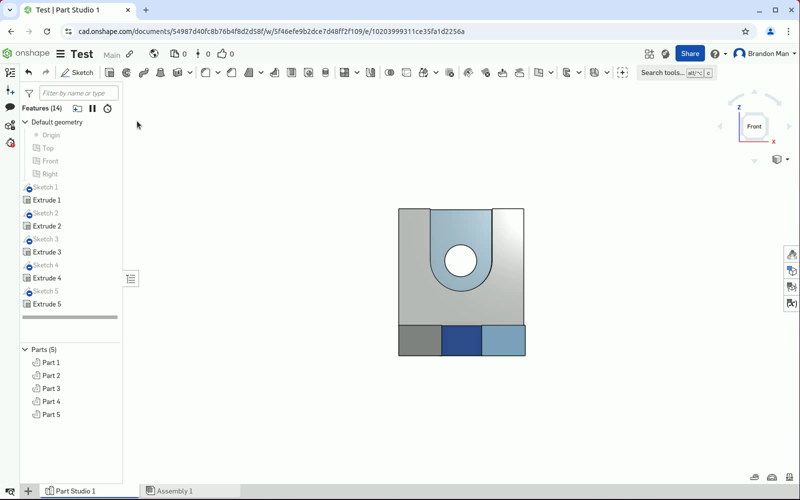
key(shift+h)
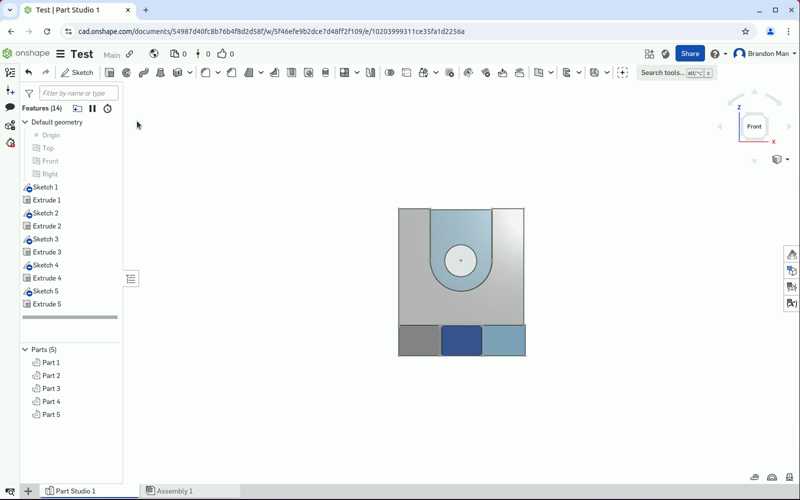
key(shift+7)
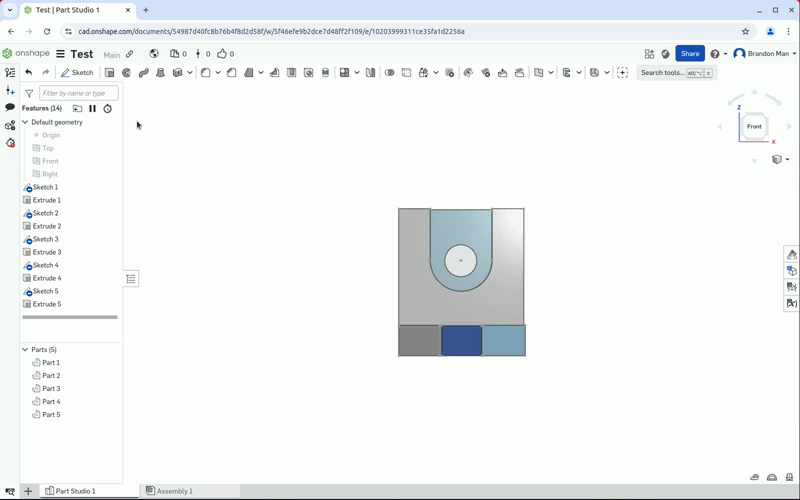
key(left, 2)
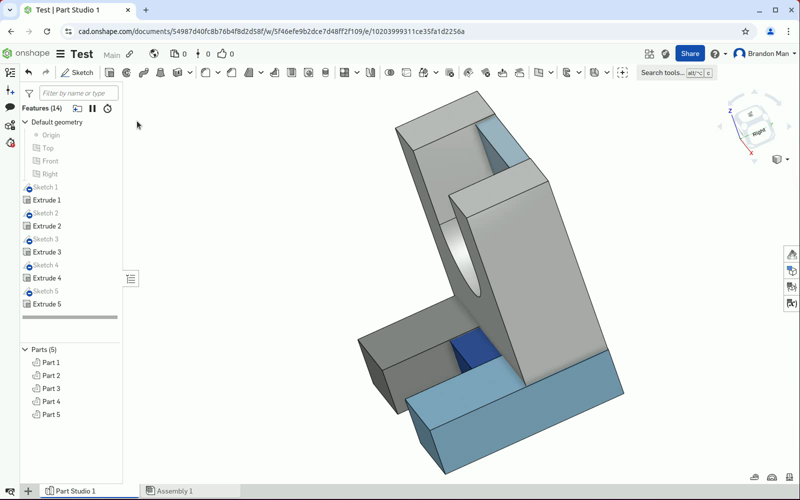
key(down, 2)
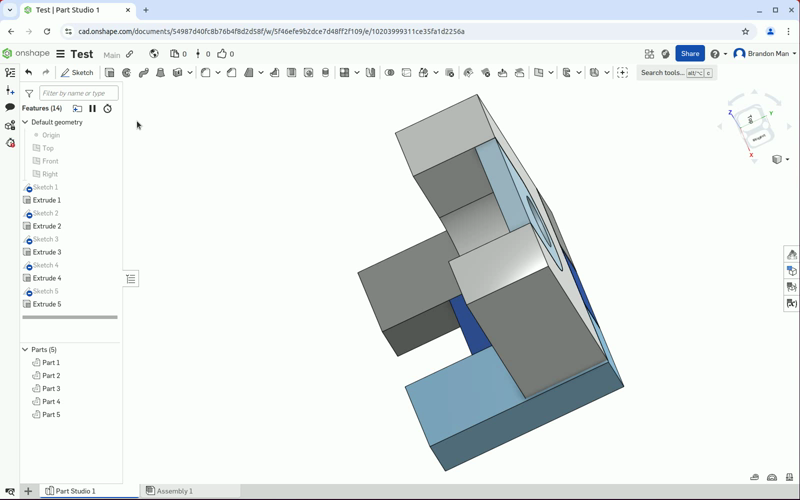
key(up, 2)
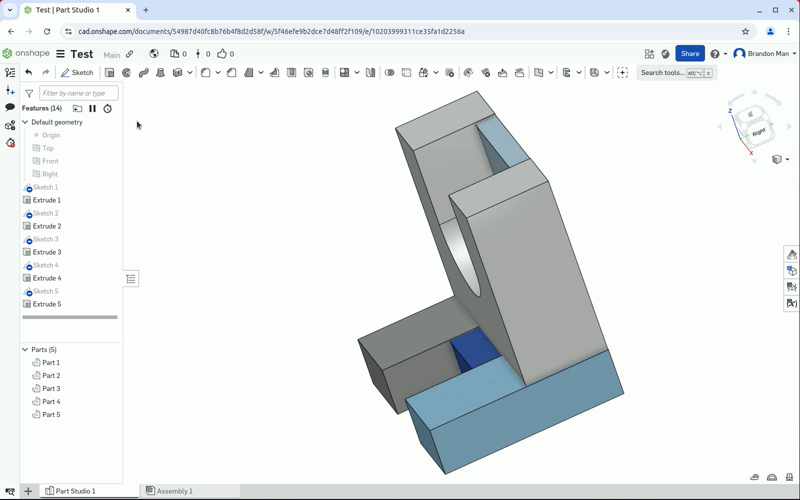
key(right, 2)
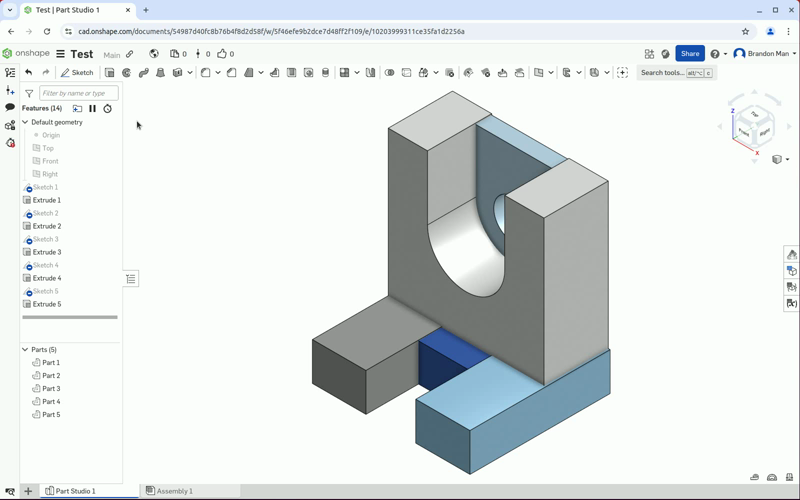
mouse_move(73, 189)
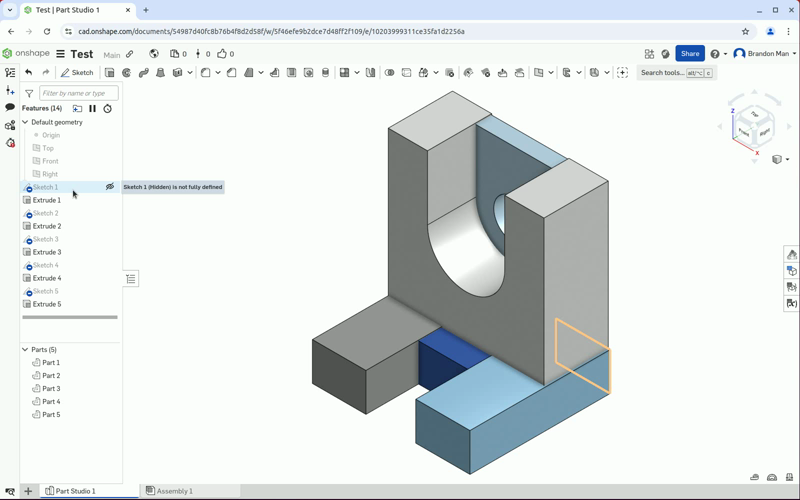
click(73, 189)